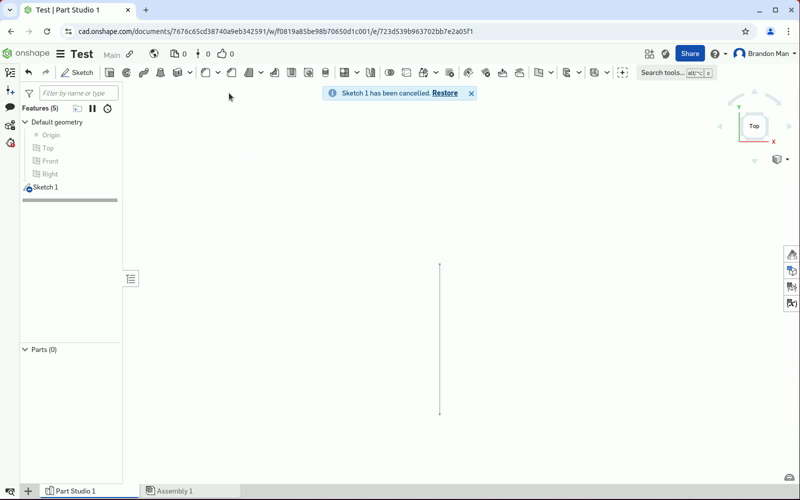
key(shift+h)
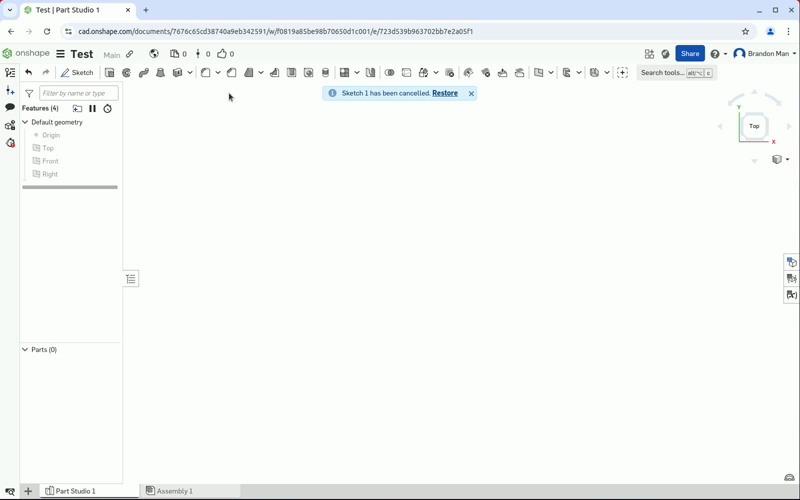
mouse_move(73, 352)
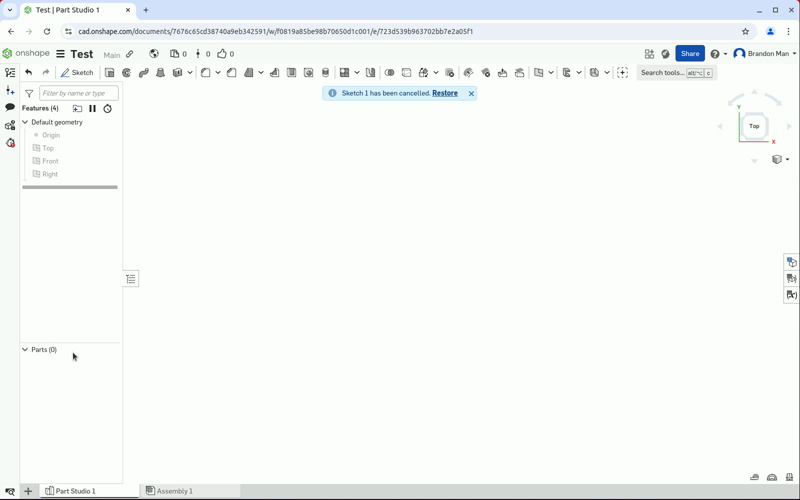
key(y)
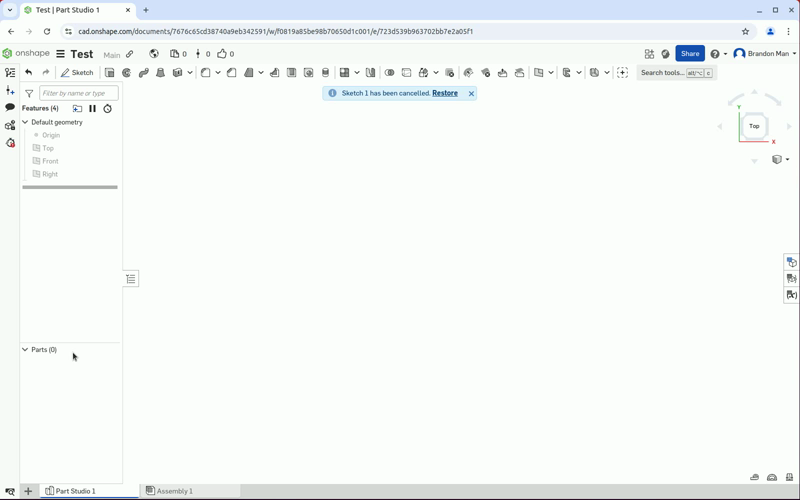
key(shift+p)
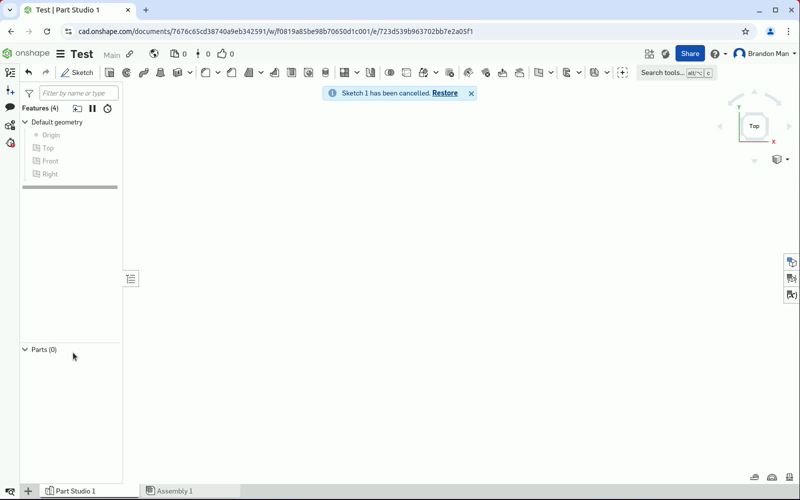
key(space)
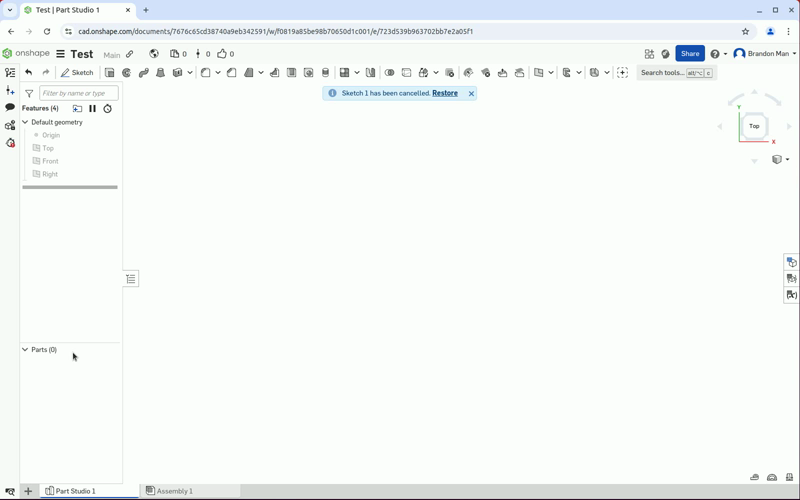
key_down(shift)
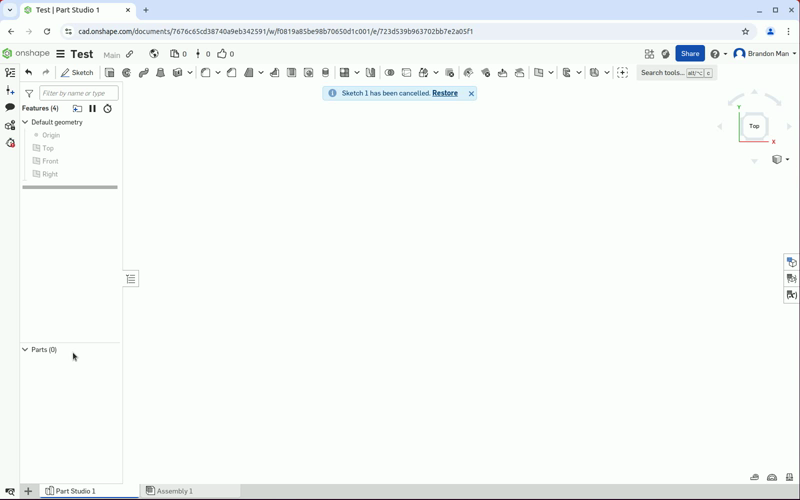
key(up)
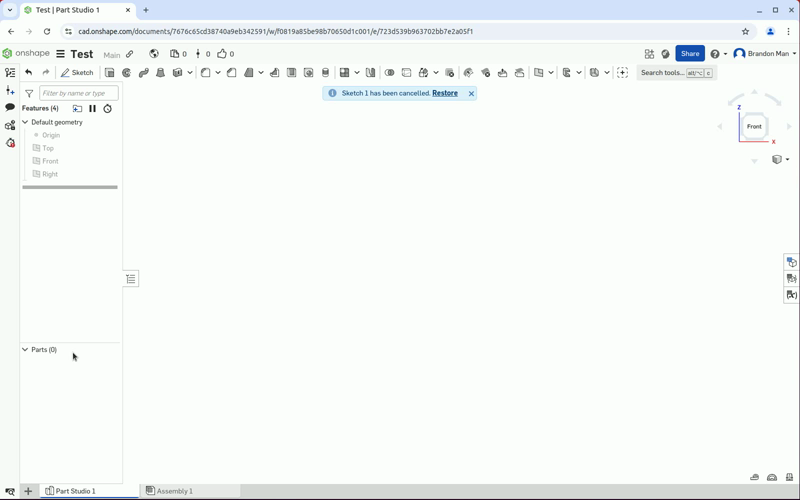
key_up(shift)
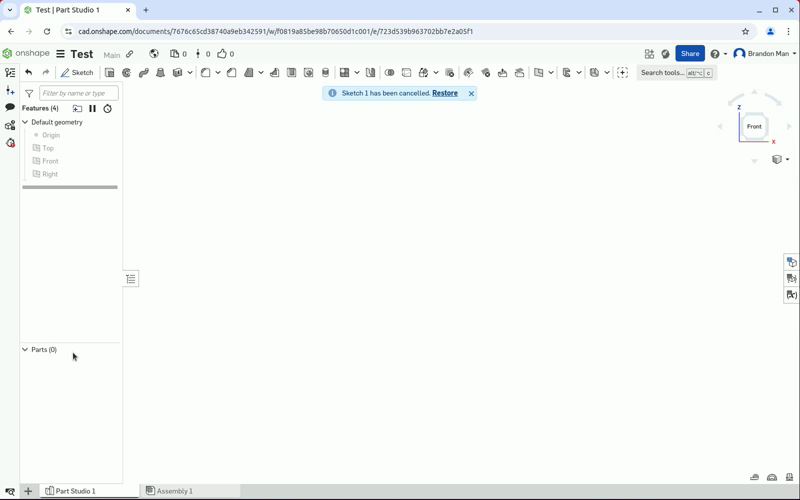
key(space)
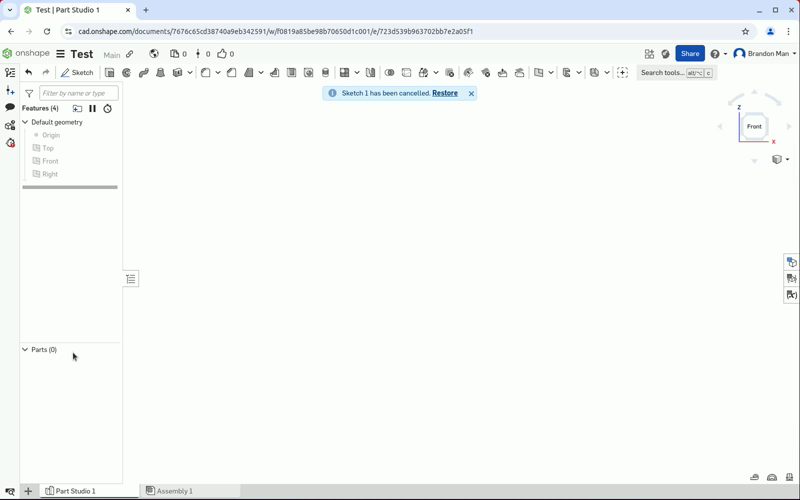
key_down(shift)
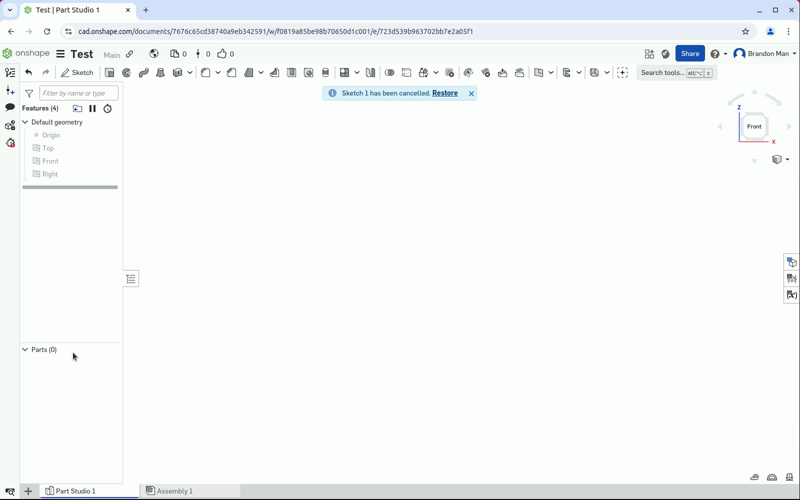
key(left)
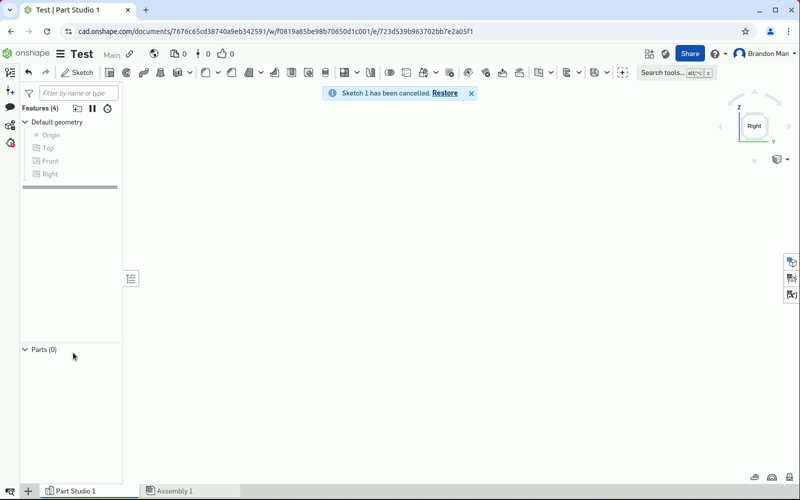
key_up(shift)
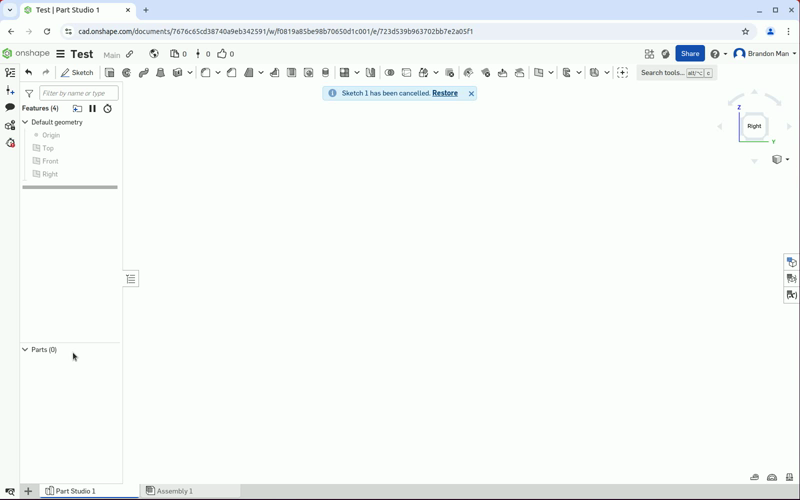
mouse_move(73, 352)
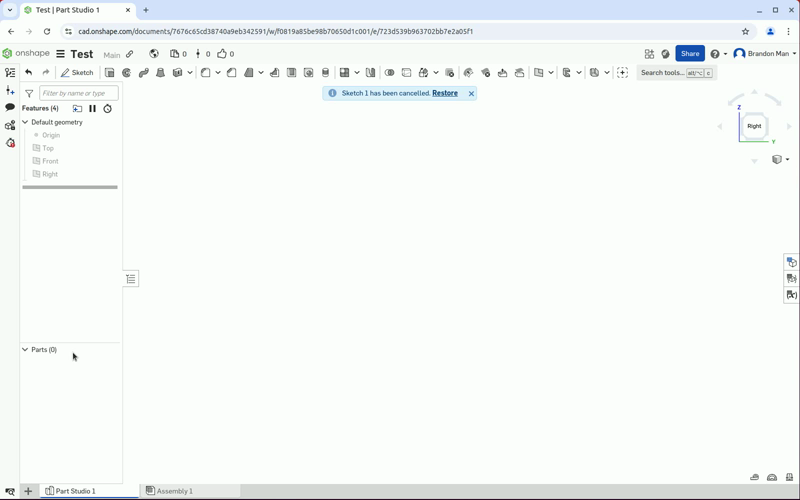
key(shift+y)
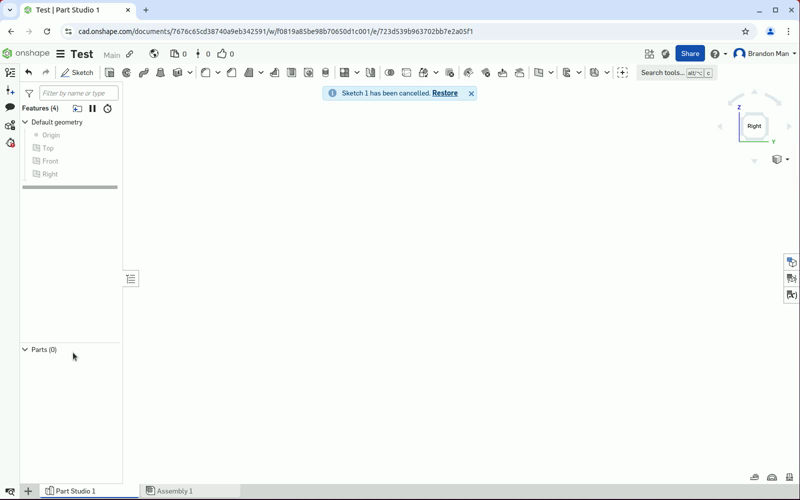
key(shift+s)
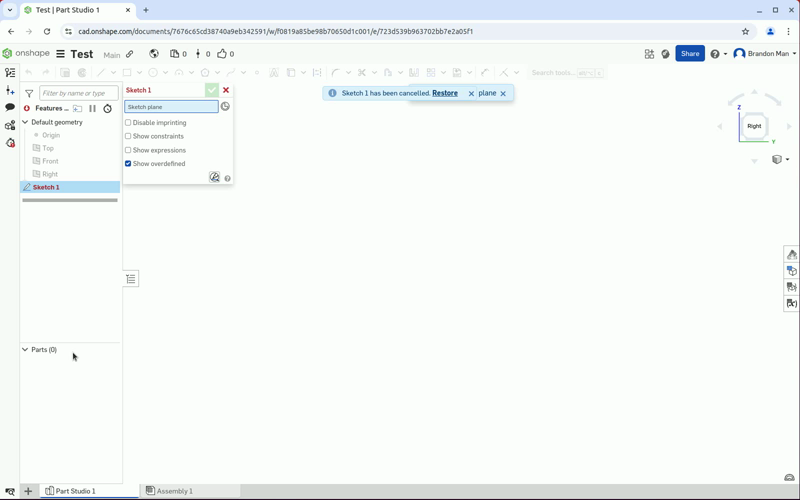
mouse_move(73, 176)
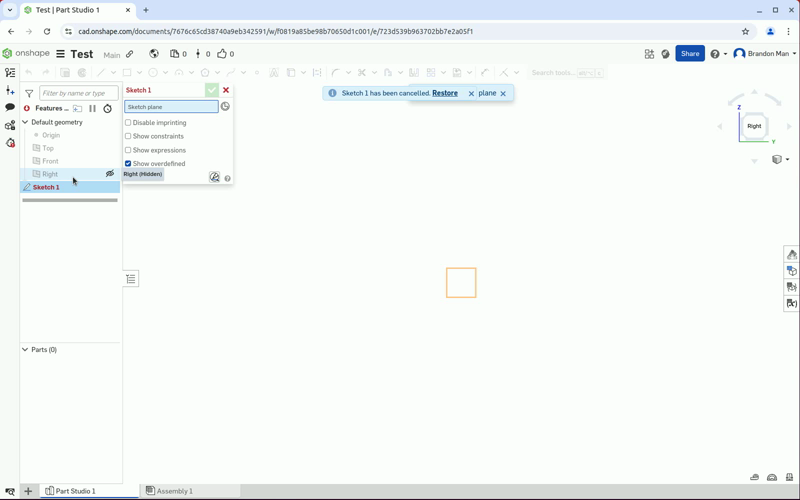
click(73, 176)
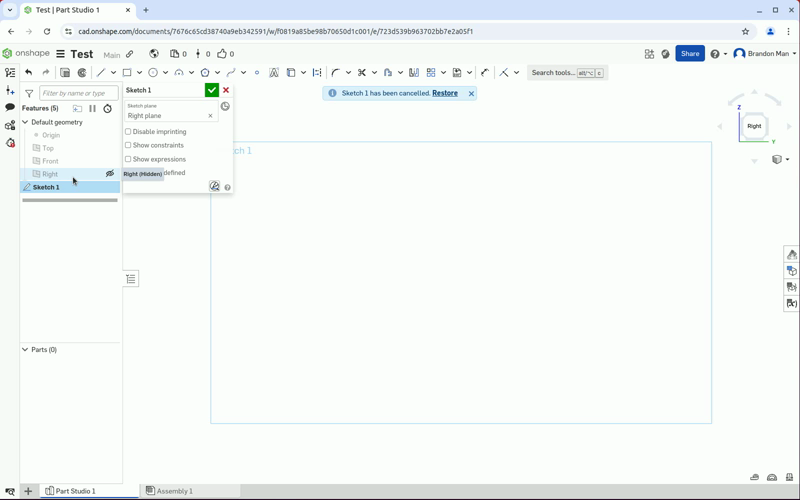
mouse_move(73, 352)
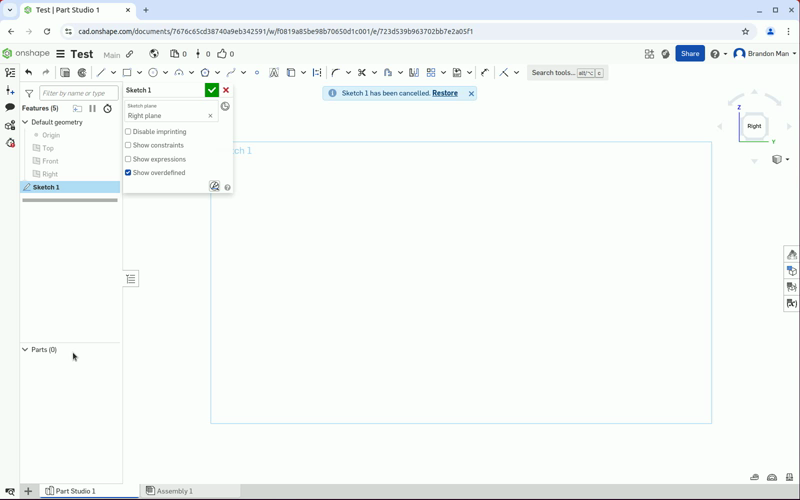
key(y)
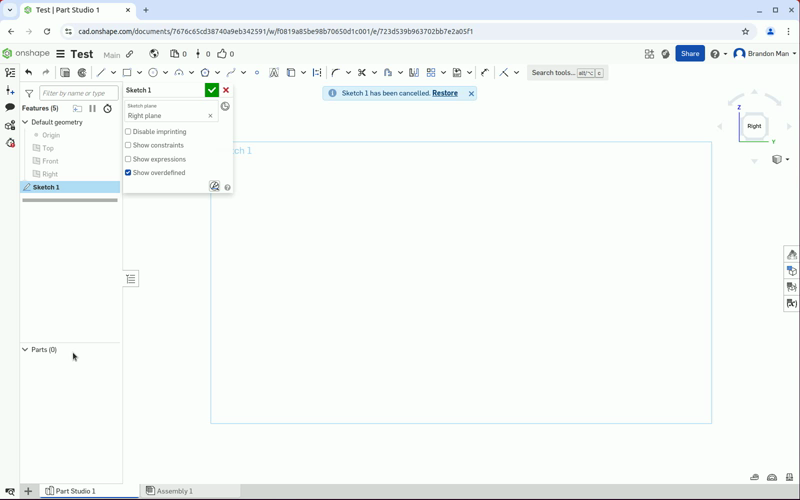
key(l)
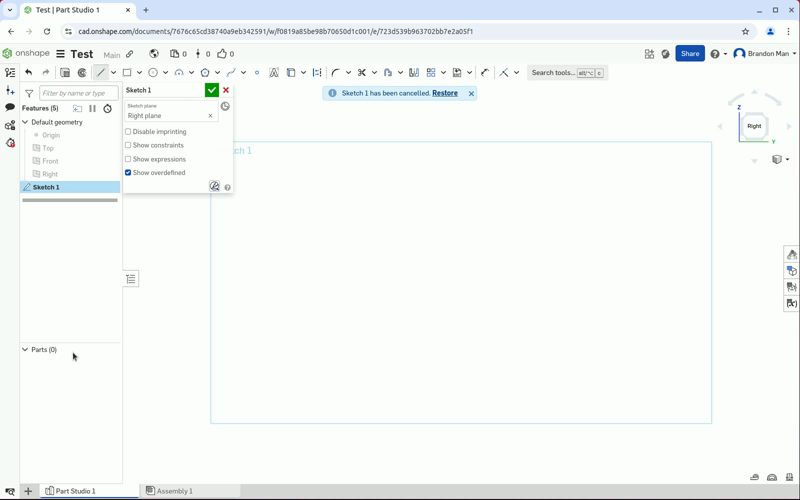
key_down(shift)
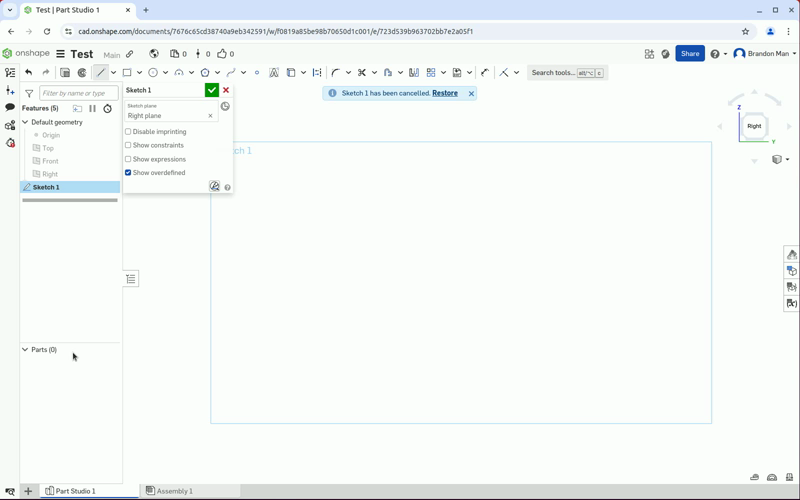
mouse_move(439, 282)
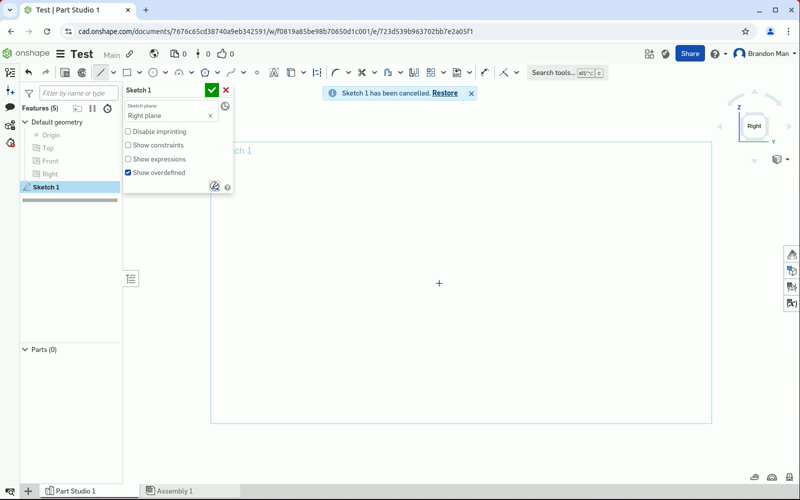
click(439, 282)
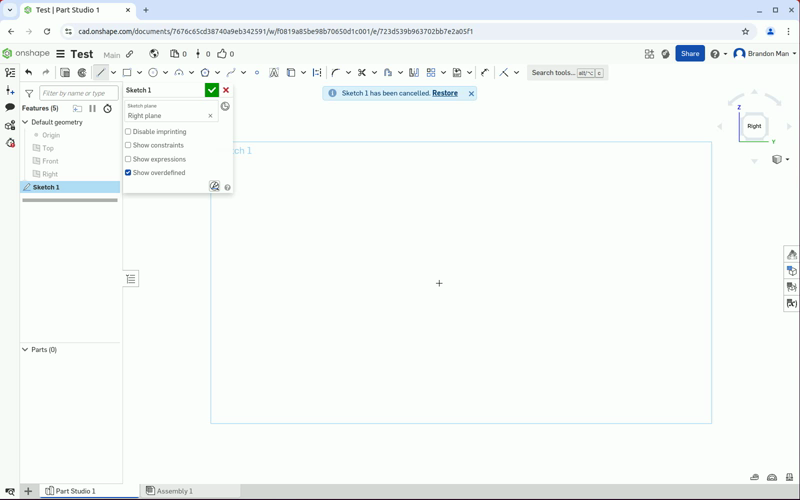
key_up(shift)
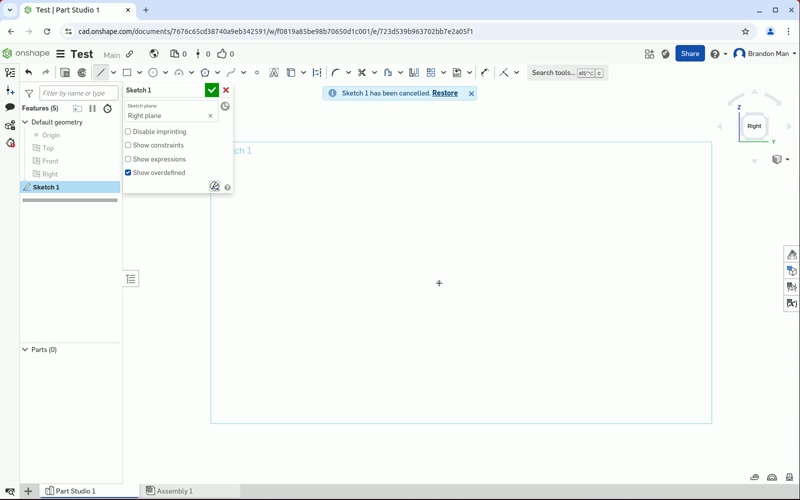
key_down(shift)
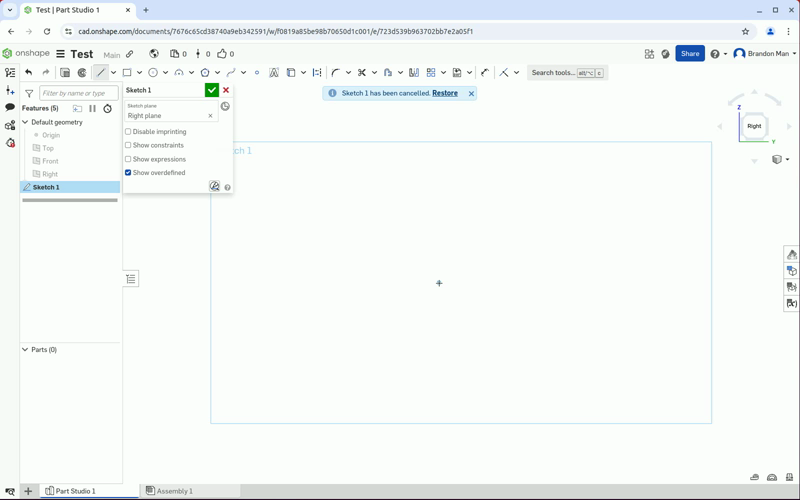
mouse_move(469, 282)
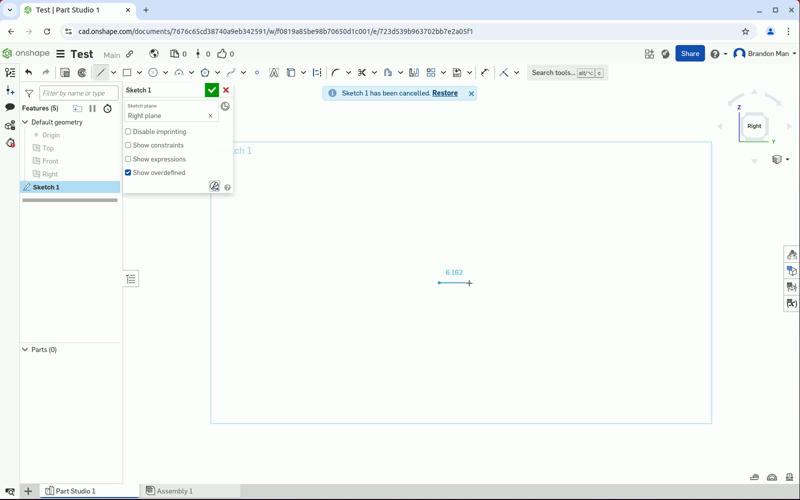
mouse_move(461, 282)
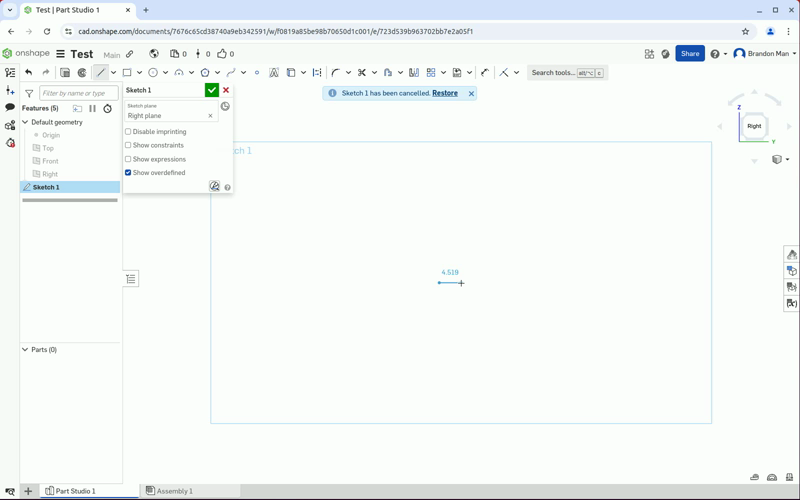
click(461, 282)
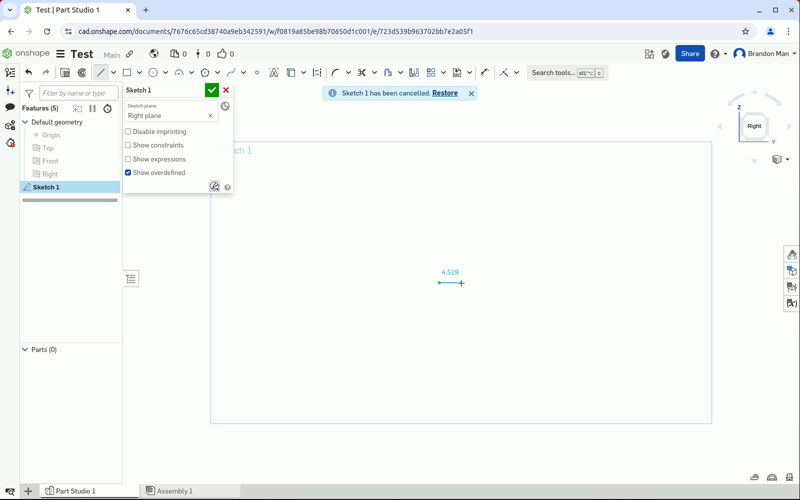
key_up(shift)
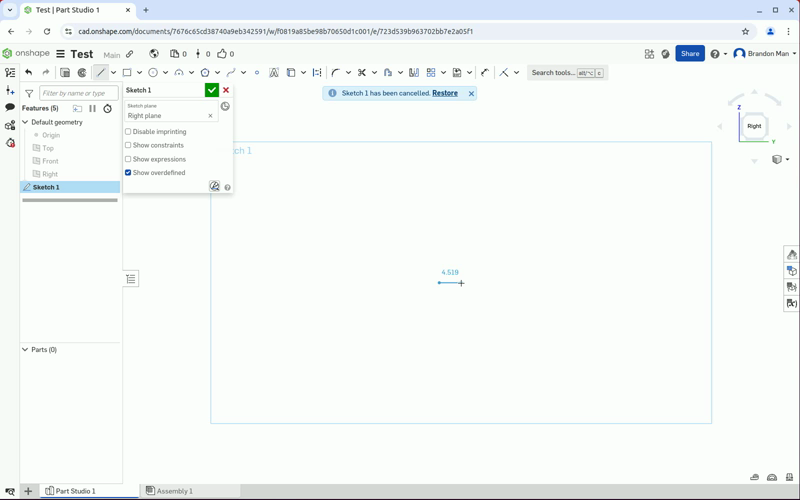
key_down(shift)
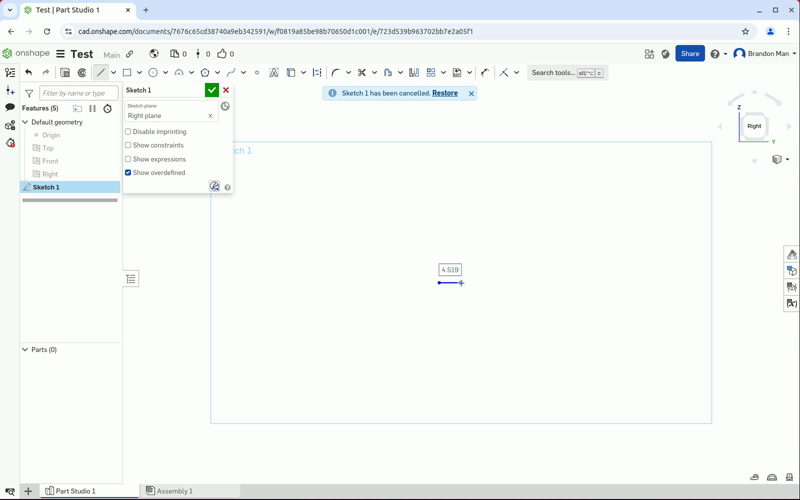
mouse_move(491, 282)
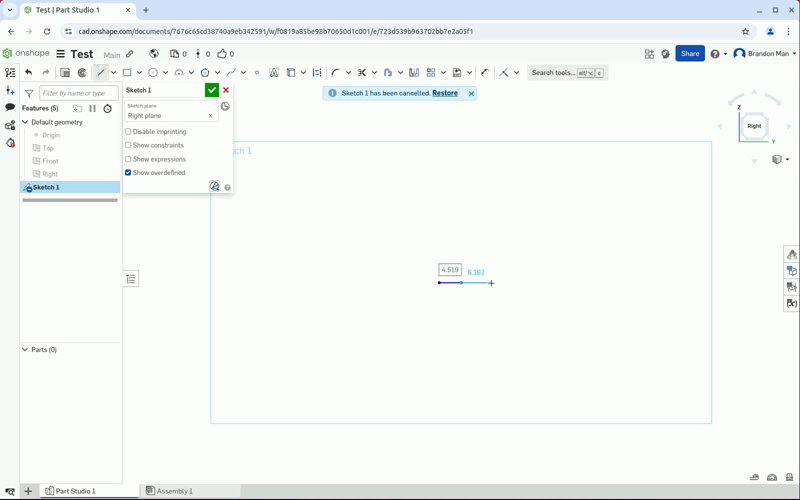
mouse_move(483, 282)
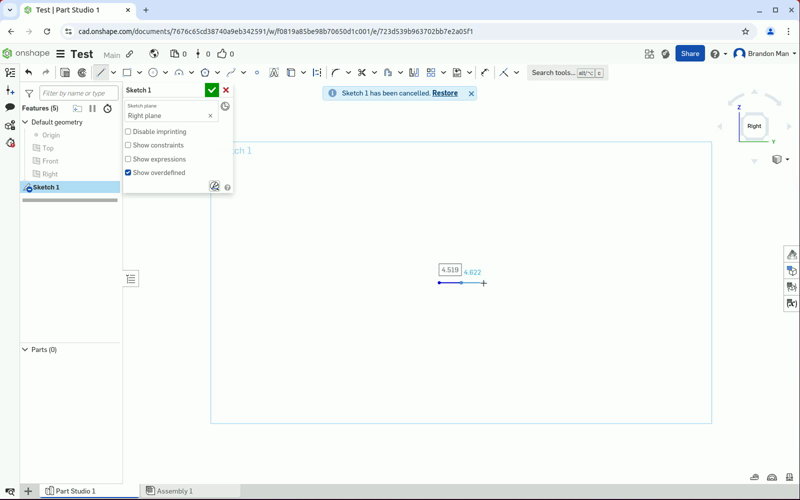
click(483, 282)
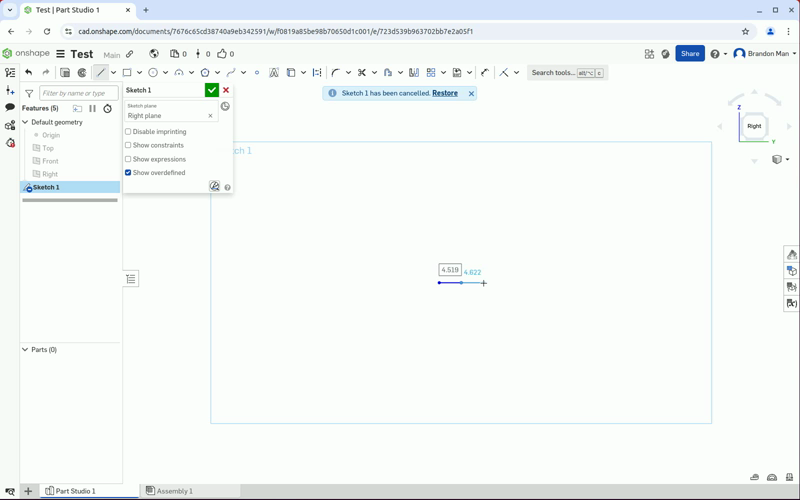
key_up(shift)
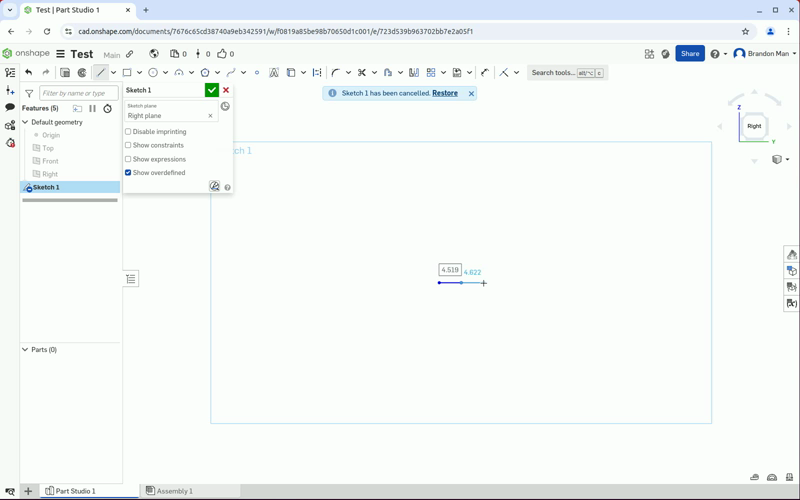
key_down(shift)
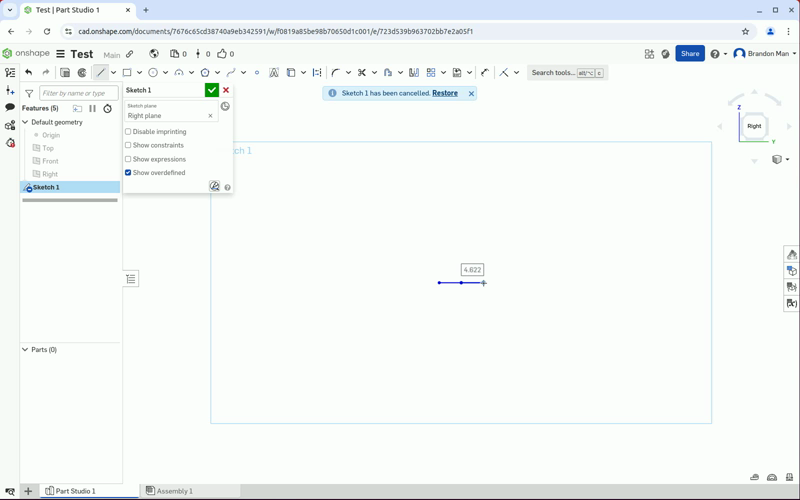
mouse_move(483, 191)
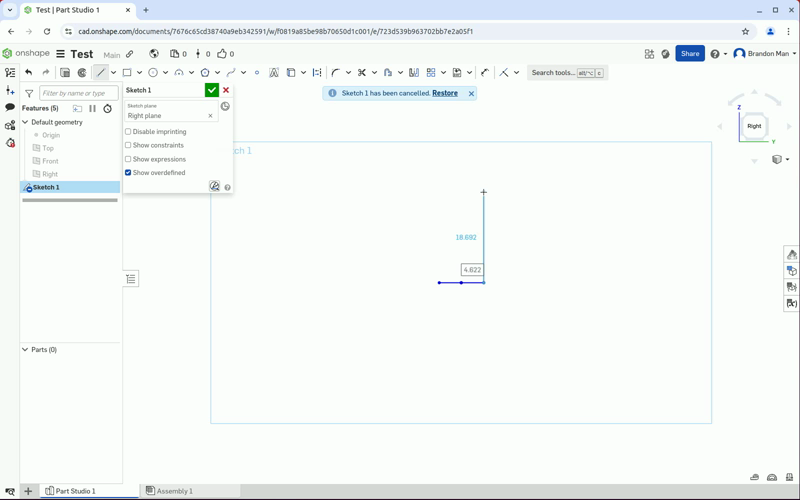
click(483, 191)
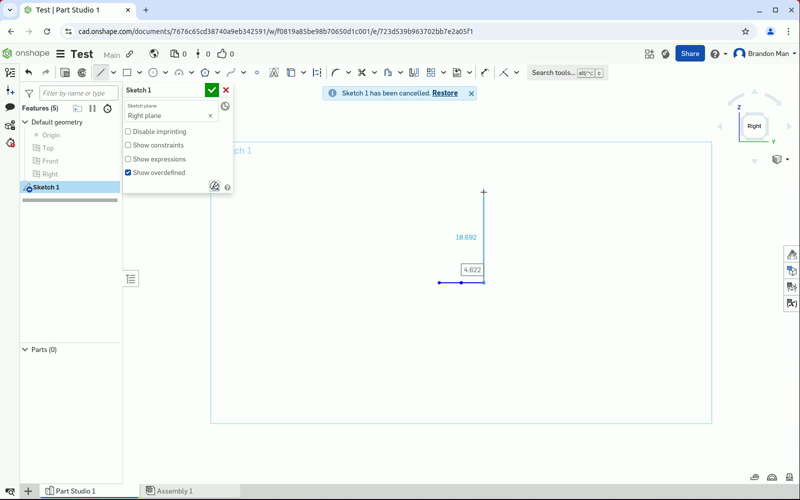
key_up(shift)
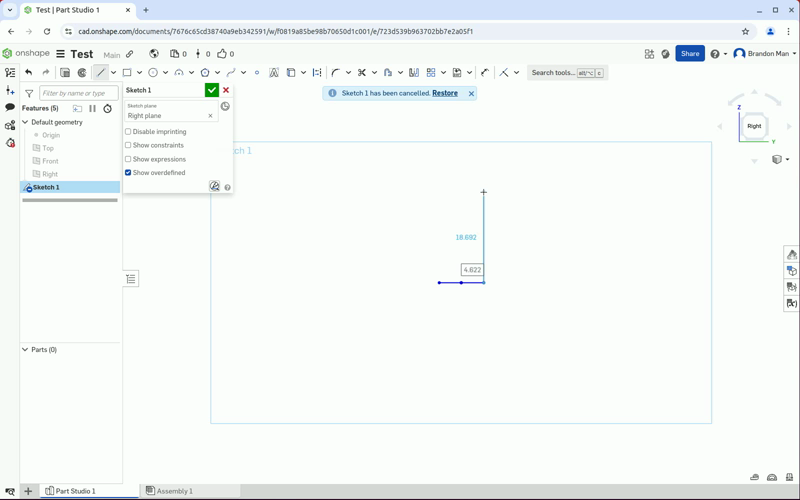
key(esc)
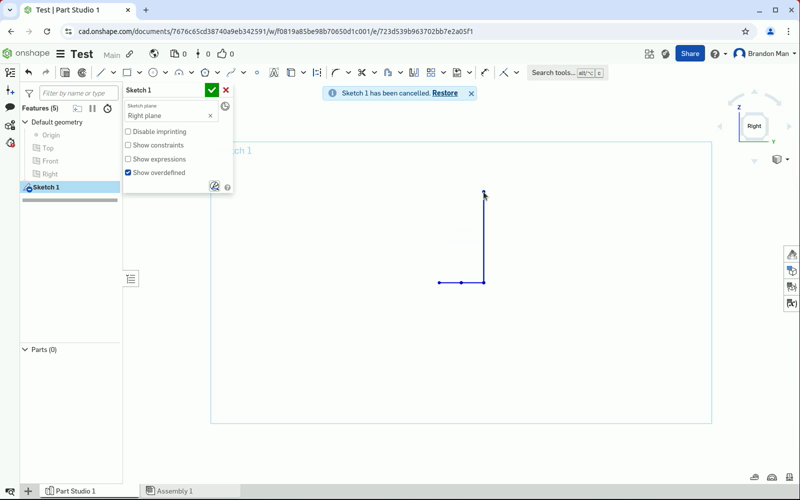
key(a)
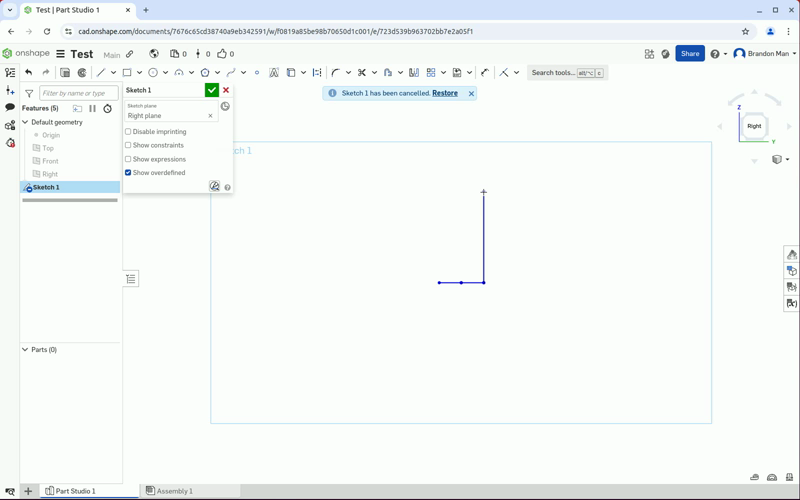
mouse_move(483, 191)
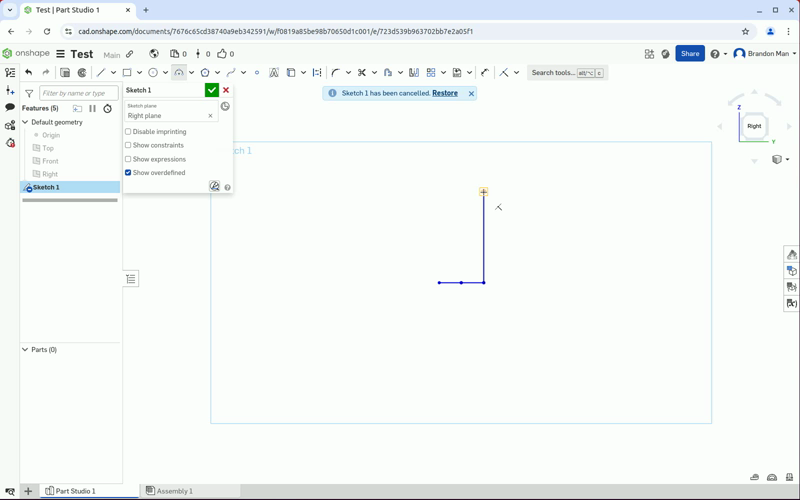
click(483, 191)
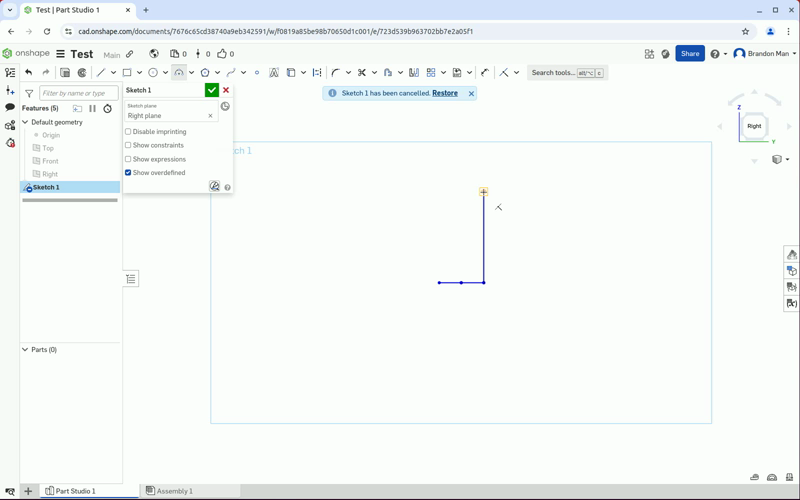
key_down(shift)
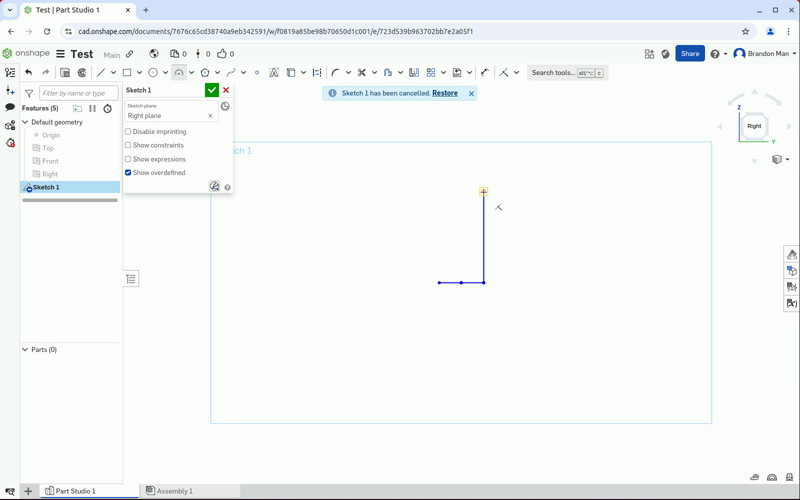
mouse_move(439, 191)
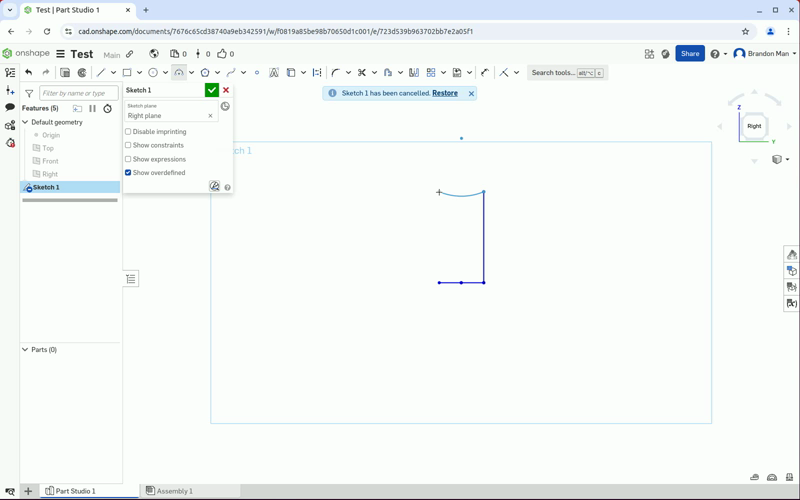
click(439, 191)
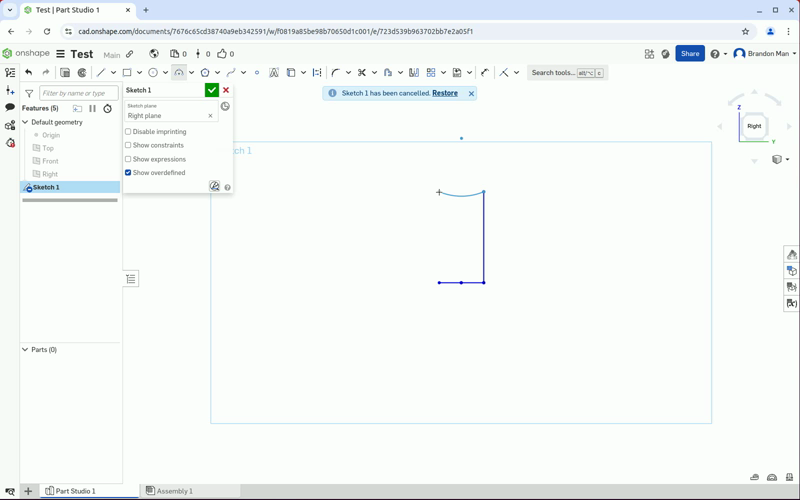
mouse_move(461, 169)
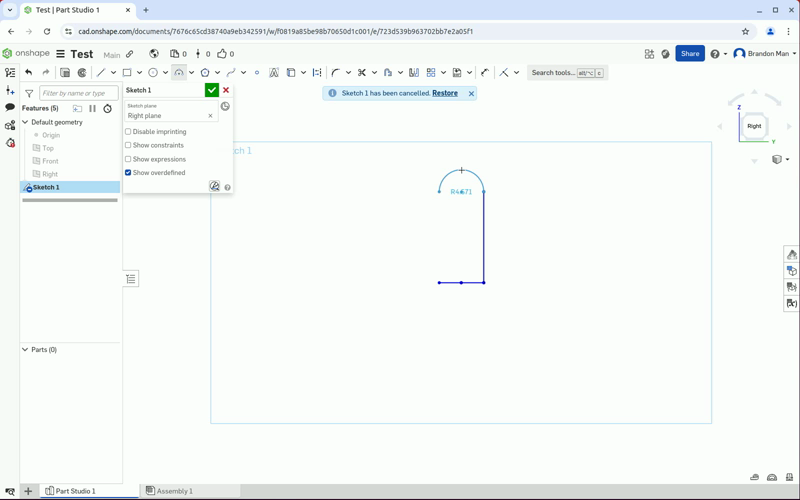
click(461, 169)
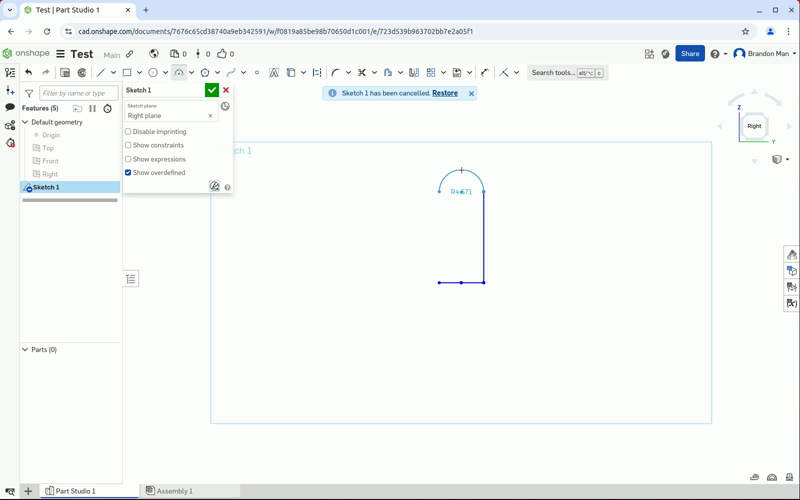
key_up(shift)
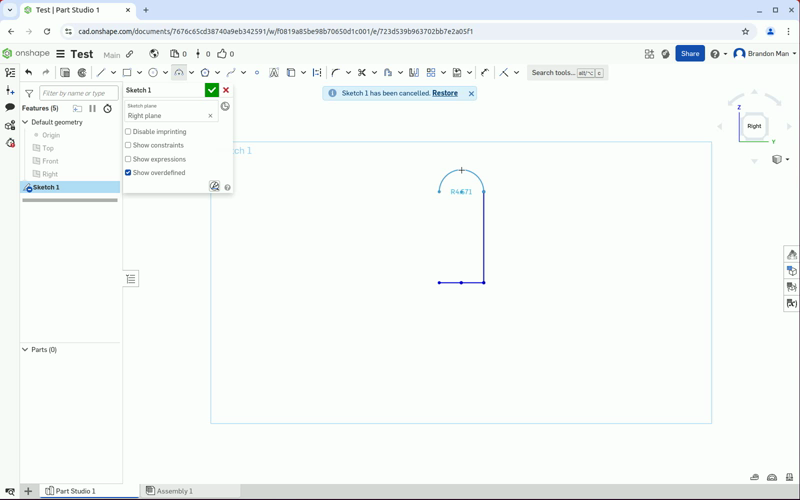
key(esc)
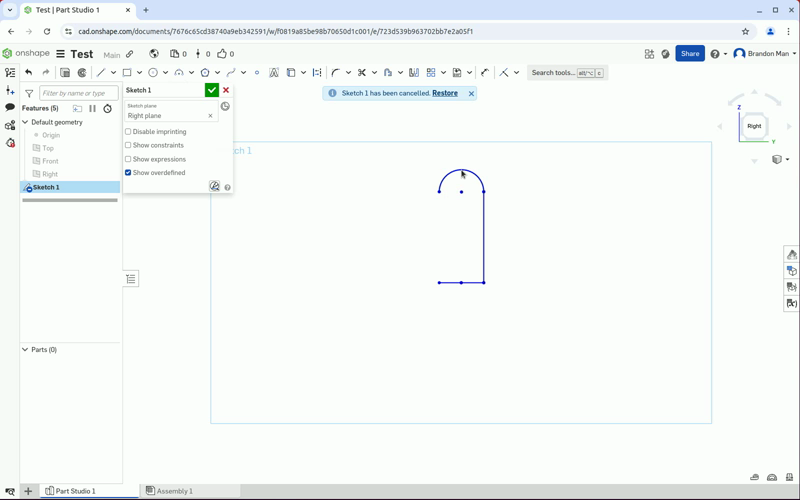
key(l)
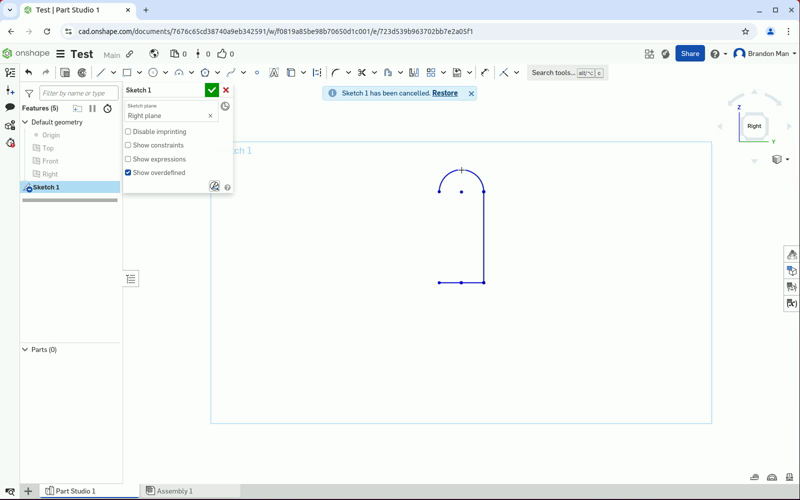
mouse_move(439, 191)
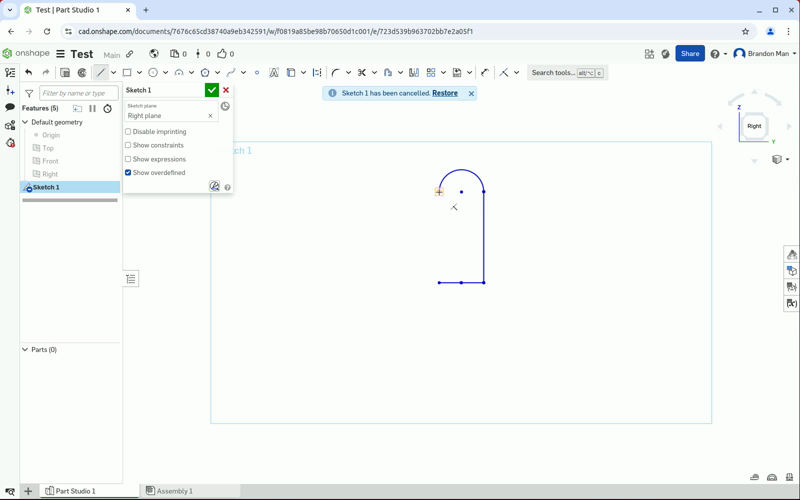
click(439, 191)
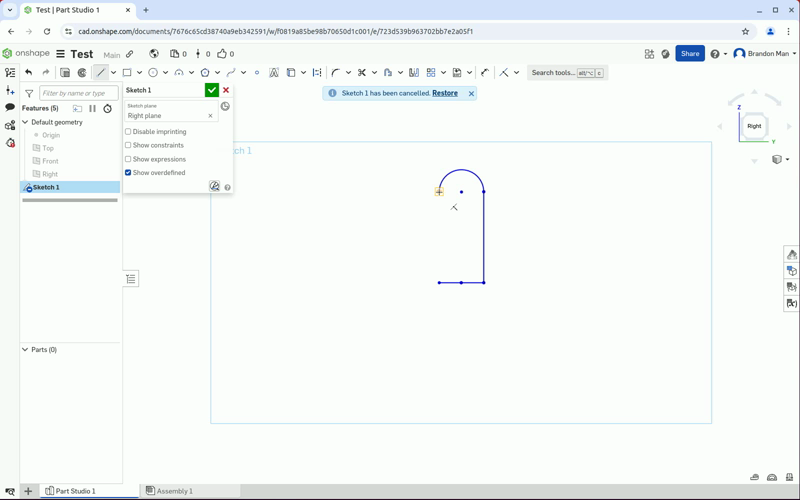
key_down(shift)
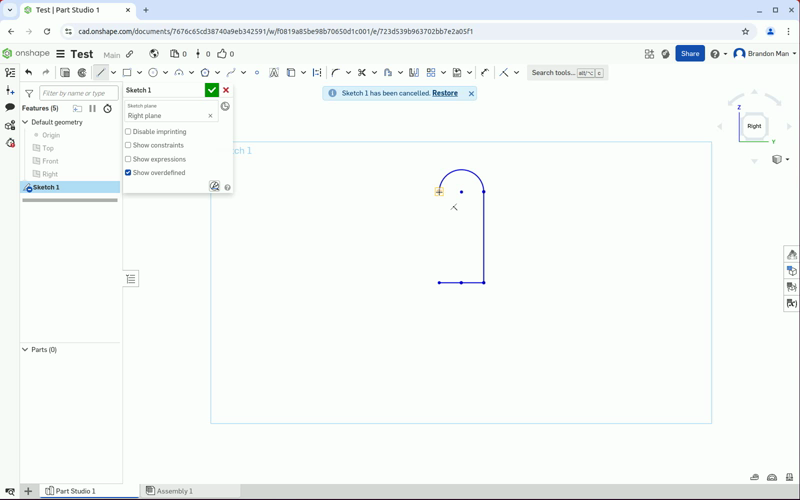
mouse_move(439, 282)
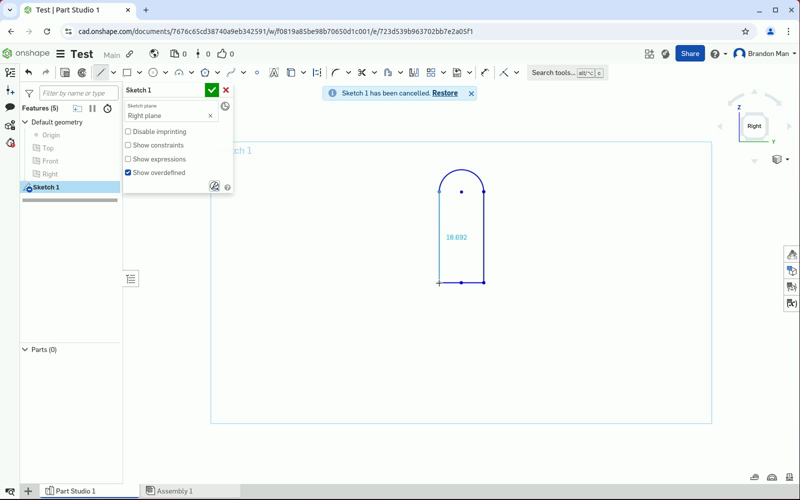
key_up(shift)
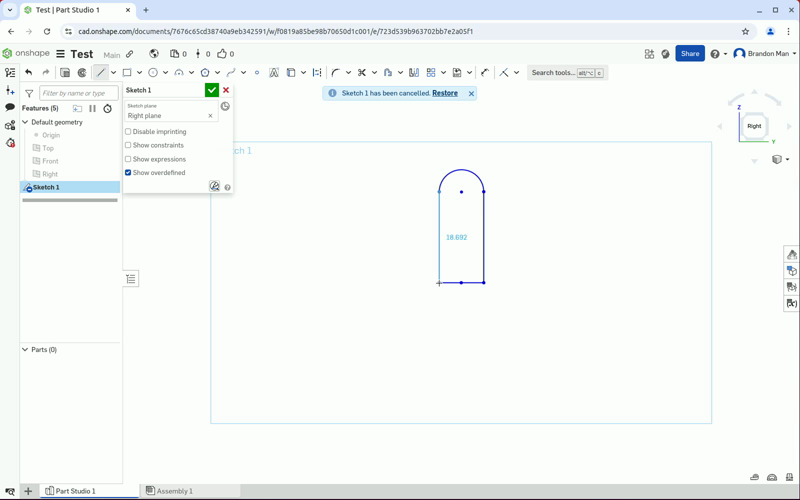
click(439, 282)
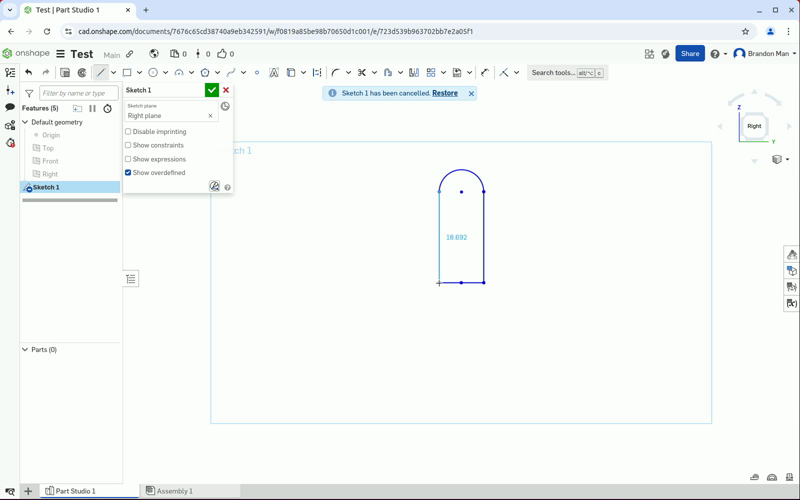
key(esc)
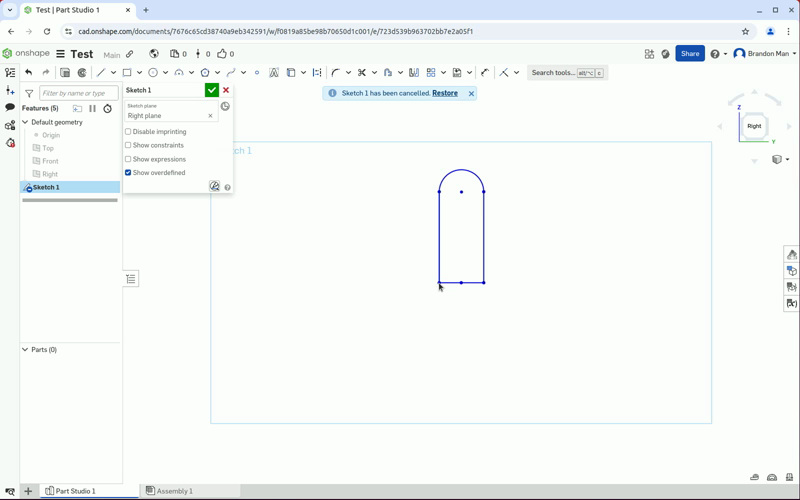
mouse_move(473, 267)
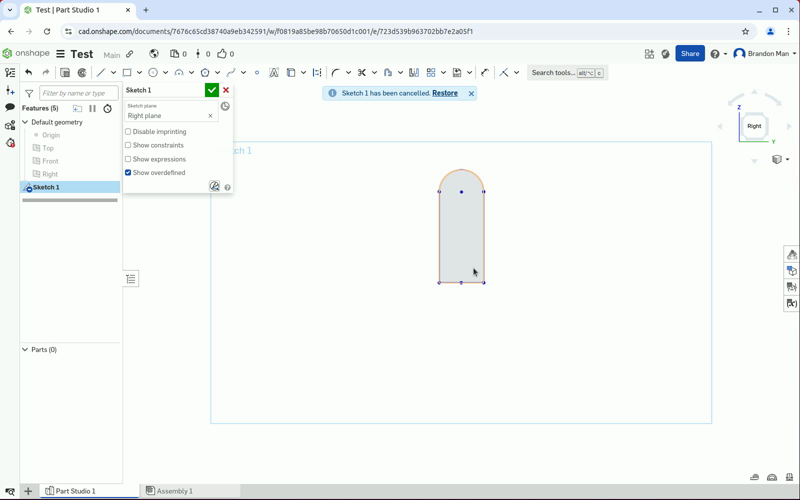
click(473, 267)
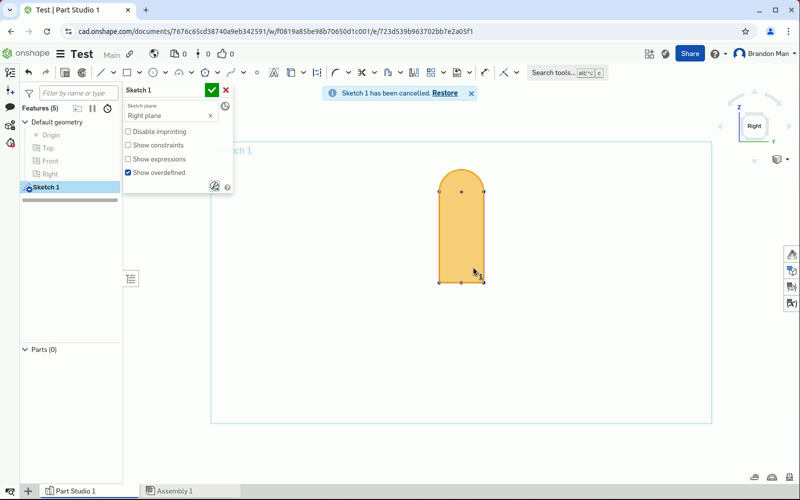
mouse_move(73, 352)
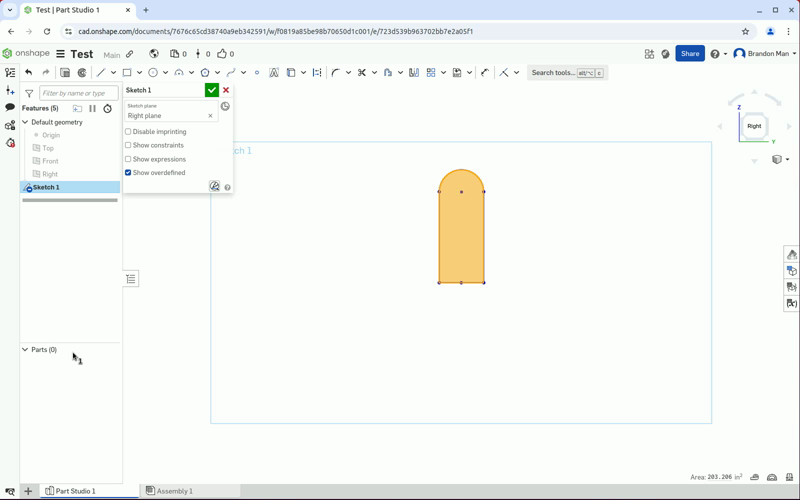
key(shift+y)
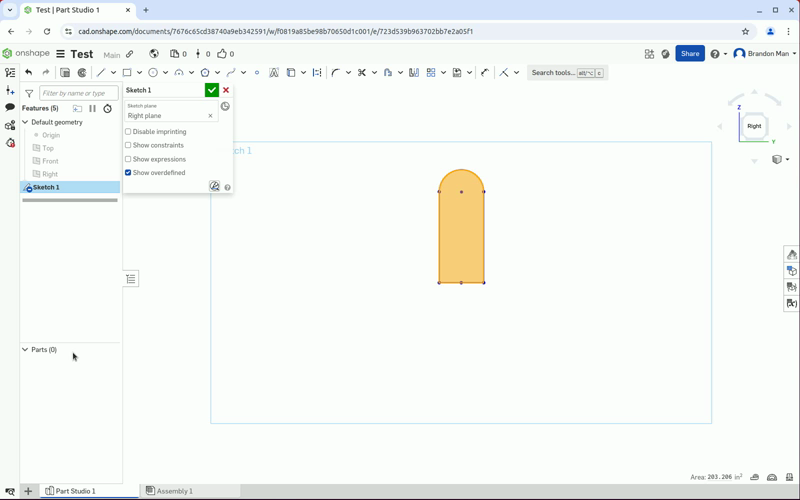
key(shift+e)
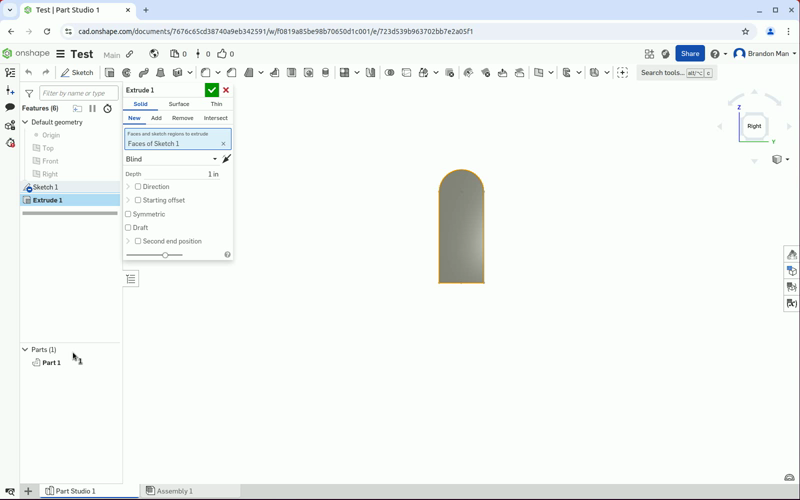
mouse_move(143, 106)
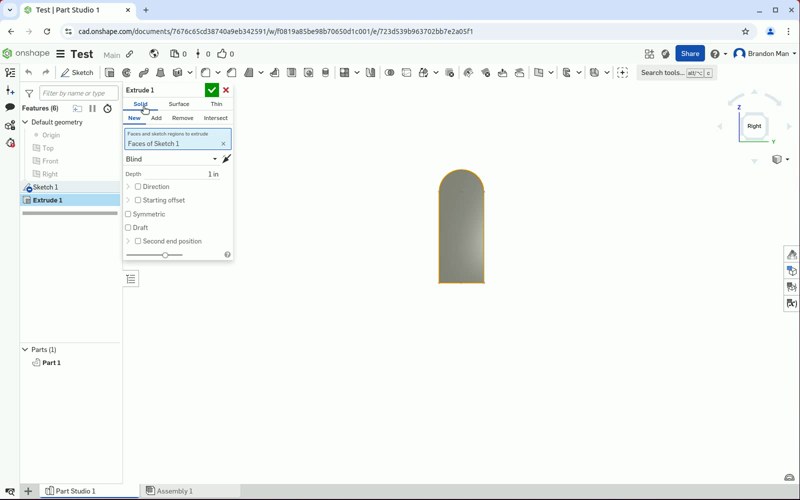
click(143, 106)
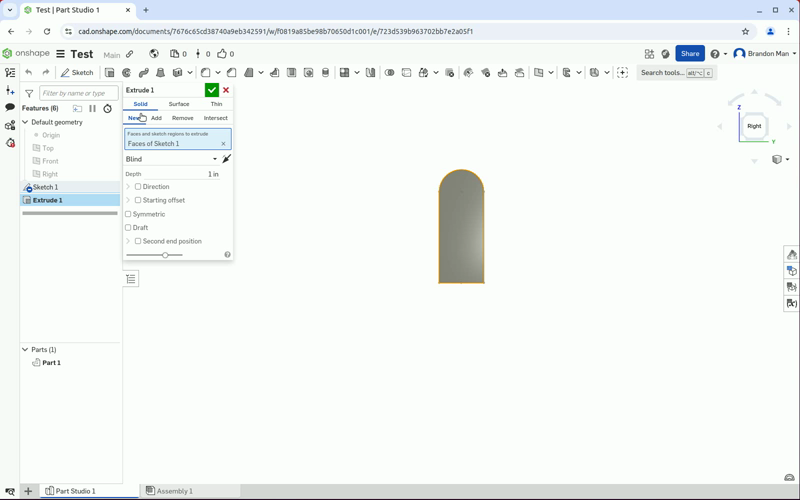
mouse_move(137, 120)
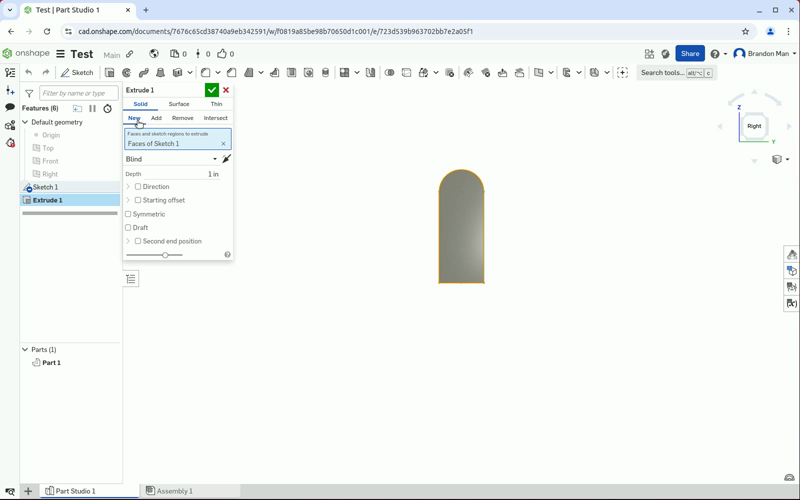
click(137, 120)
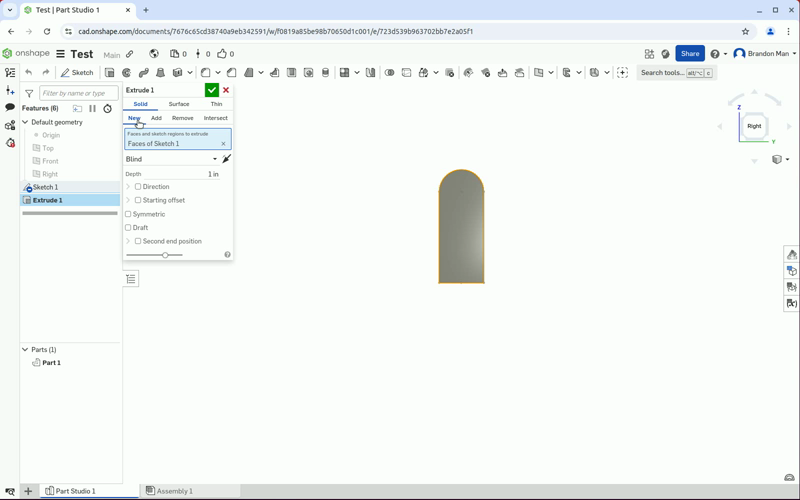
key(tab, 4)
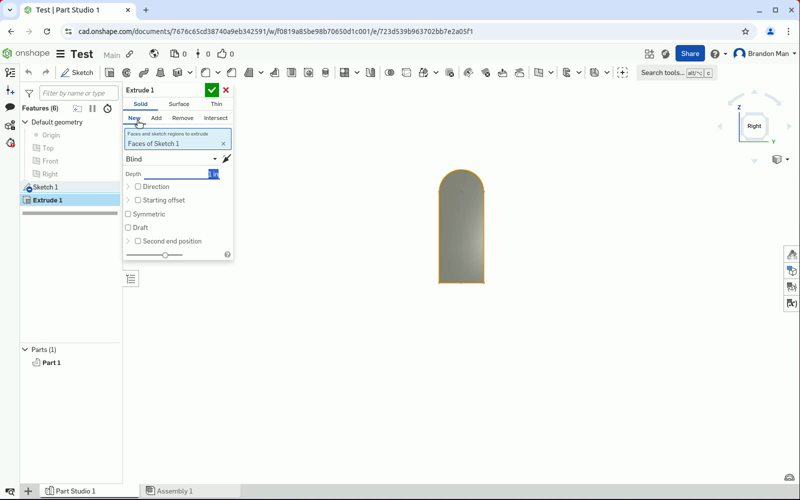
text(17.813)
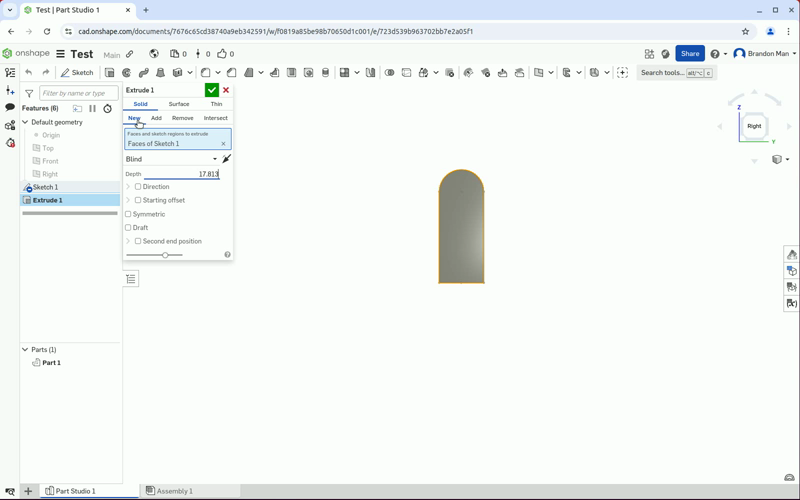
key(enter)
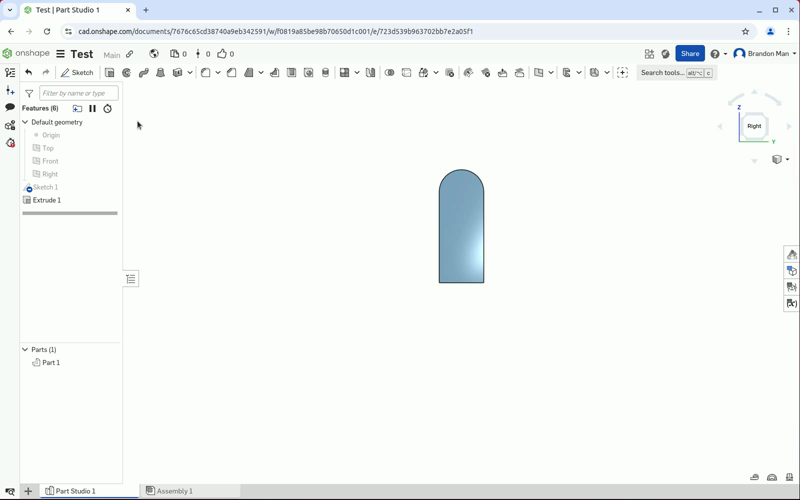
key(shift+h)
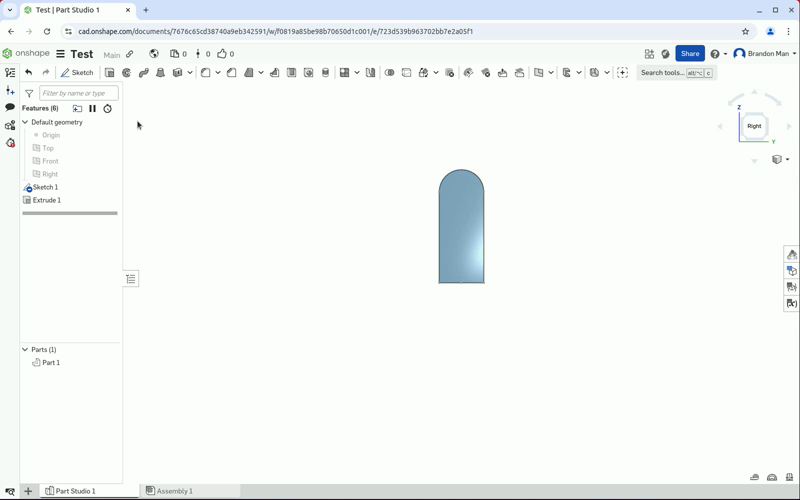
key(shift+h)
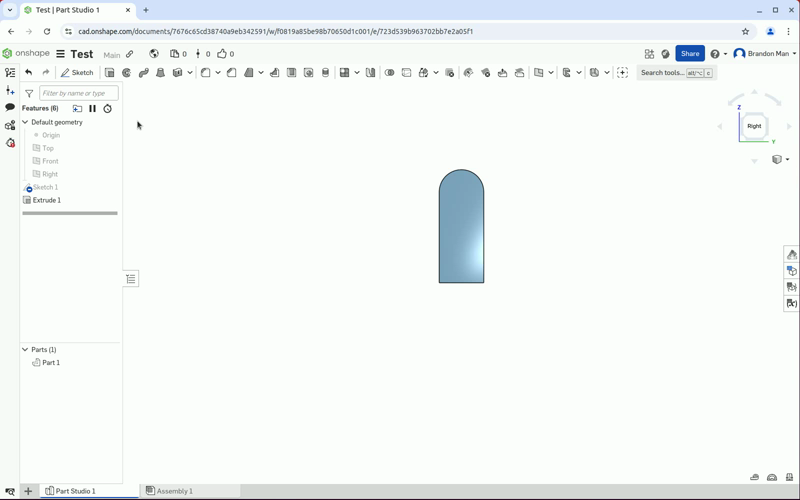
mouse_move(73, 189)
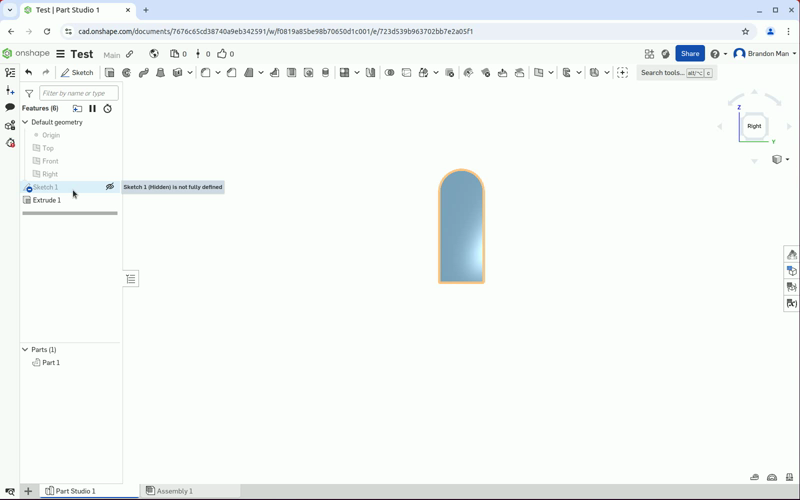
click(73, 189)
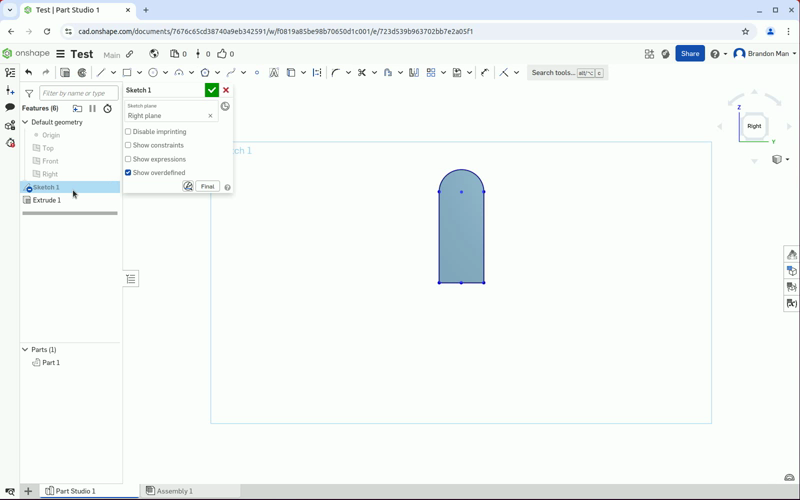
mouse_move(229, 92)
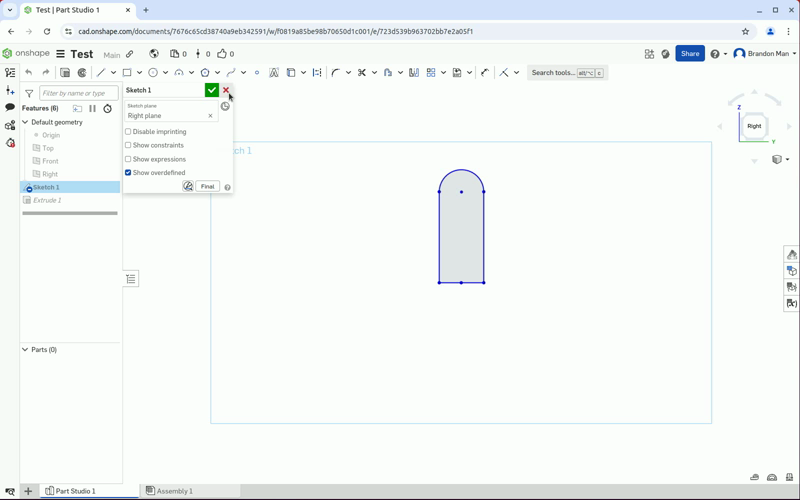
click(229, 92)
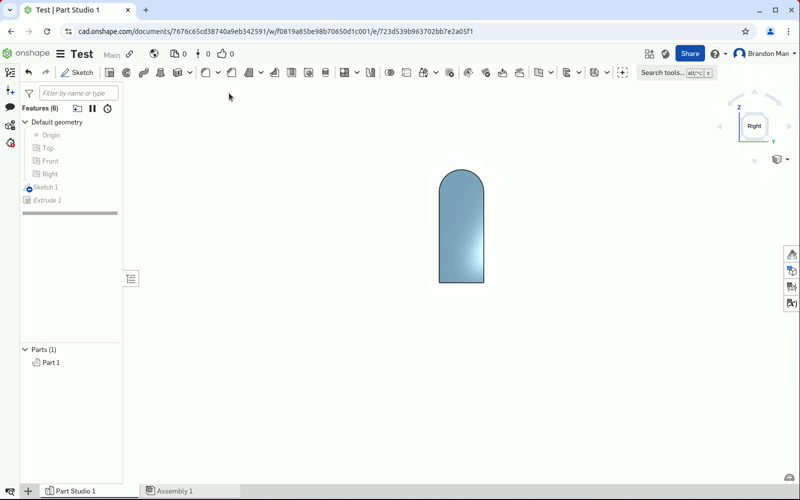
mouse_move(541, 75)
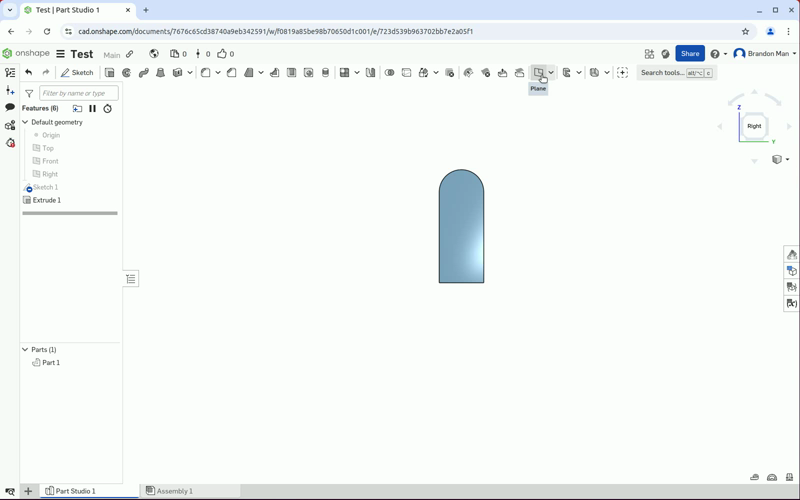
click(541, 75)
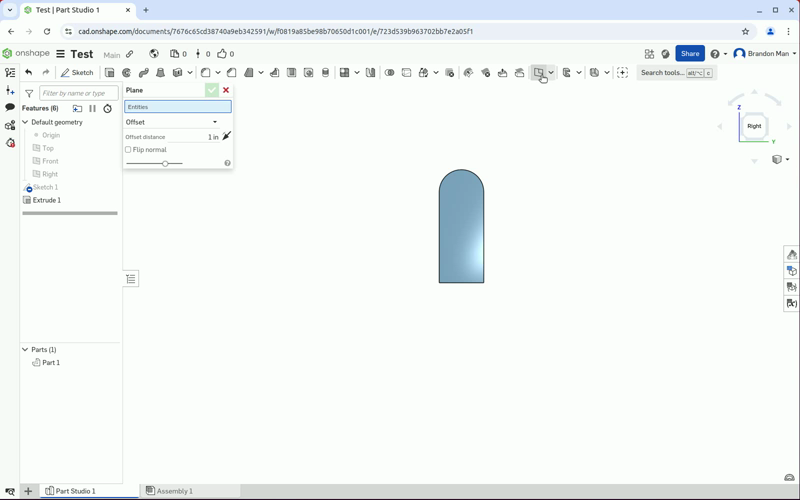
mouse_move(73, 176)
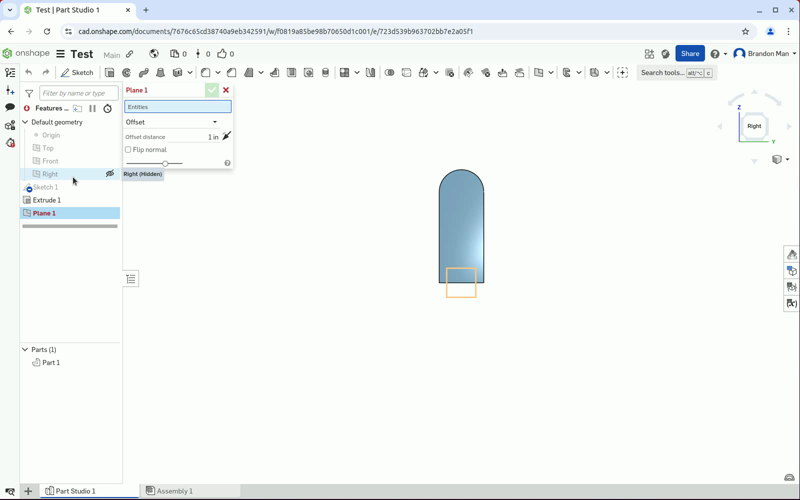
click(73, 176)
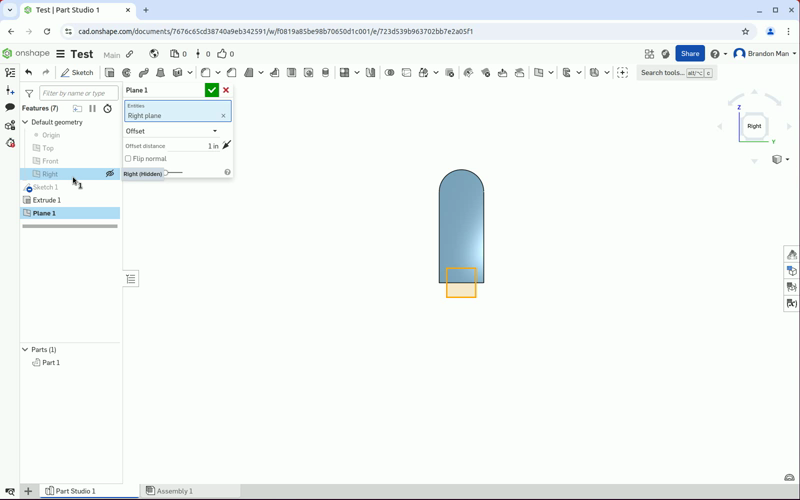
key(tab, 2)
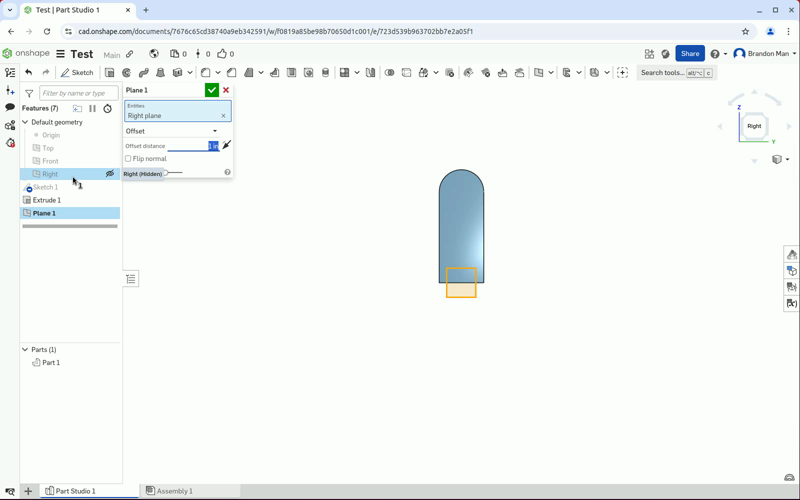
text(17.809)
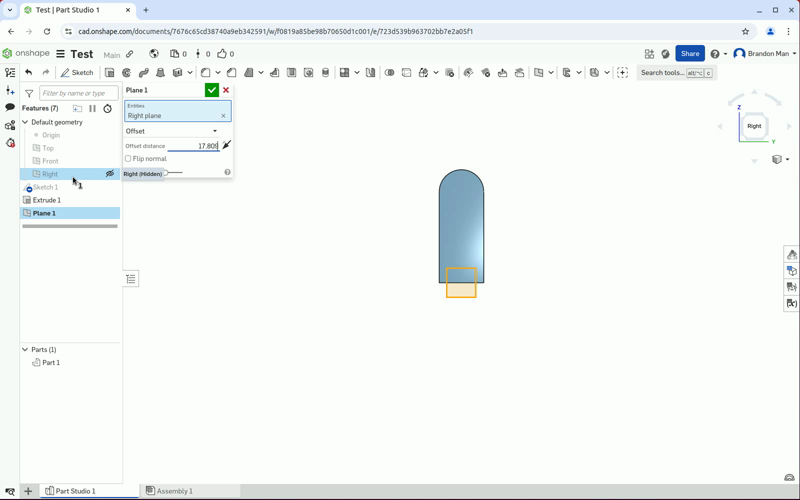
key(enter, 2)
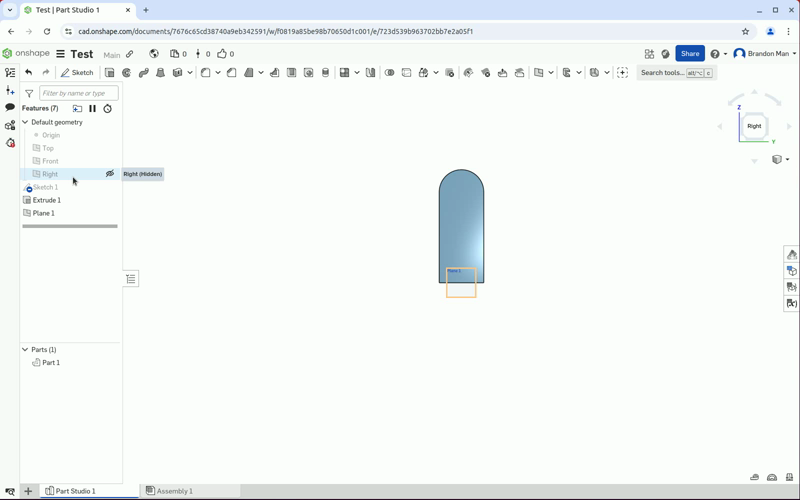
key(shift+s)
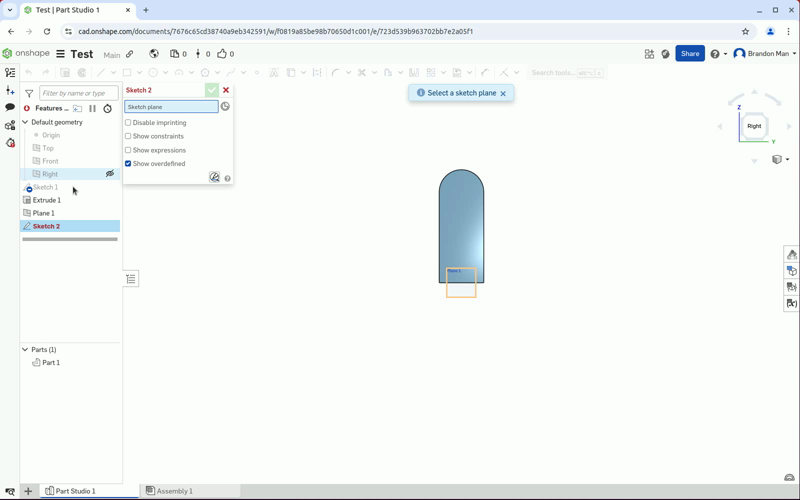
mouse_move(73, 215)
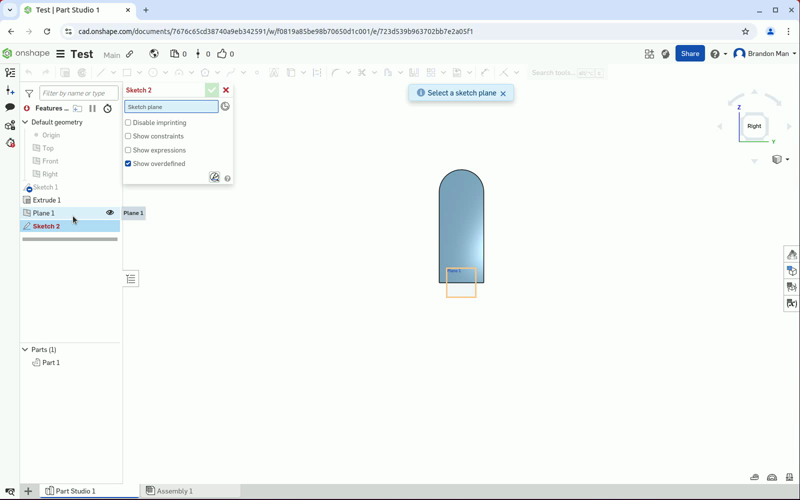
click(73, 215)
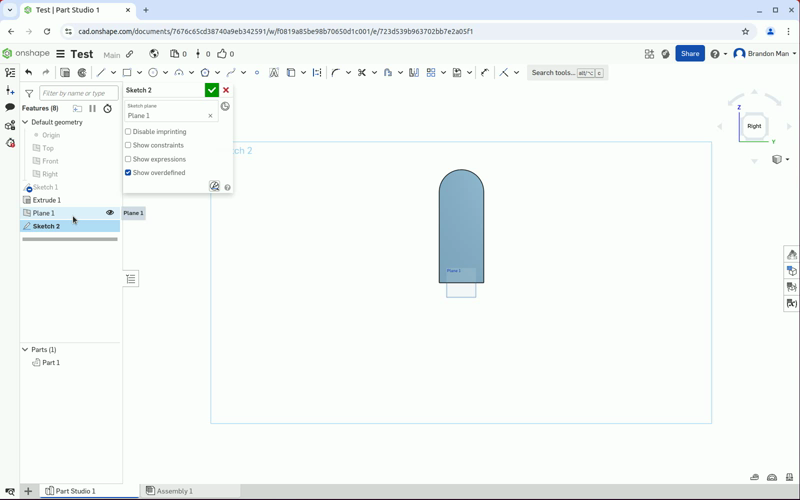
mouse_move(73, 352)
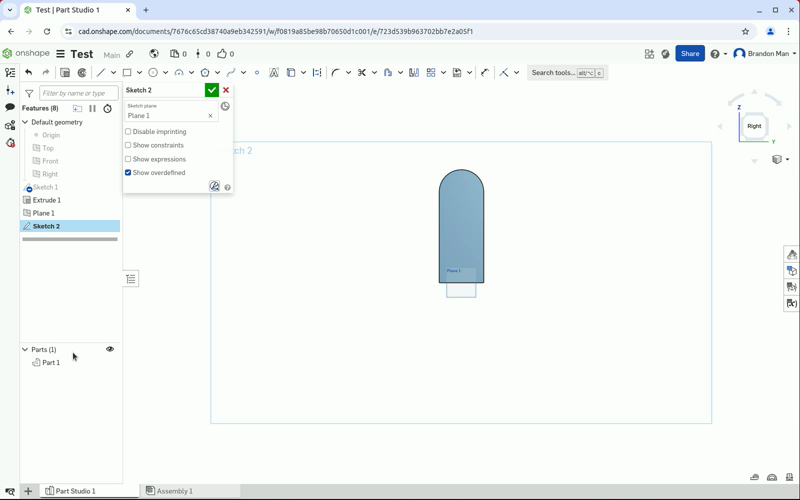
key(y)
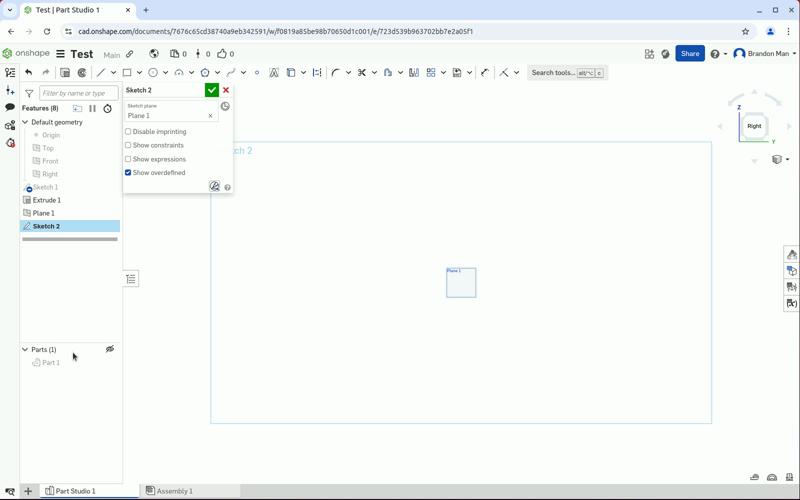
key(c)
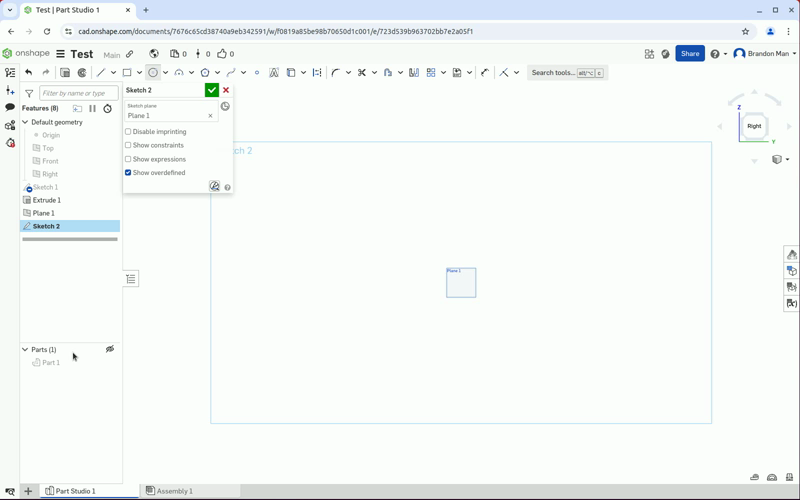
key_down(shift)
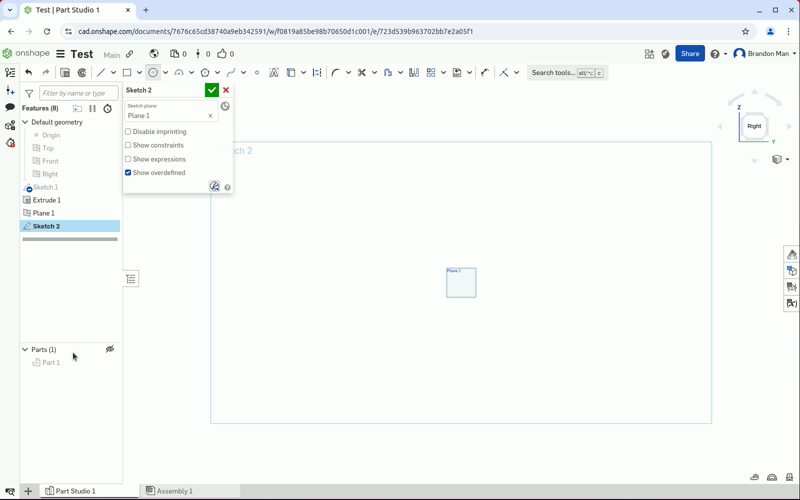
mouse_move(461, 191)
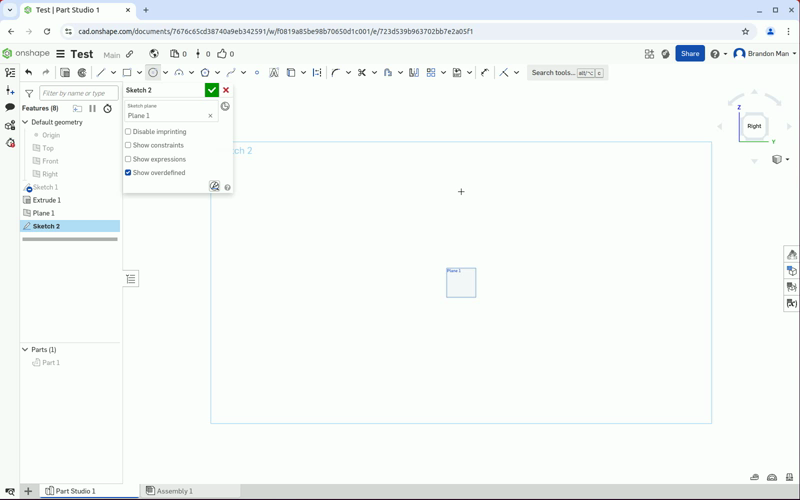
click(461, 191)
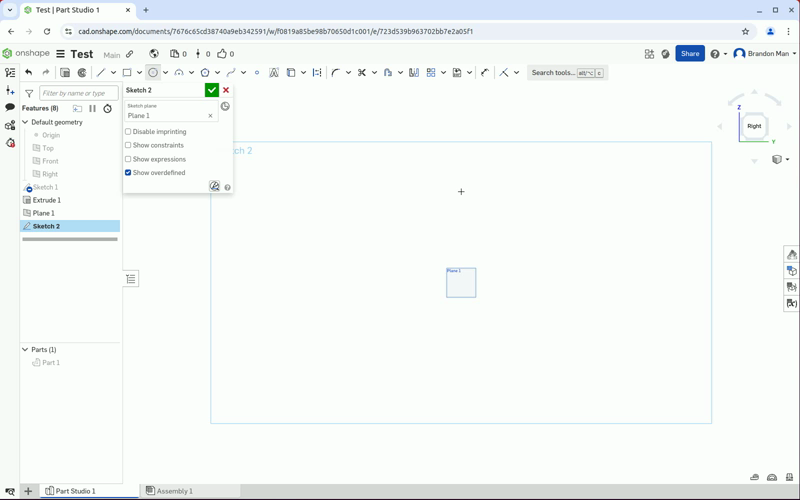
key_up(shift)
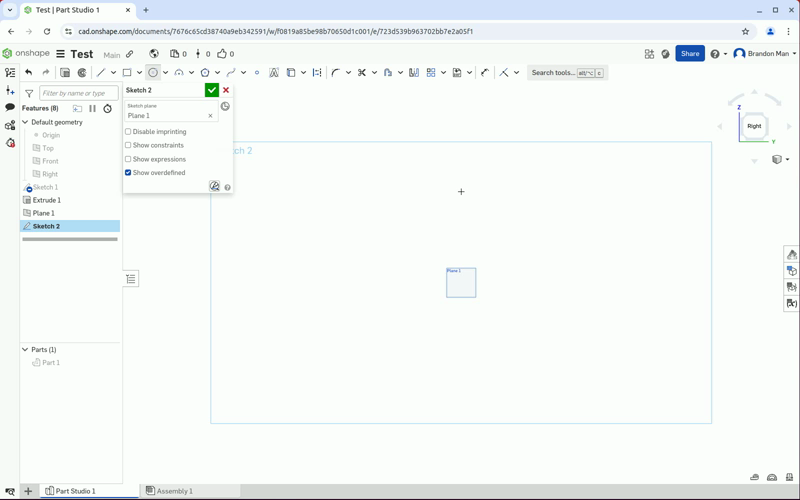
mouse_move(472, 191)
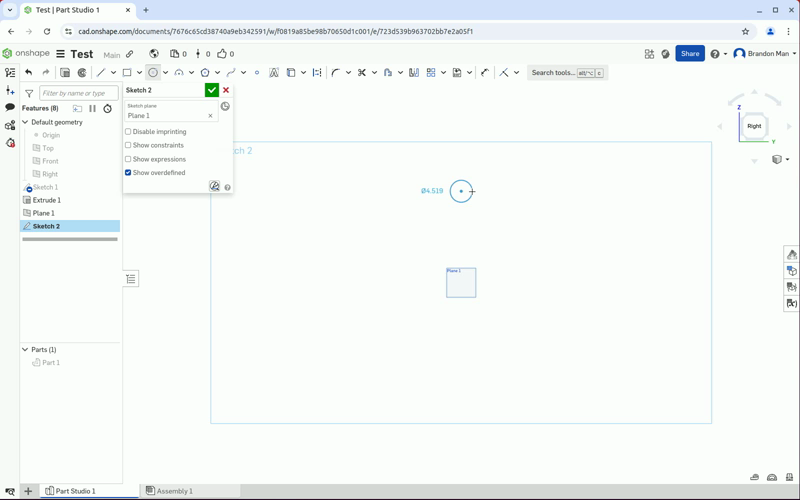
click(472, 191)
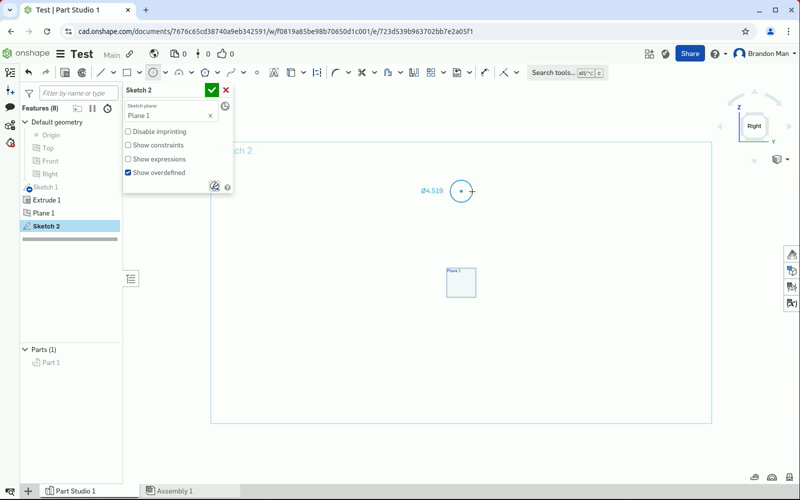
key(esc)
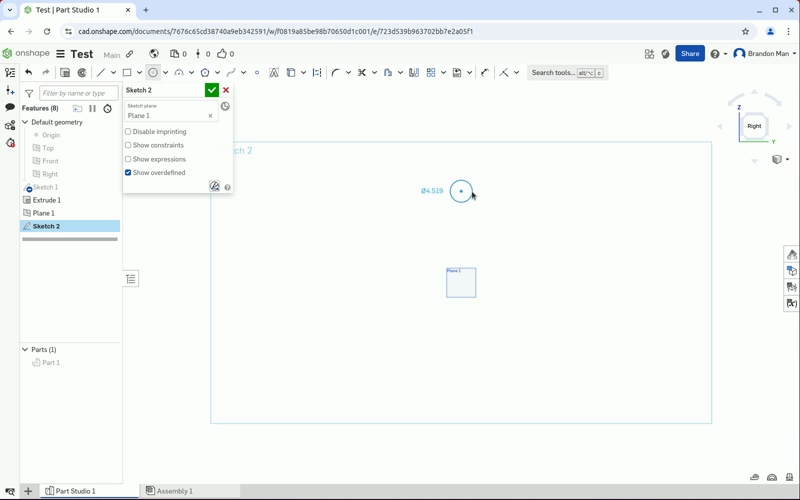
mouse_move(456, 192)
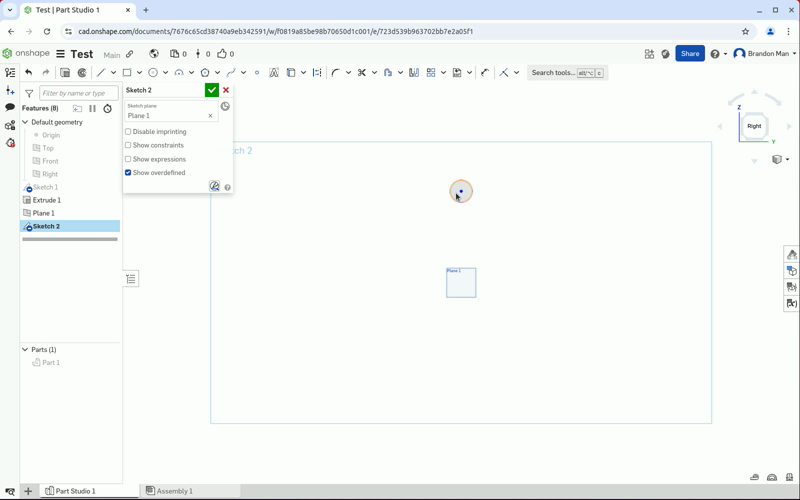
scroll(6)
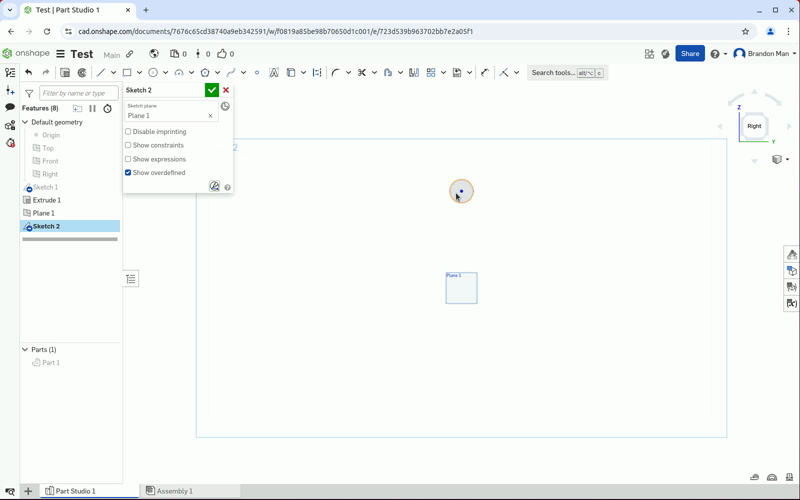
scroll(6)
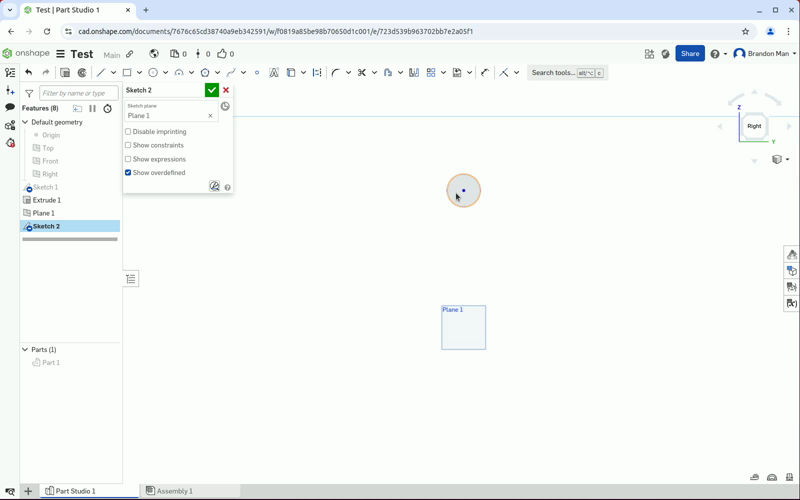
scroll(6)
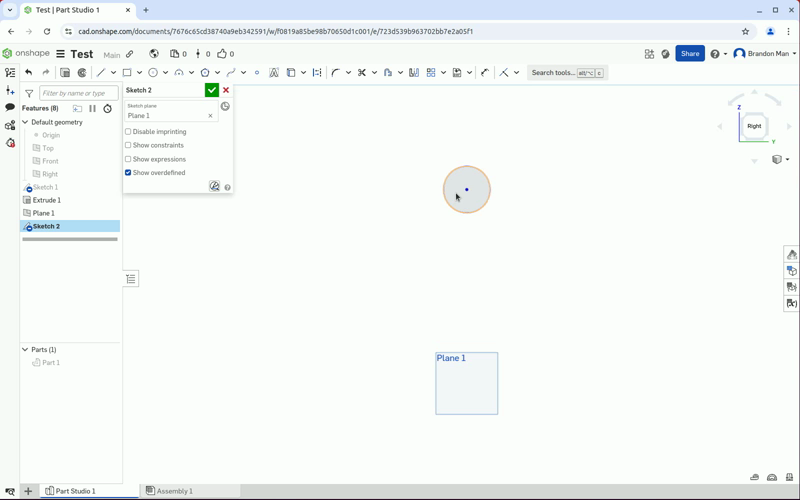
scroll(6)
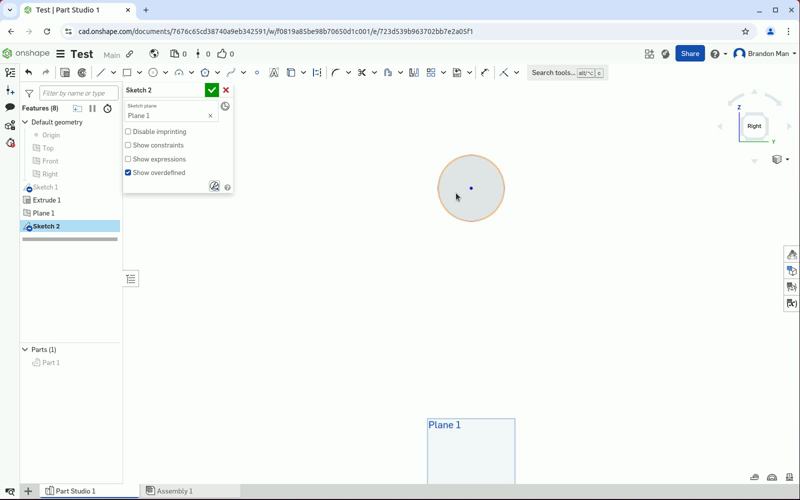
scroll(6)
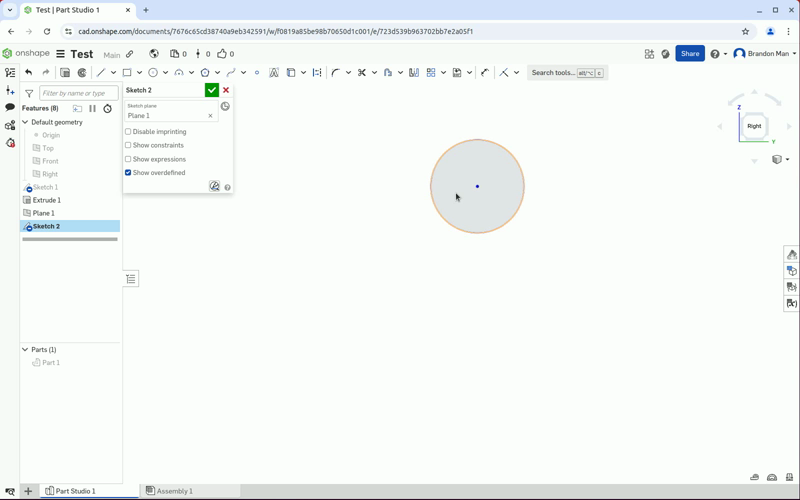
scroll(6)
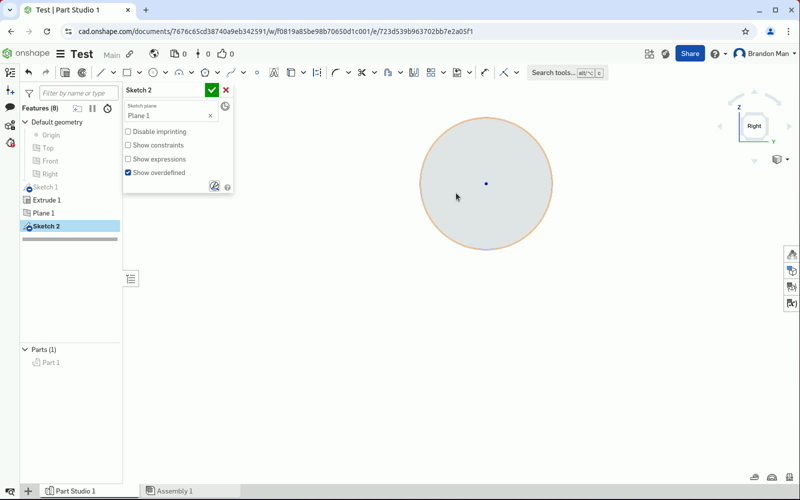
scroll(6)
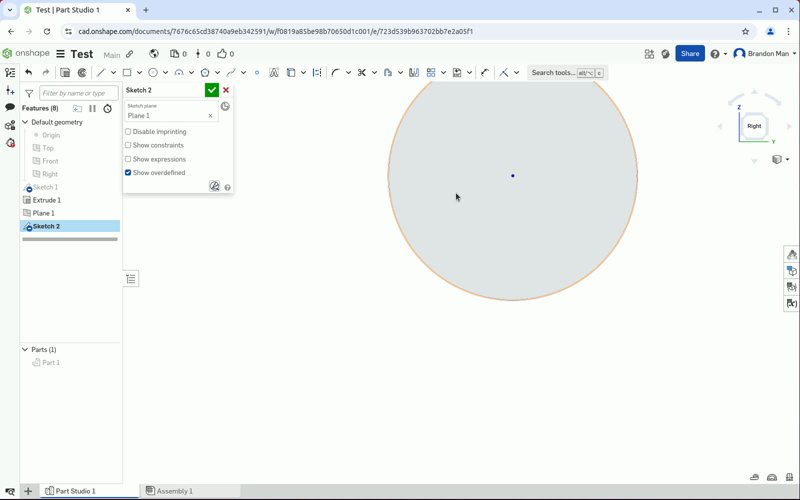
click(456, 192)
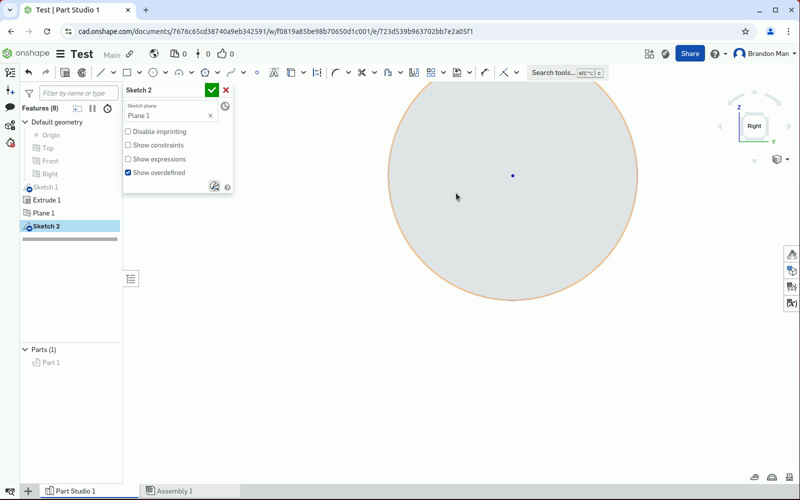
scroll(-6)
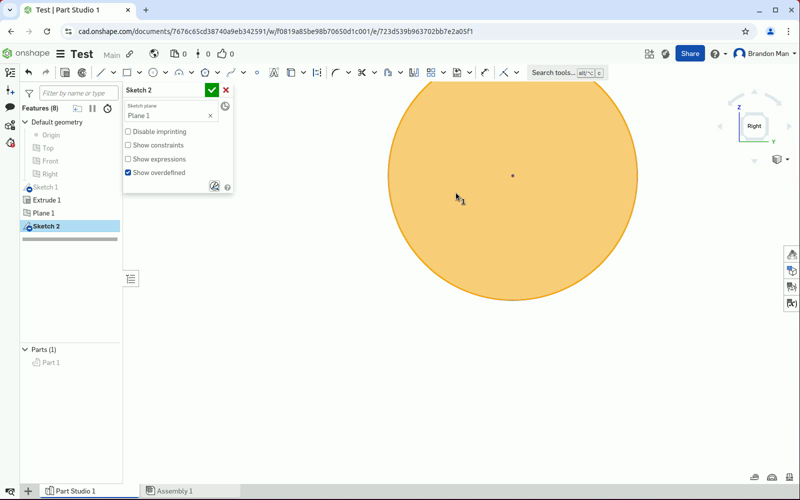
scroll(-6)
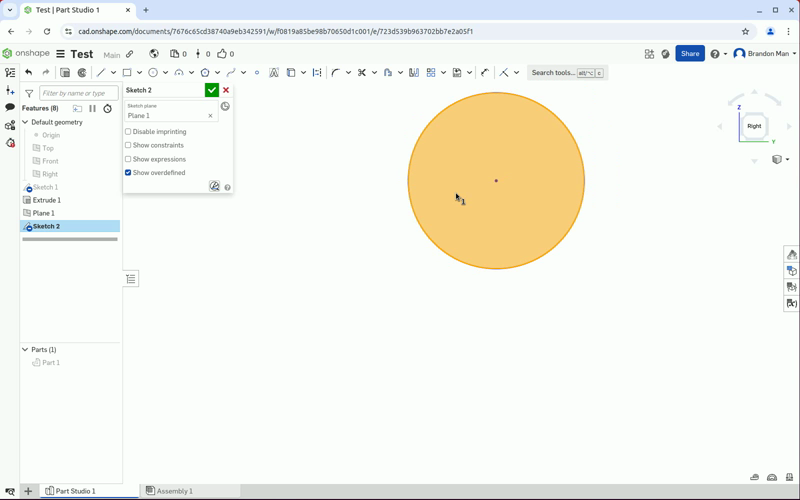
scroll(-6)
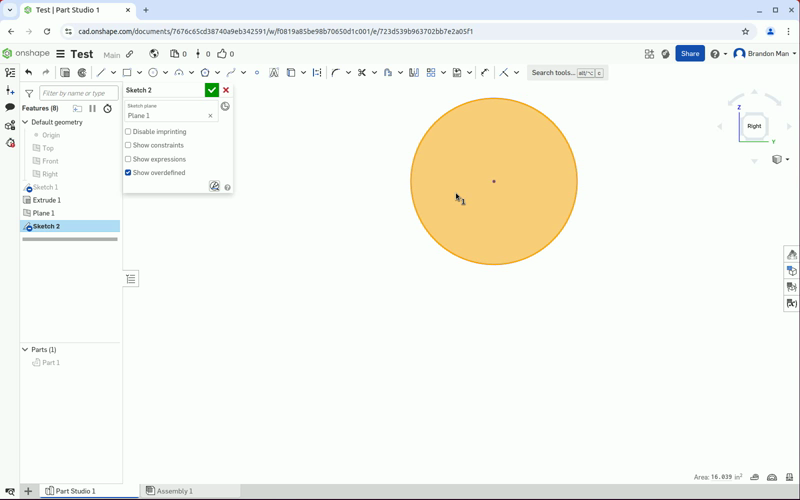
scroll(-6)
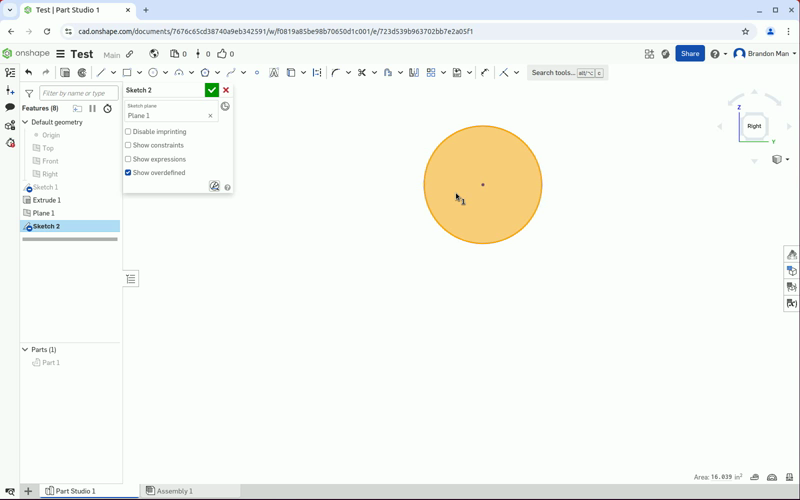
scroll(-6)
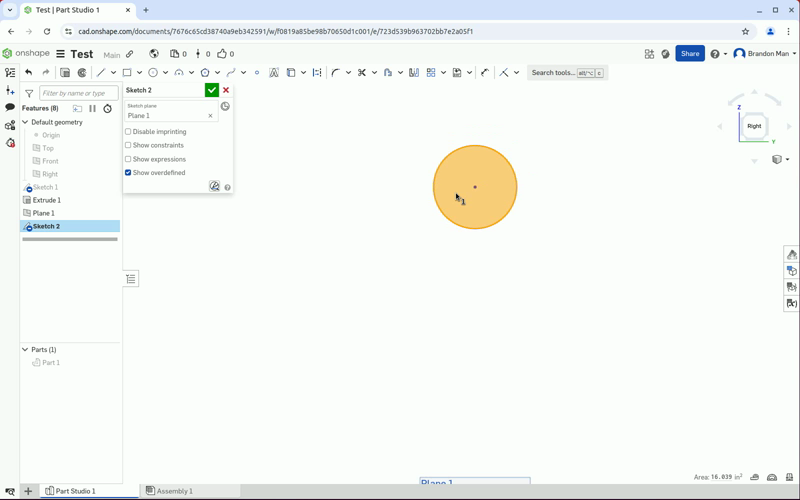
scroll(-6)
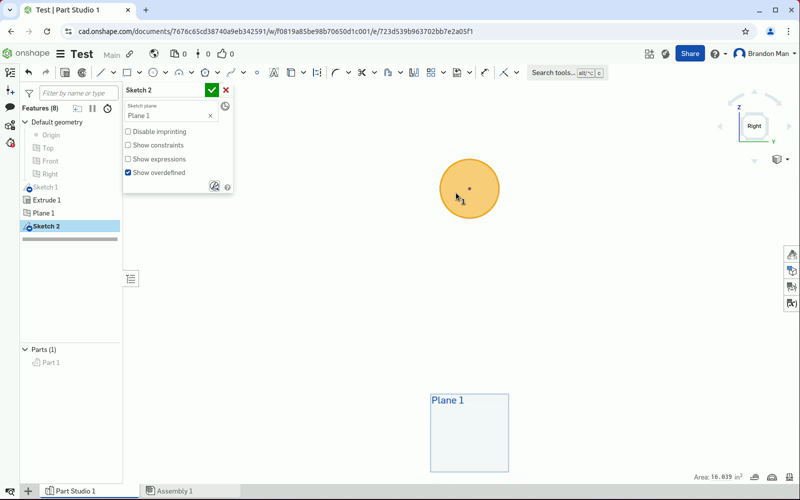
scroll(-6)
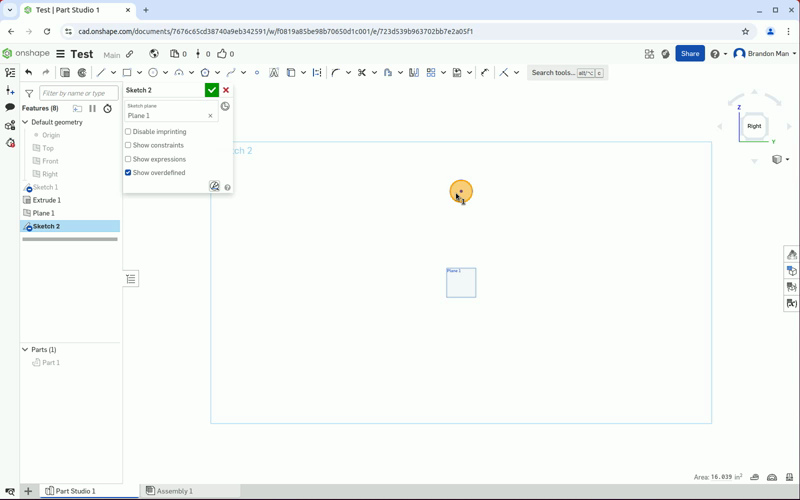
mouse_move(73, 352)
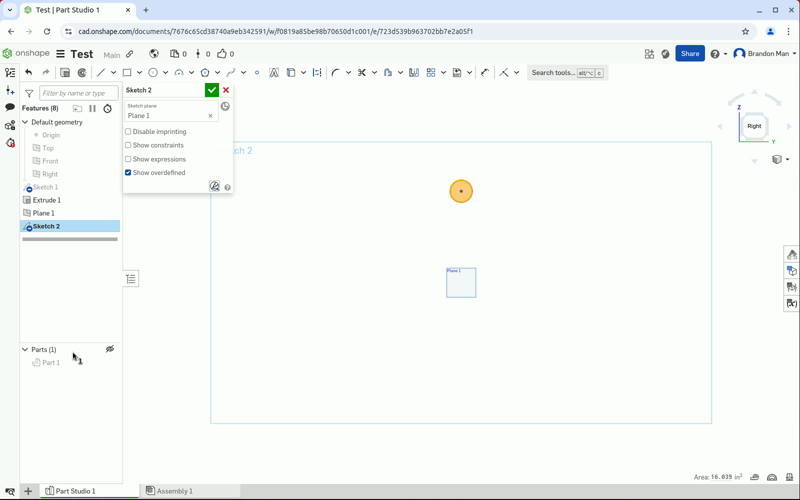
key(shift+y)
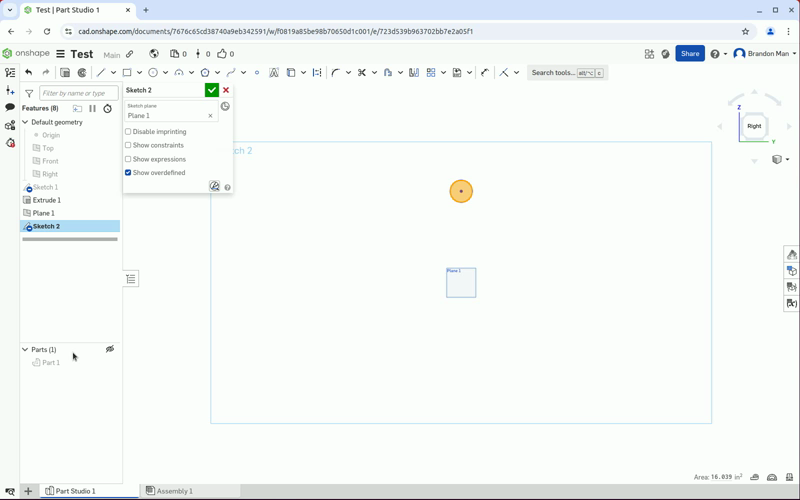
key(shift+e)
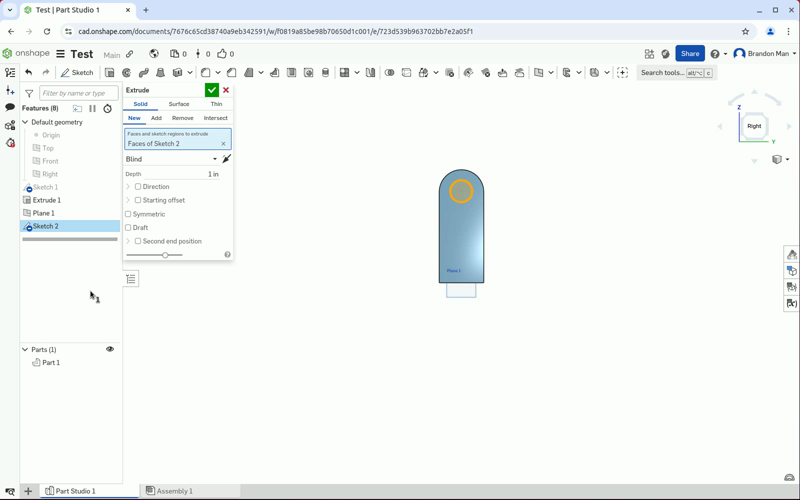
mouse_move(143, 106)
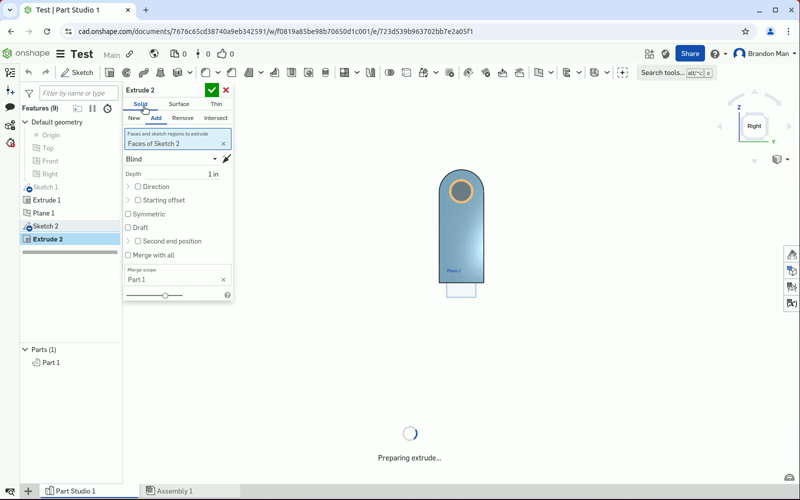
click(143, 106)
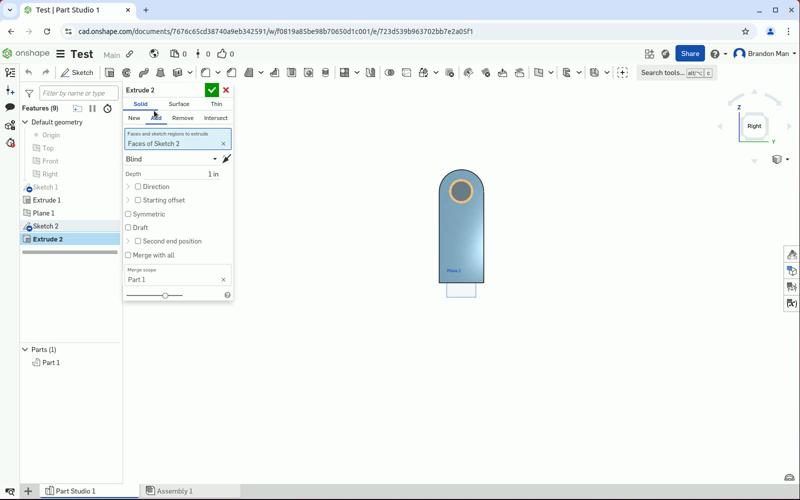
mouse_move(186, 120)
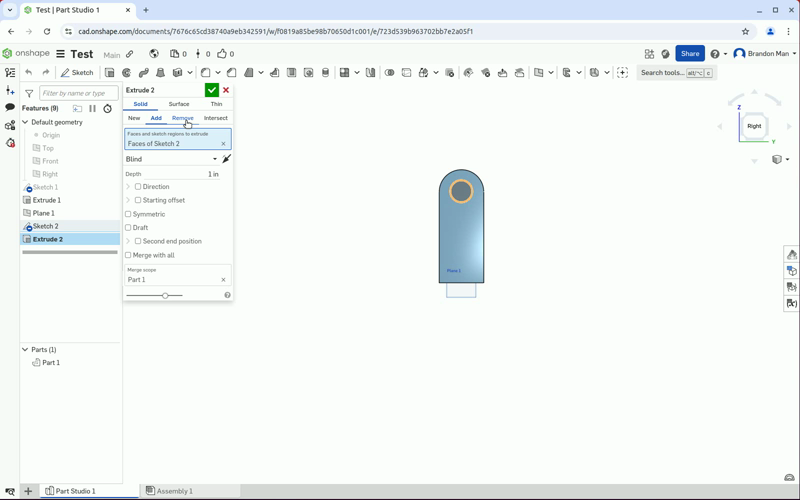
click(186, 120)
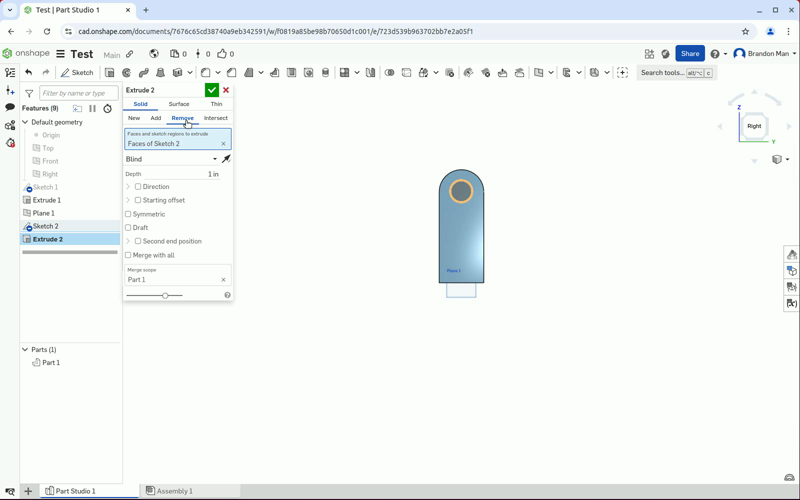
key(tab, 4)
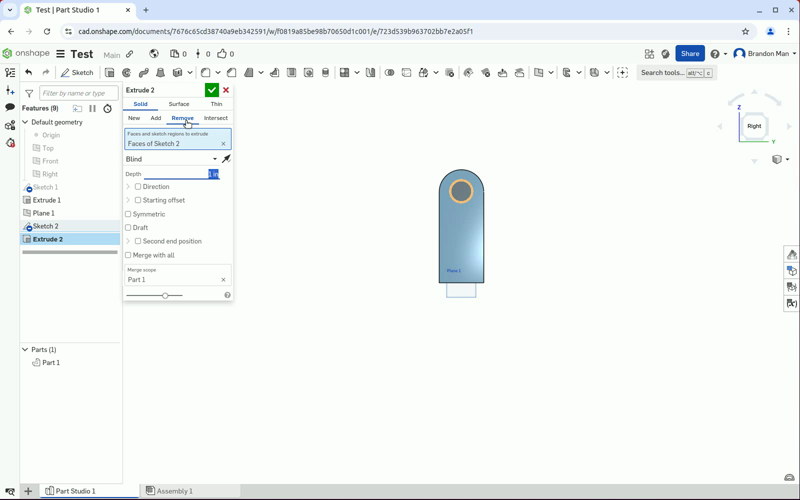
text(30.811)
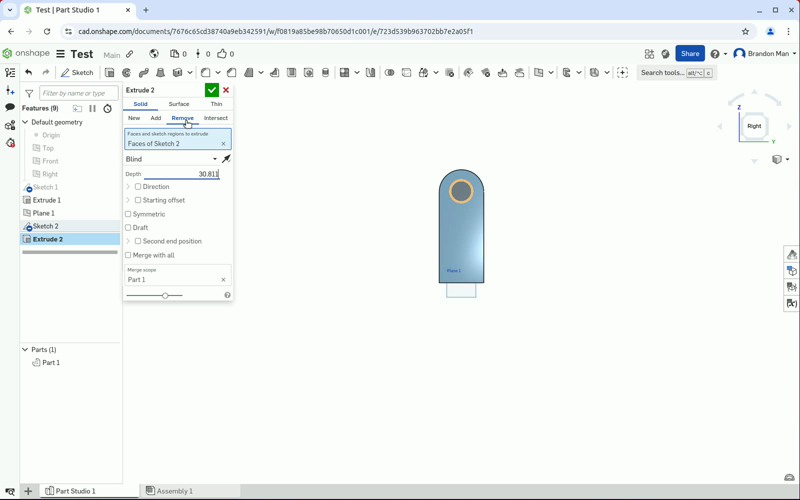
key(tab, 6)
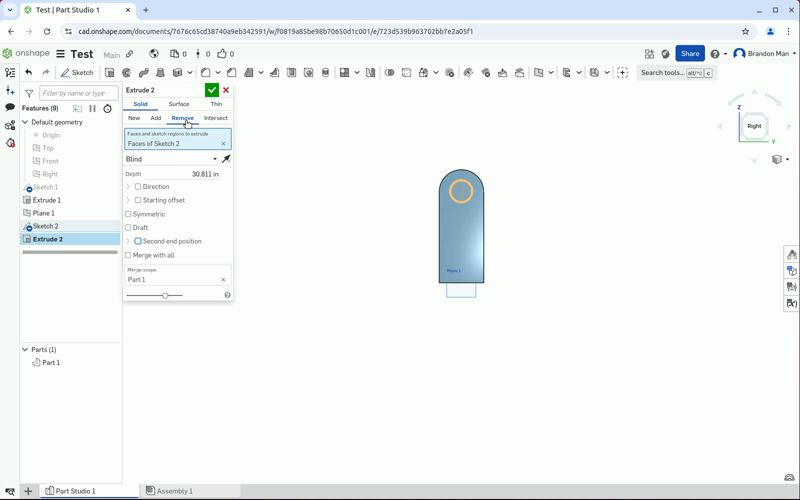
key(space)
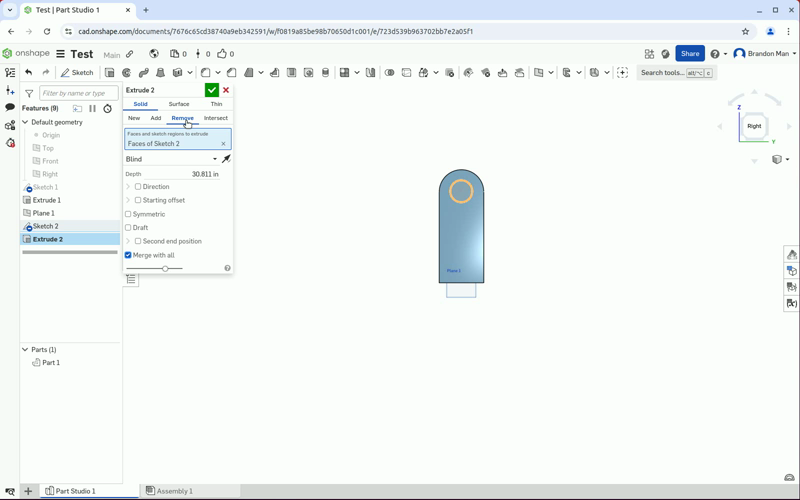
key(enter)
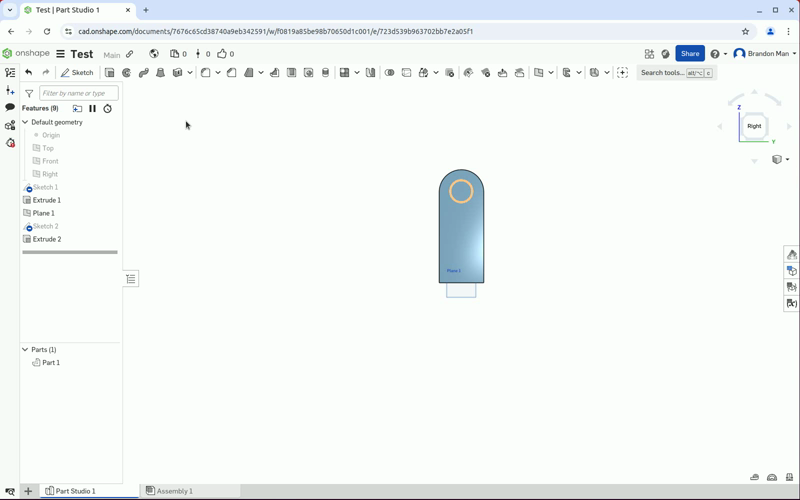
key(shift+h)
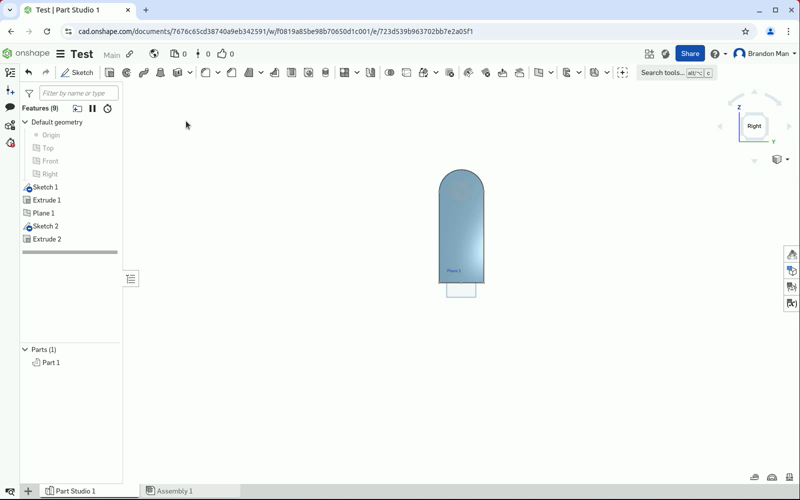
key(shift+h)
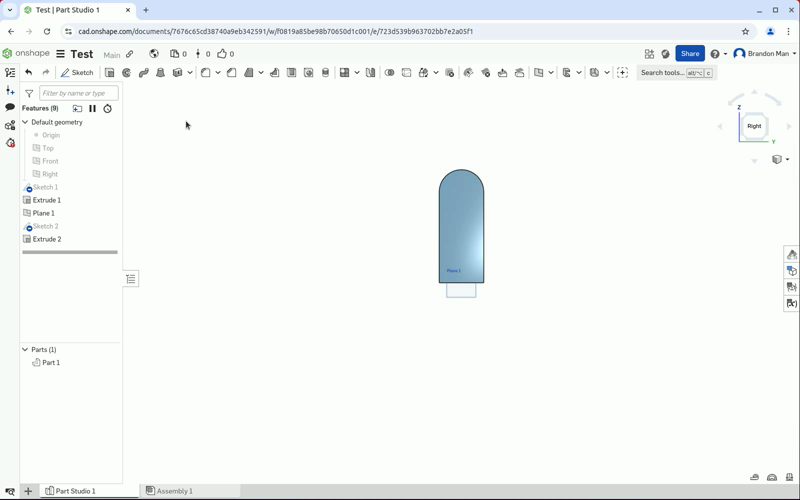
mouse_move(73, 189)
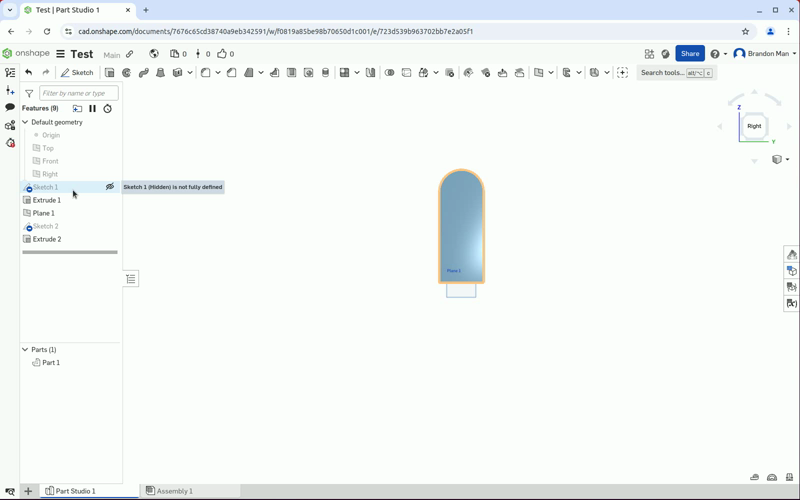
click(73, 189)
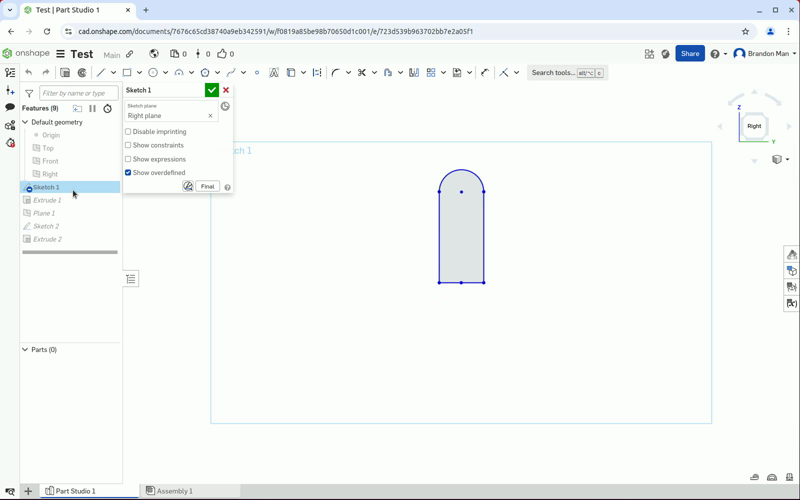
mouse_move(229, 92)
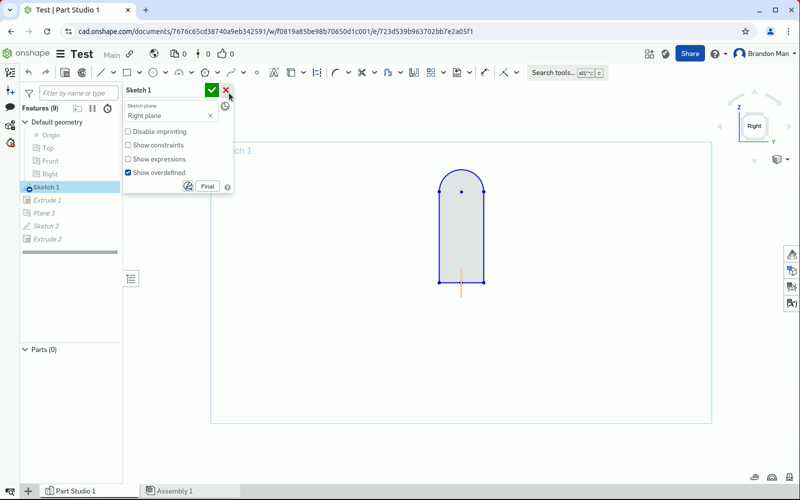
click(229, 92)
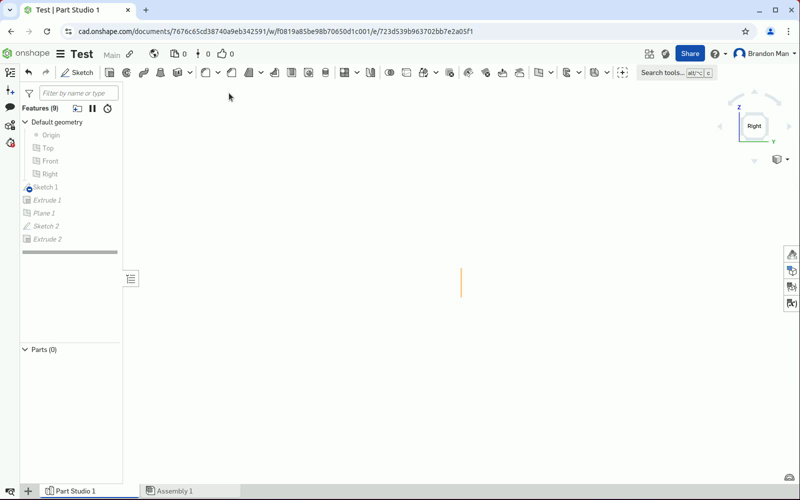
mouse_move(73, 352)
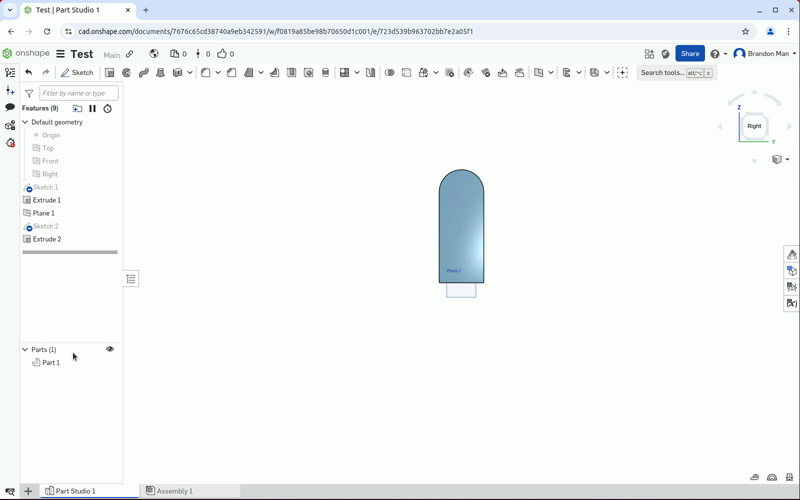
key(y)
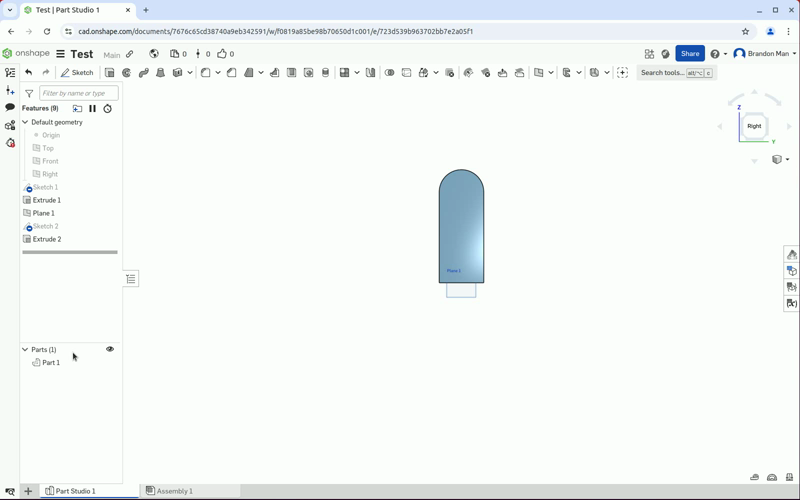
key(shift+p)
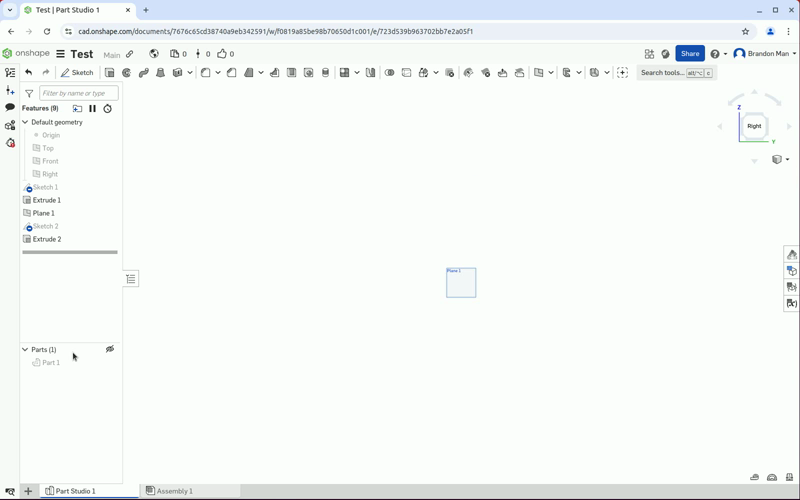
key(space)
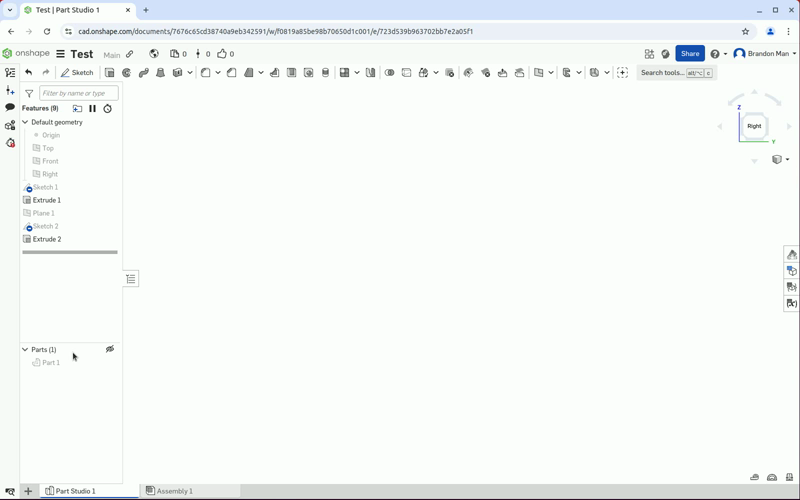
key_down(shift)
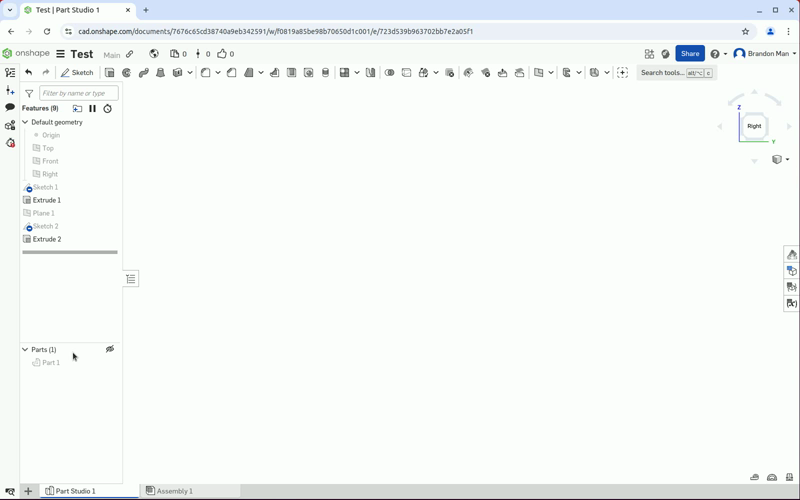
key(right)
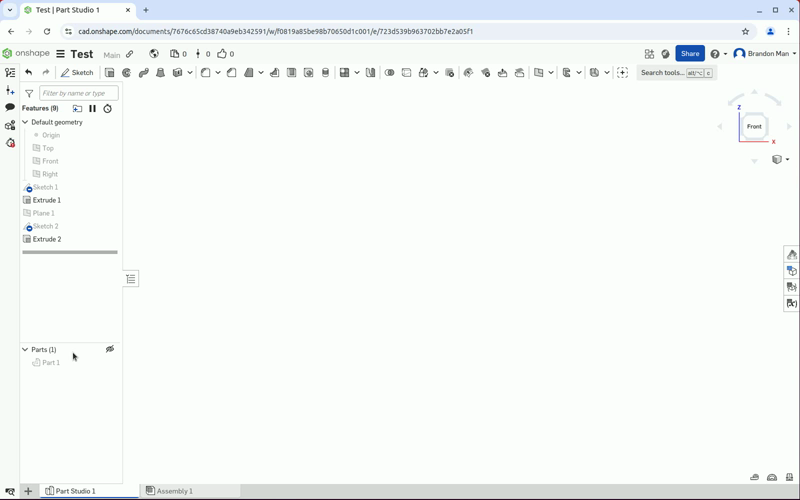
key_up(shift)
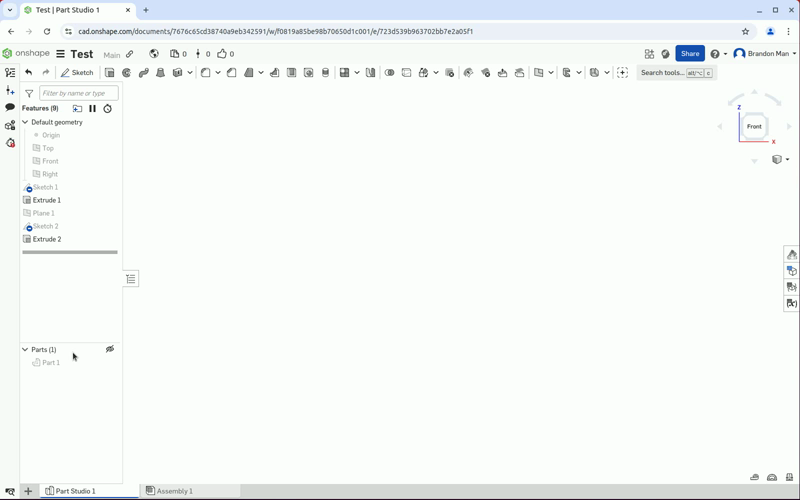
mouse_move(73, 352)
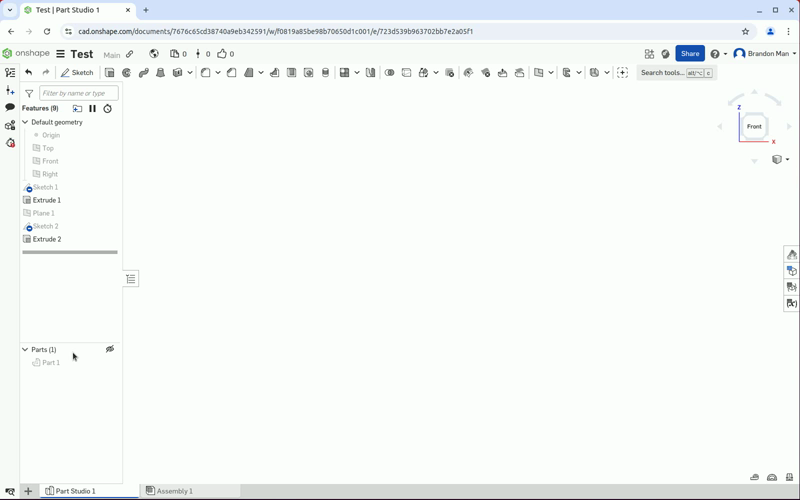
key(shift+y)
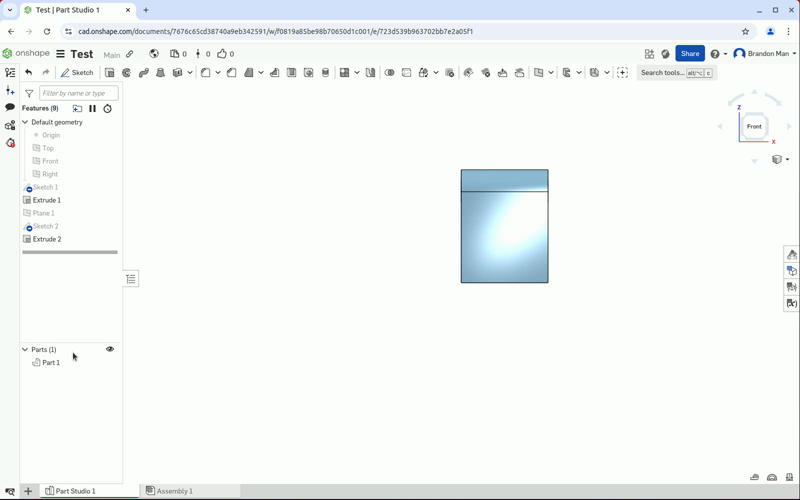
mouse_move(541, 75)
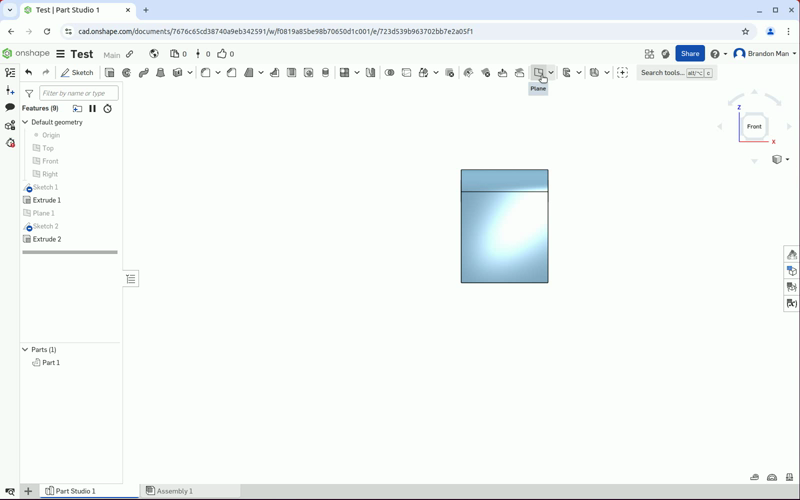
click(541, 75)
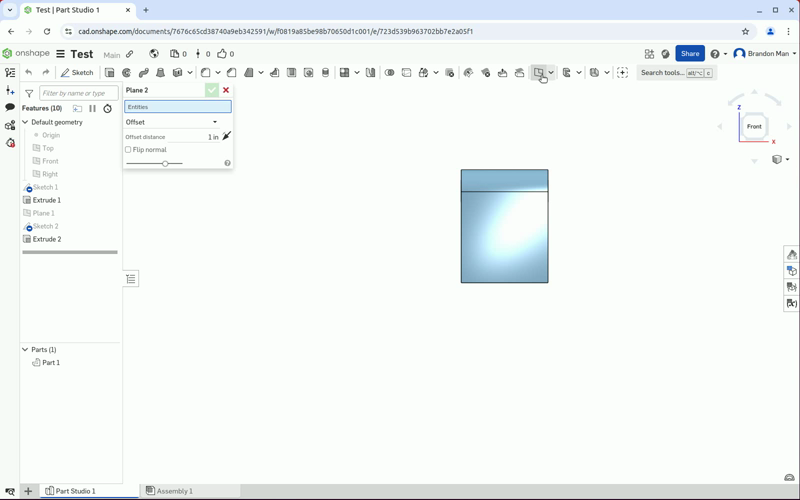
mouse_move(73, 163)
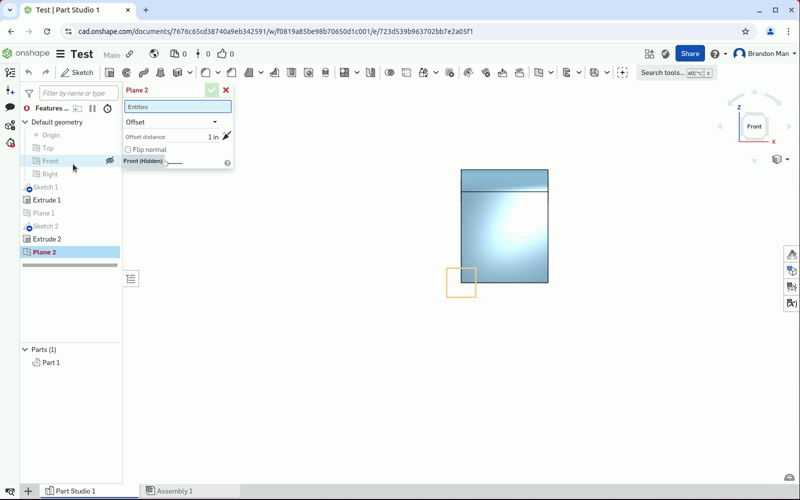
click(73, 163)
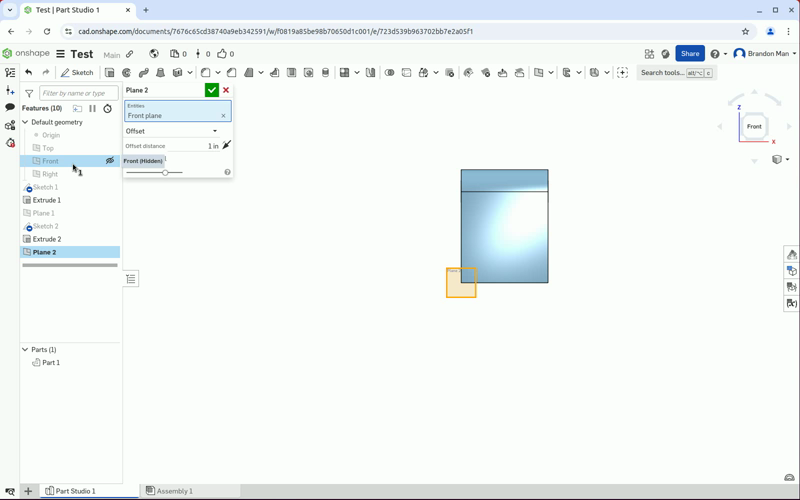
key(tab, 2)
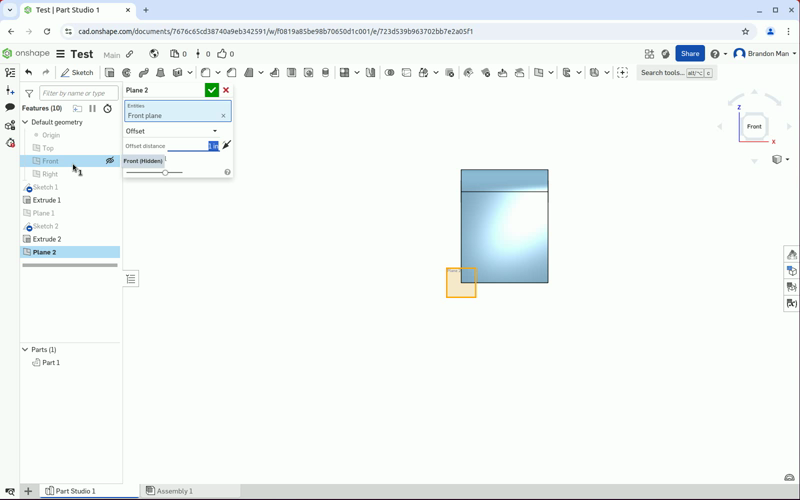
text(4.344)
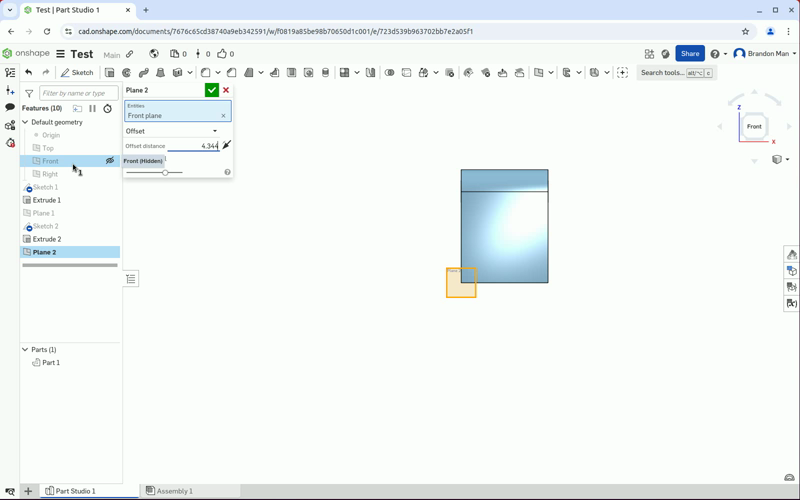
key(enter, 2)
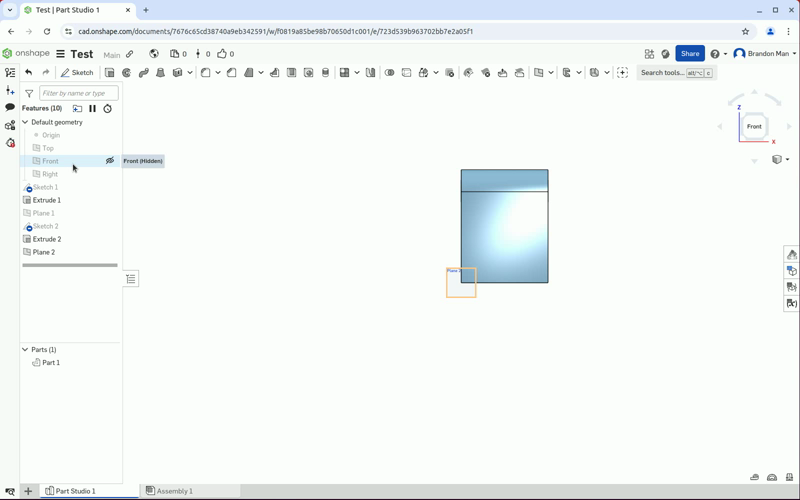
key(shift+s)
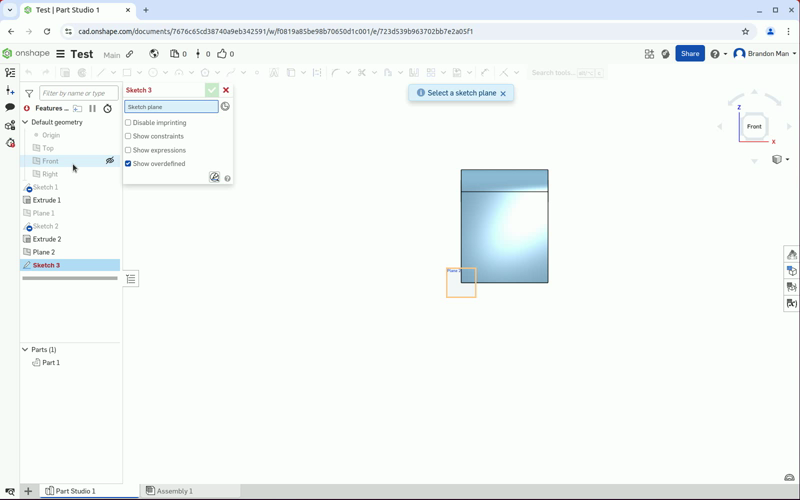
mouse_move(73, 254)
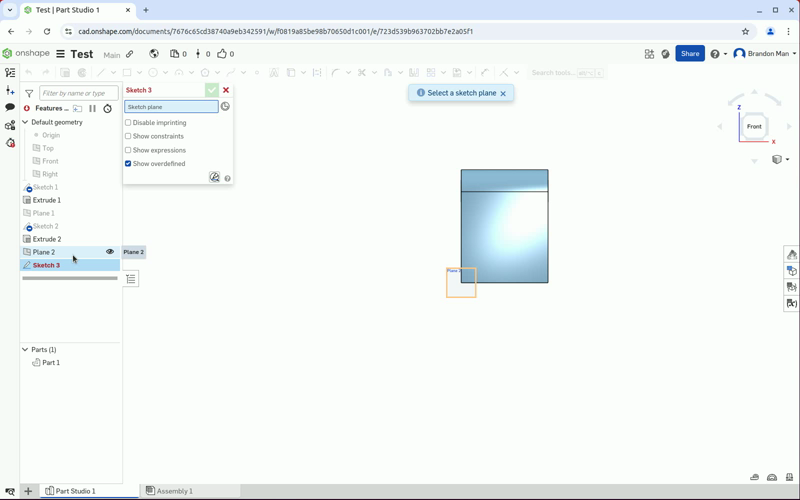
click(73, 254)
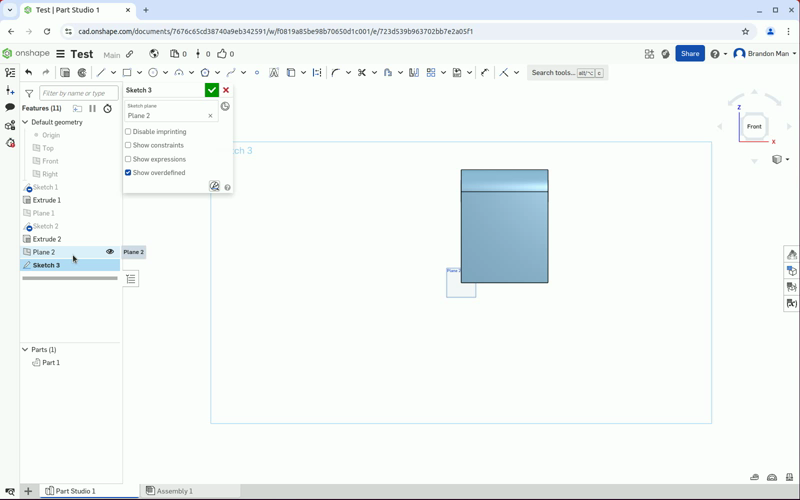
mouse_move(73, 352)
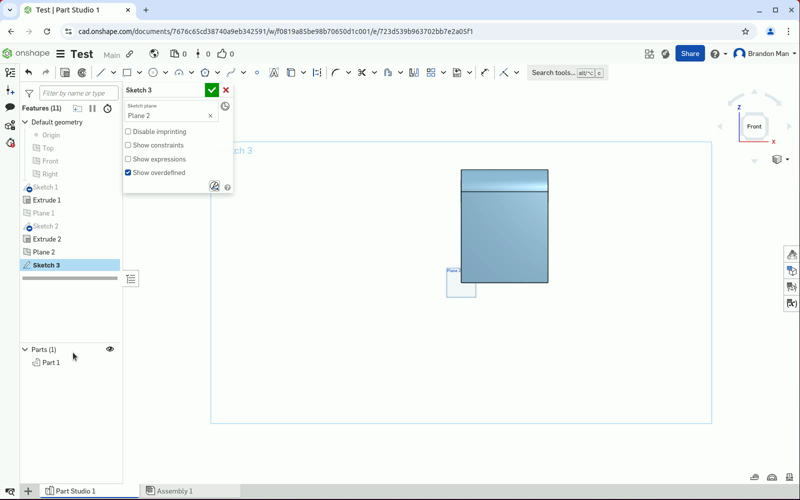
key(y)
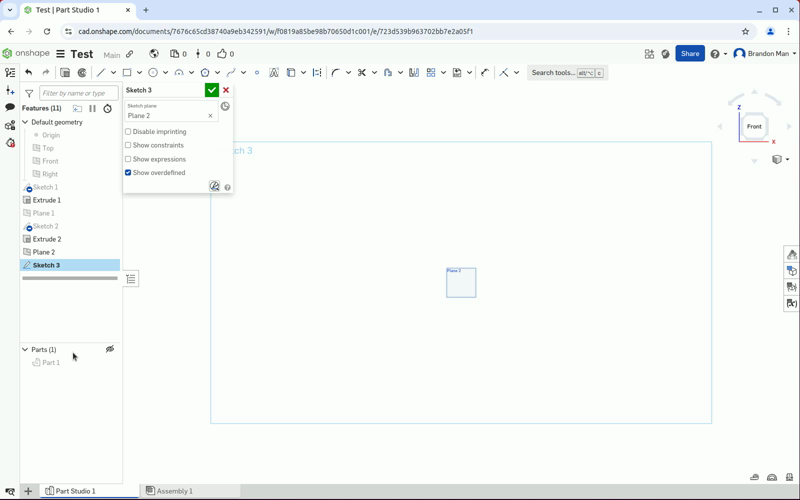
key(l)
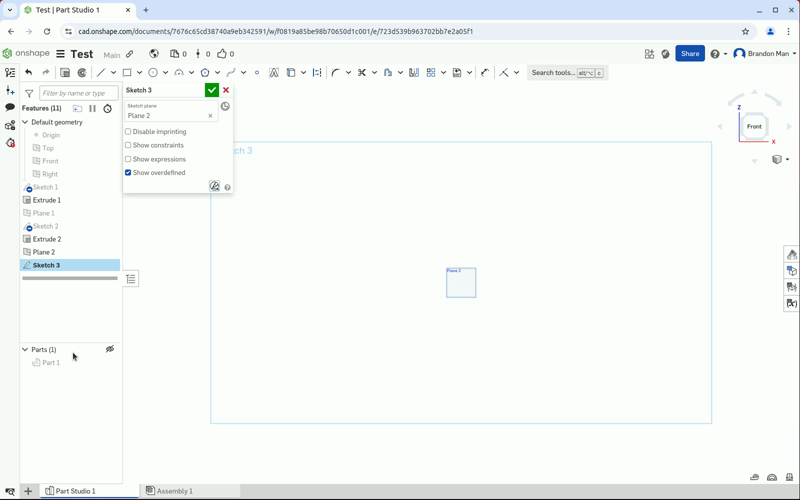
key_down(shift)
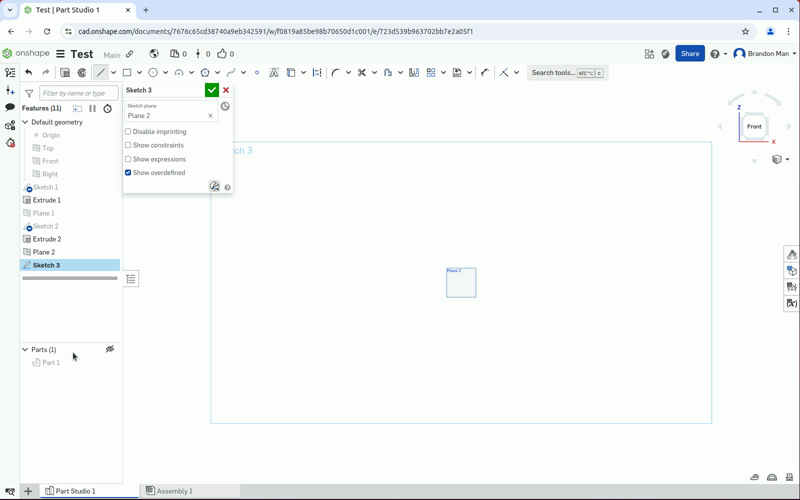
mouse_move(481, 191)
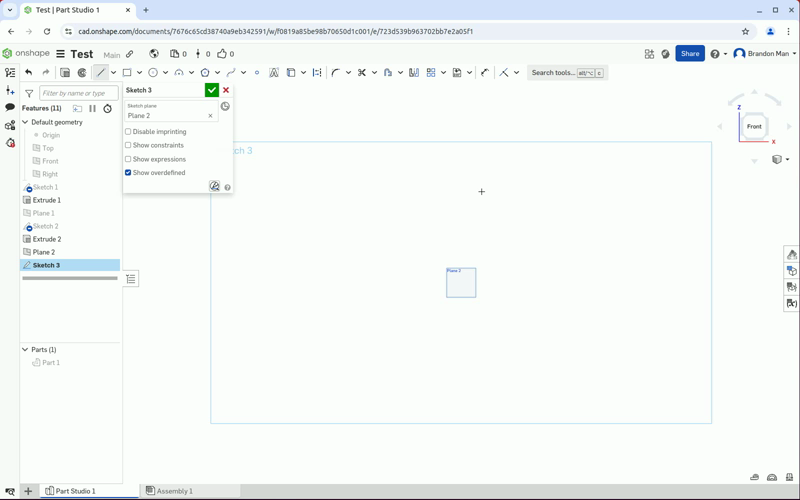
click(481, 191)
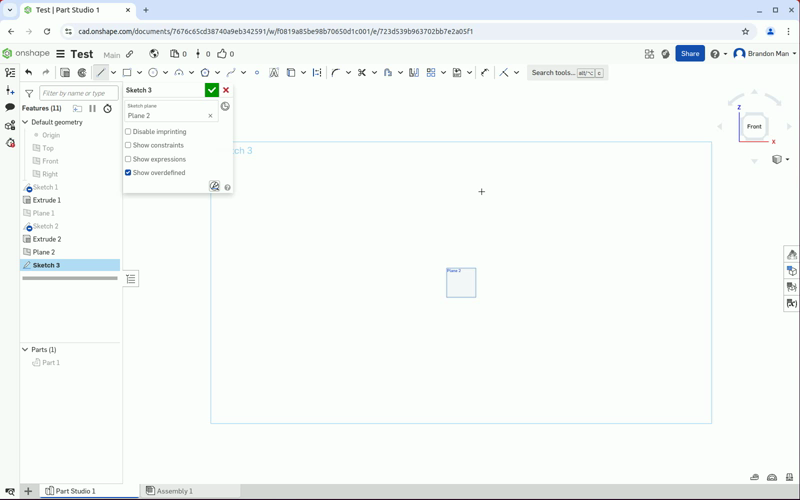
key_up(shift)
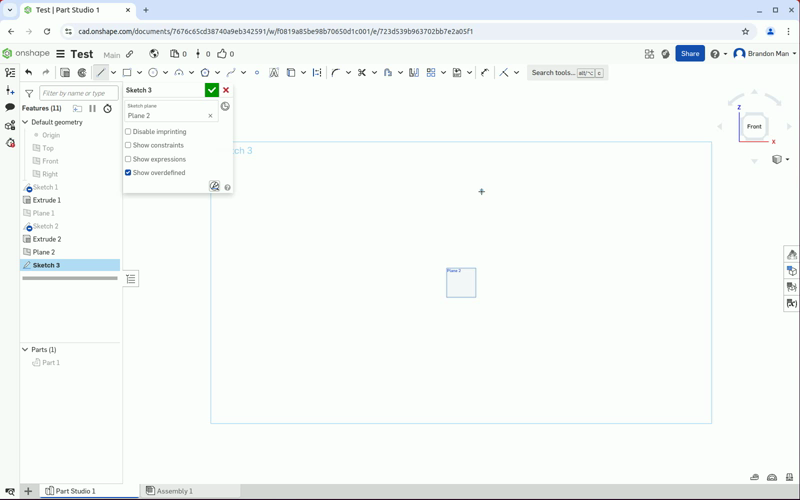
key_down(shift)
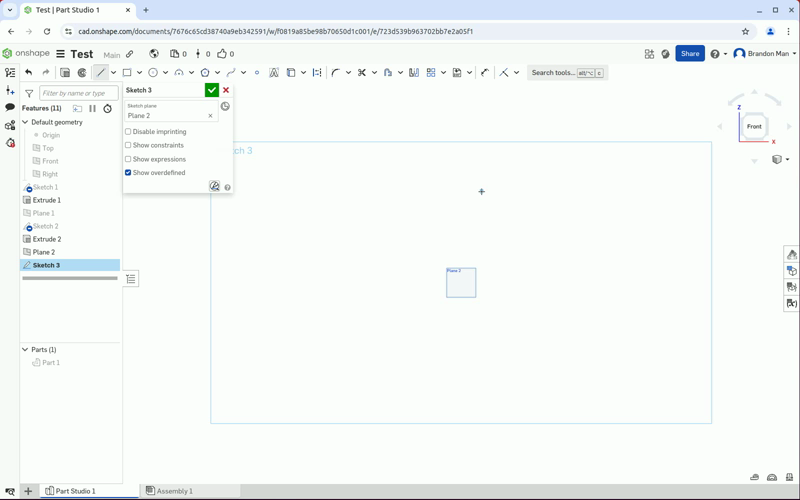
mouse_move(511, 191)
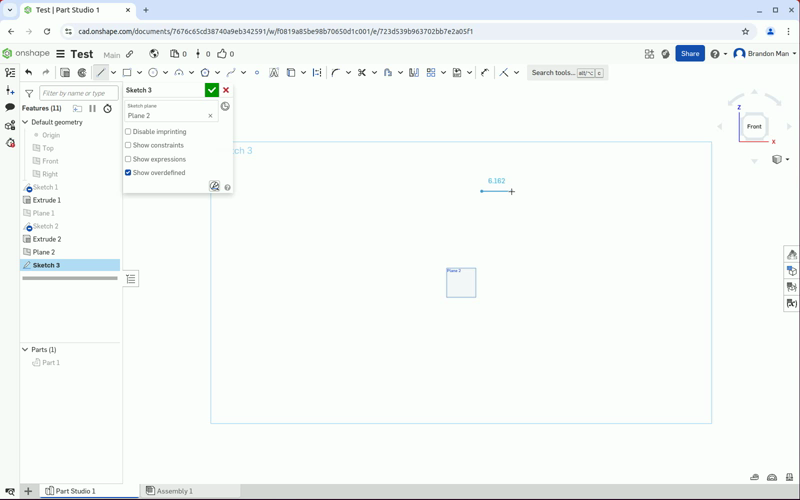
mouse_move(525, 191)
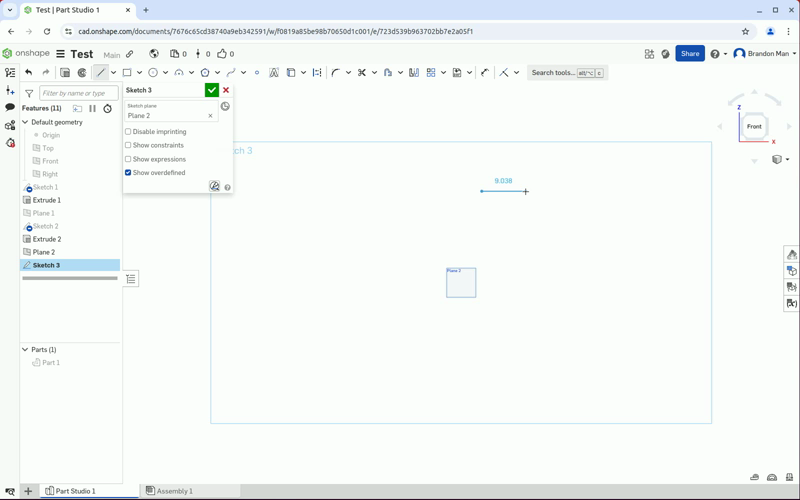
click(525, 191)
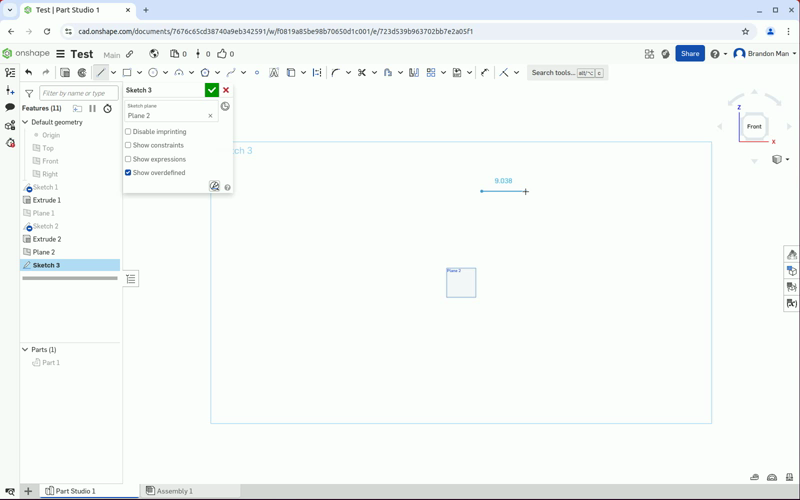
key_up(shift)
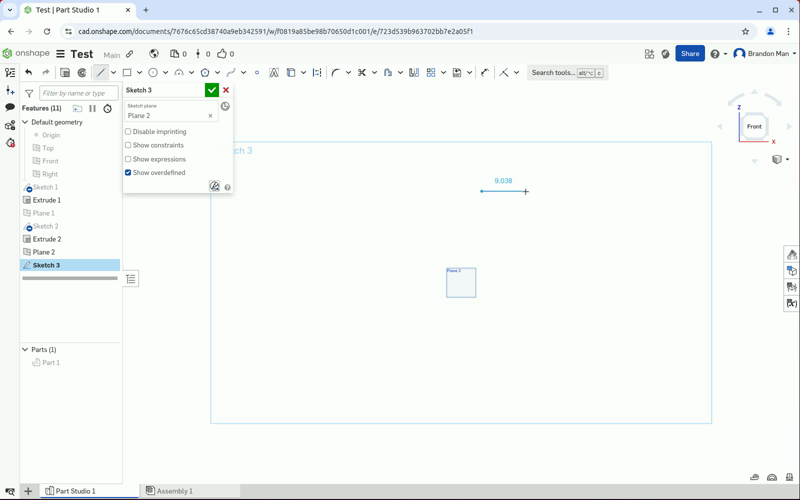
key_down(shift)
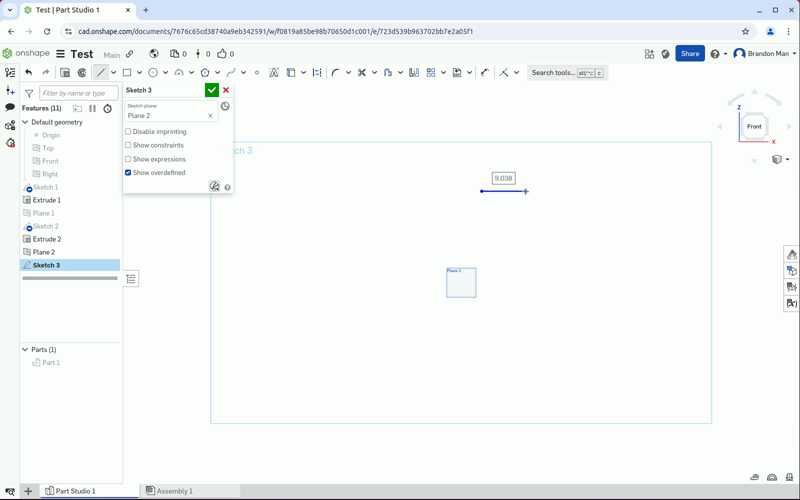
mouse_move(555, 191)
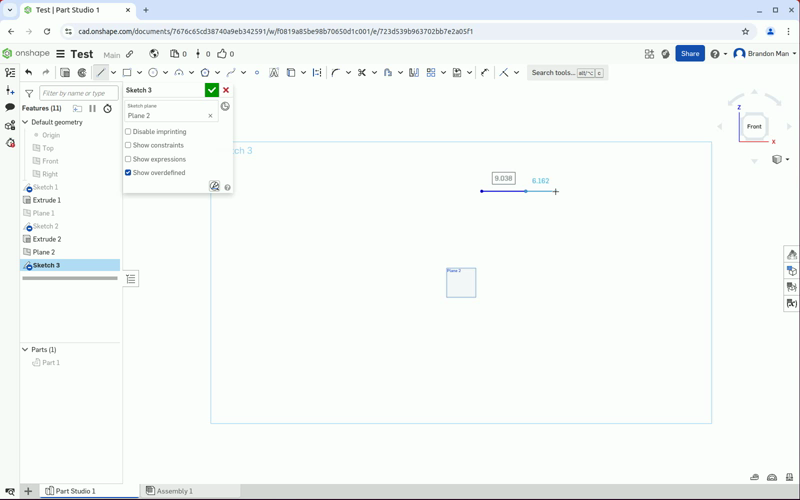
mouse_move(525, 151)
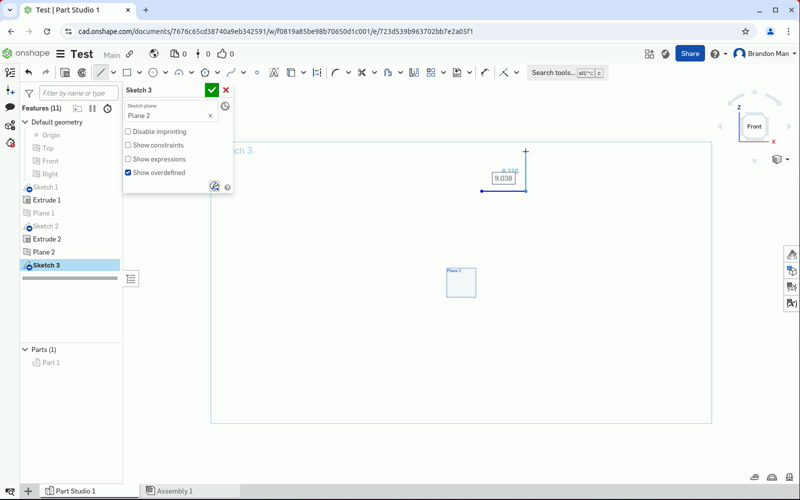
click(525, 151)
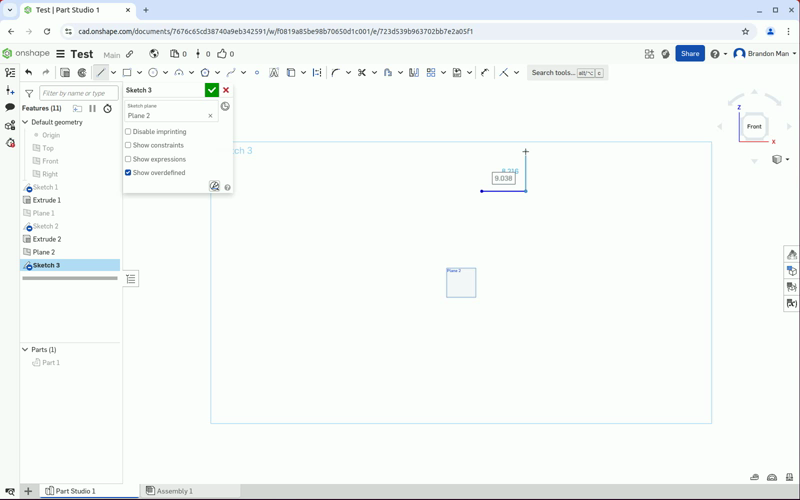
key_up(shift)
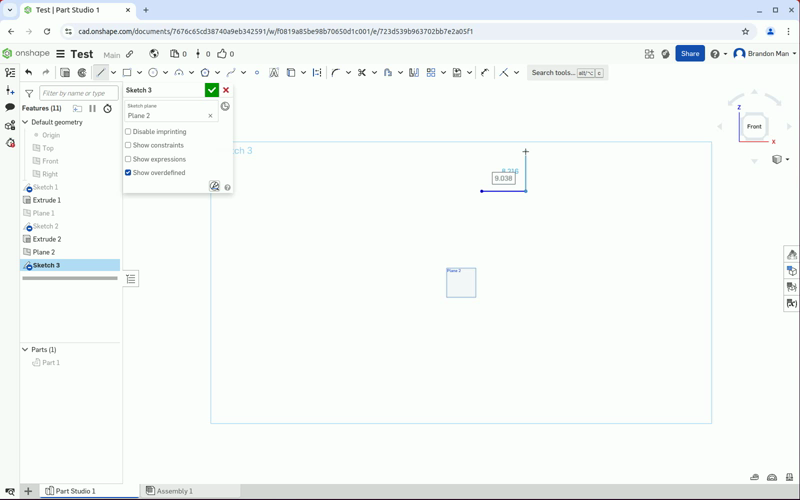
key_down(shift)
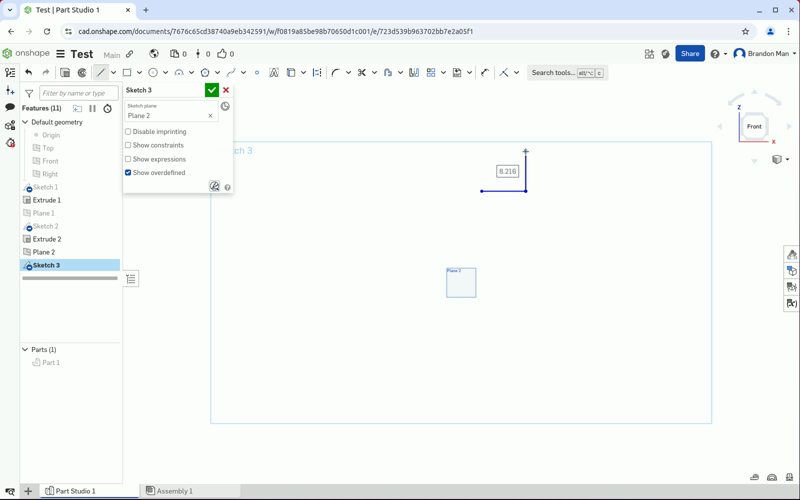
mouse_move(555, 151)
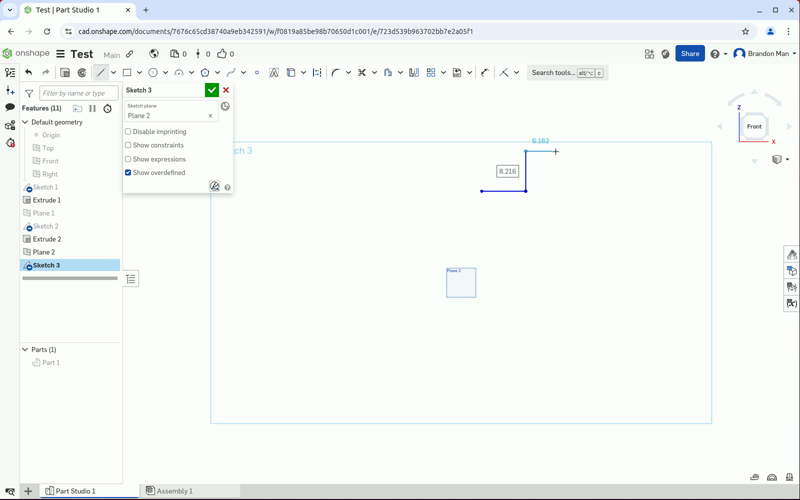
mouse_move(481, 151)
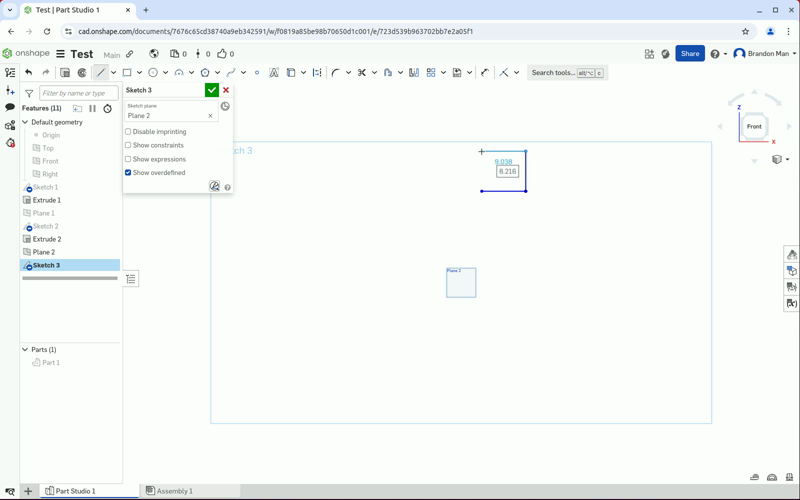
click(481, 151)
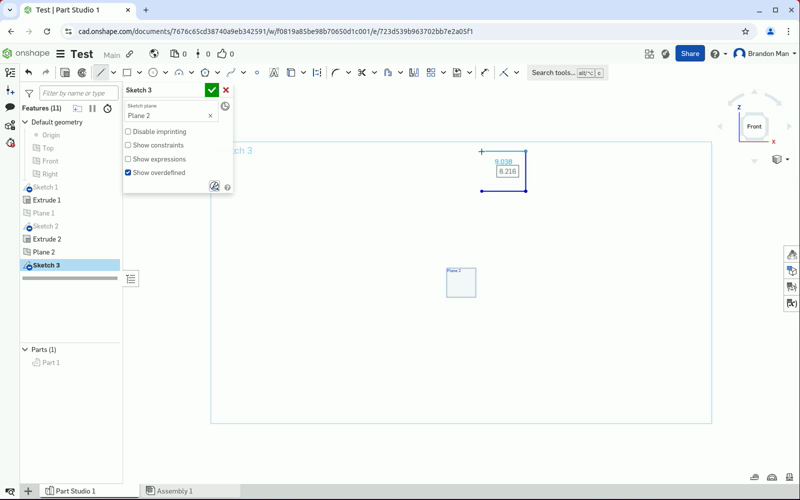
key_up(shift)
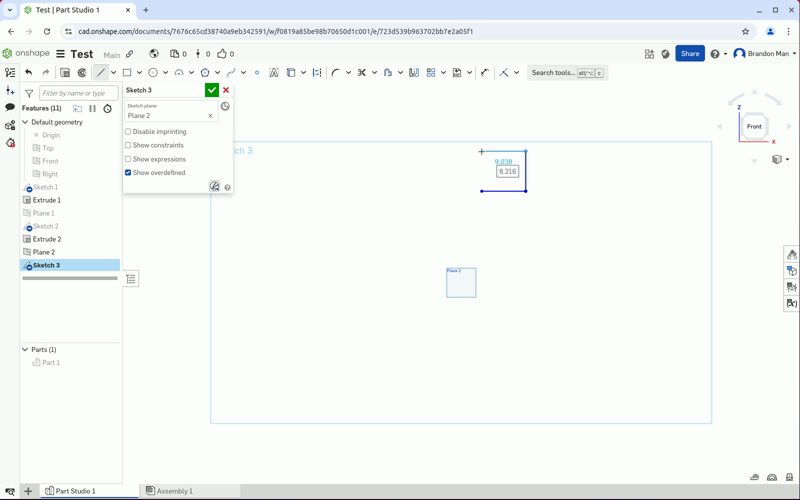
mouse_move(511, 151)
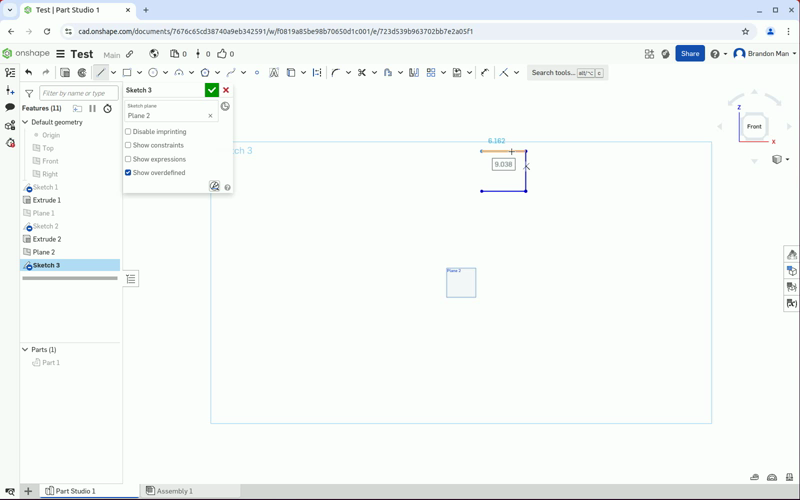
key_down(shift)
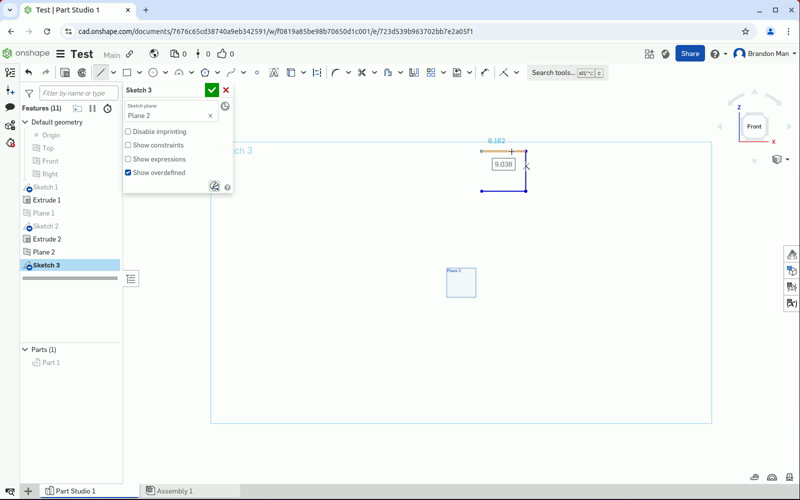
mouse_move(481, 191)
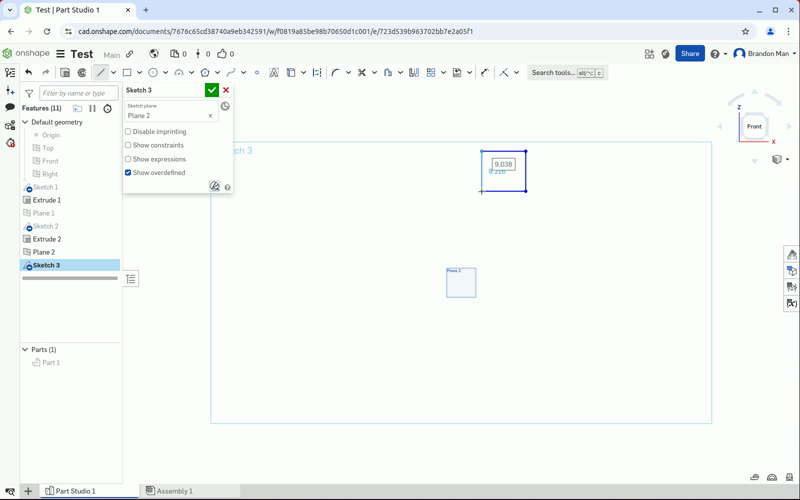
key_up(shift)
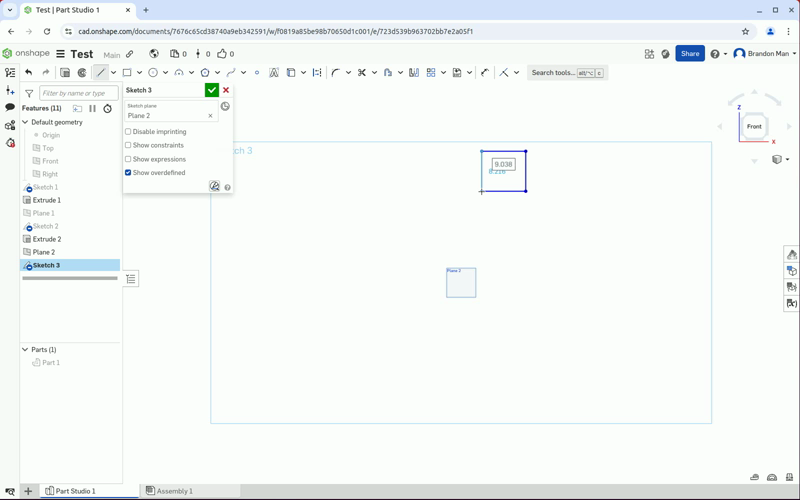
click(481, 191)
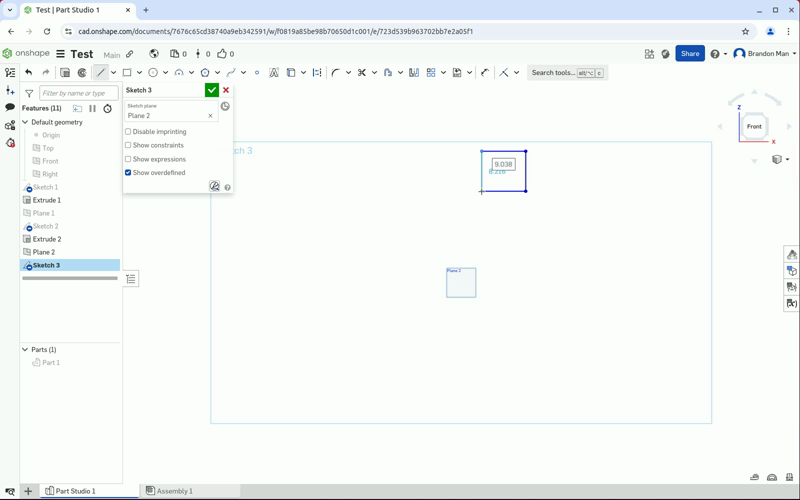
key(esc)
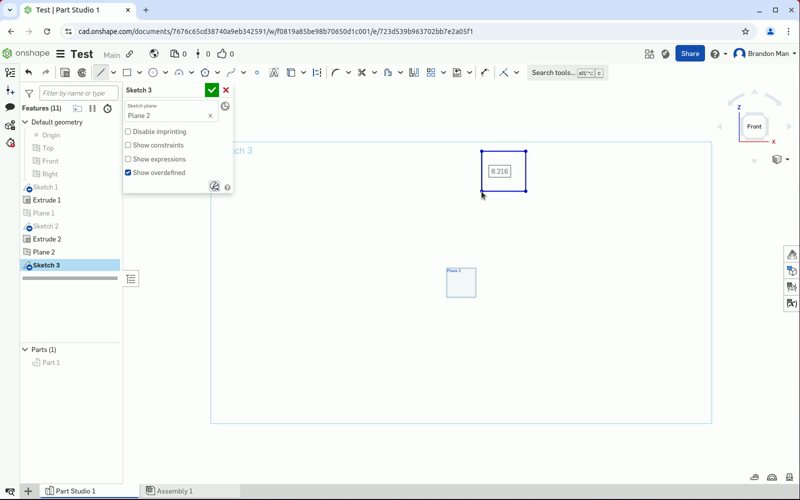
mouse_move(523, 186)
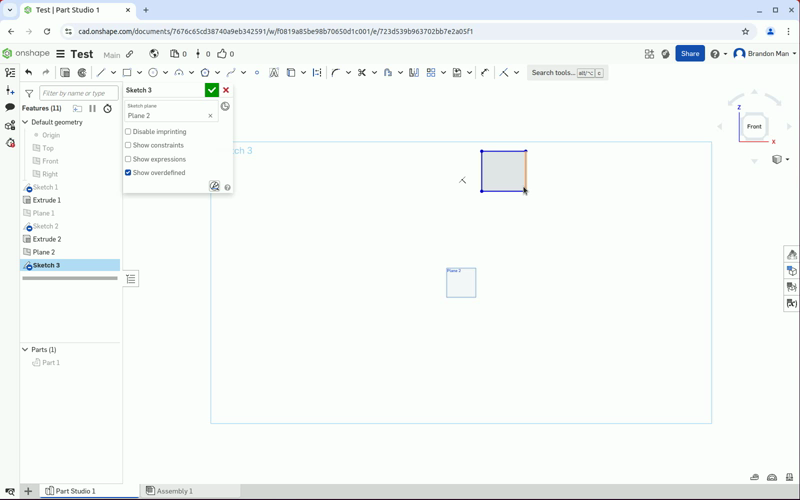
scroll(6)
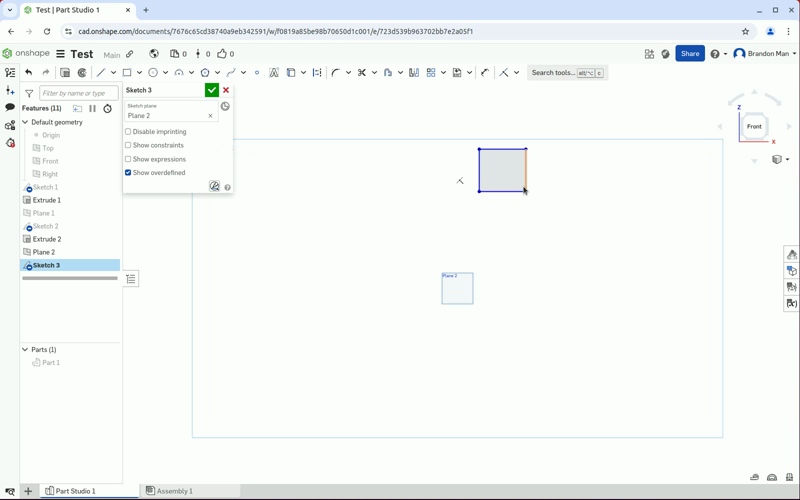
scroll(6)
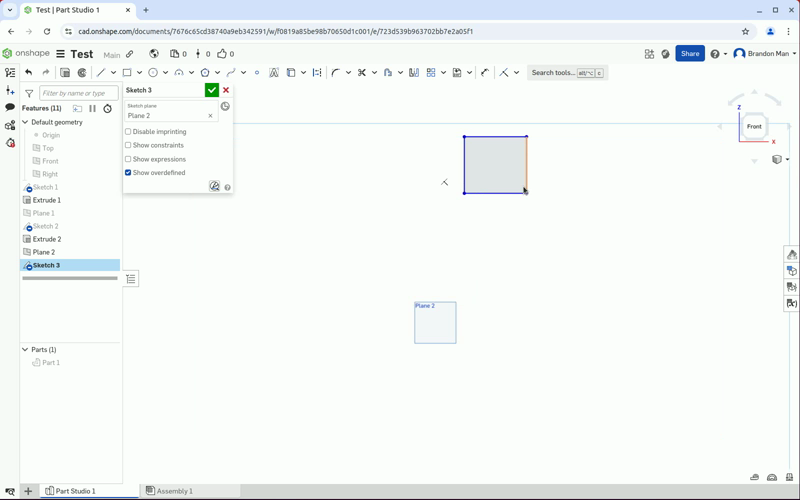
scroll(6)
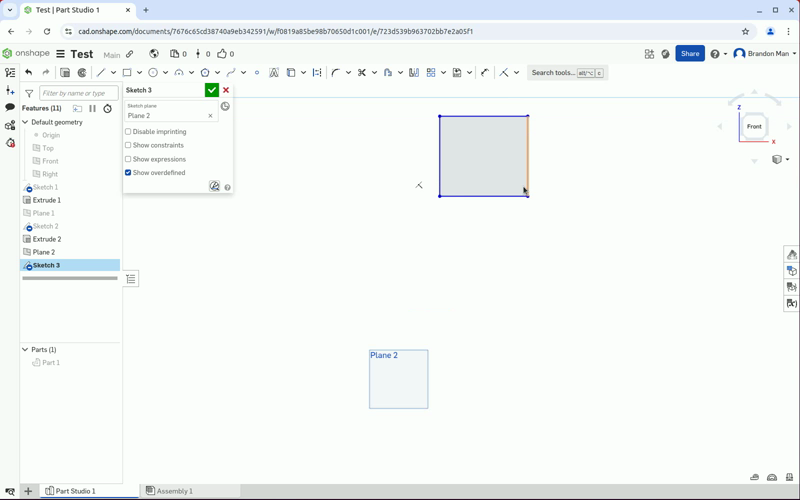
scroll(6)
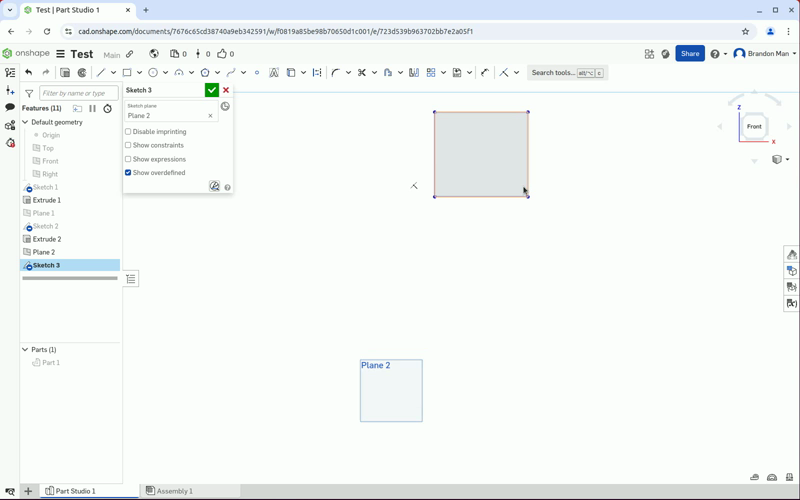
scroll(6)
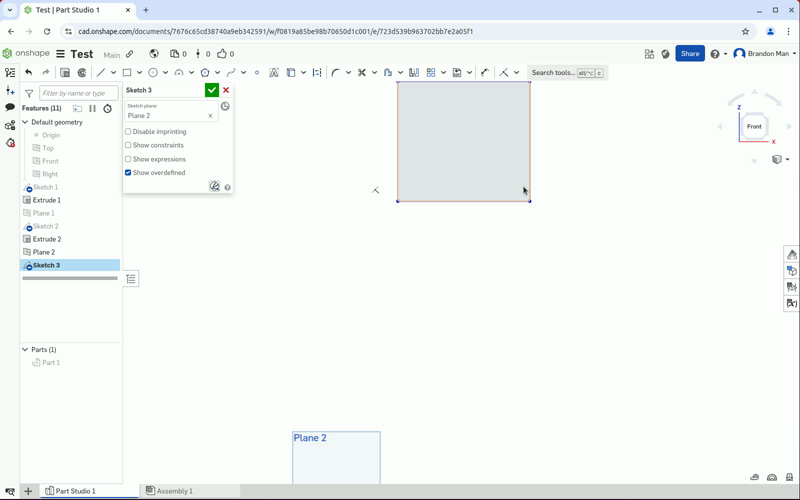
scroll(6)
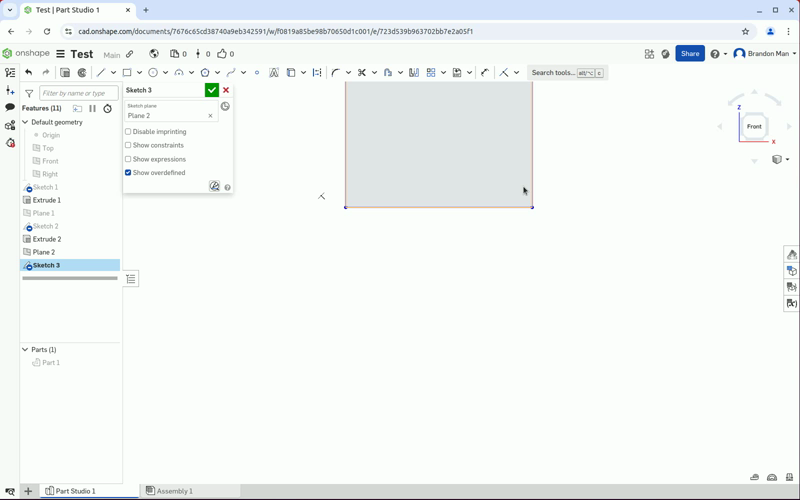
scroll(6)
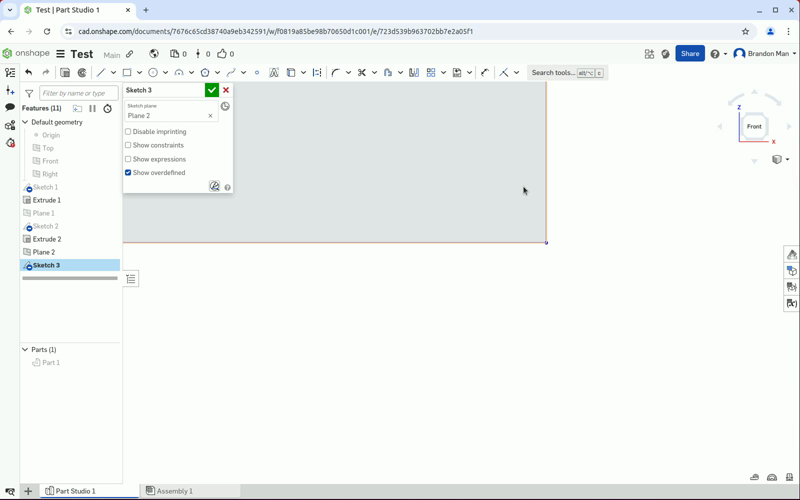
click(523, 186)
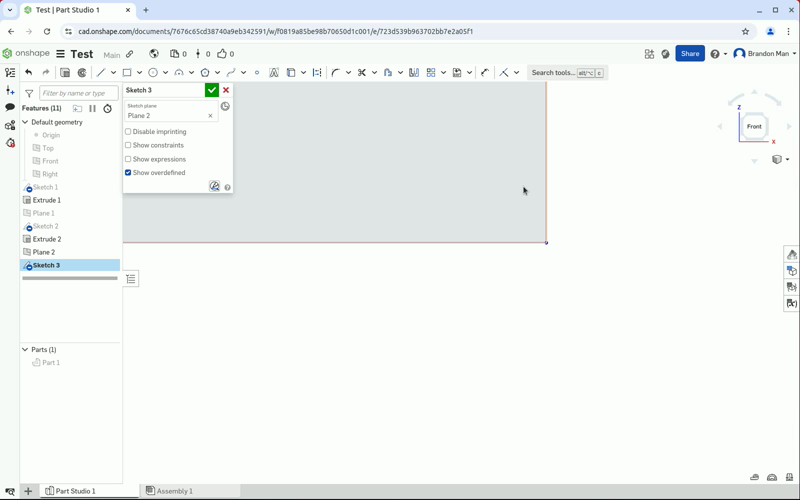
scroll(-6)
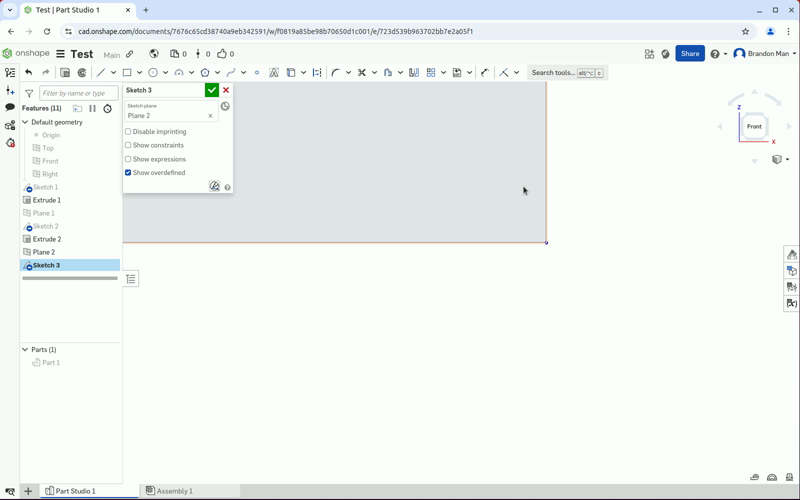
scroll(-6)
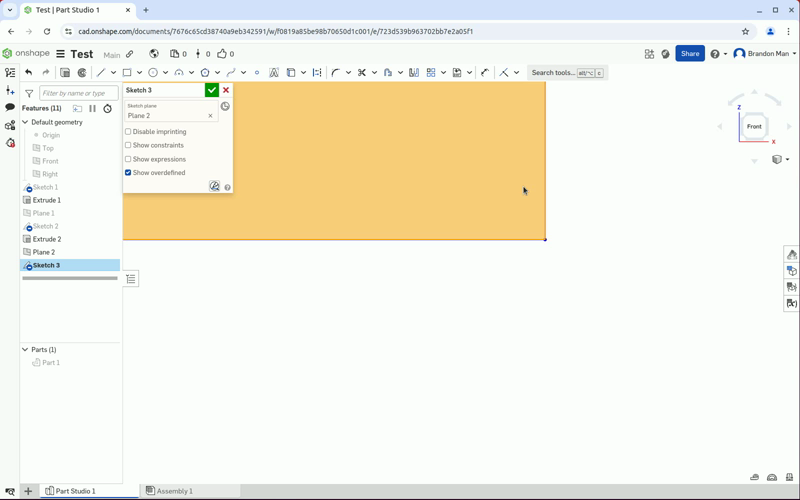
scroll(-6)
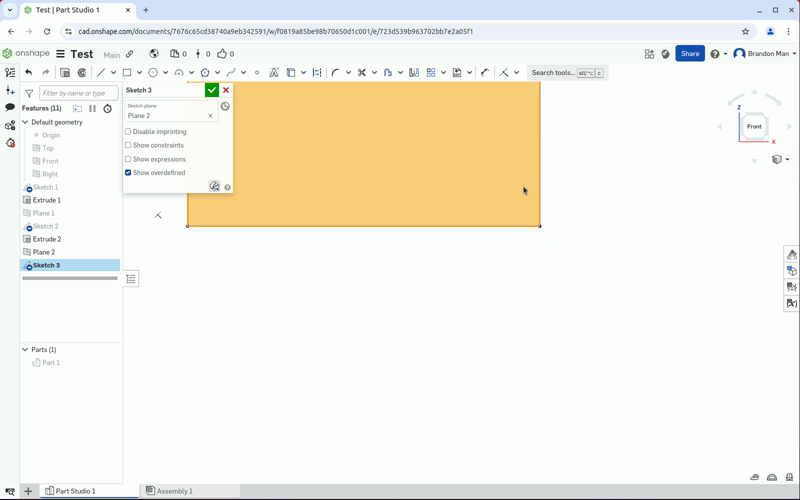
scroll(-6)
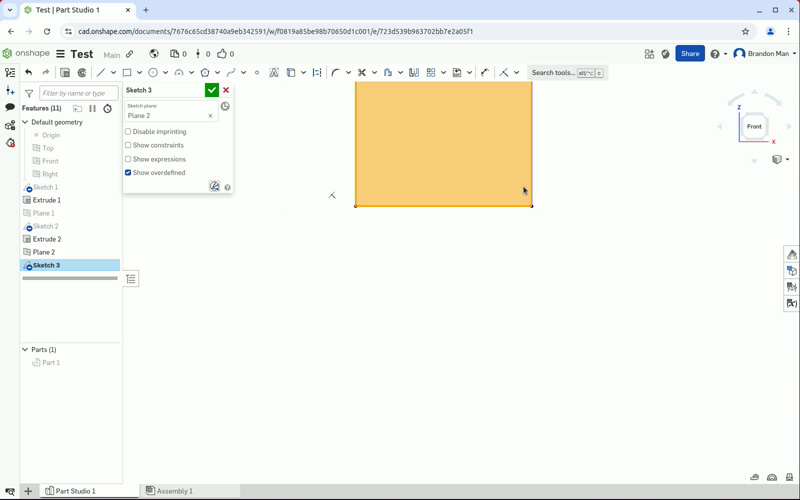
scroll(-6)
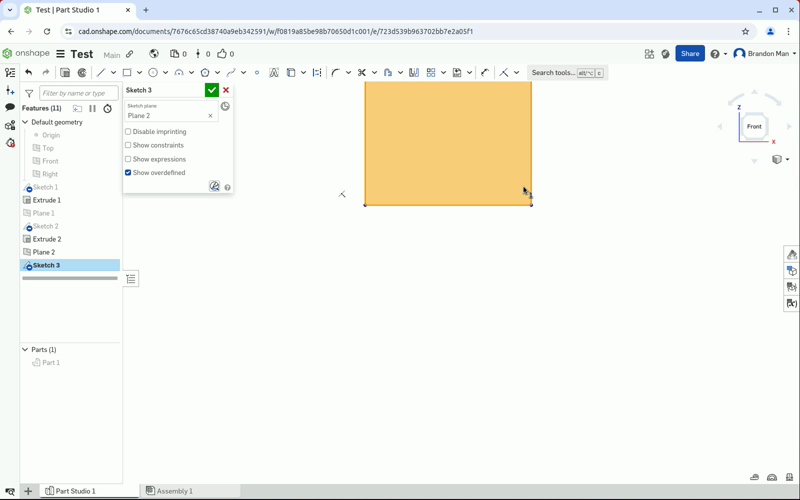
scroll(-6)
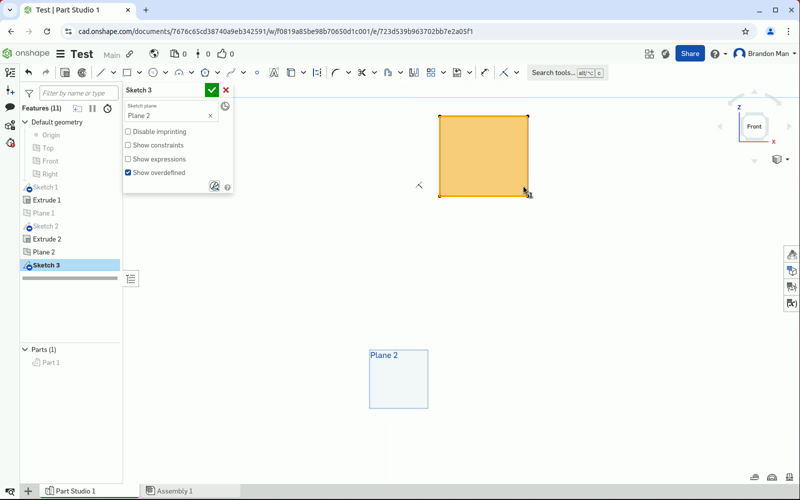
scroll(-6)
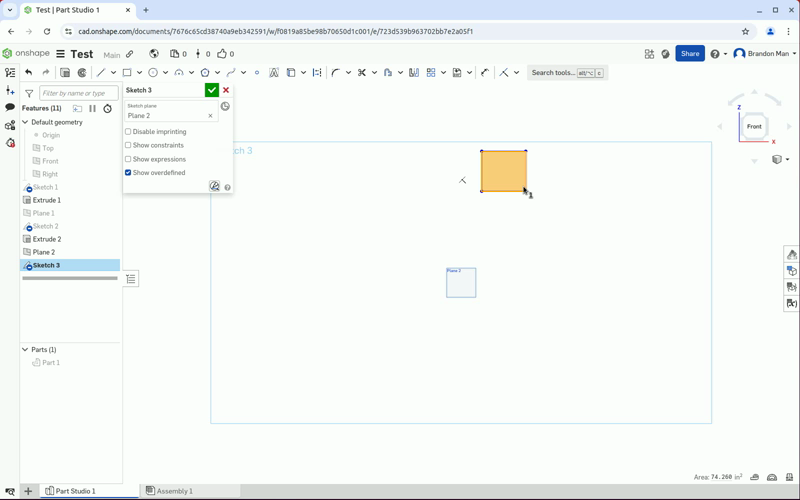
mouse_move(73, 352)
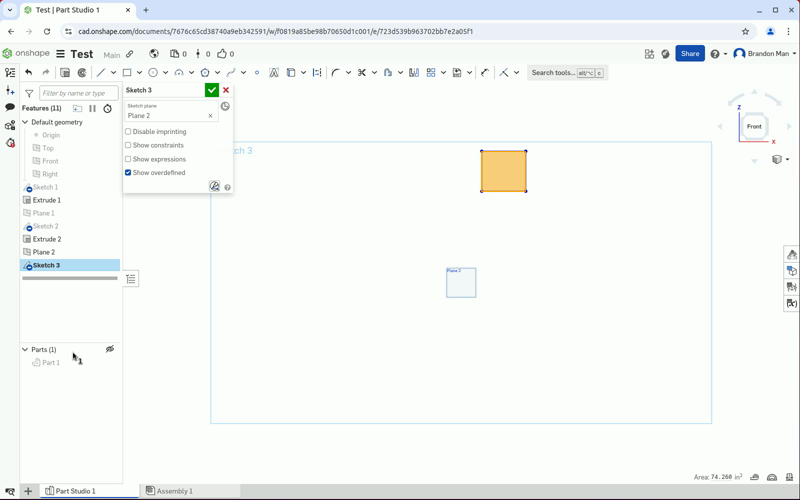
key(shift+y)
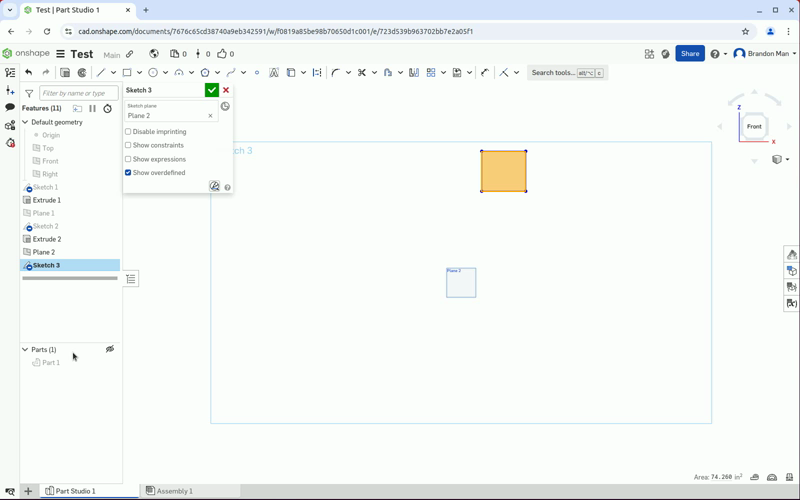
key(shift+e)
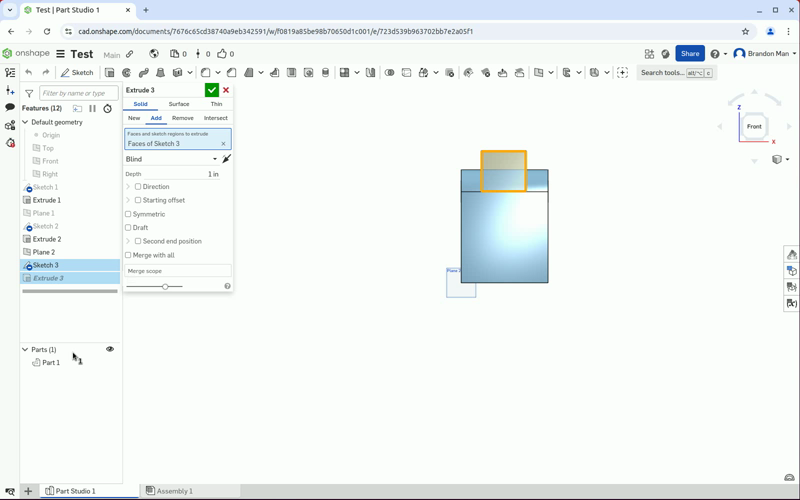
mouse_move(143, 106)
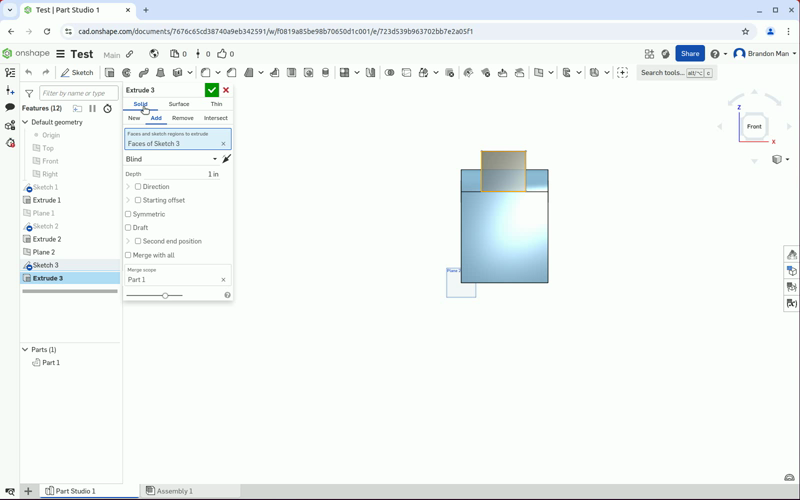
click(143, 106)
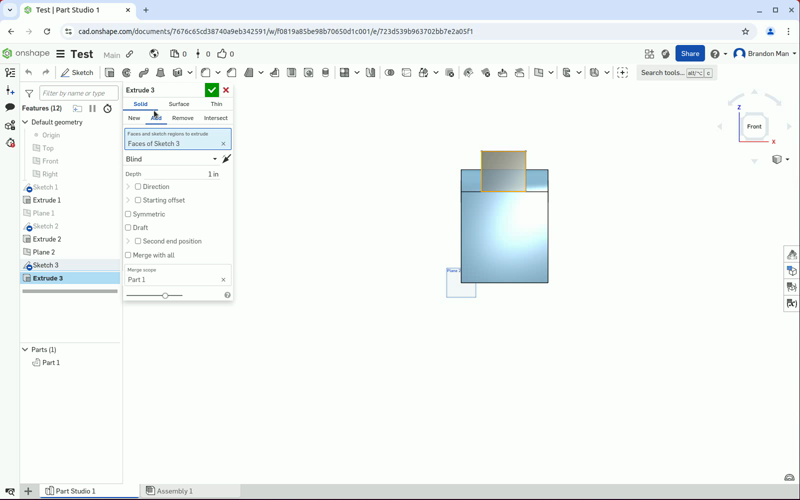
mouse_move(186, 120)
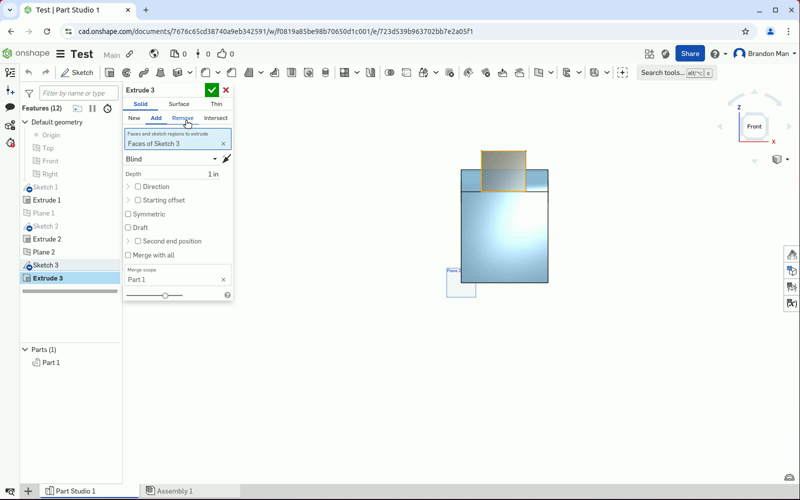
click(186, 120)
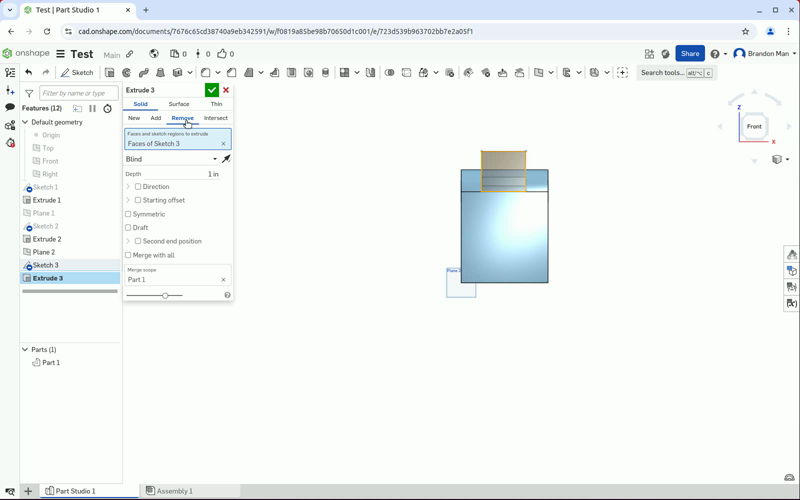
key(tab, 4)
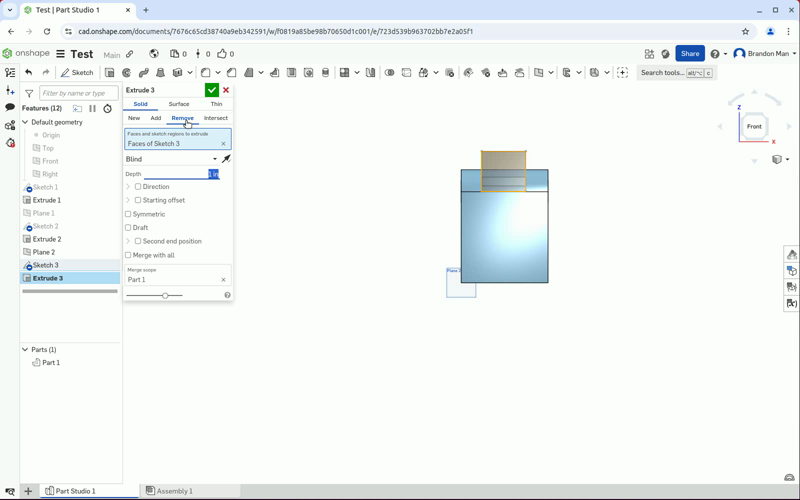
text(30.811)
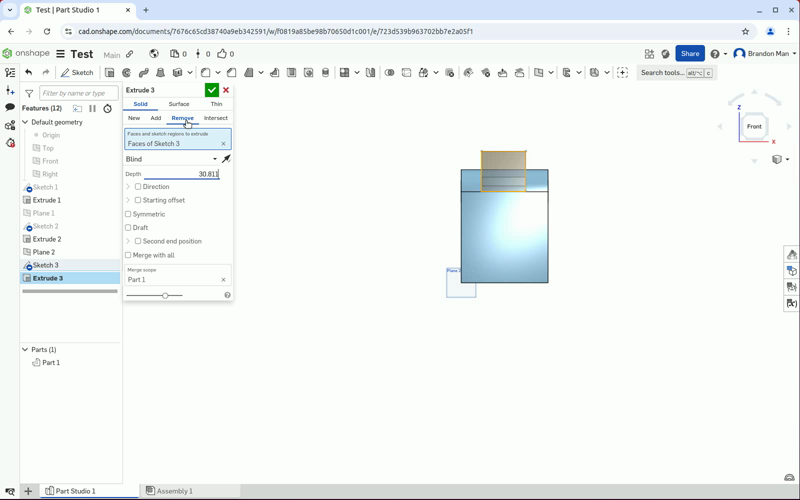
key(tab, 6)
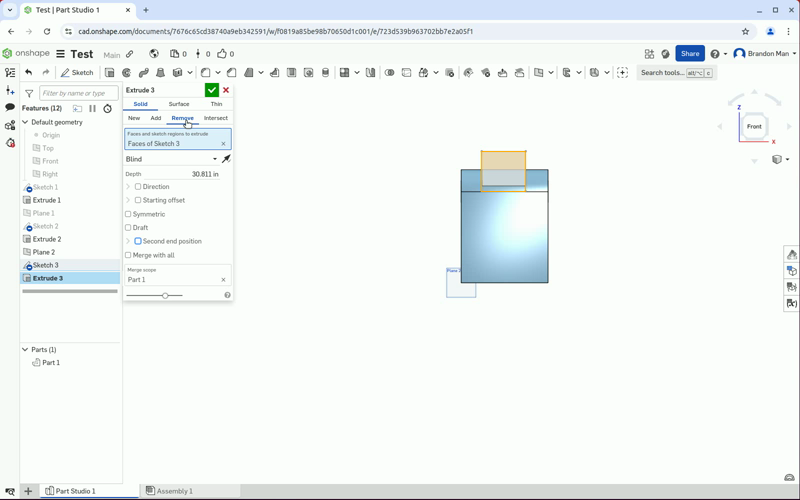
key(space)
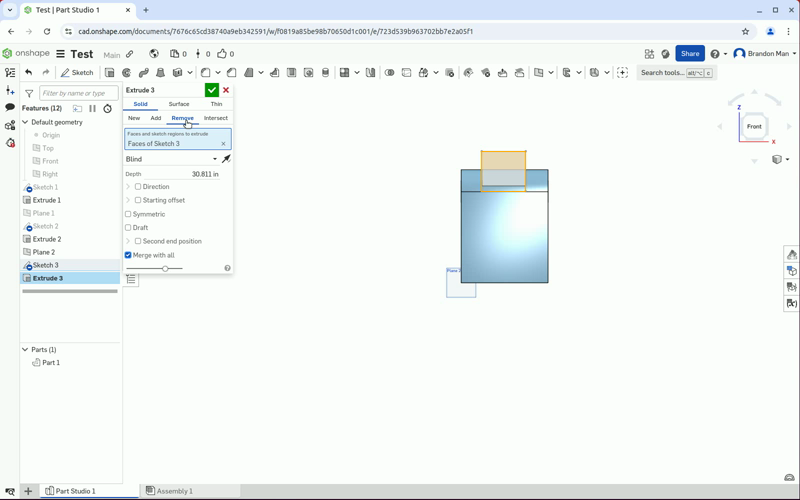
key(enter)
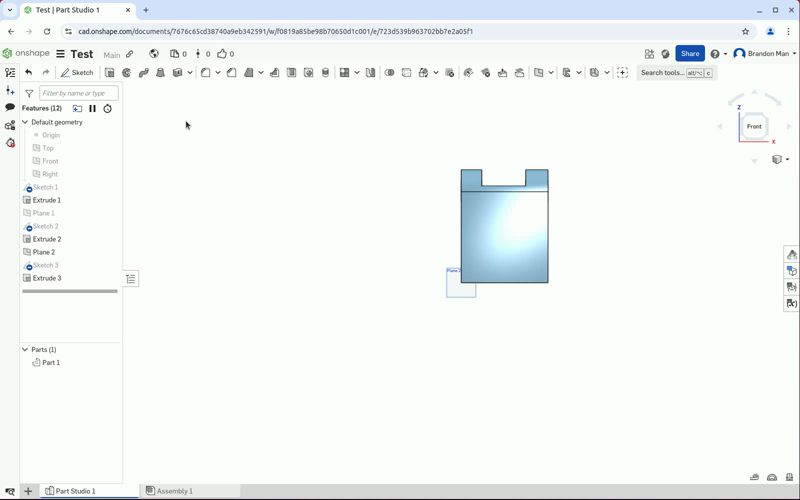
key(shift+h)
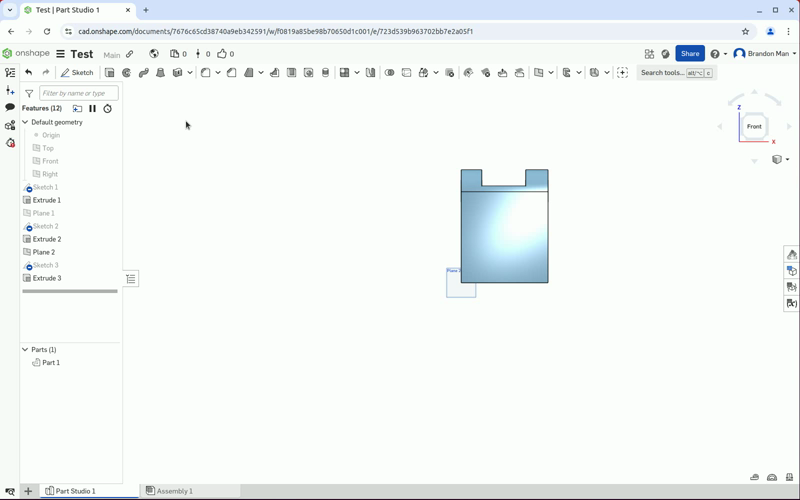
key(shift+h)
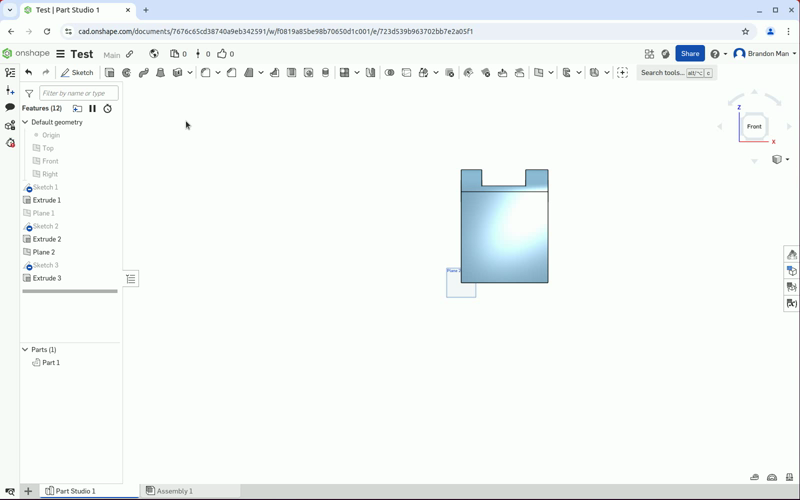
mouse_move(73, 189)
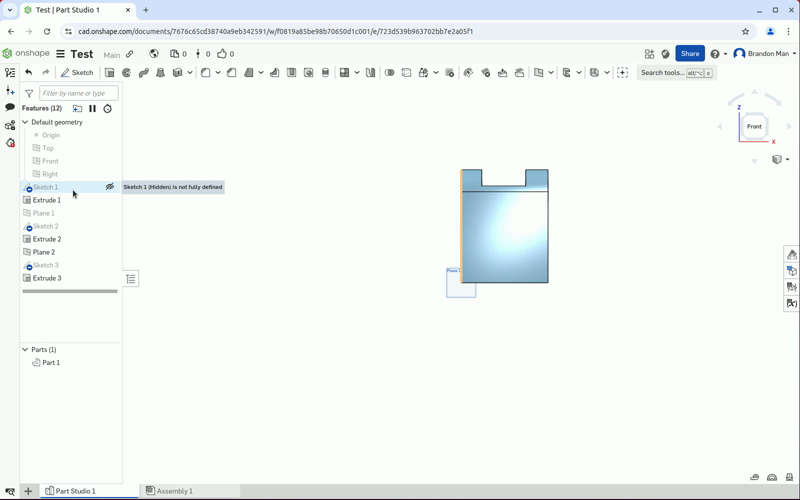
click(73, 189)
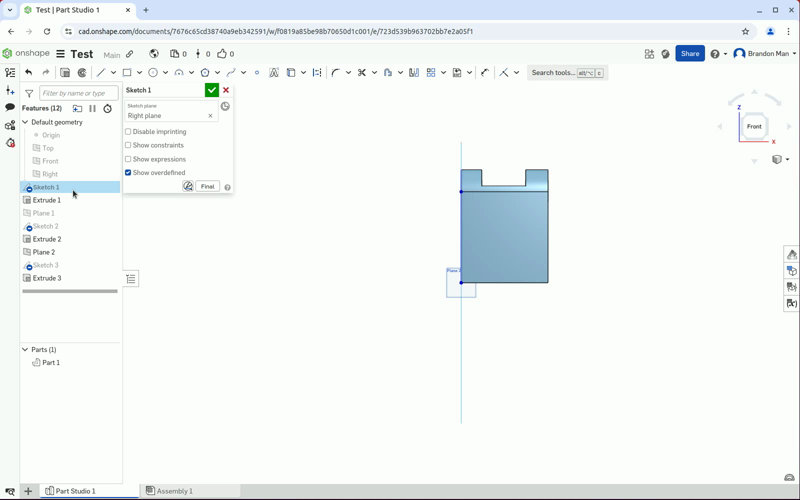
mouse_move(229, 92)
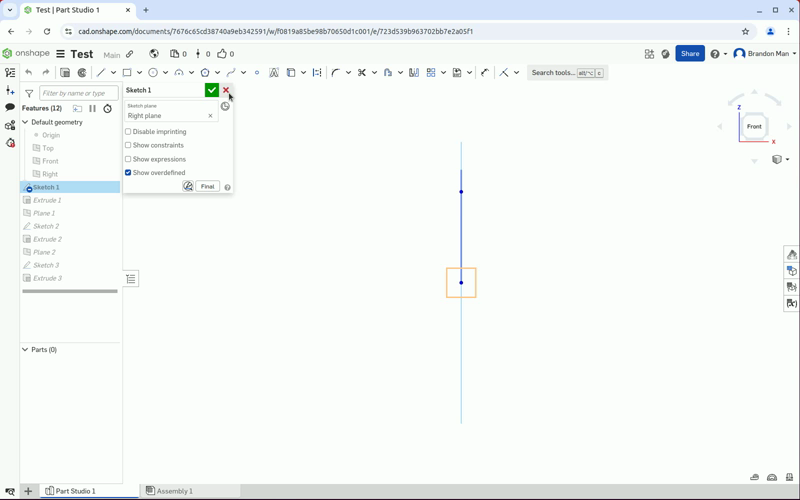
click(229, 92)
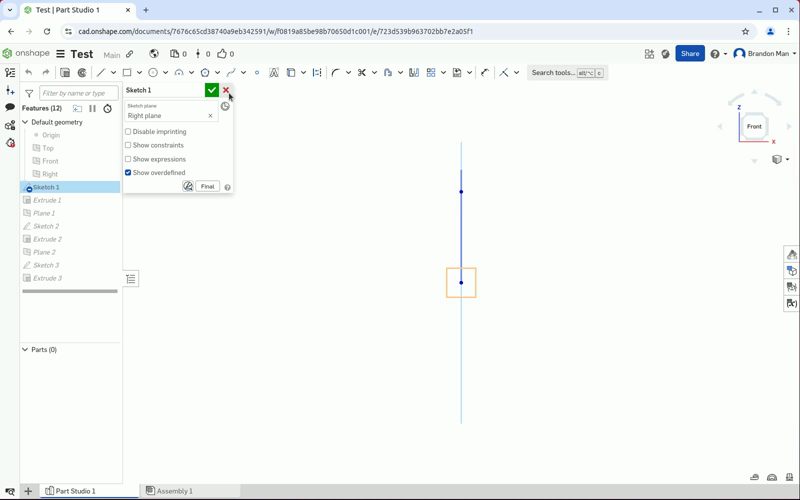
key(shift+s)
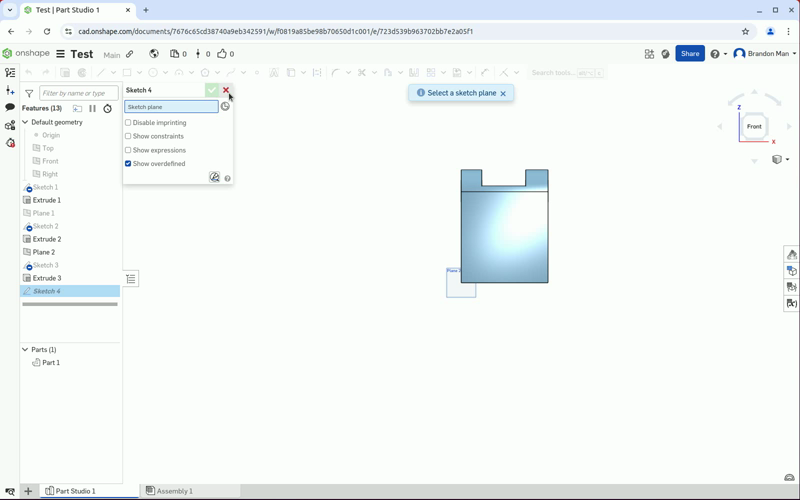
mouse_move(73, 254)
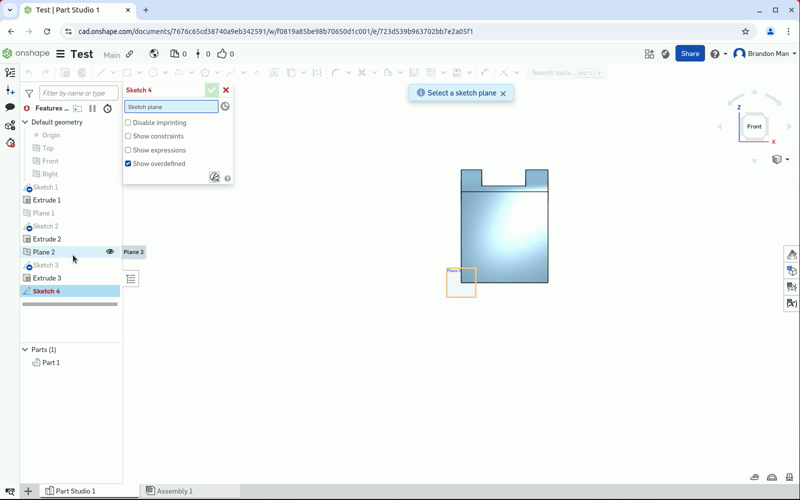
click(73, 254)
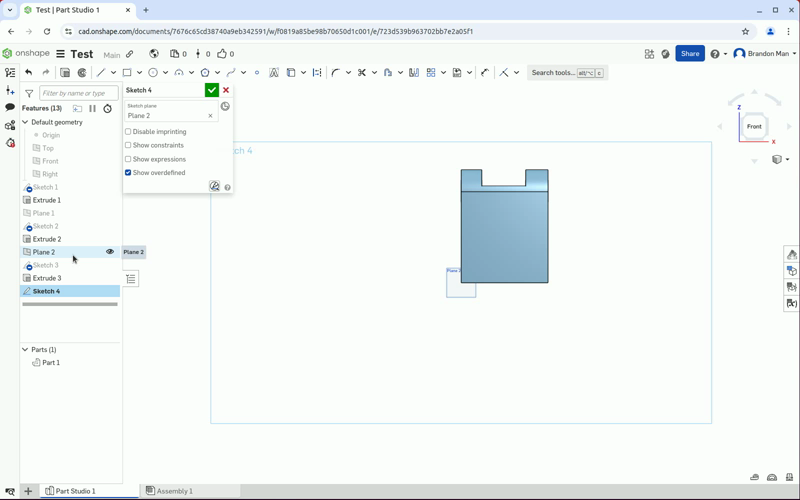
mouse_move(73, 352)
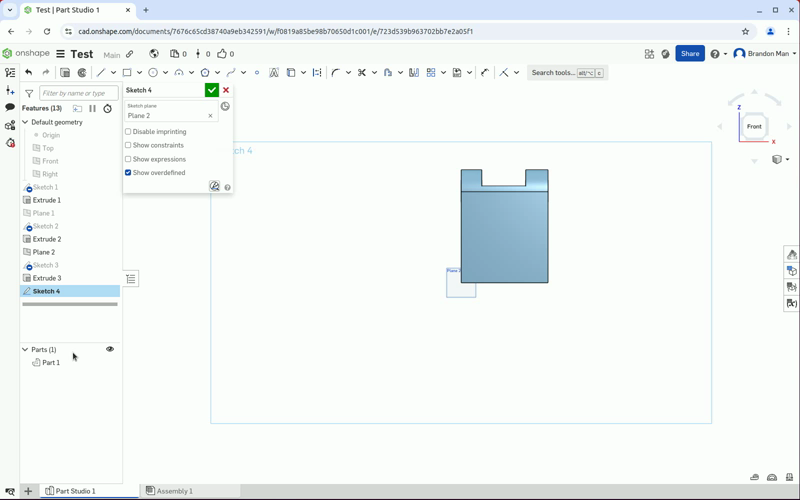
key(y)
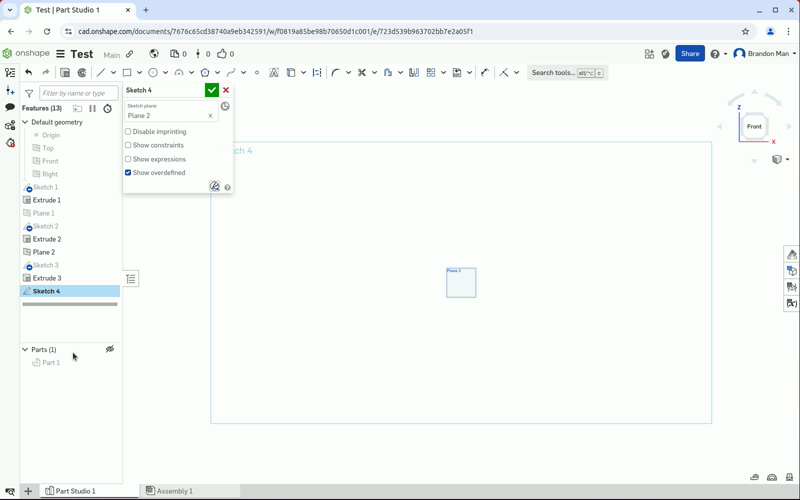
key(l)
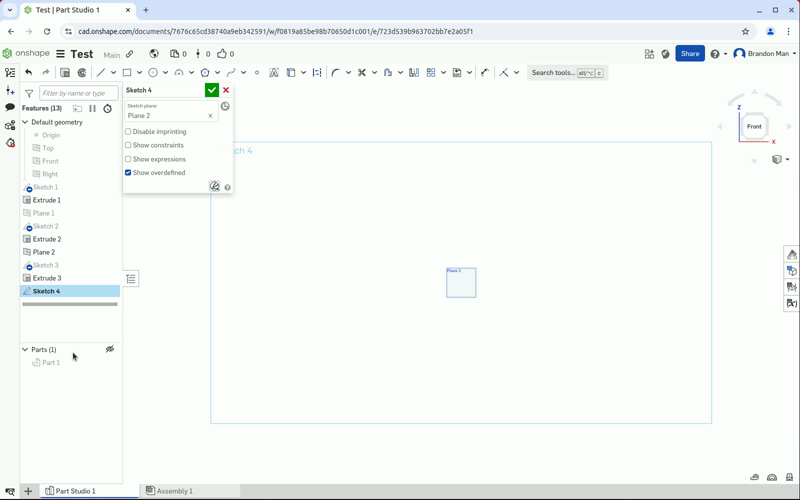
key_down(shift)
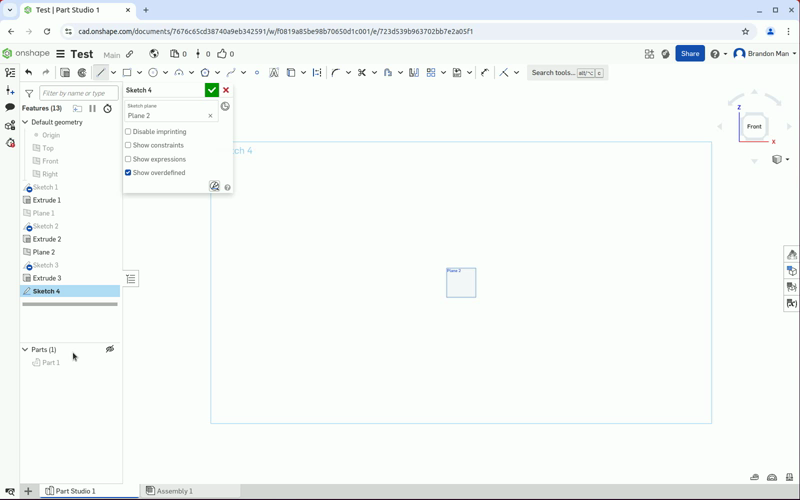
mouse_move(481, 213)
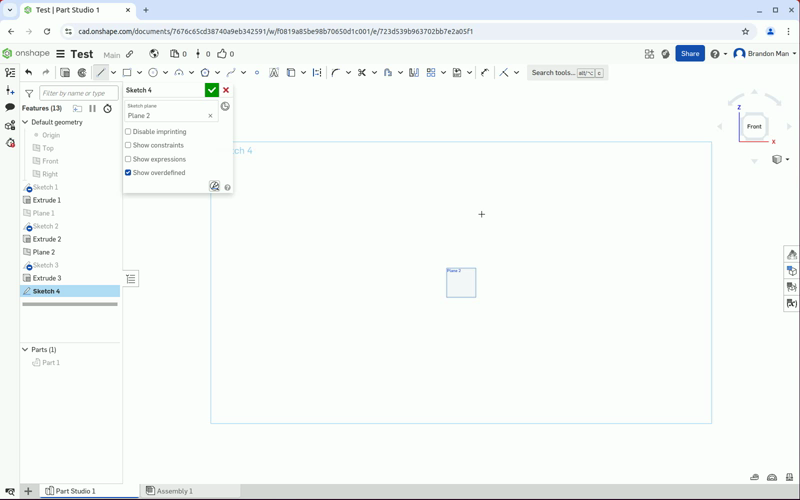
click(481, 213)
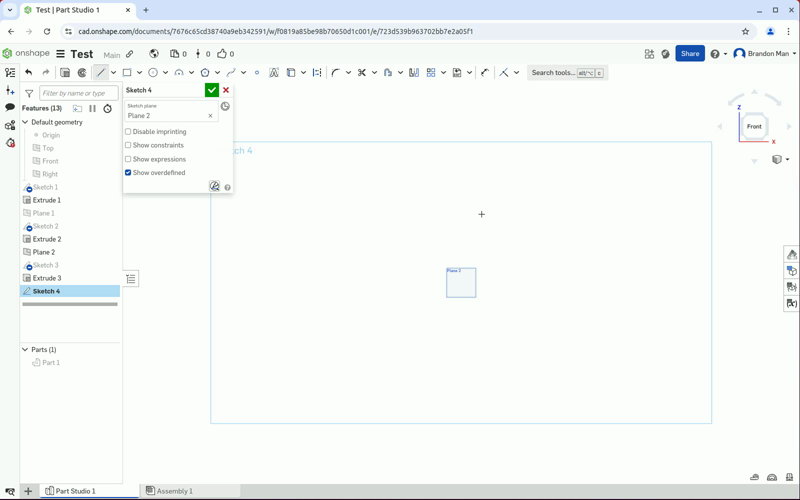
key_up(shift)
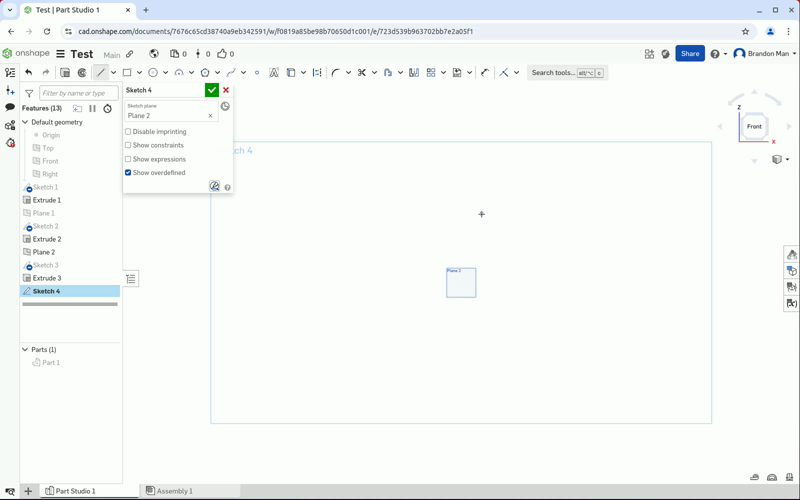
key_down(shift)
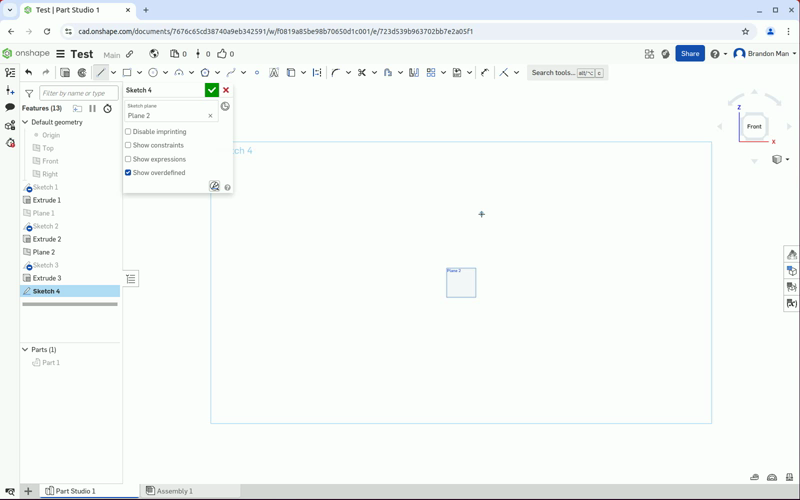
mouse_move(511, 213)
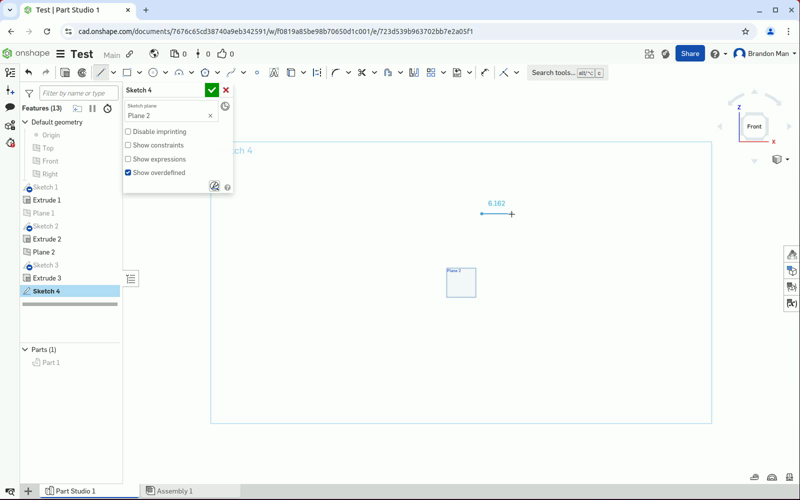
mouse_move(504, 213)
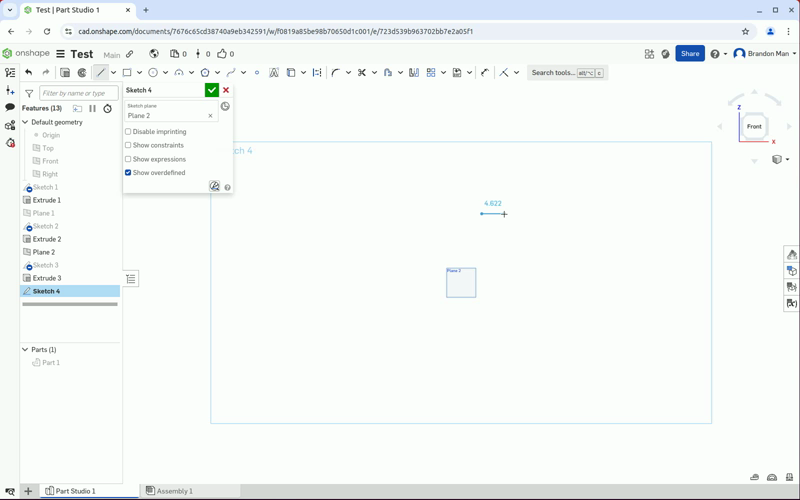
click(504, 213)
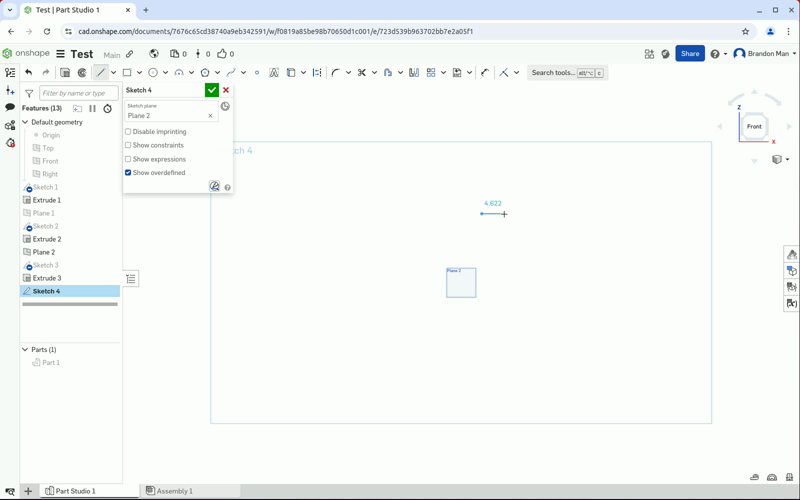
key_up(shift)
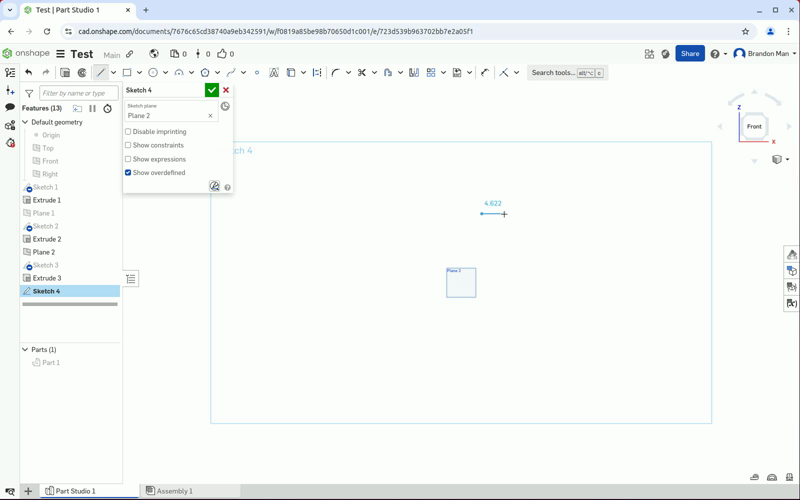
key_down(shift)
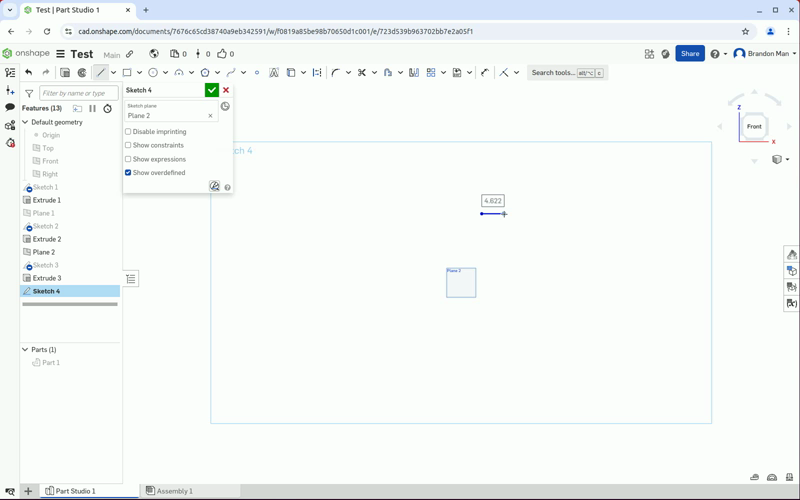
mouse_move(534, 213)
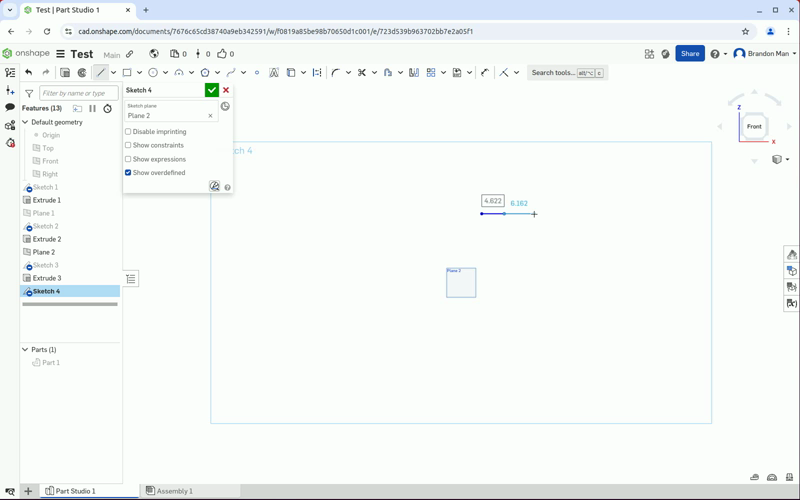
mouse_move(525, 213)
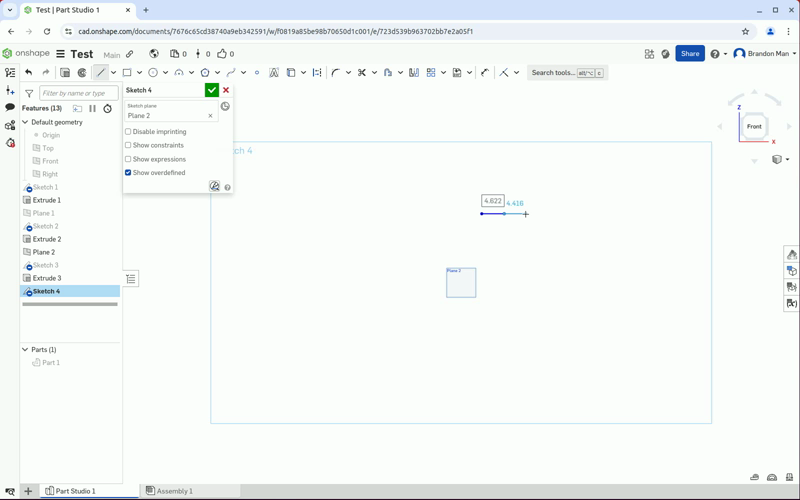
click(525, 213)
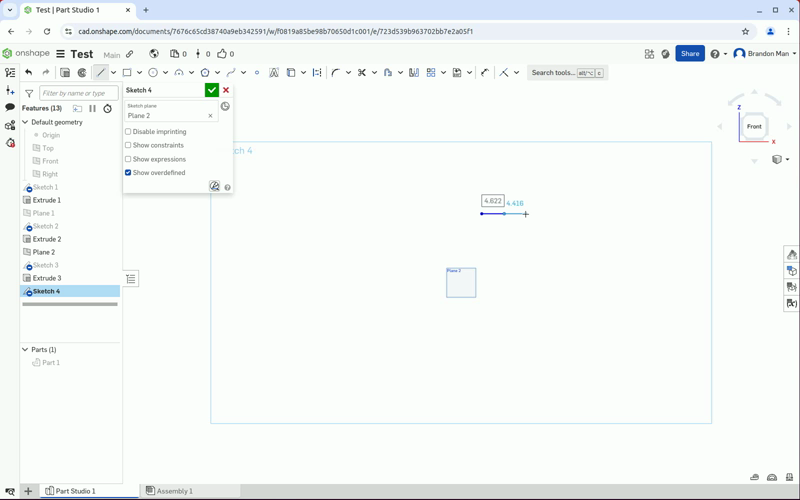
key_up(shift)
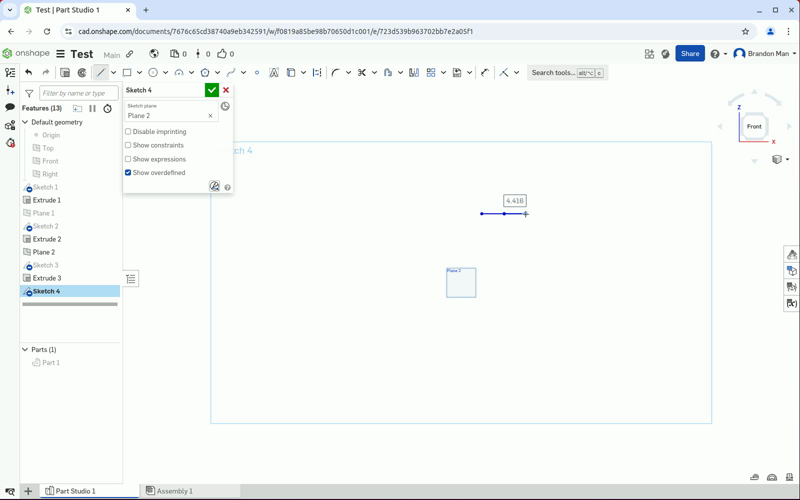
key_down(shift)
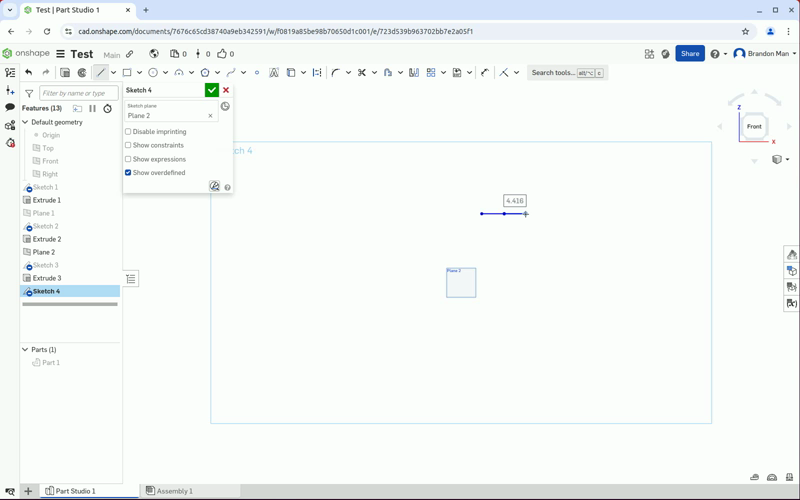
mouse_move(555, 213)
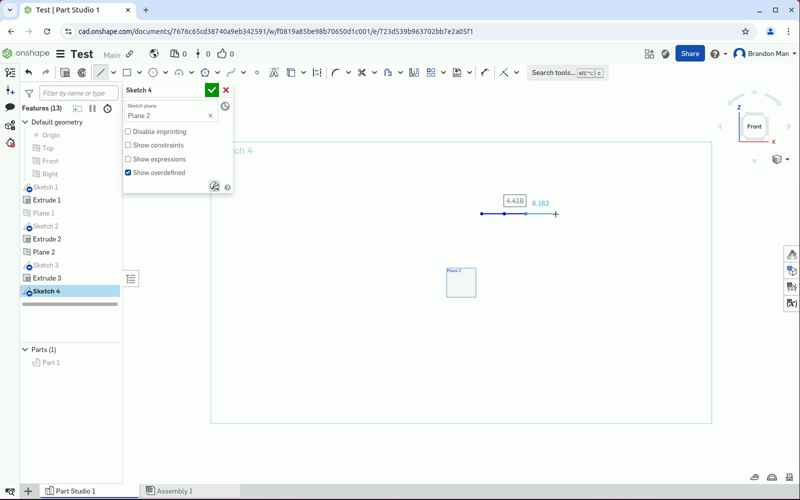
mouse_move(525, 192)
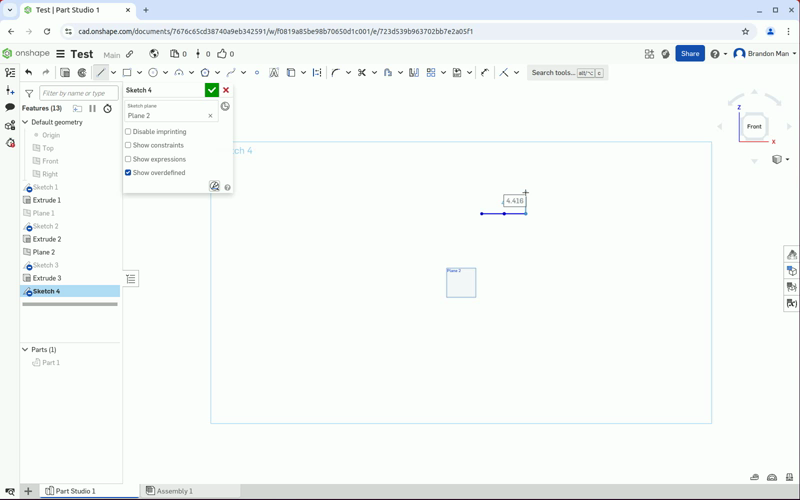
click(525, 192)
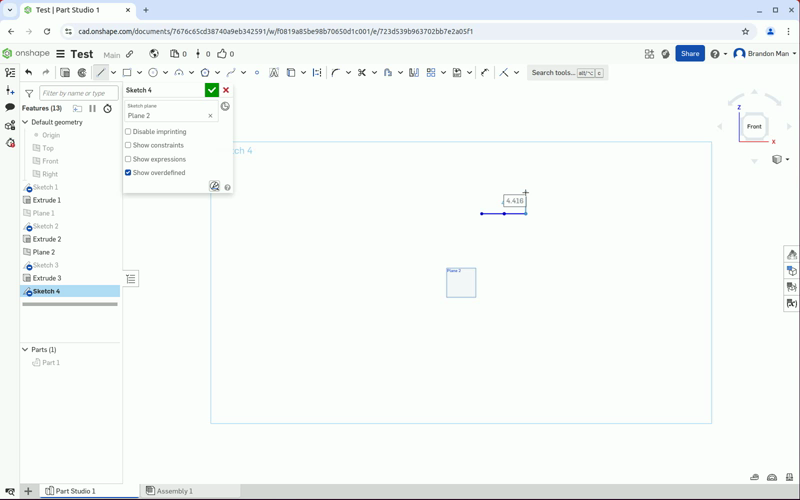
key_up(shift)
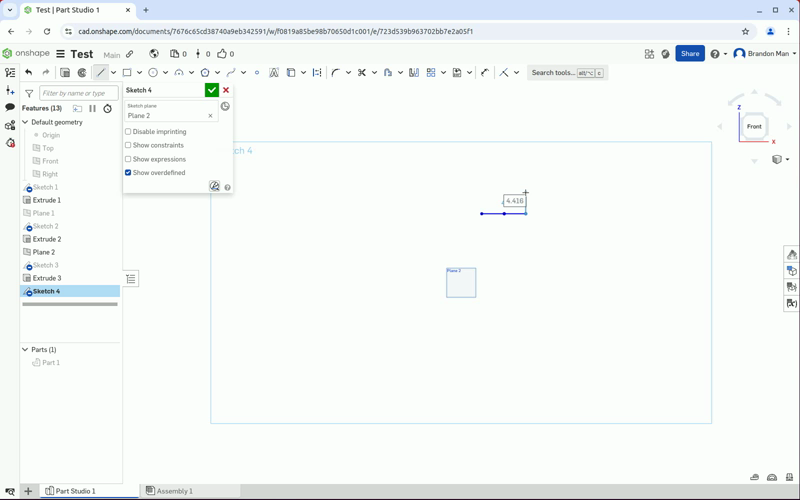
key_down(shift)
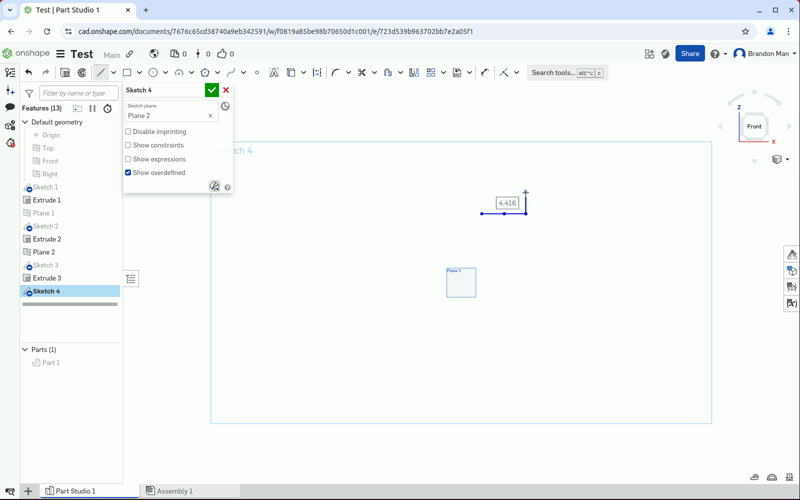
mouse_move(555, 192)
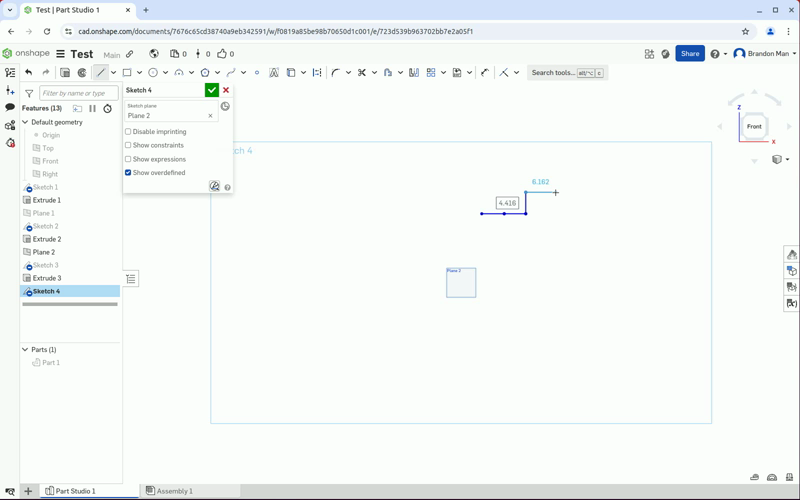
mouse_move(481, 192)
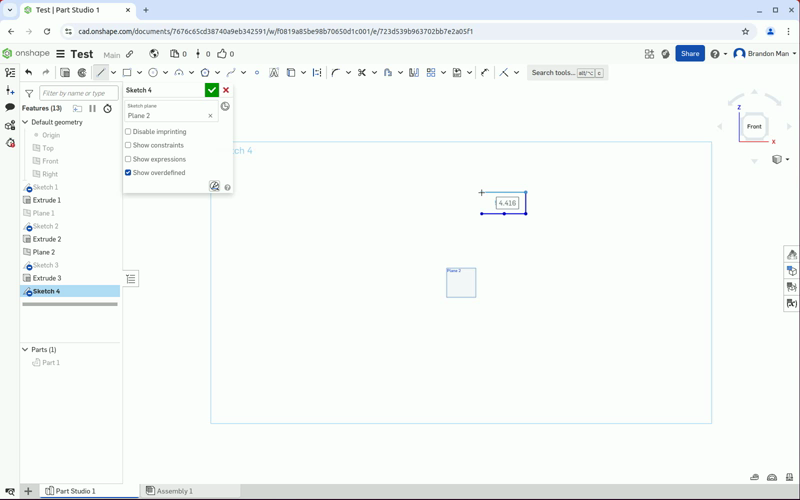
click(481, 192)
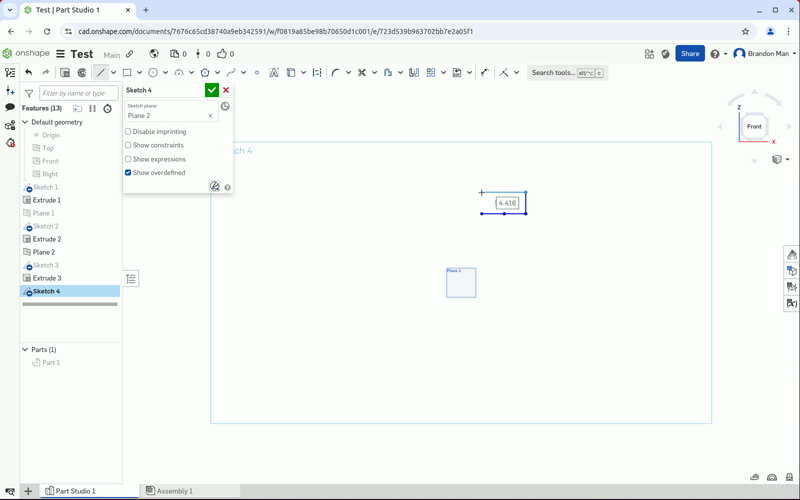
key_up(shift)
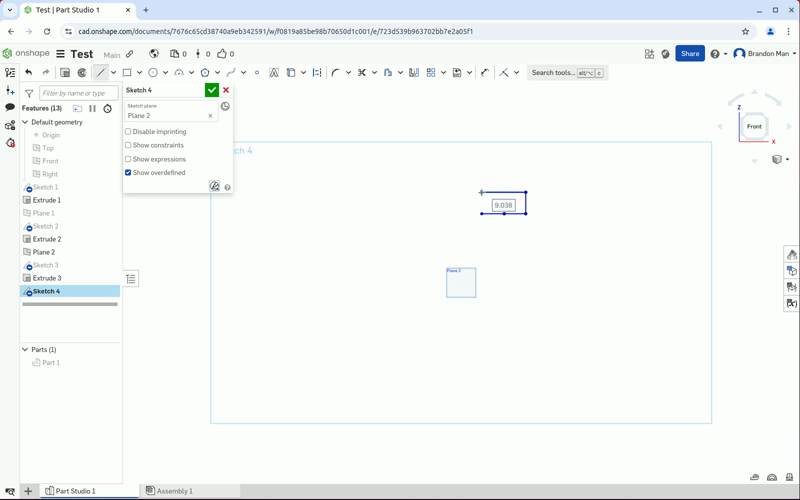
mouse_move(511, 192)
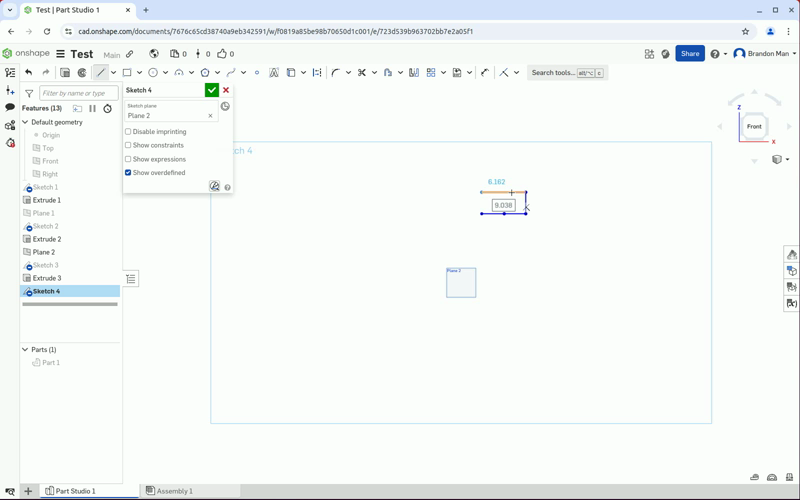
key_down(shift)
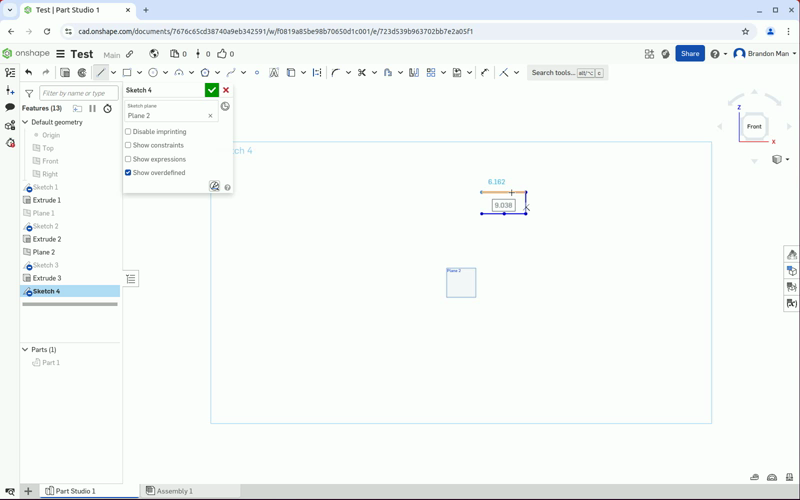
mouse_move(481, 213)
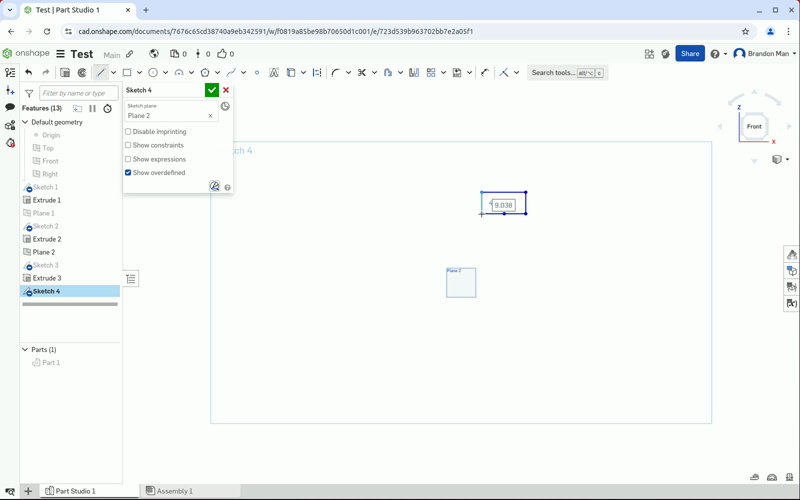
key_up(shift)
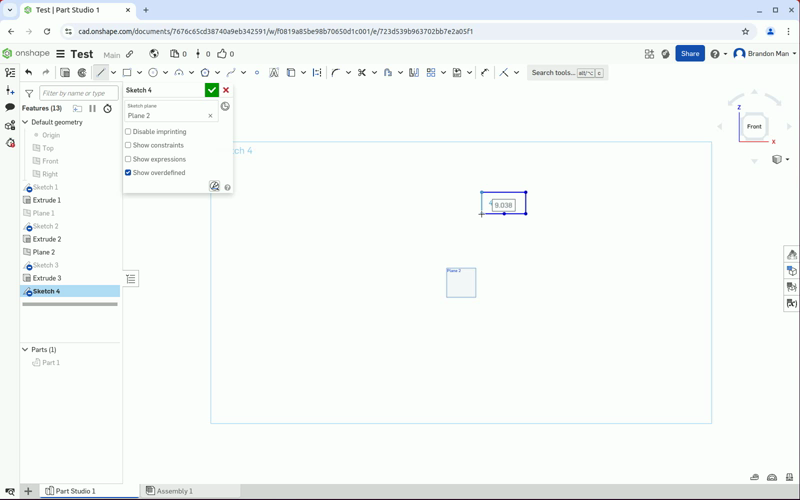
click(481, 213)
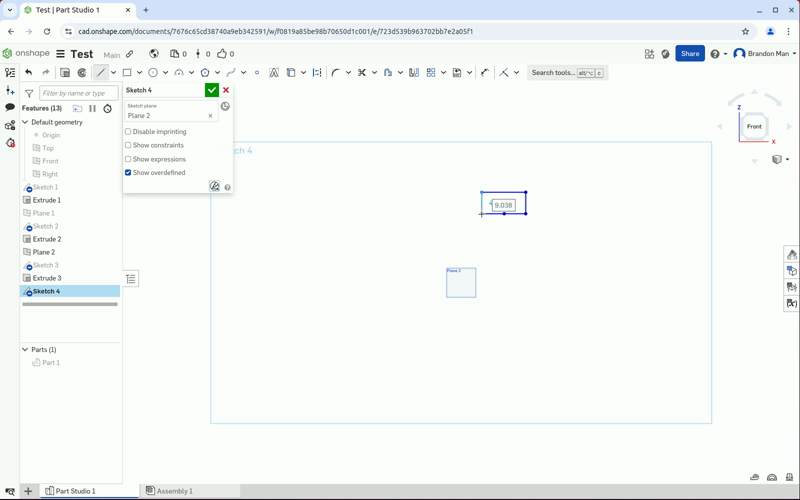
key(esc)
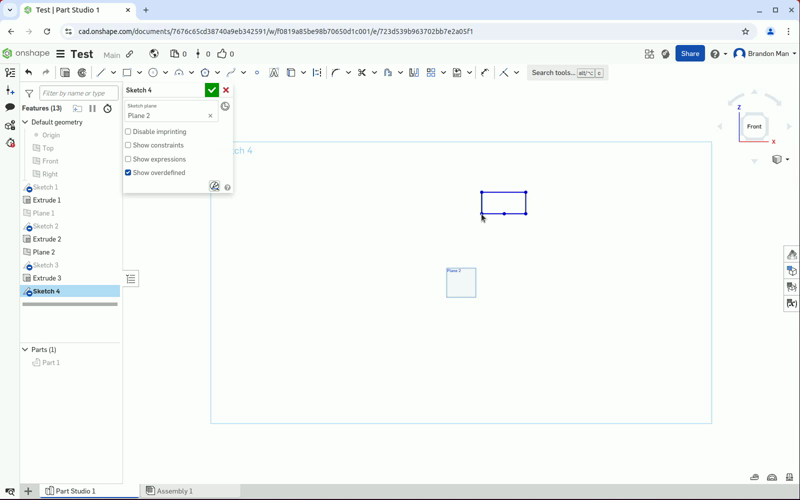
mouse_move(498, 201)
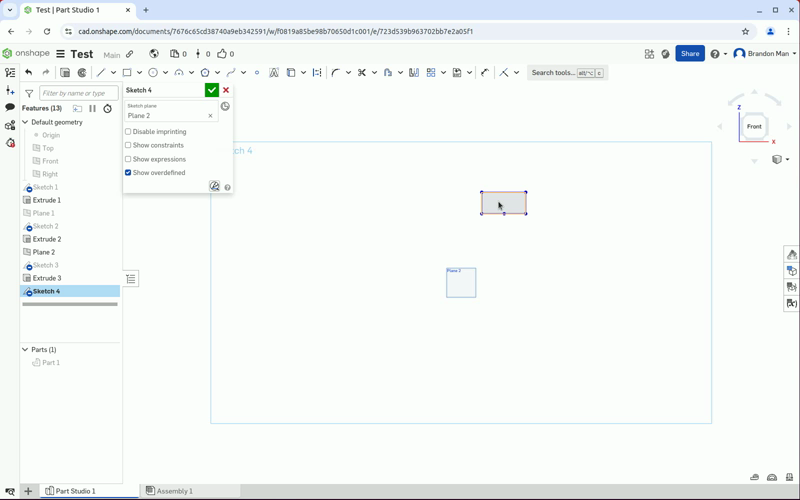
scroll(6)
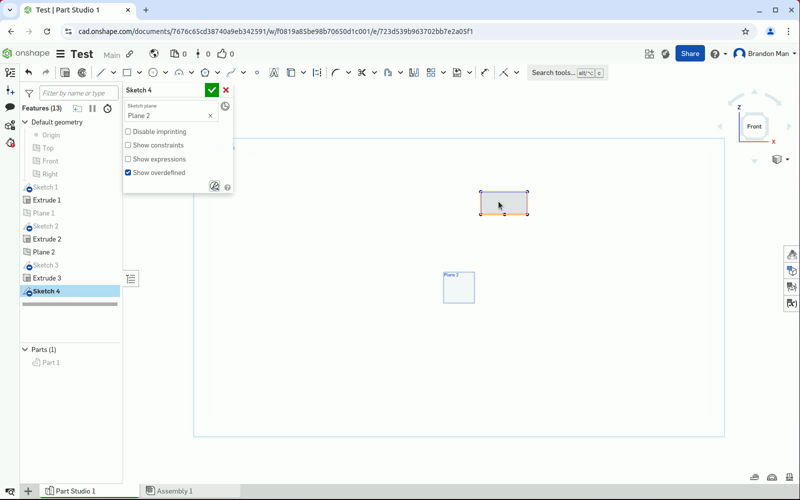
scroll(6)
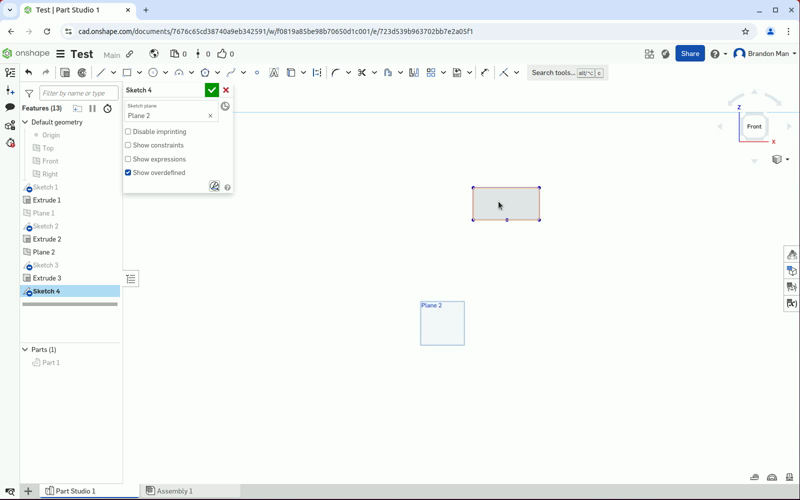
scroll(6)
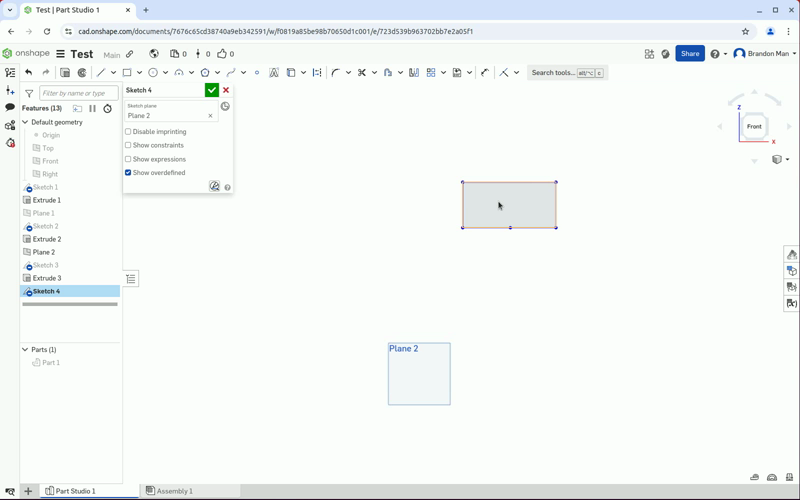
scroll(6)
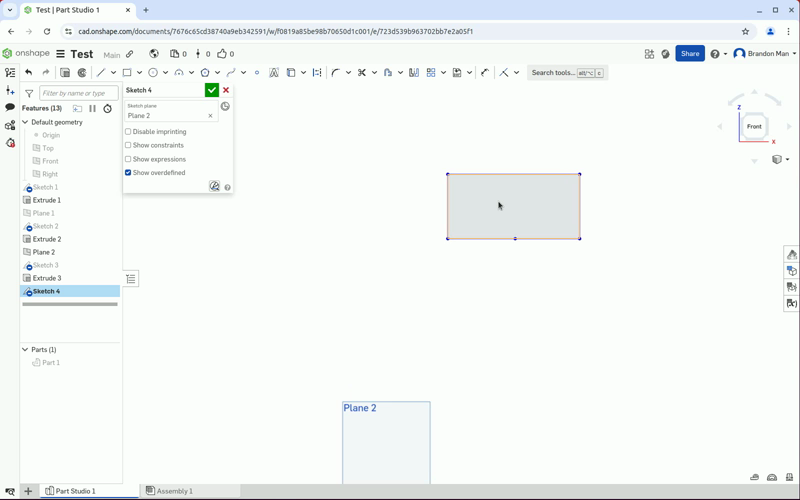
scroll(6)
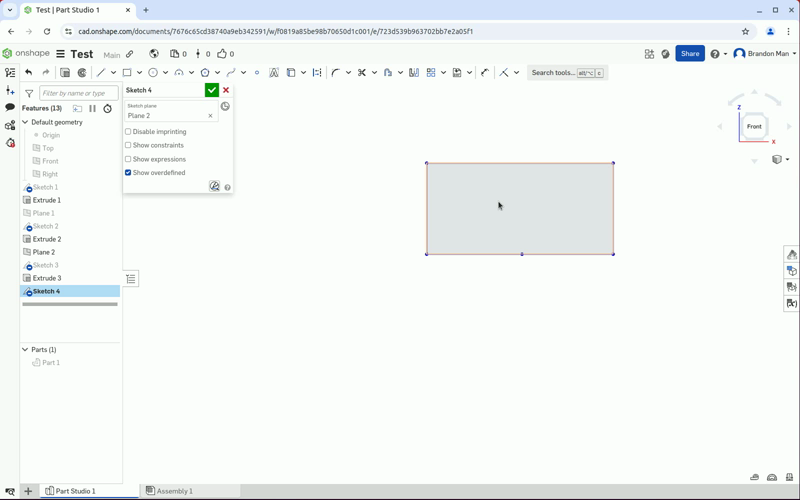
scroll(6)
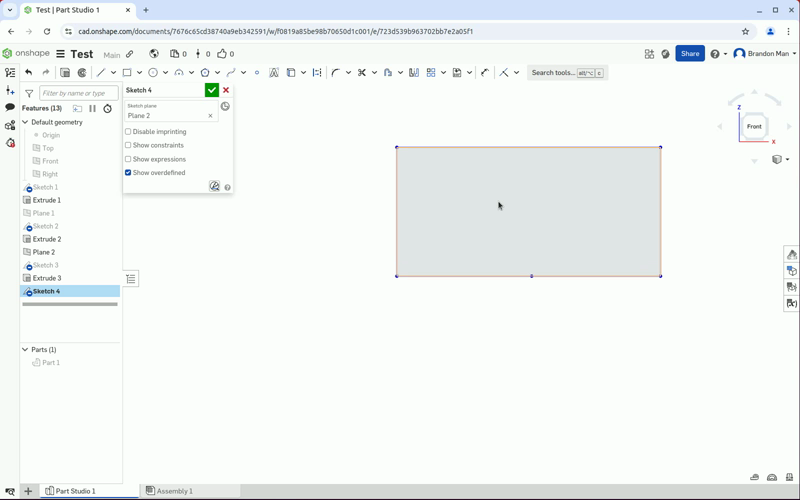
scroll(6)
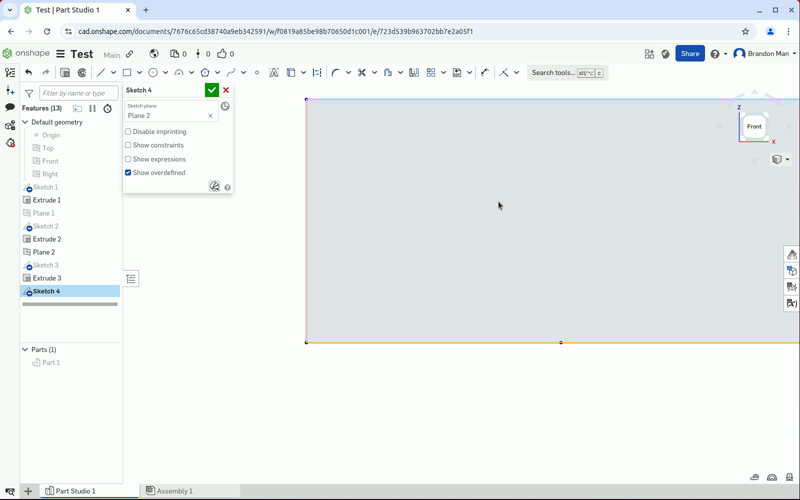
click(498, 201)
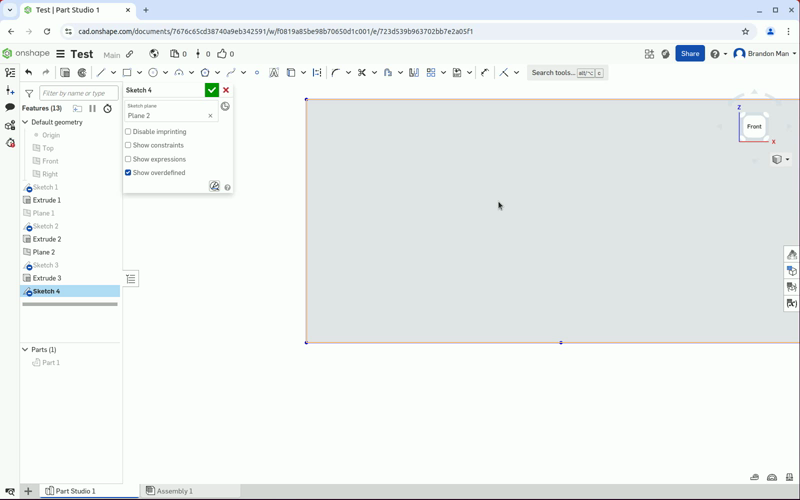
scroll(-6)
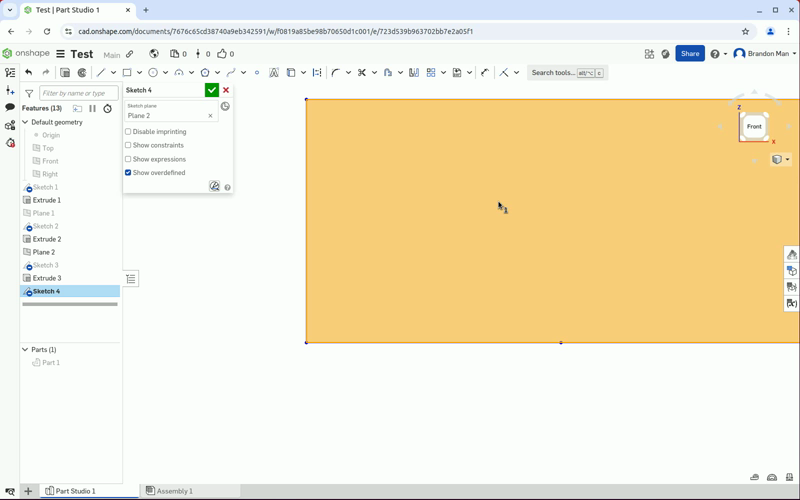
scroll(-6)
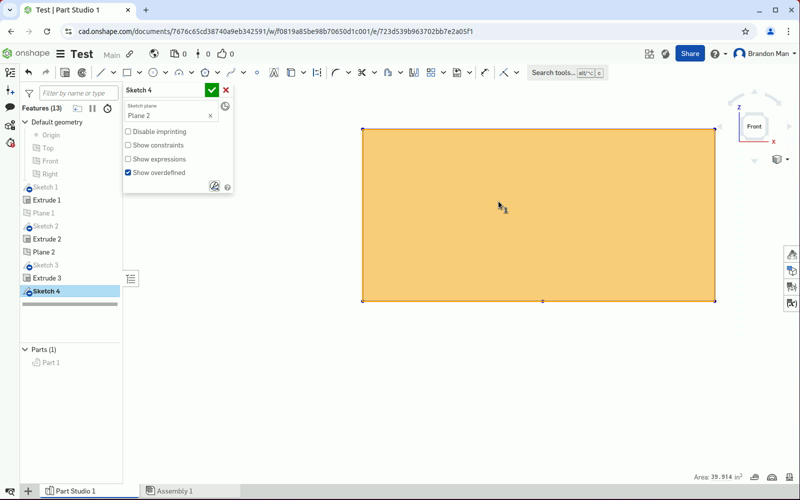
scroll(-6)
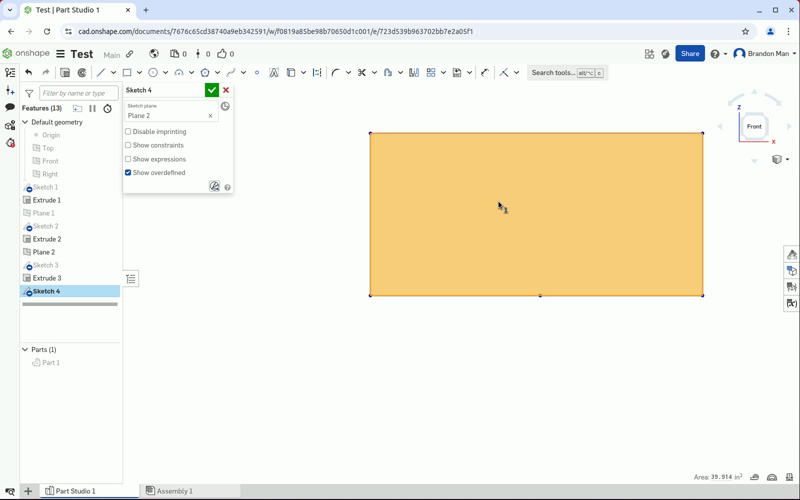
scroll(-6)
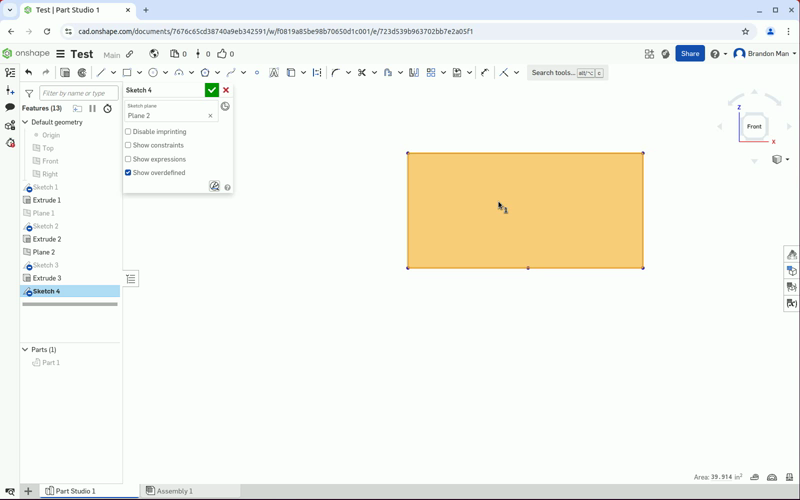
scroll(-6)
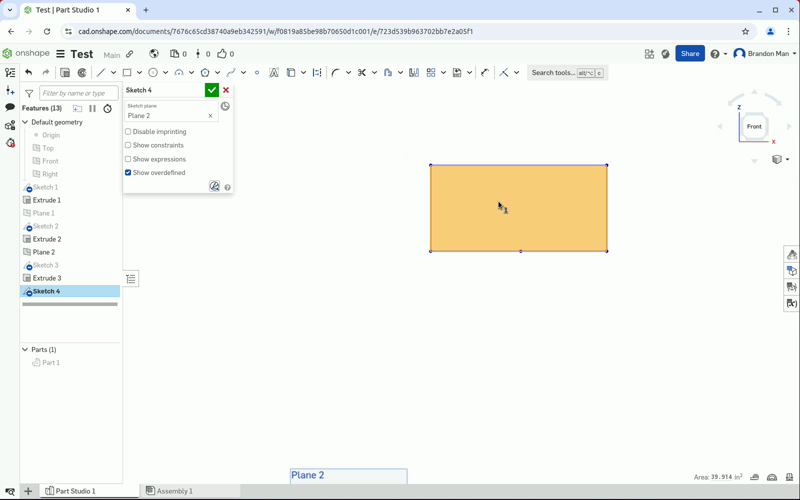
scroll(-6)
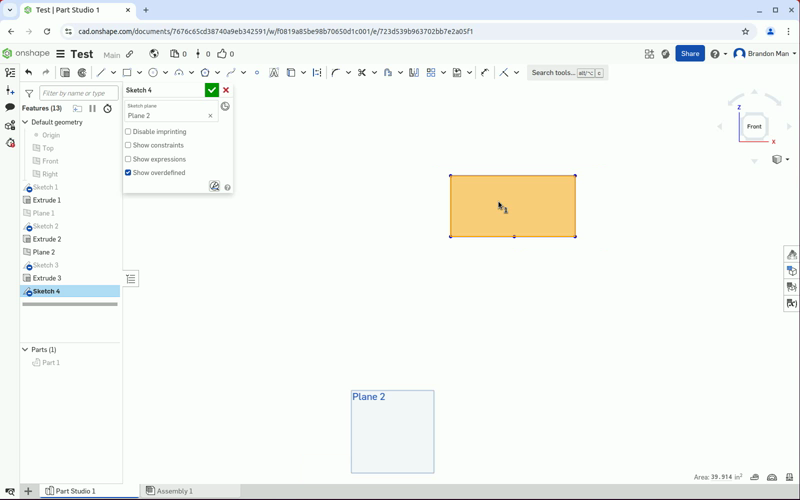
scroll(-6)
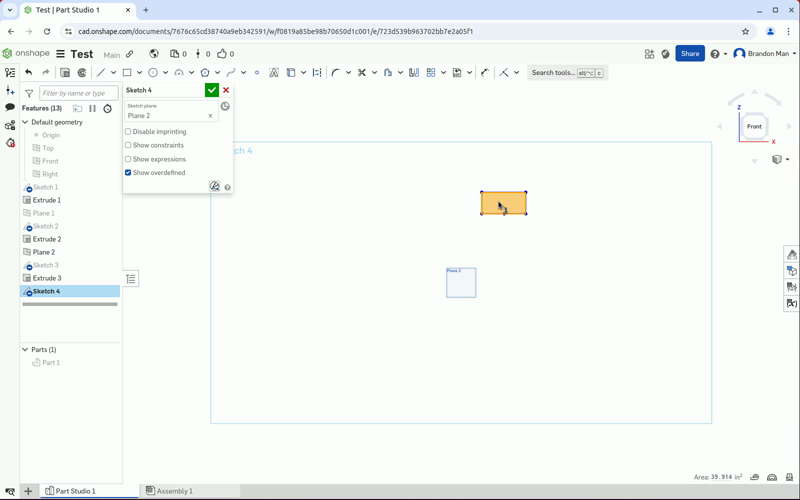
mouse_move(73, 352)
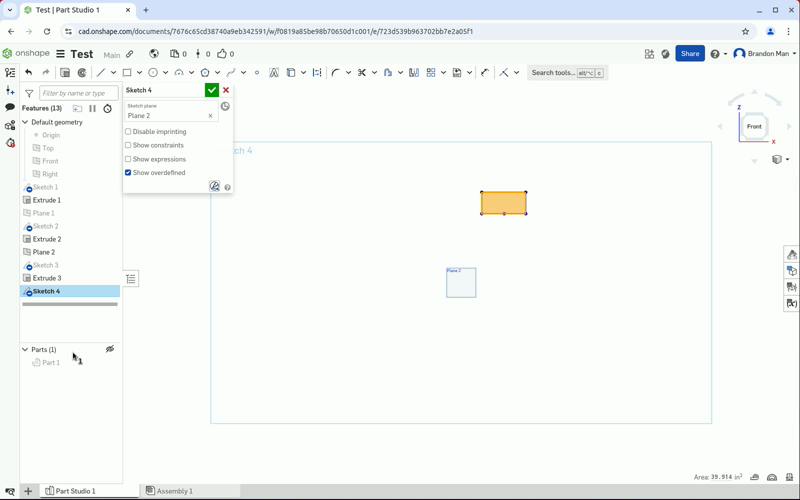
key(shift+y)
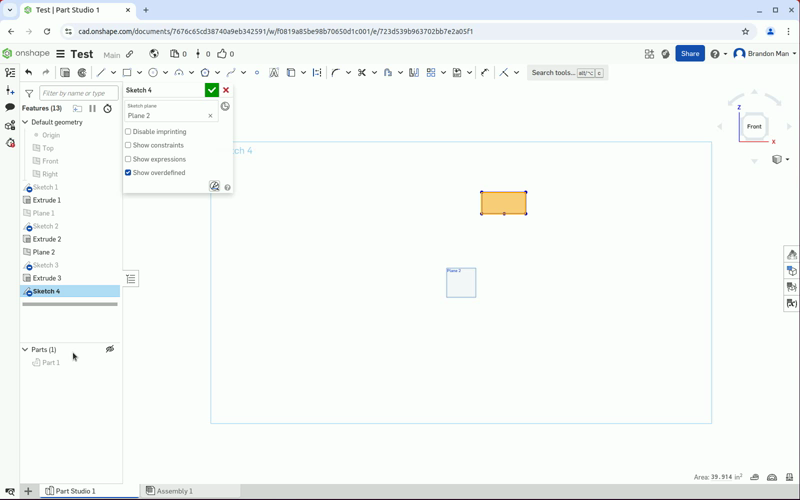
key(shift+e)
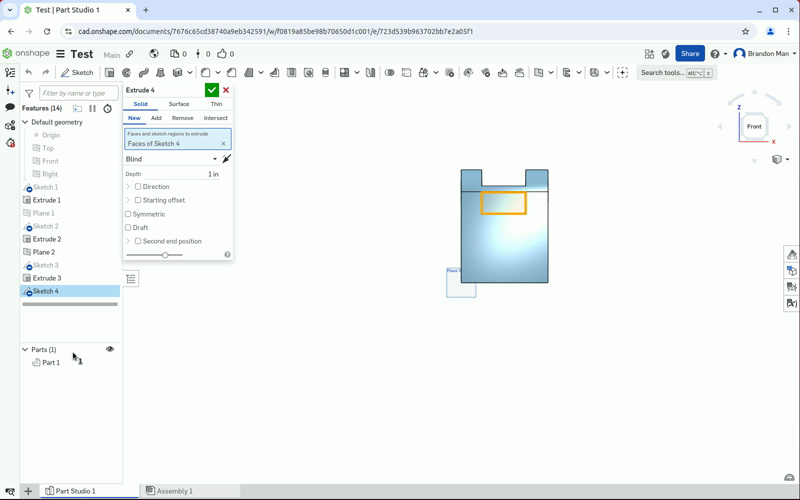
mouse_move(143, 106)
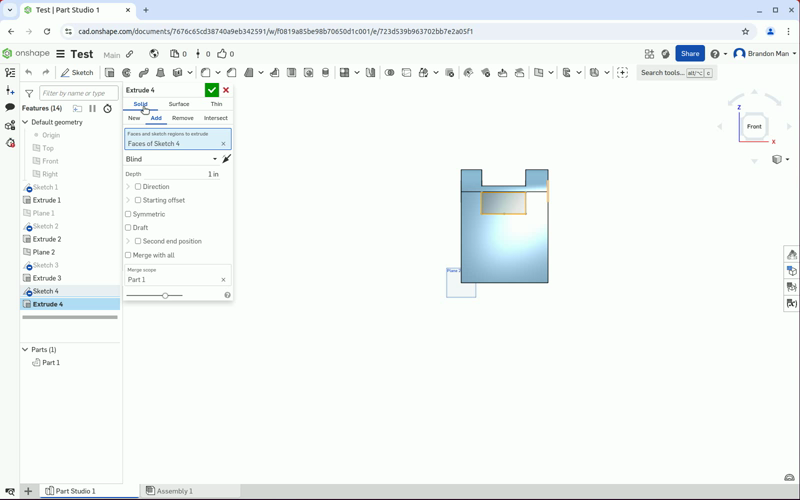
click(143, 106)
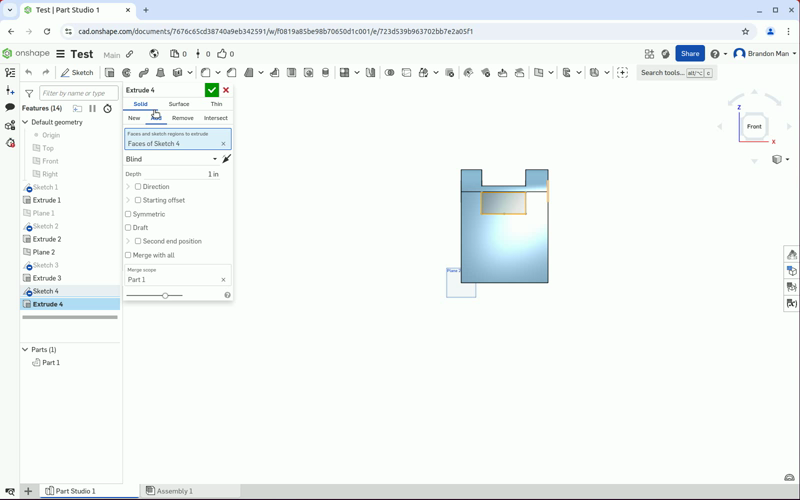
mouse_move(186, 120)
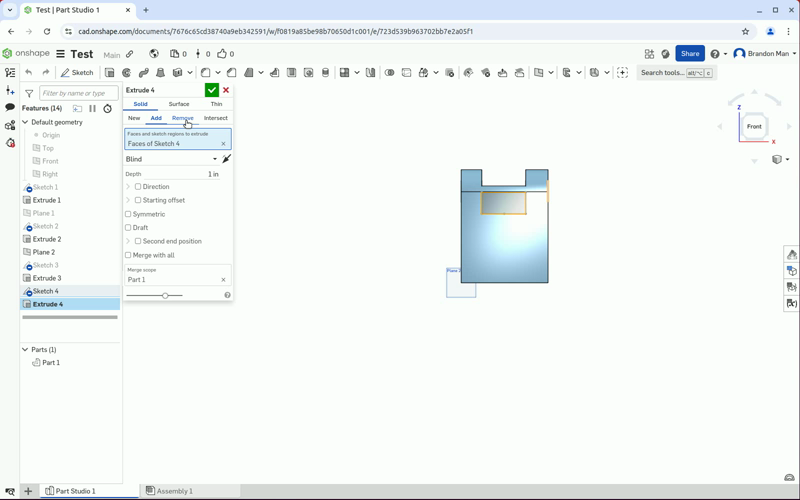
click(186, 120)
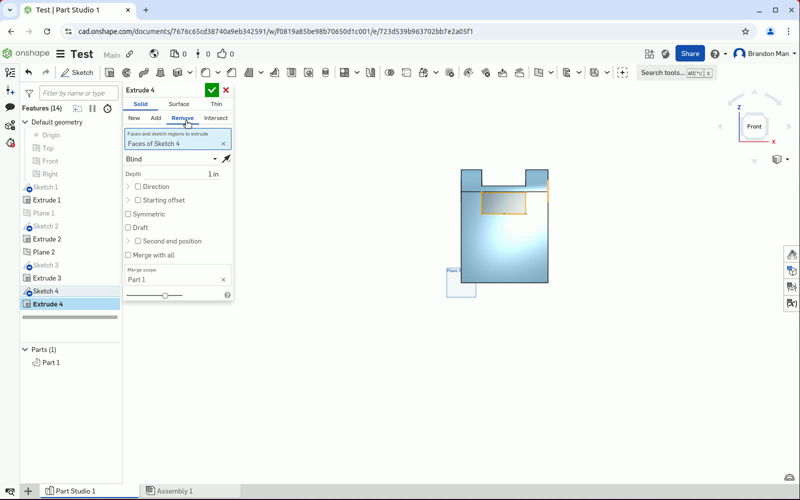
key(tab, 4)
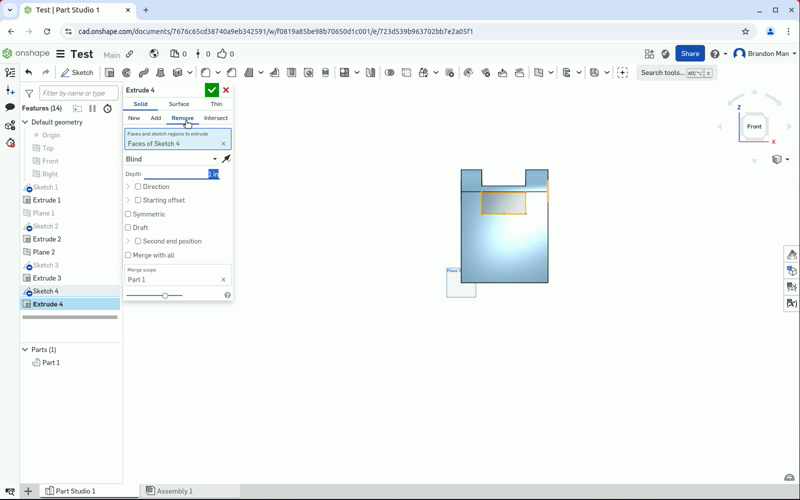
text(30.811)
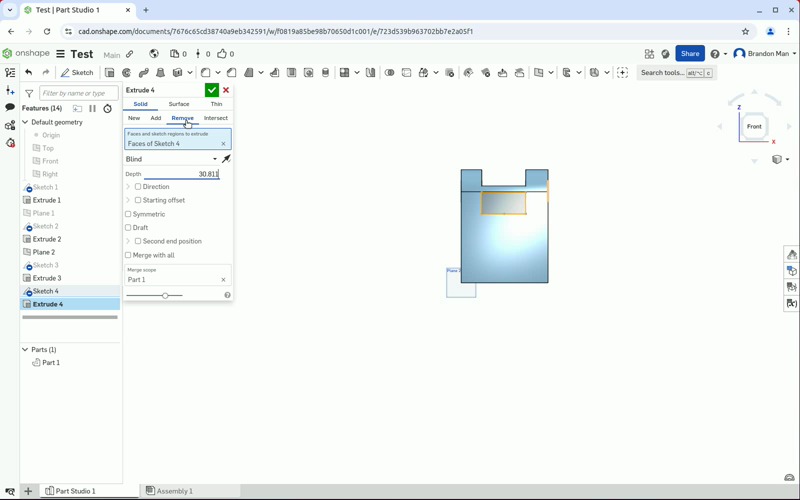
key(tab, 6)
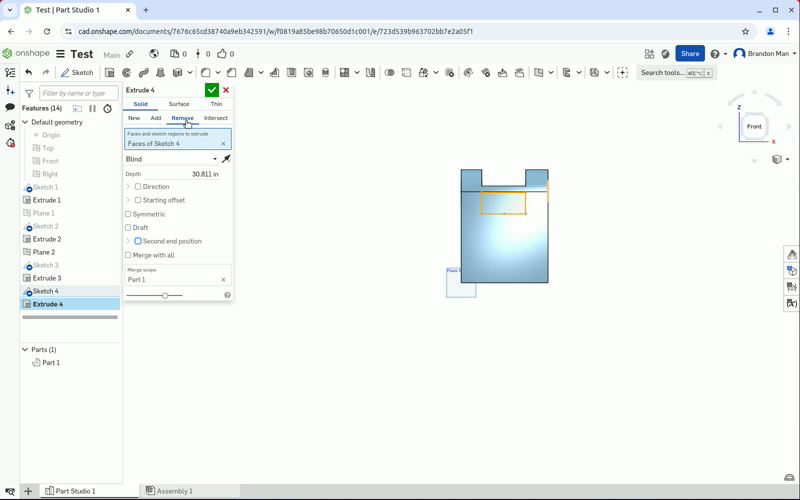
key(space)
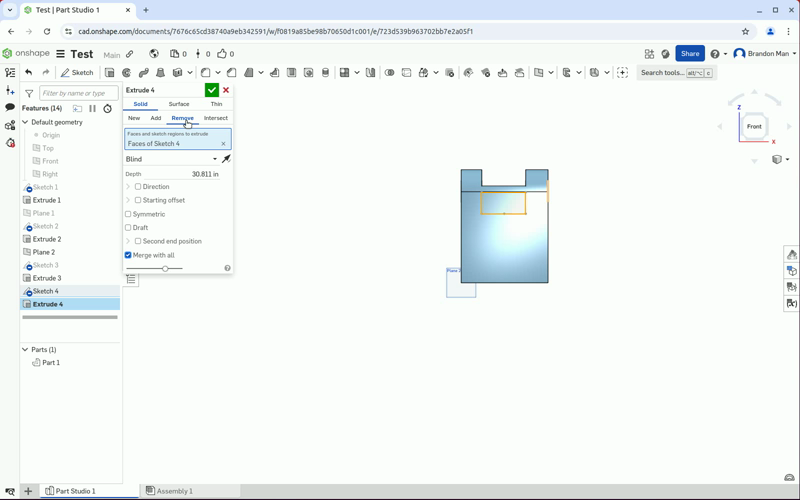
key(enter)
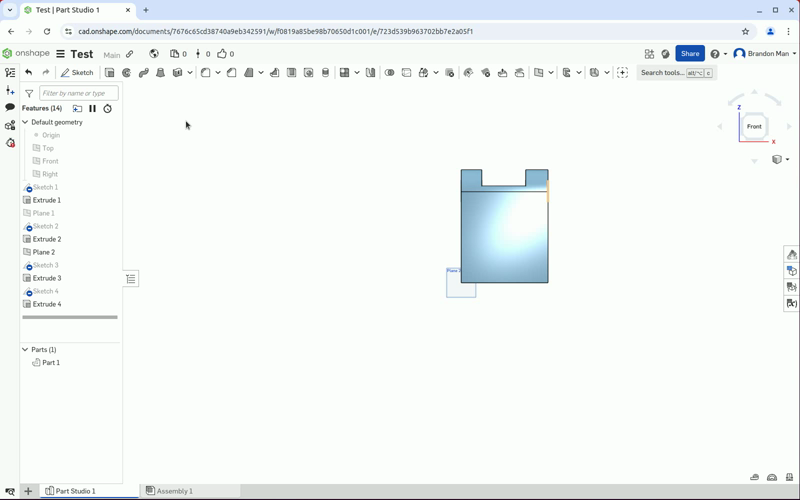
key(shift+h)
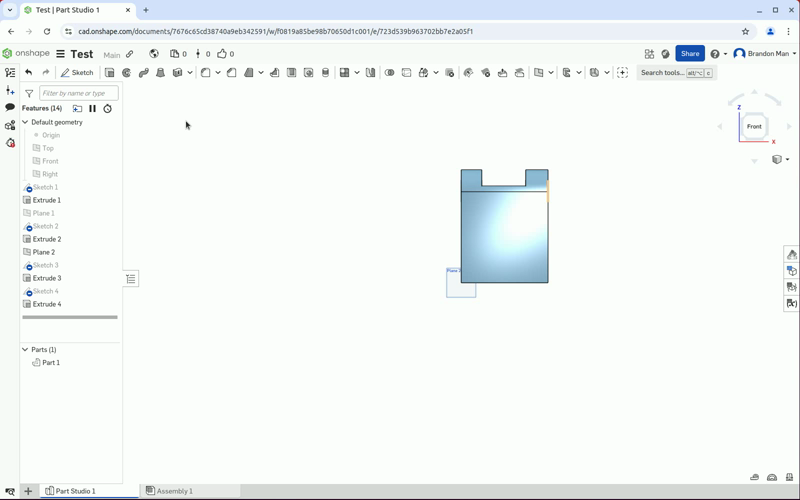
key(shift+h)
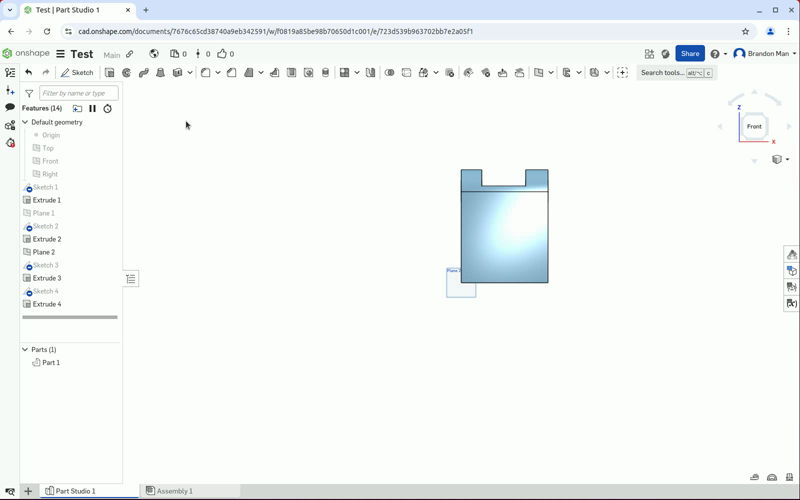
mouse_move(73, 189)
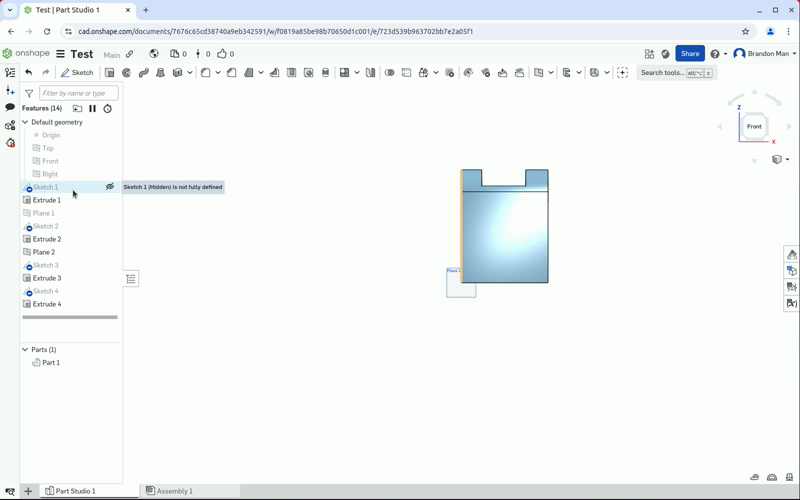
click(73, 189)
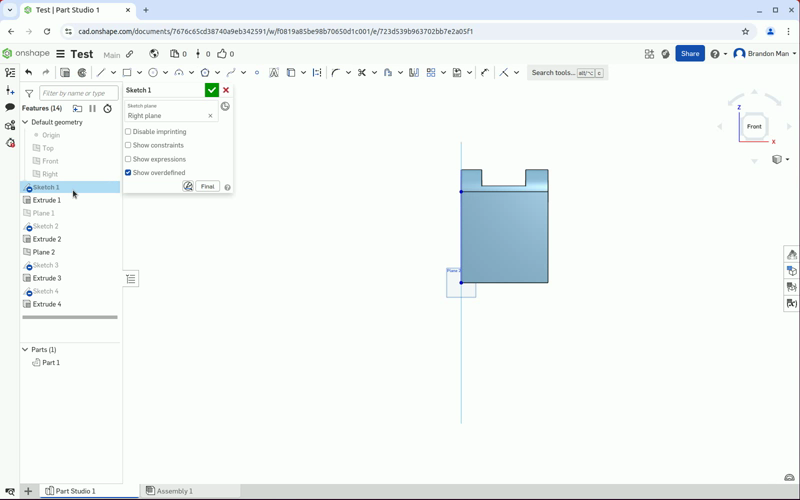
mouse_move(229, 92)
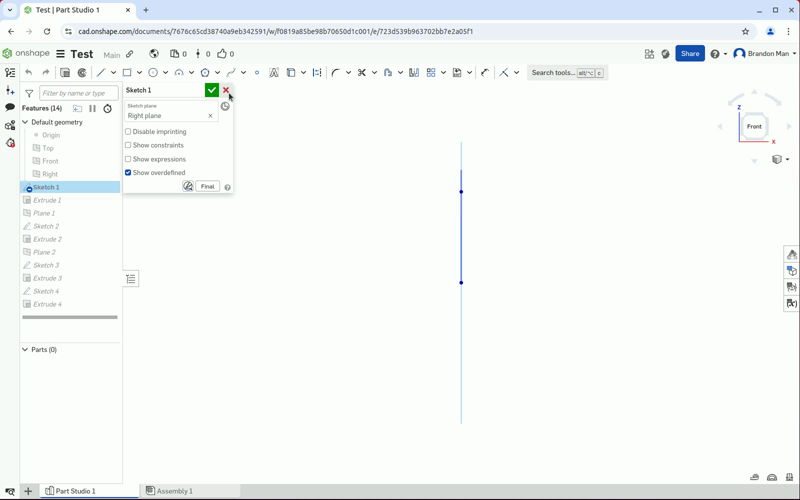
click(229, 92)
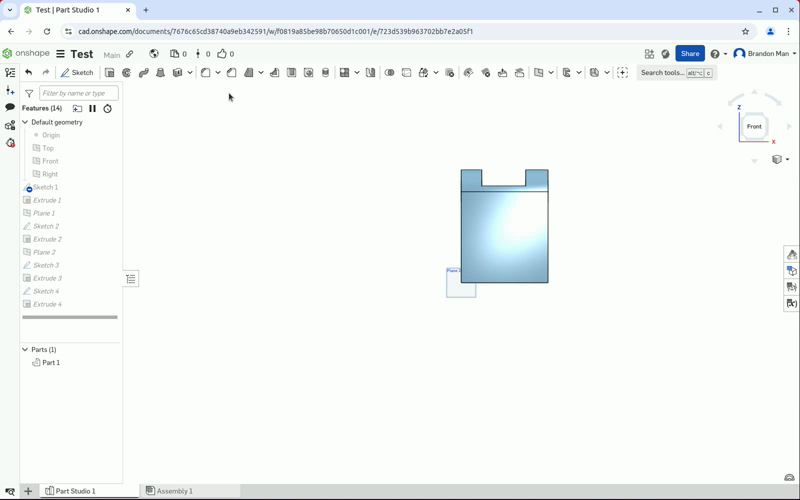
mouse_move(73, 352)
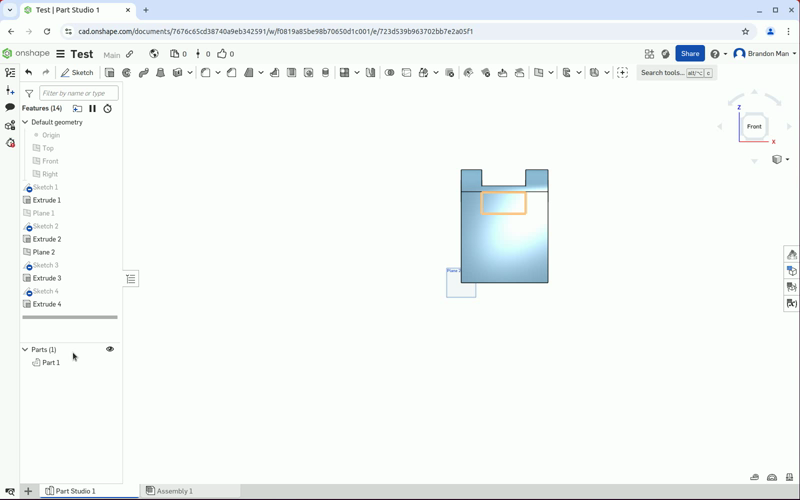
key(y)
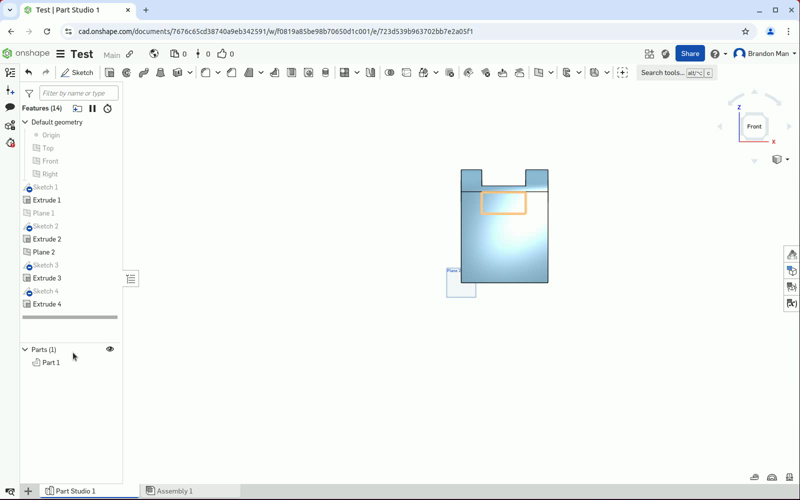
key(shift+p)
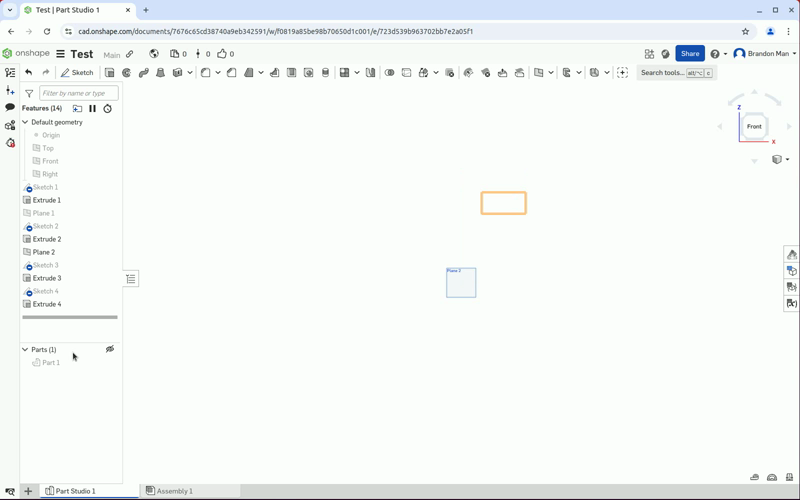
key(space)
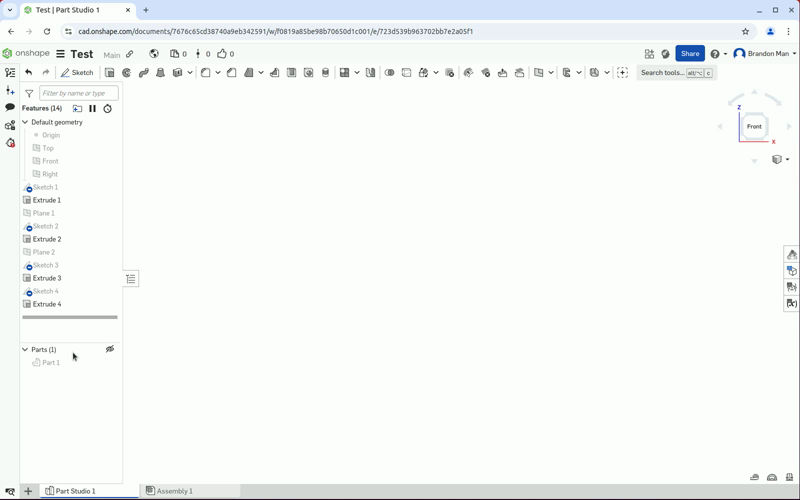
key_down(shift)
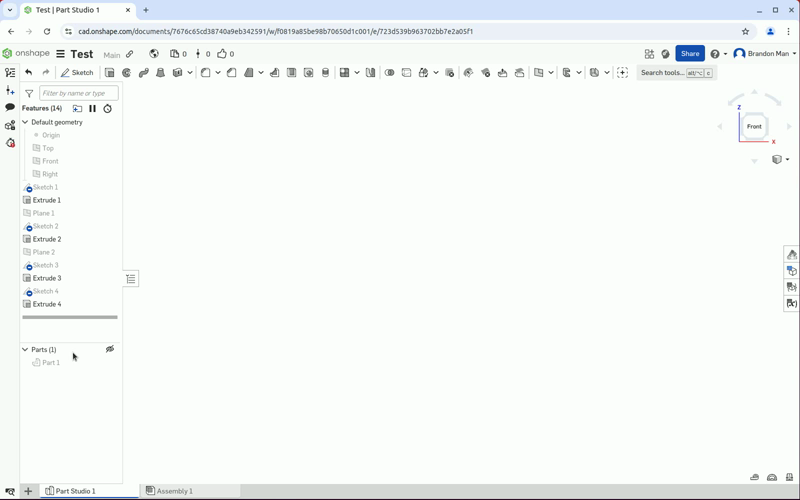
key(down)
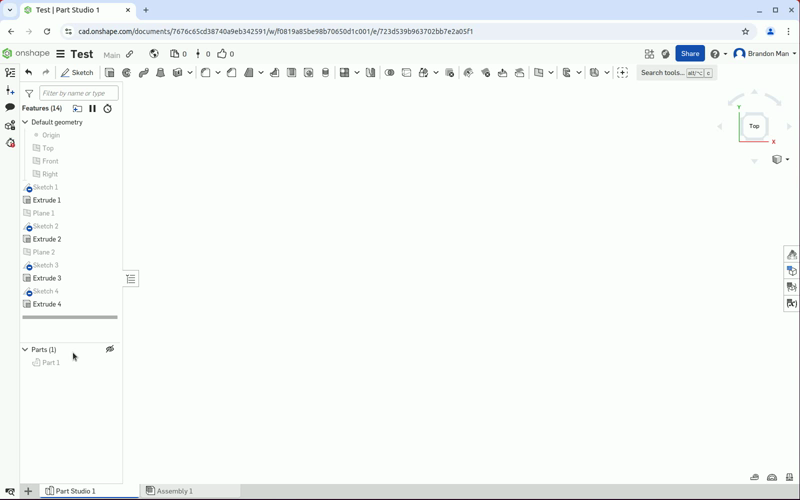
key_up(shift)
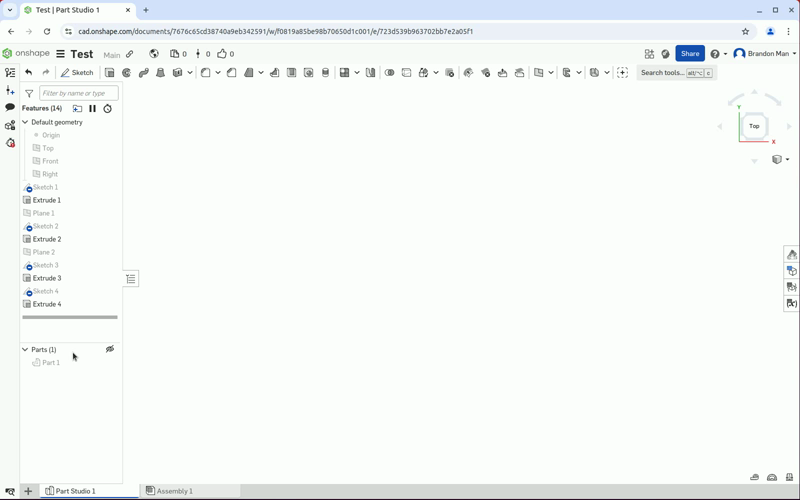
mouse_move(73, 352)
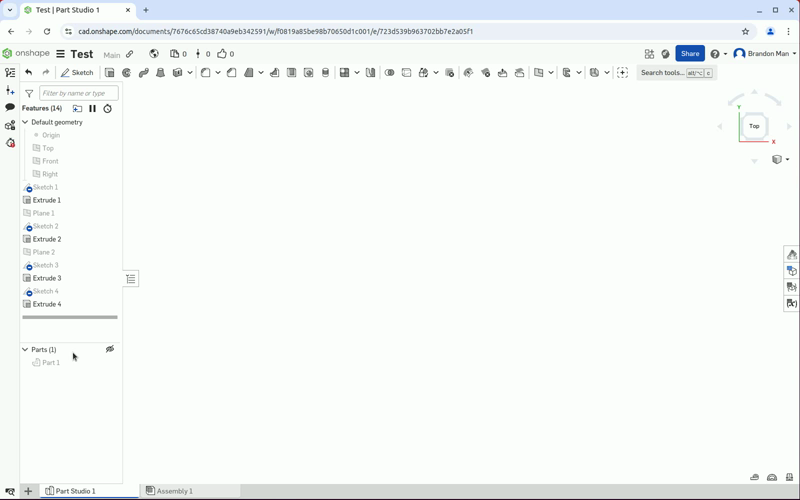
key(shift+y)
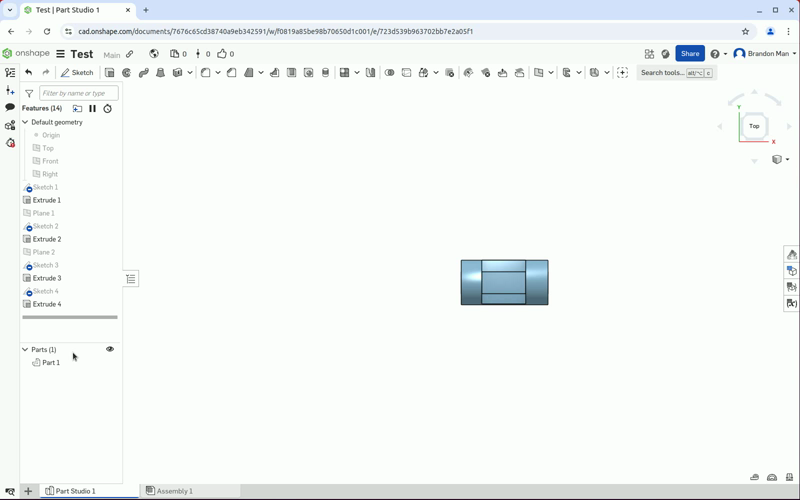
mouse_move(541, 75)
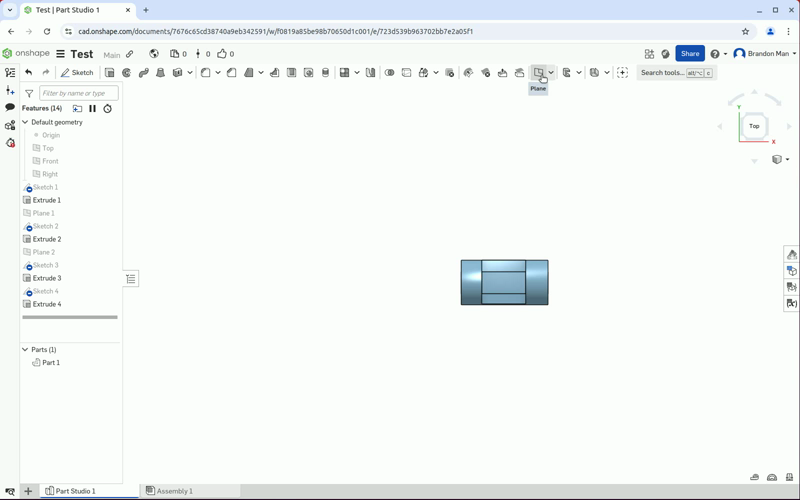
click(541, 75)
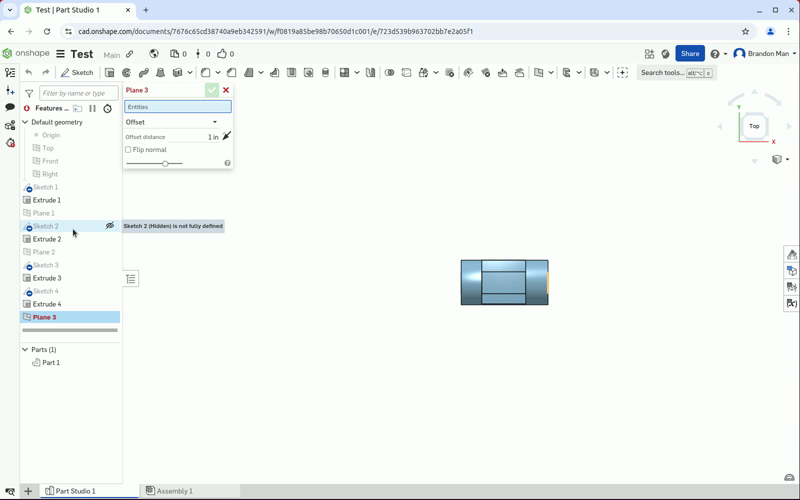
scroll(3)
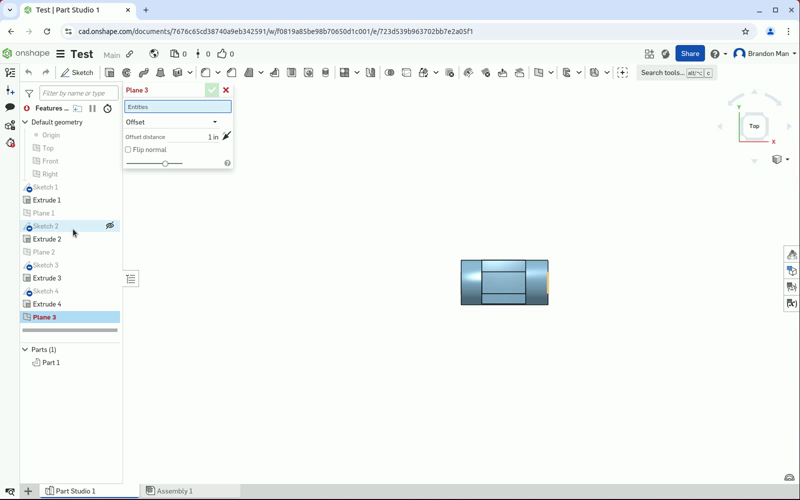
mouse_move(73, 150)
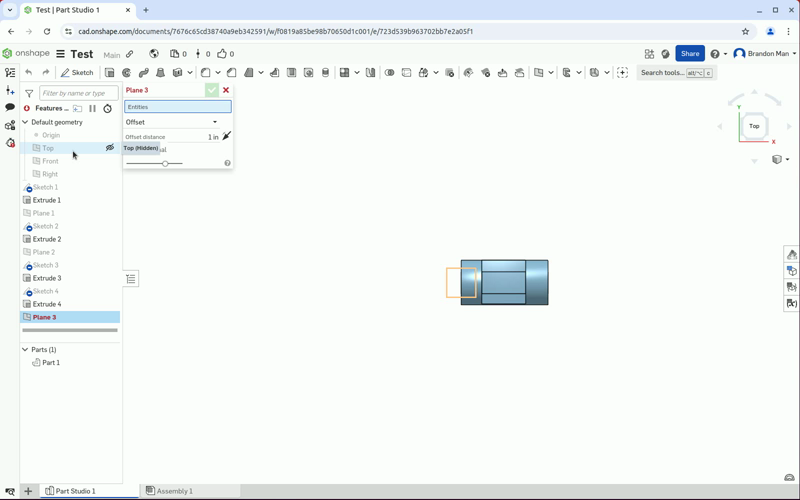
click(73, 150)
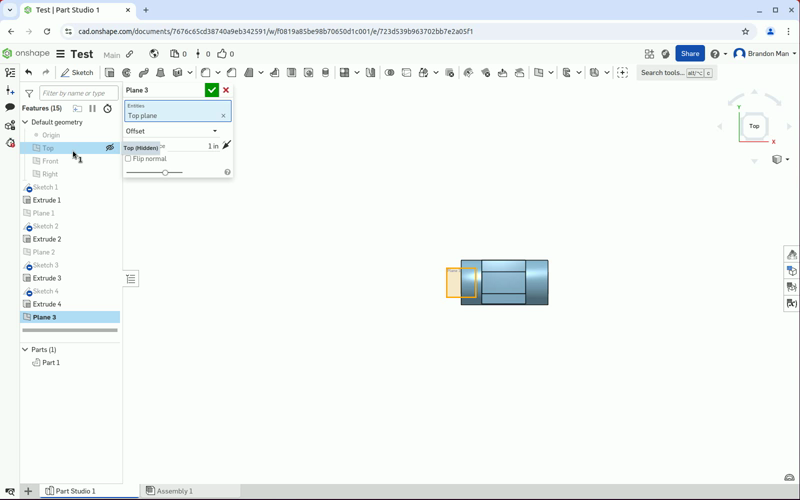
key(tab, 2)
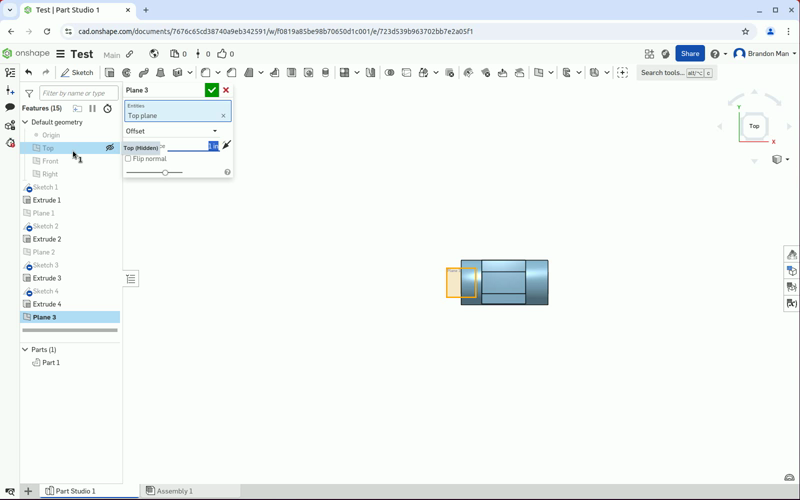
text(14.204)
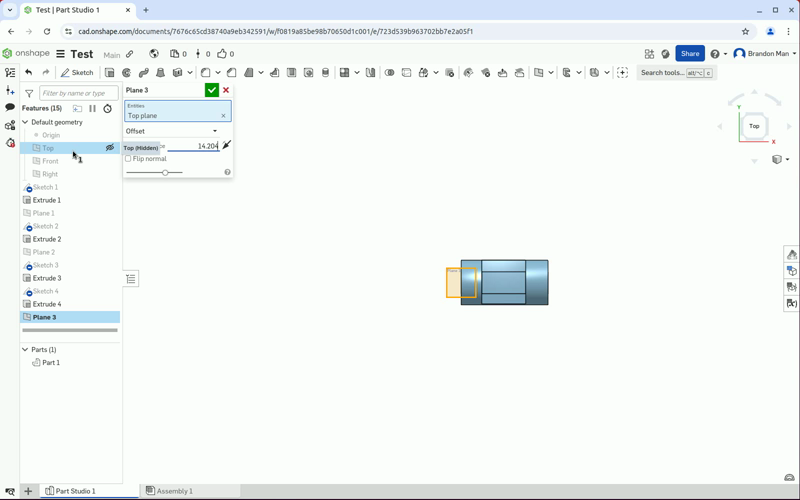
key(enter, 2)
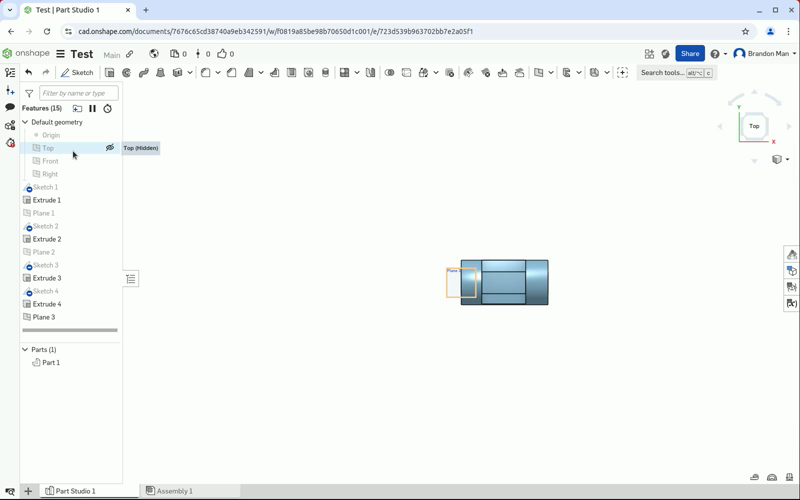
key(shift+s)
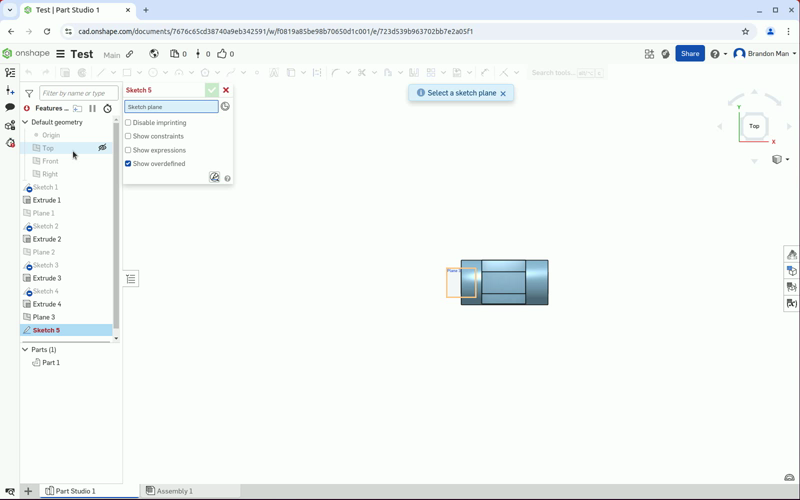
mouse_move(69, 319)
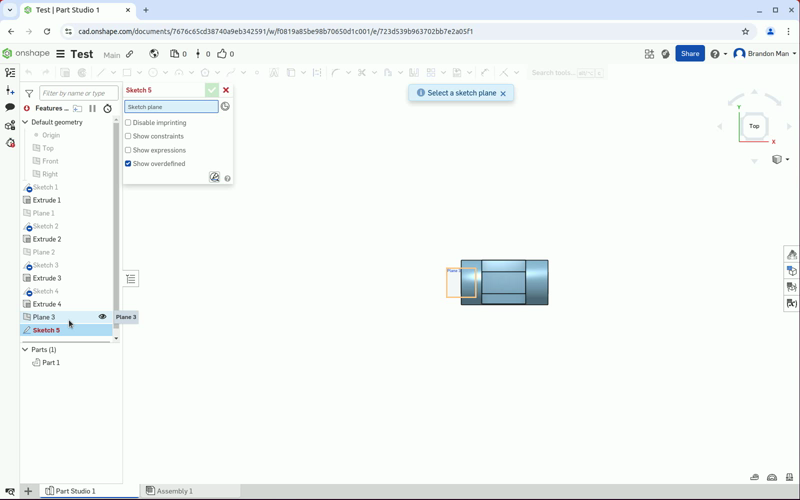
click(69, 319)
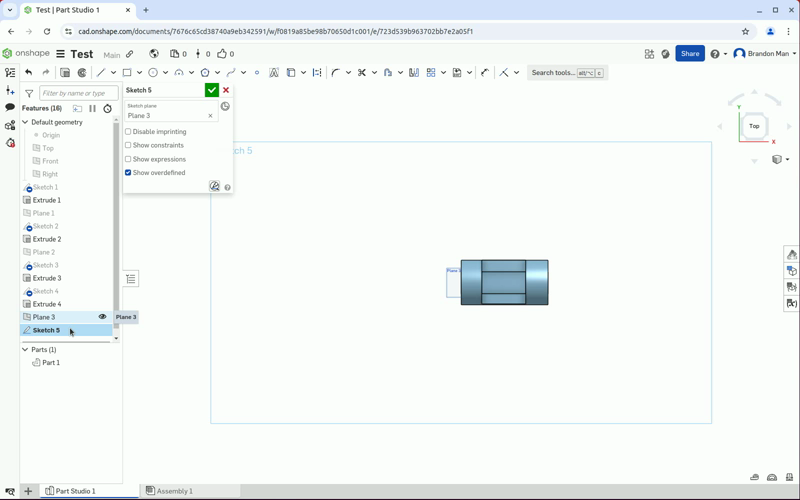
mouse_move(73, 352)
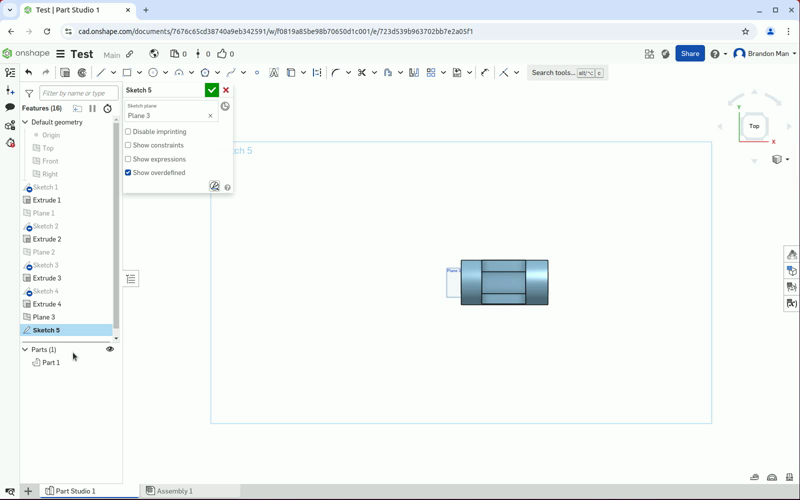
key(y)
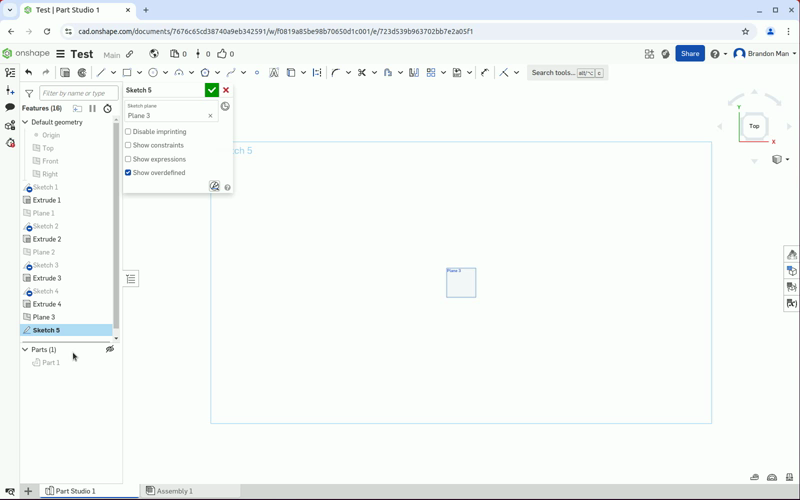
key(l)
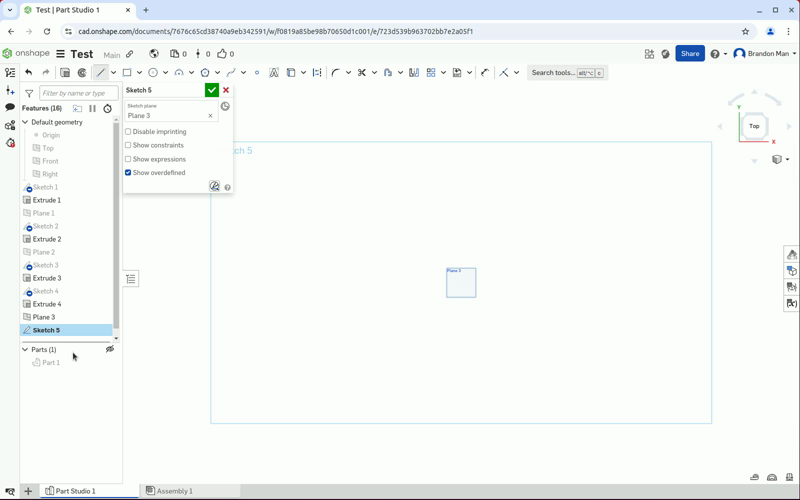
key_down(shift)
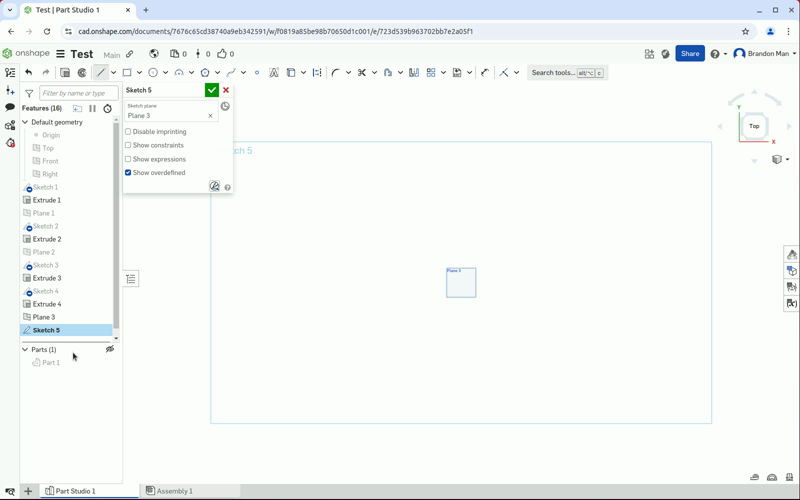
mouse_move(494, 282)
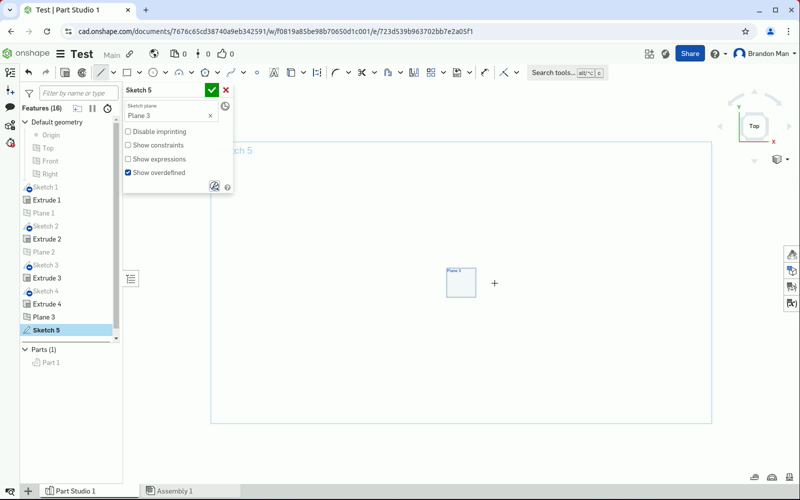
click(494, 282)
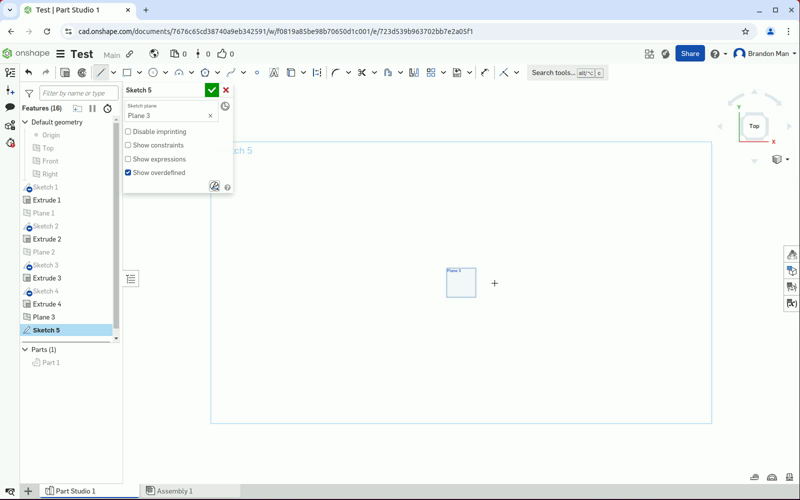
key_up(shift)
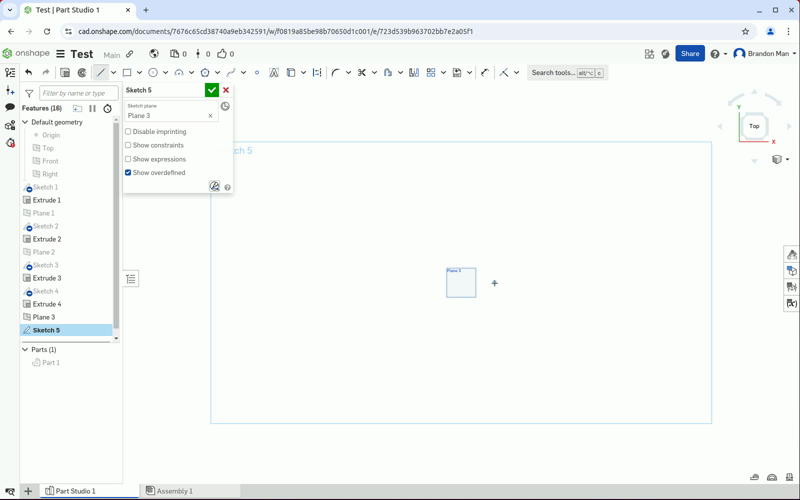
key_down(shift)
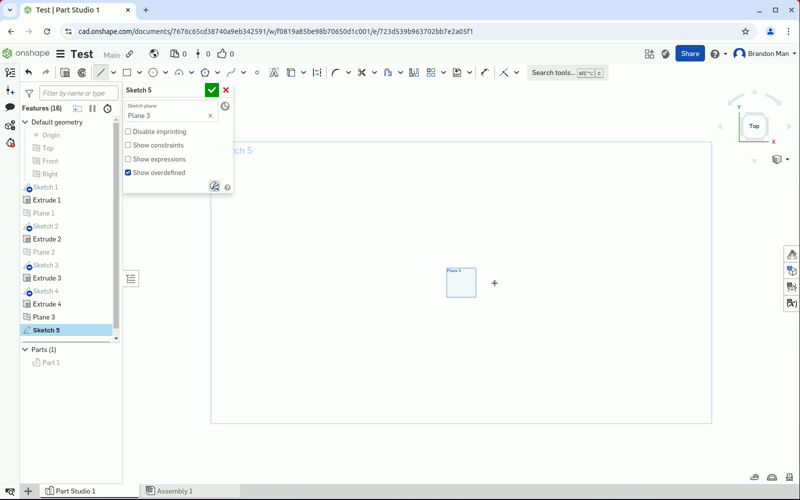
mouse_move(524, 282)
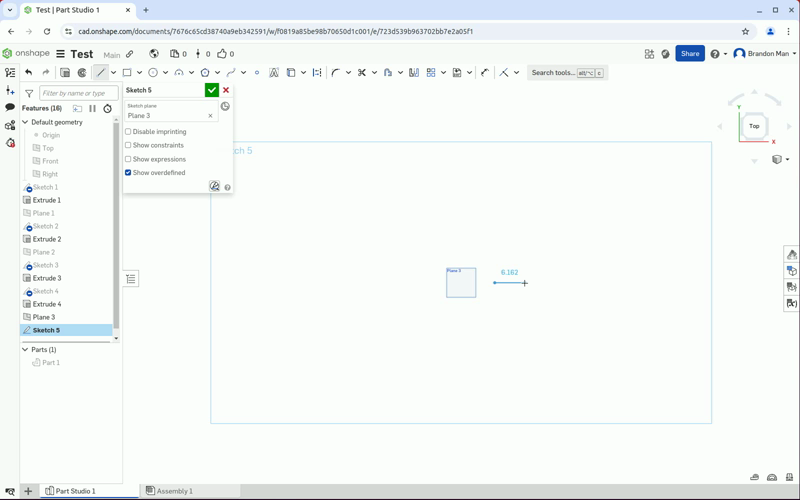
mouse_move(515, 282)
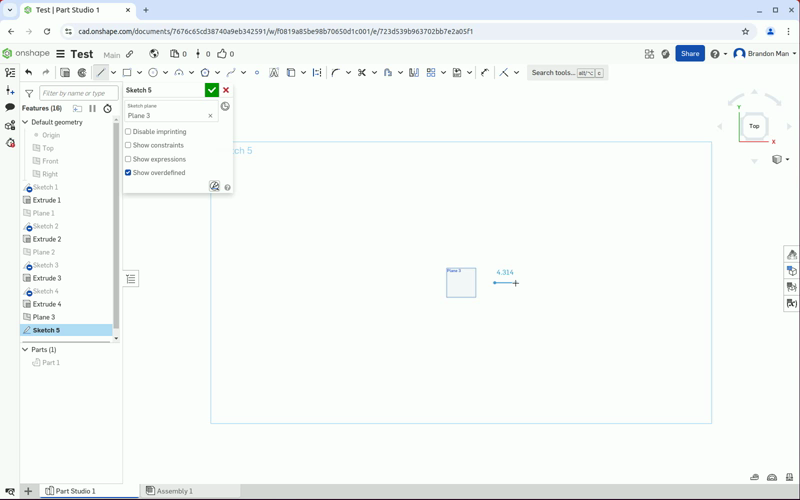
click(515, 282)
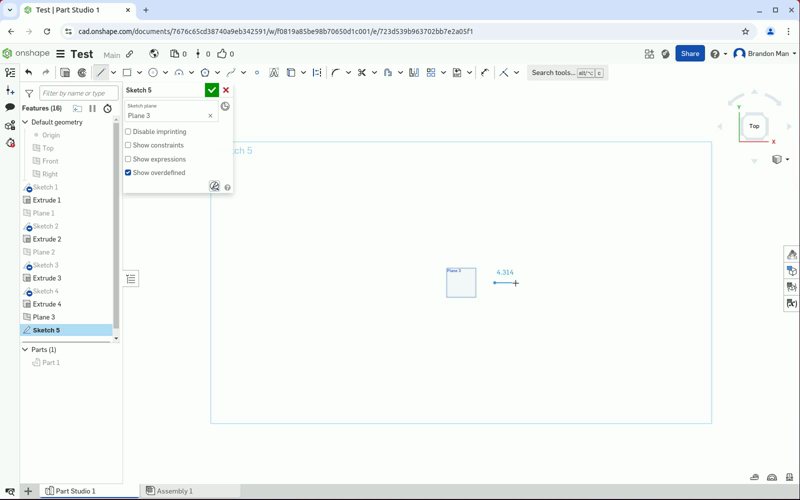
key_up(shift)
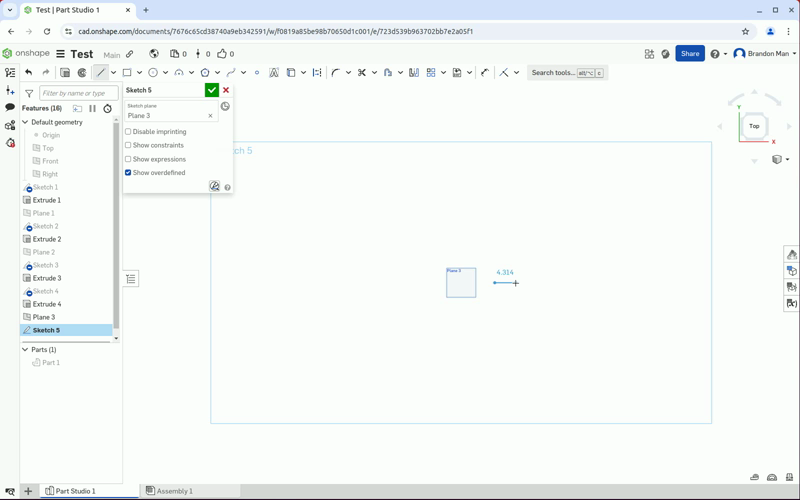
key(esc)
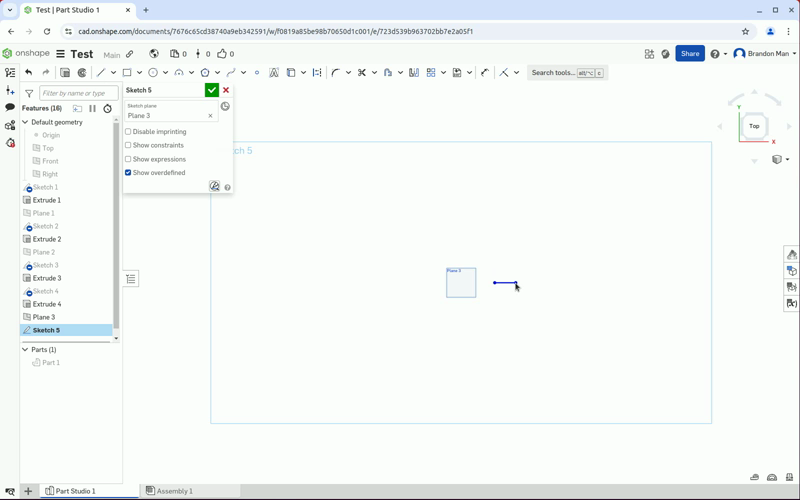
key(a)
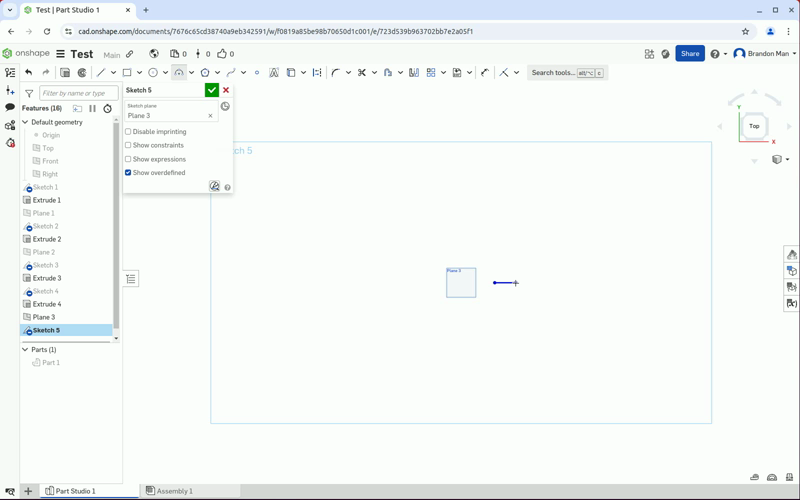
mouse_move(515, 282)
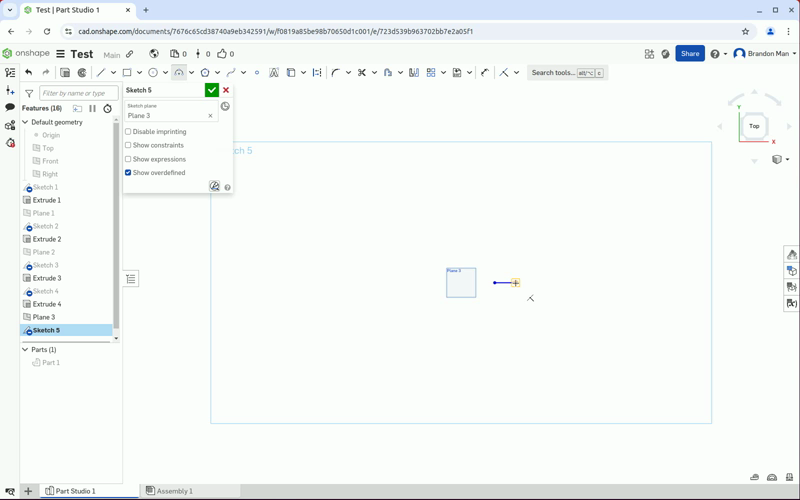
click(515, 282)
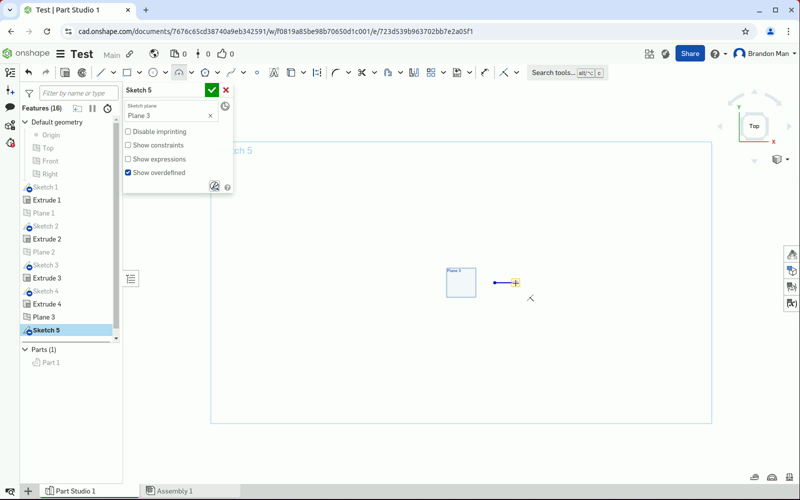
mouse_move(494, 282)
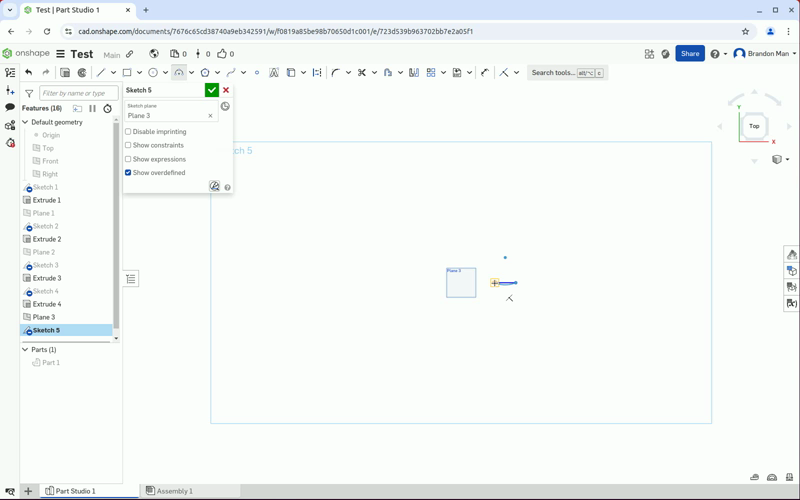
click(494, 282)
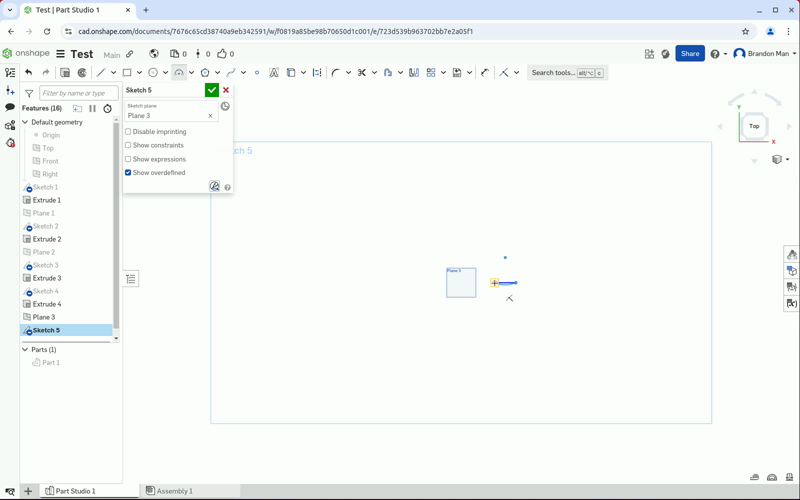
key_down(shift)
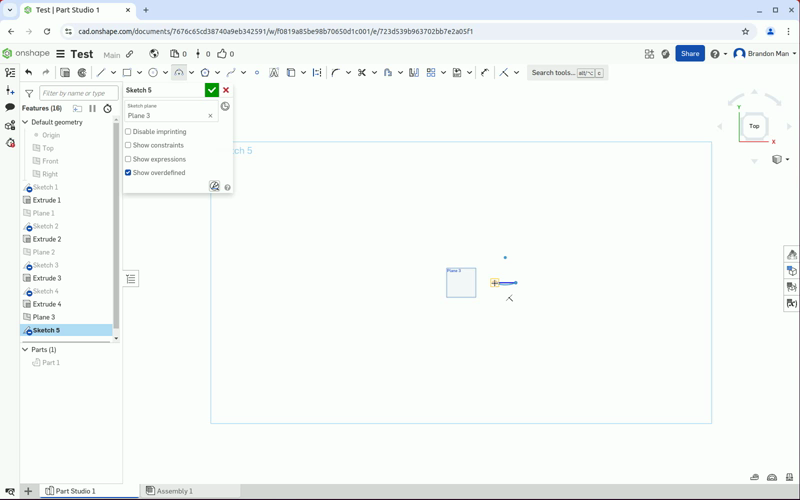
mouse_move(505, 272)
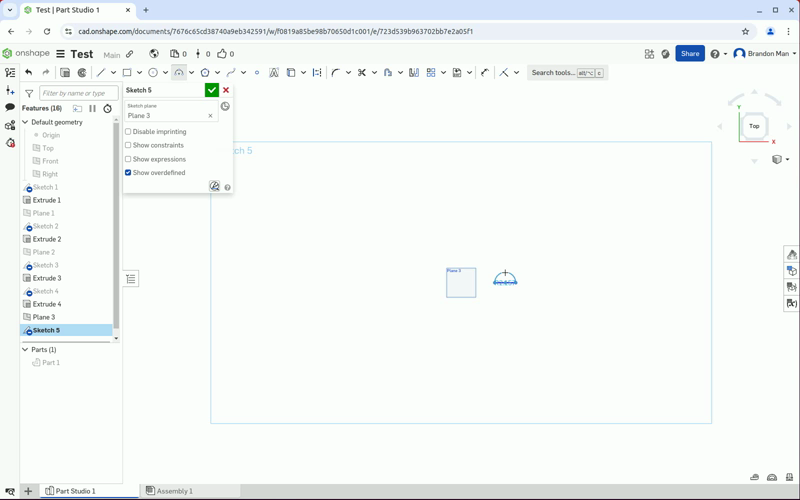
click(505, 272)
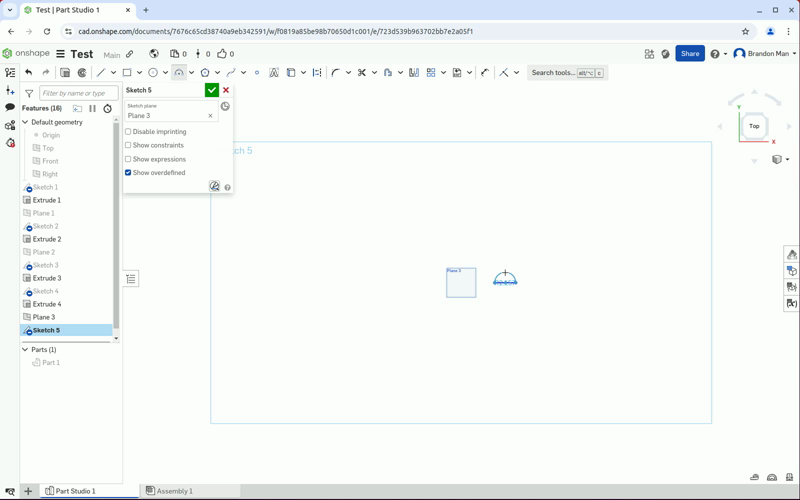
key_up(shift)
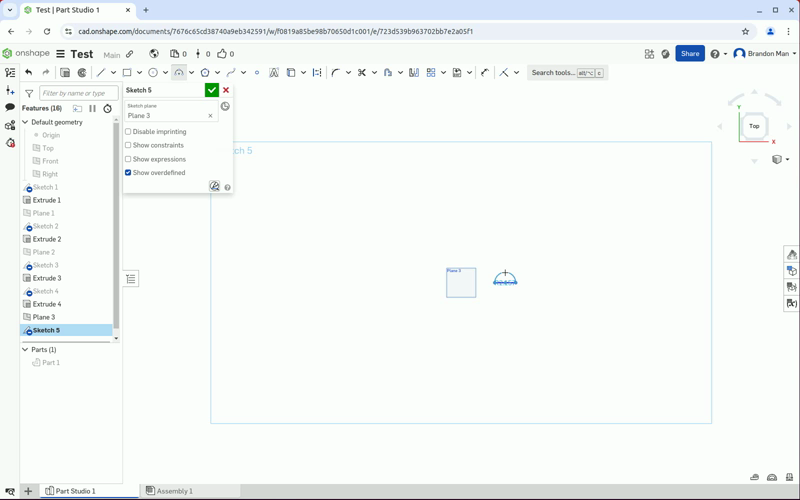
key(esc)
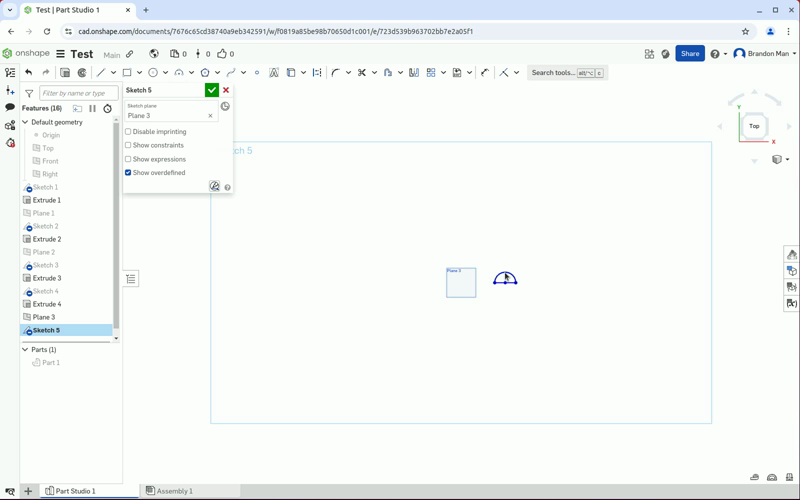
mouse_move(514, 279)
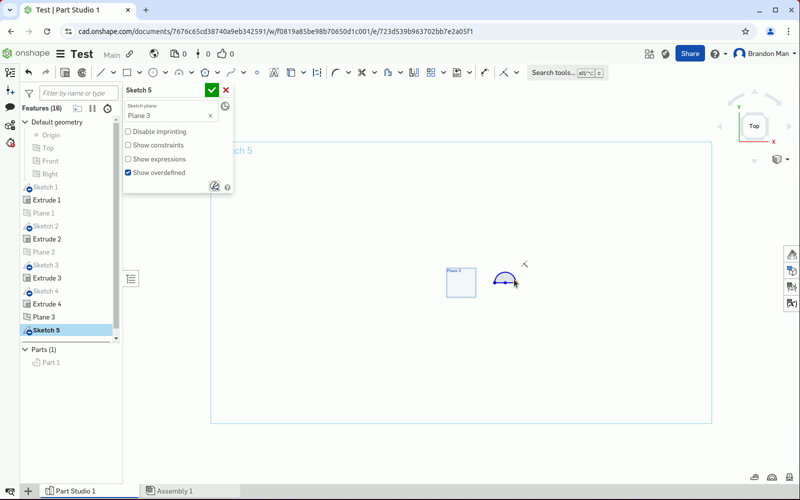
scroll(6)
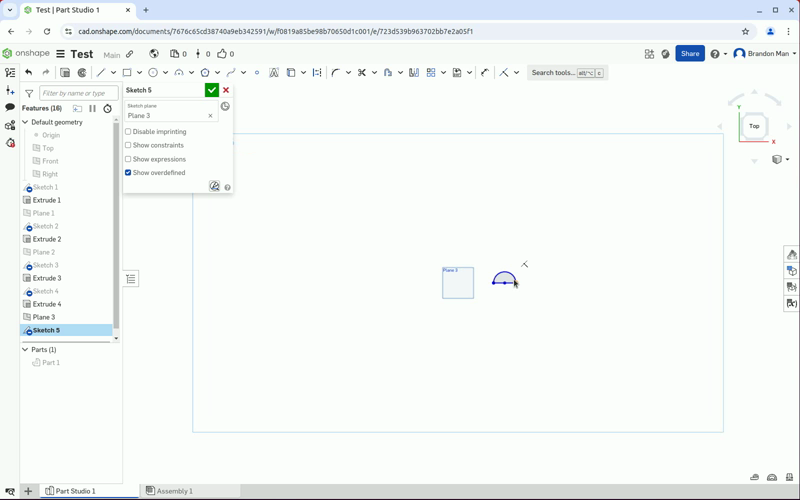
scroll(6)
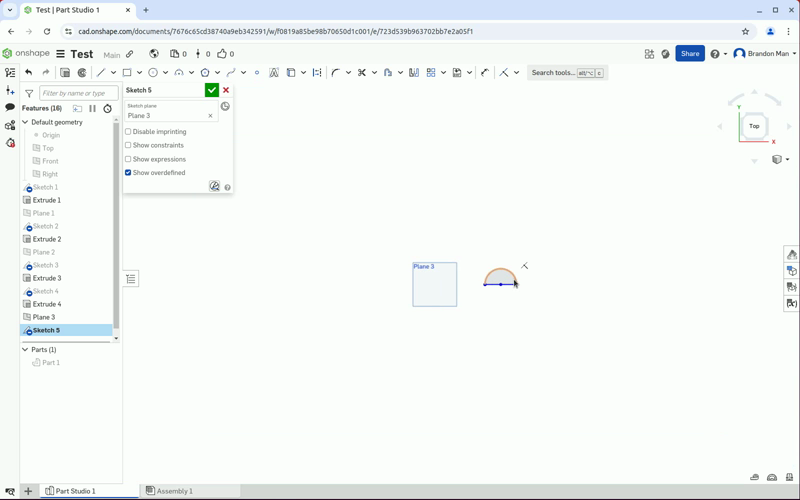
scroll(6)
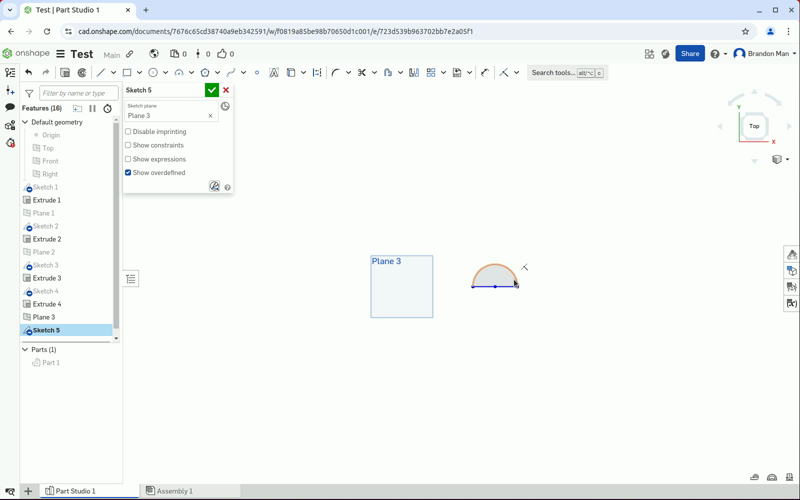
scroll(6)
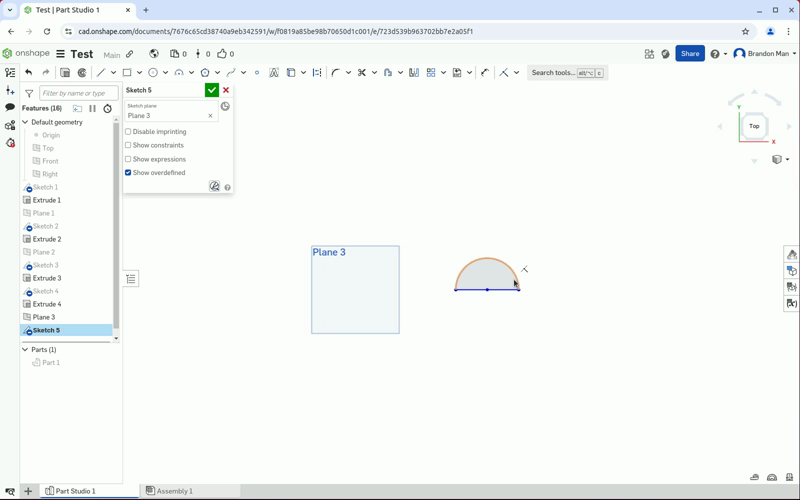
scroll(6)
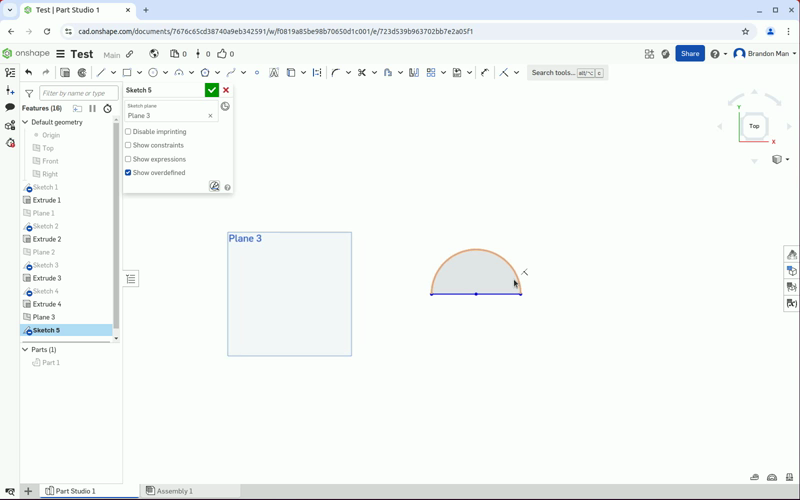
scroll(6)
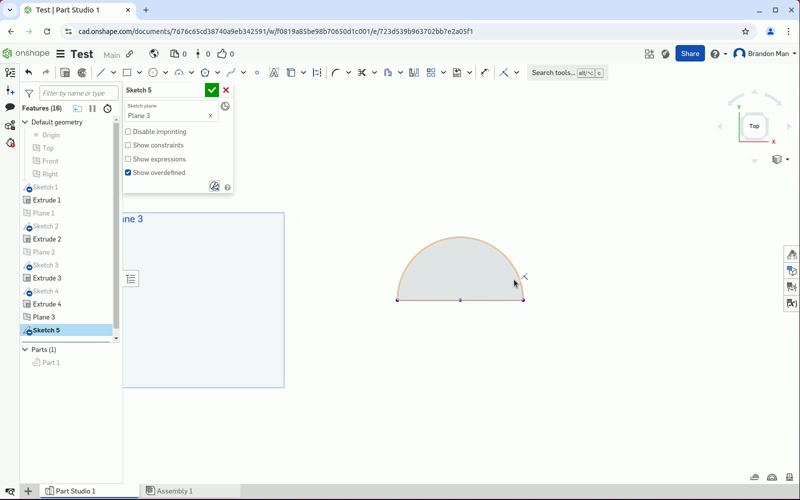
scroll(6)
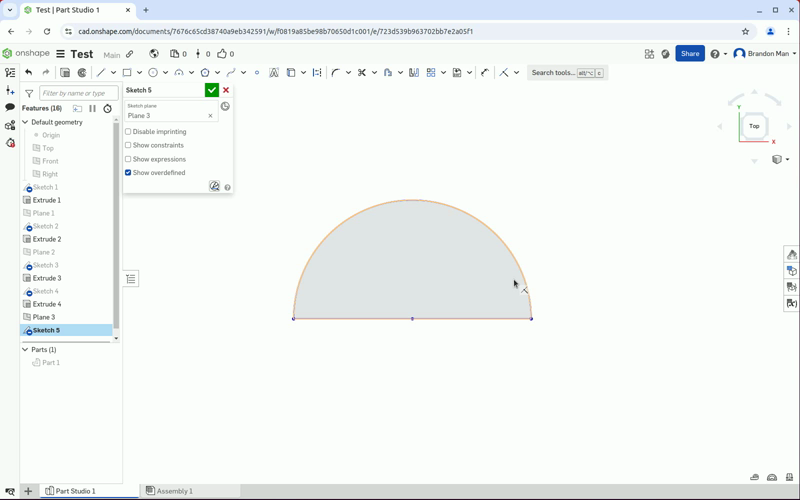
click(514, 279)
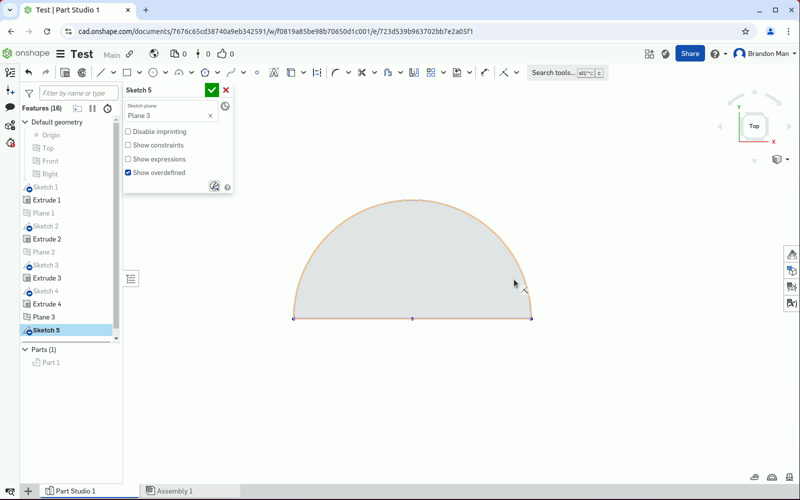
scroll(-6)
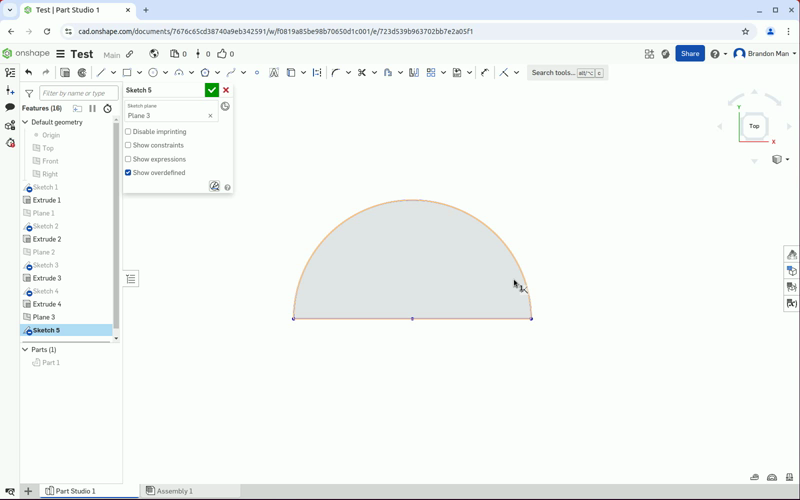
scroll(-6)
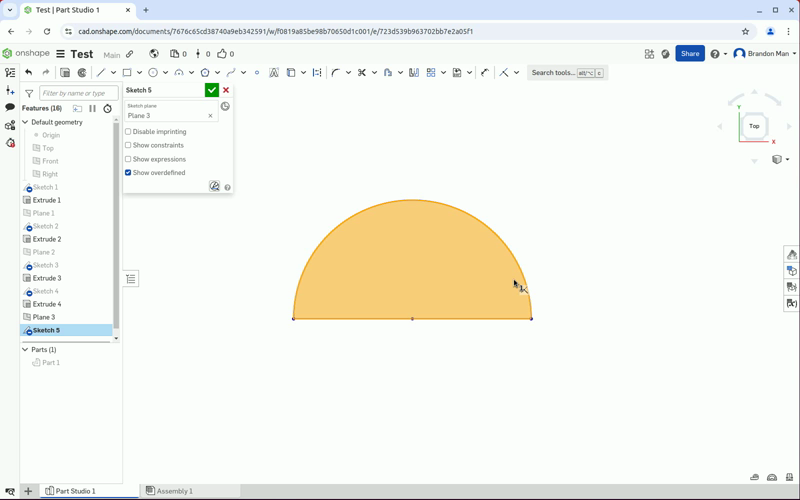
scroll(-6)
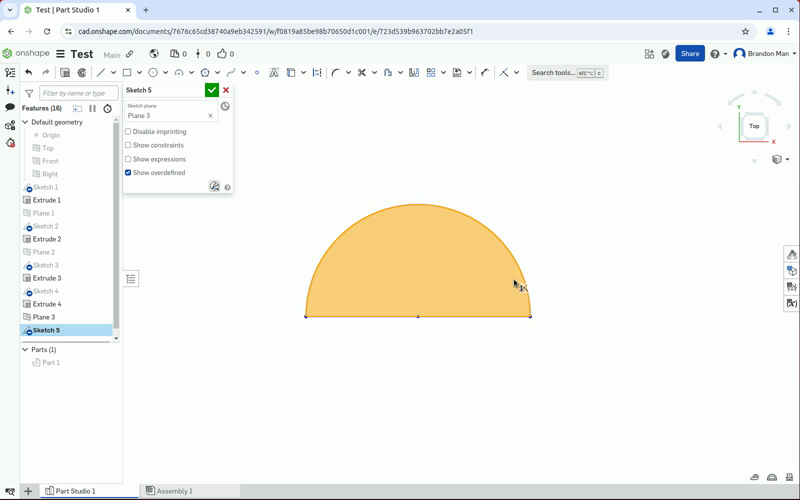
scroll(-6)
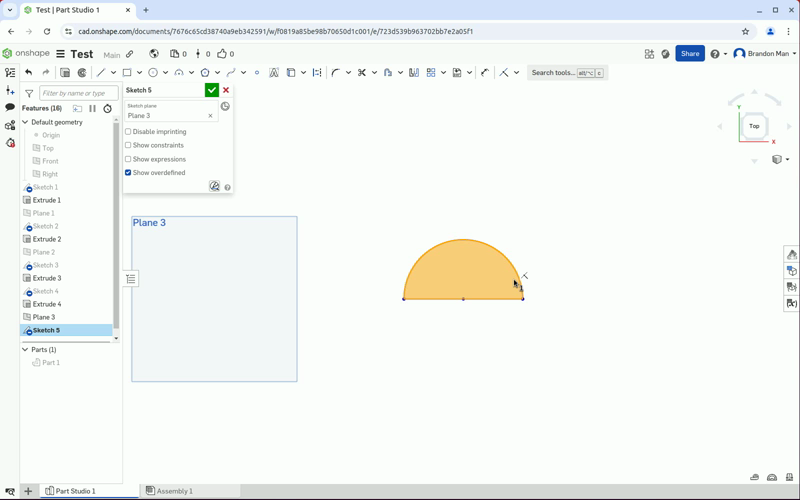
scroll(-6)
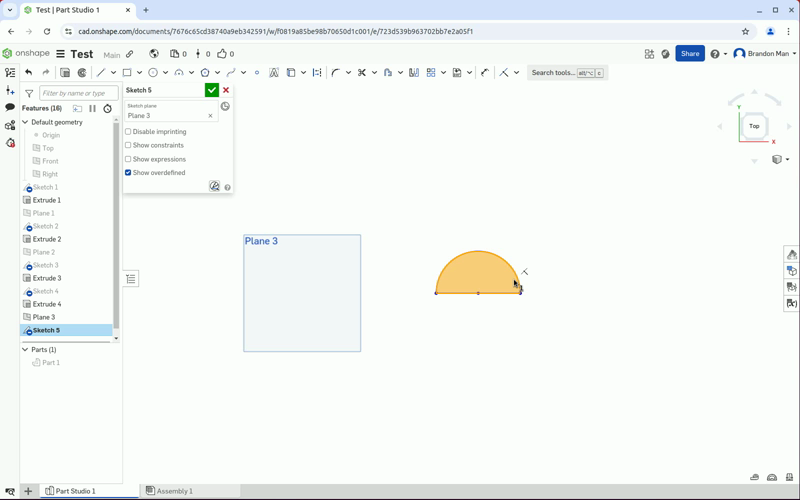
scroll(-6)
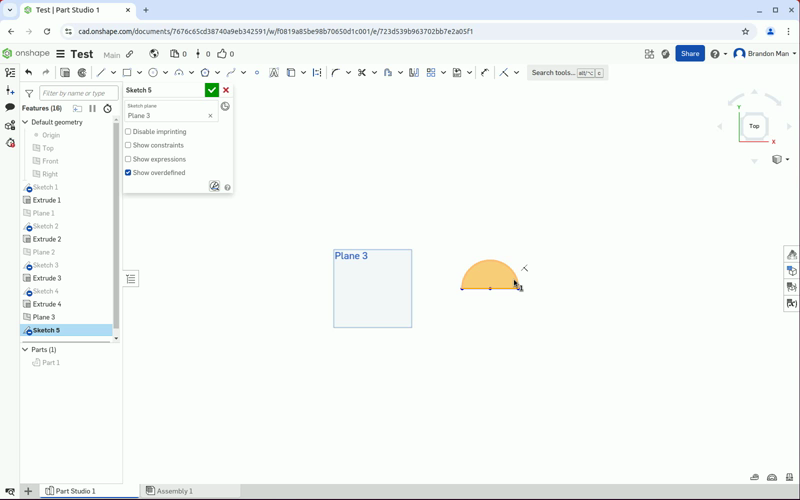
scroll(-6)
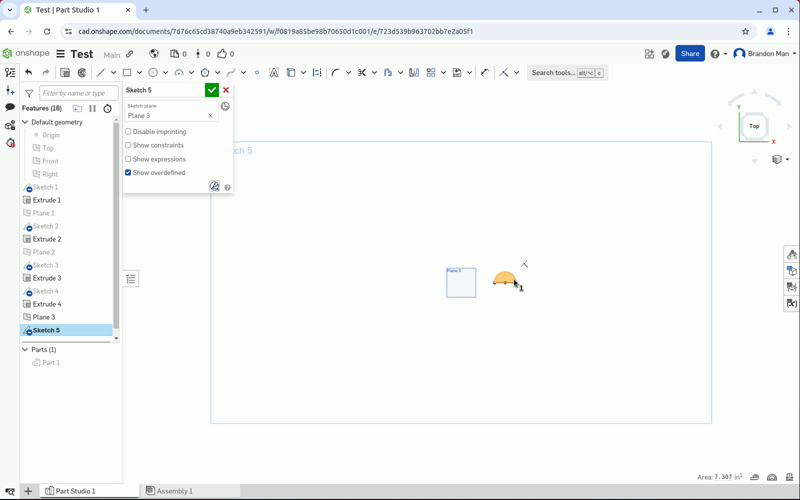
mouse_move(73, 352)
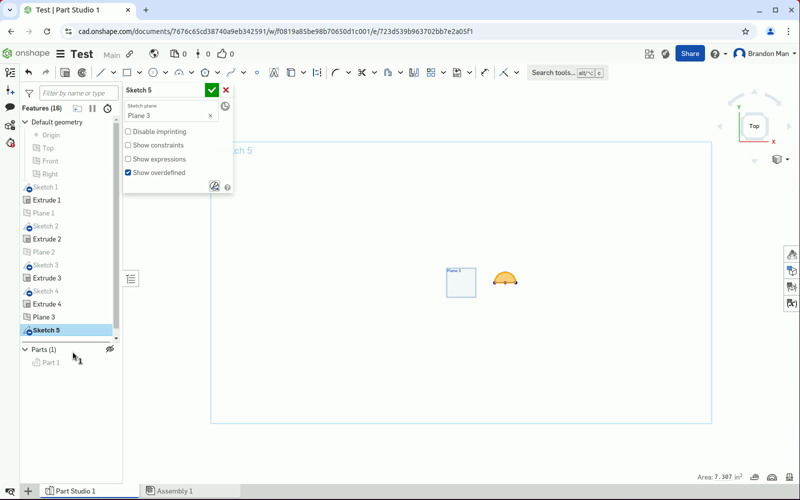
key(shift+y)
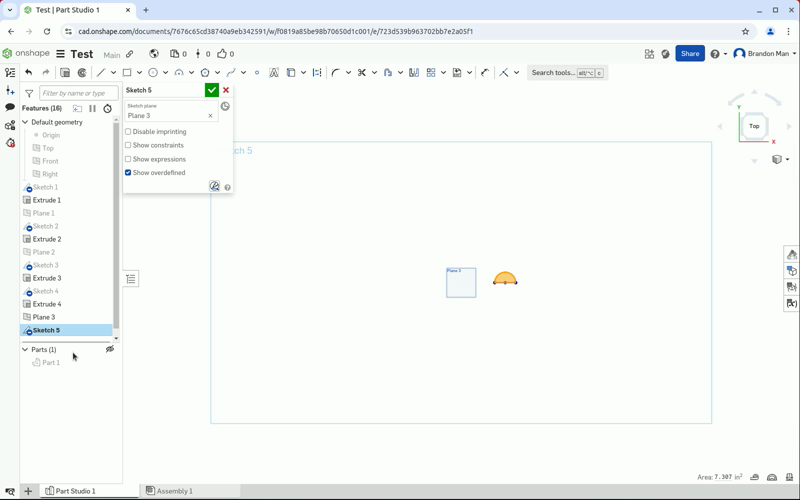
key(shift+e)
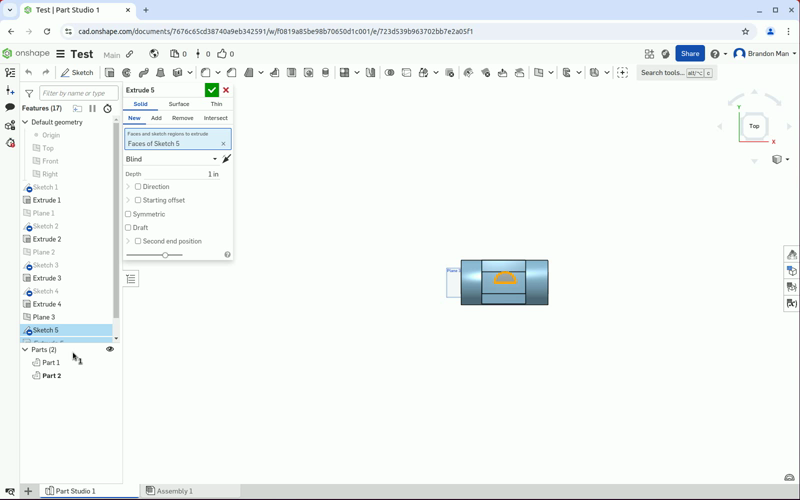
mouse_move(143, 106)
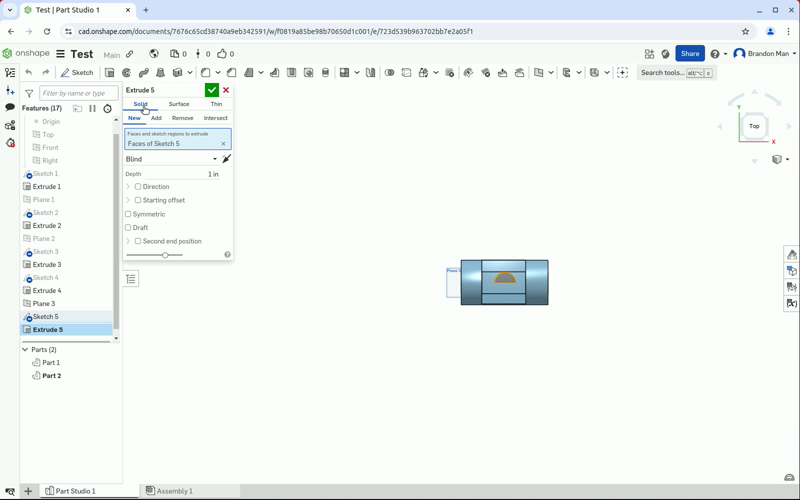
click(143, 106)
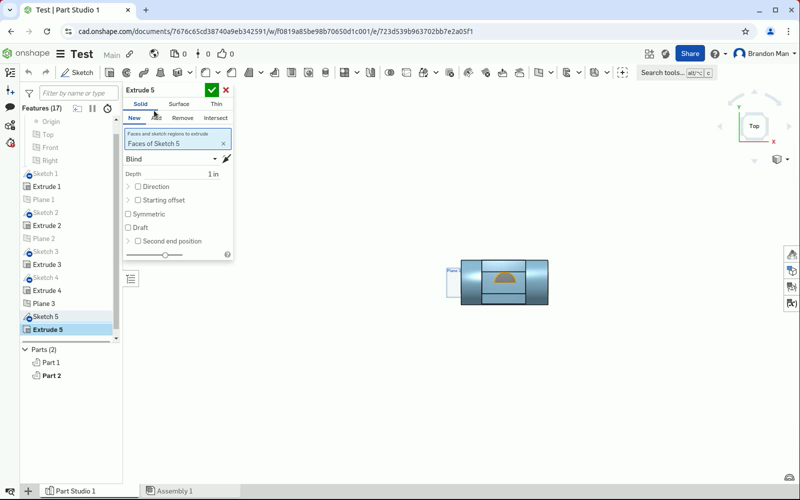
mouse_move(186, 120)
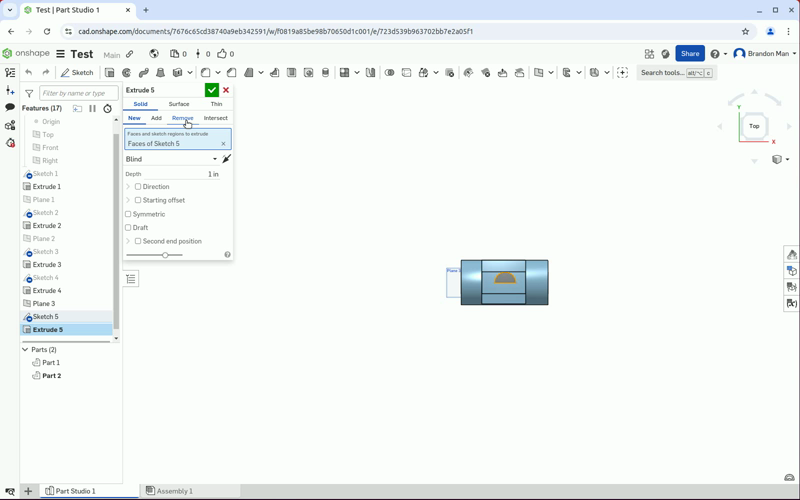
click(186, 120)
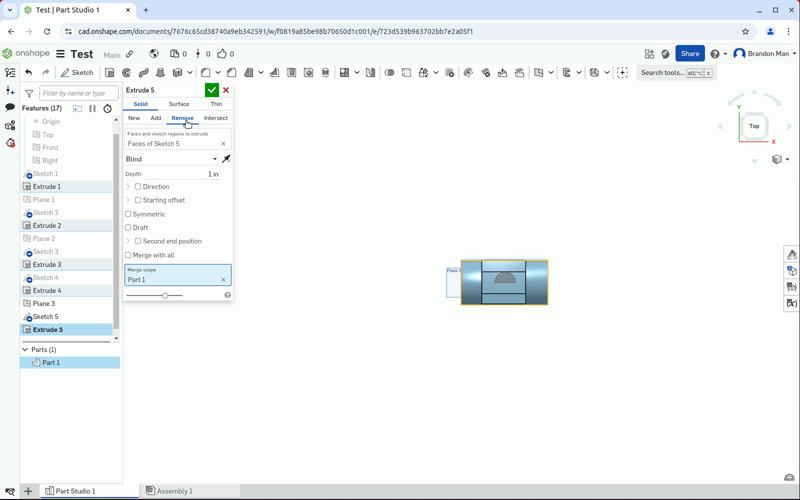
key(tab, 4)
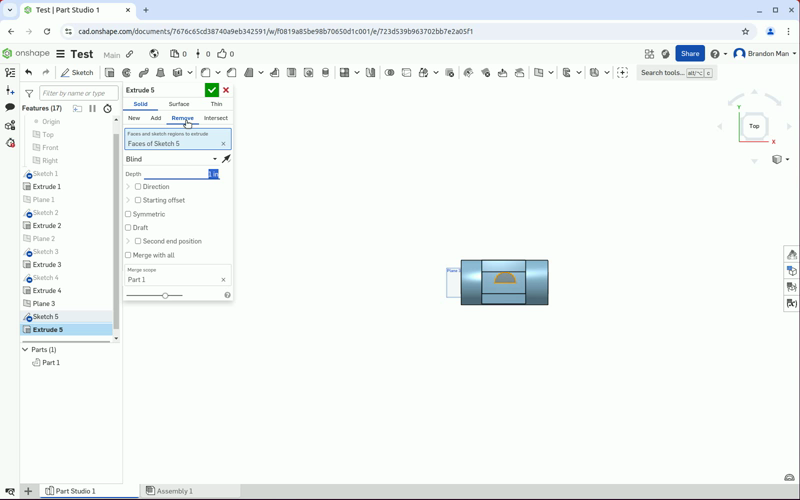
text(30.811)
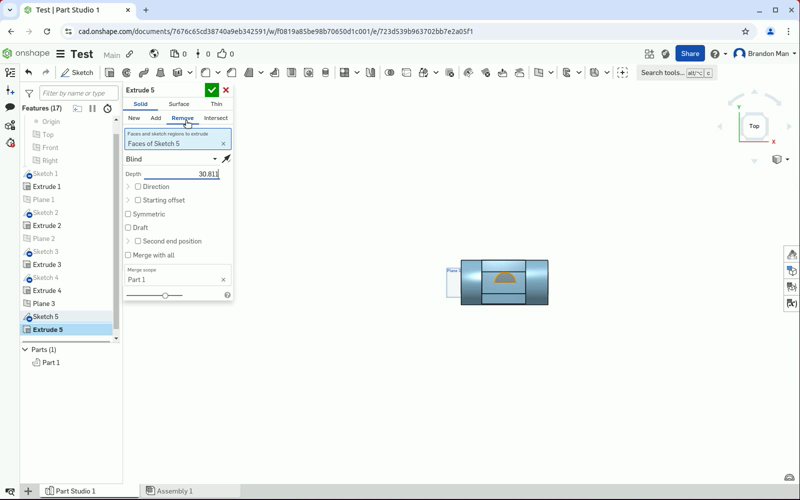
key(tab, 6)
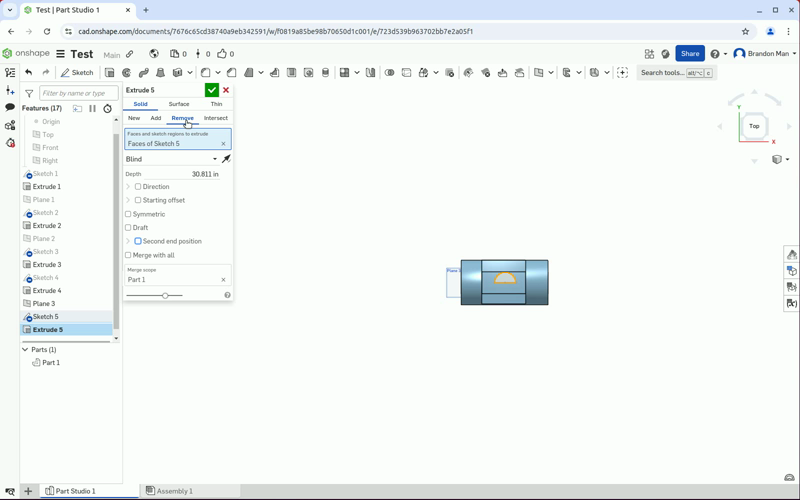
key(space)
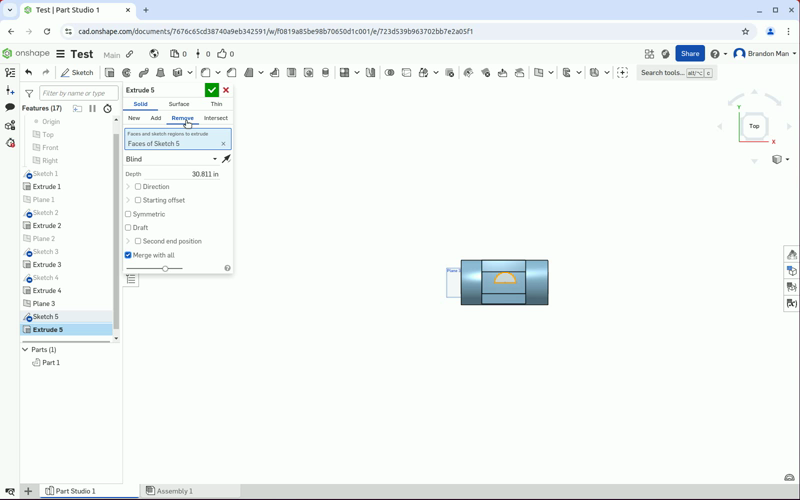
key(enter)
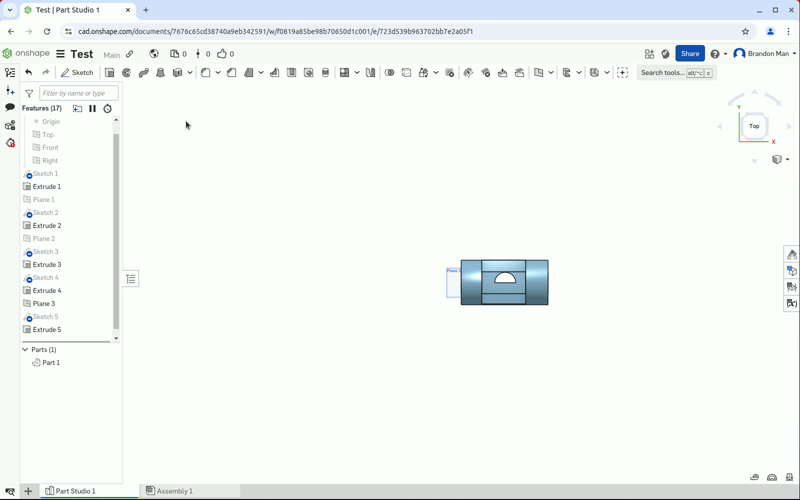
key(shift+h)
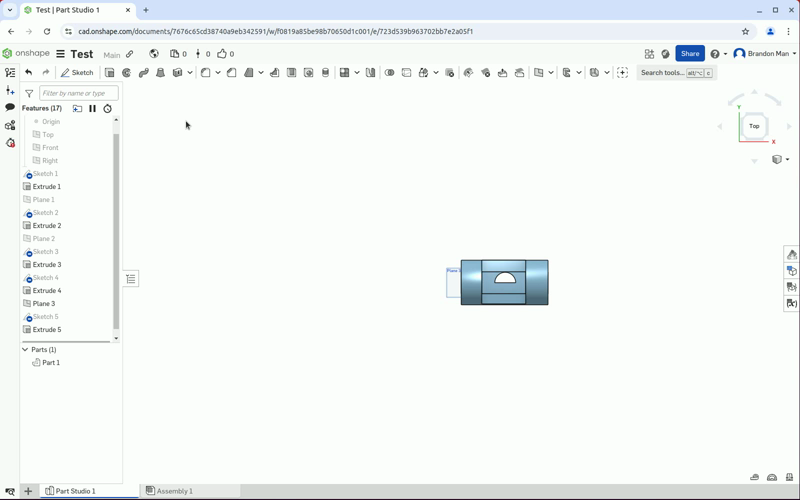
key(shift+h)
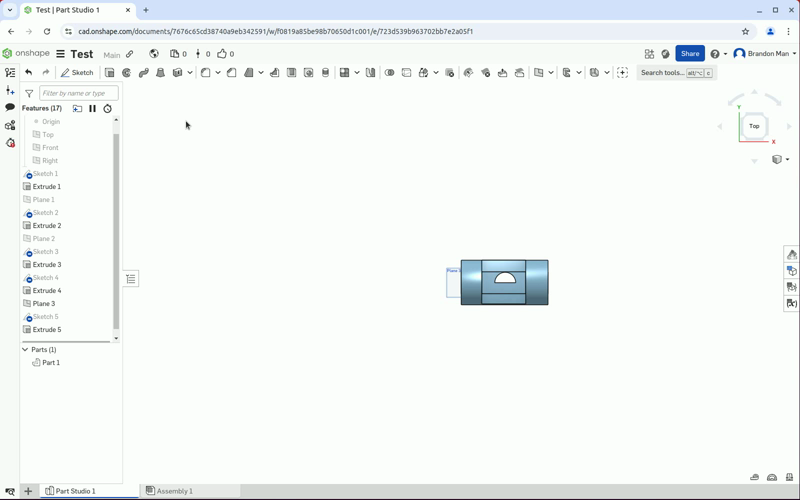
mouse_move(69, 176)
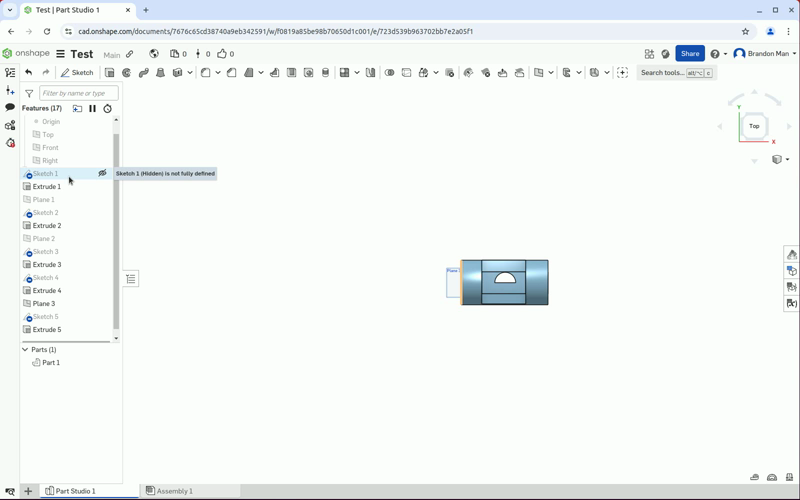
click(69, 176)
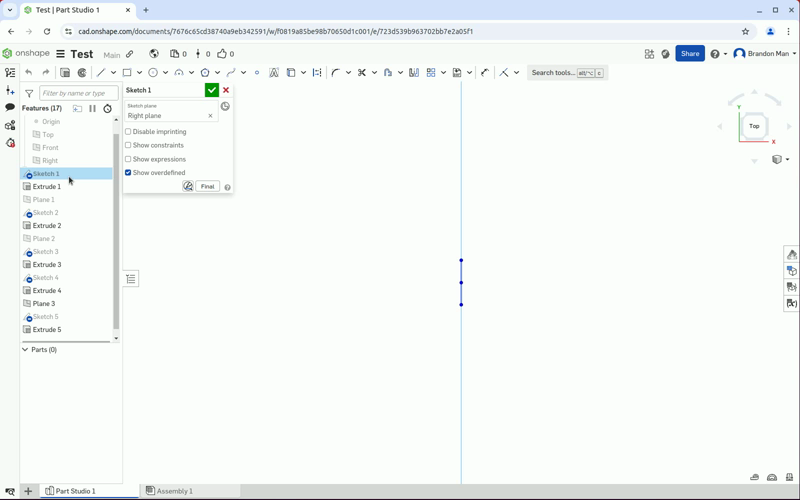
mouse_move(229, 92)
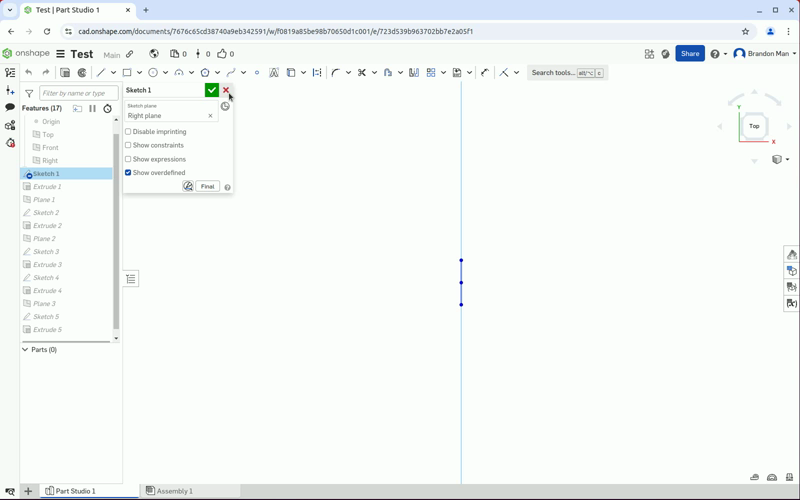
click(229, 92)
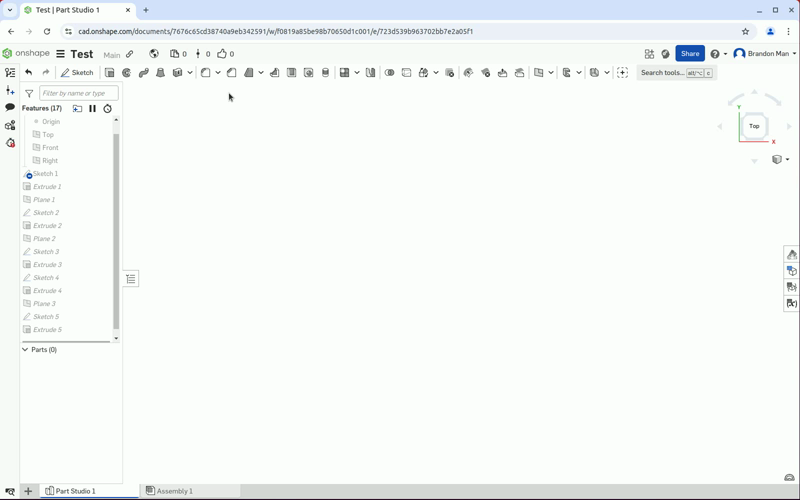
key(shift+s)
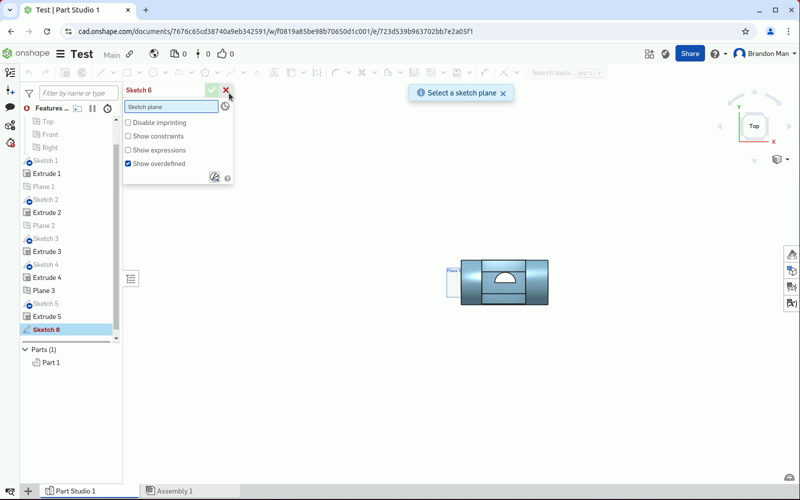
mouse_move(69, 293)
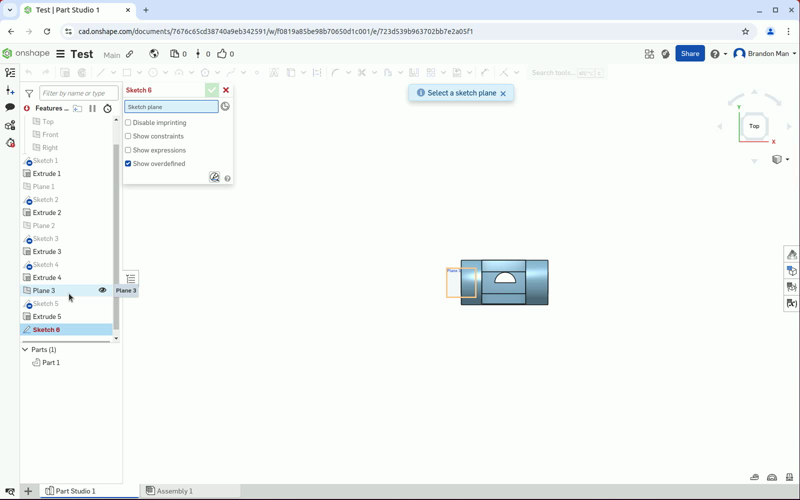
click(69, 293)
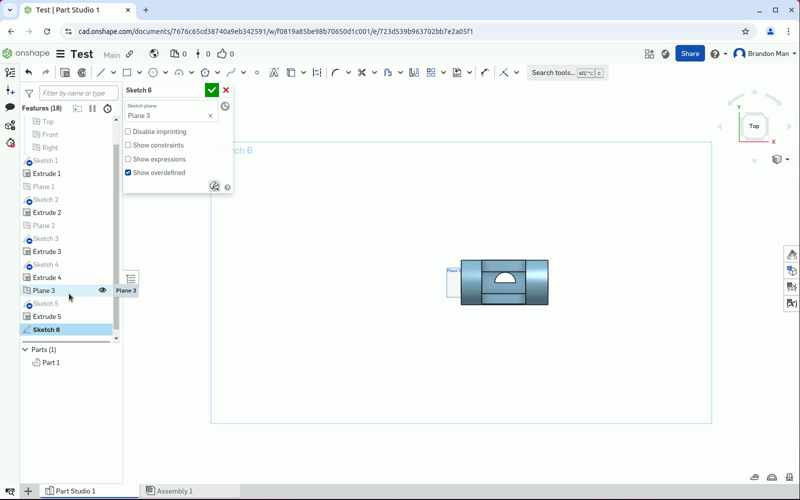
mouse_move(73, 352)
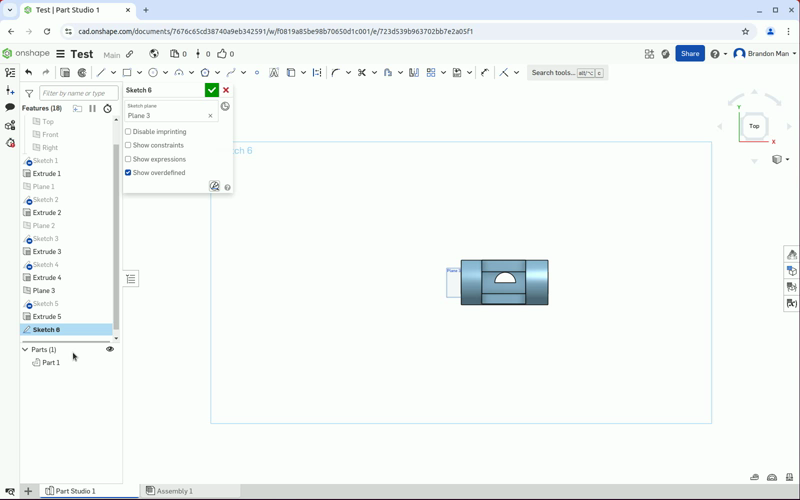
key(y)
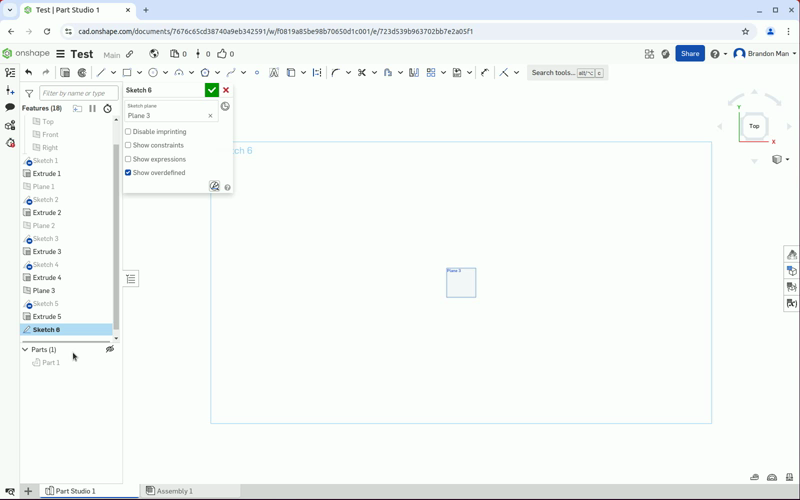
key(a)
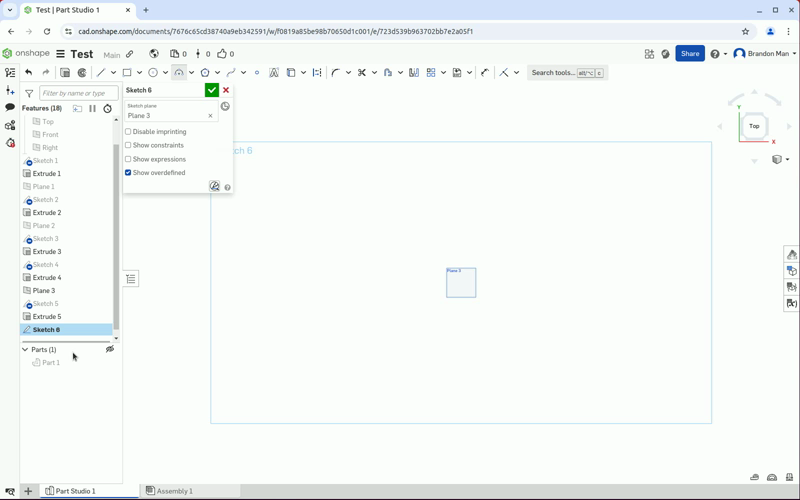
key_down(shift)
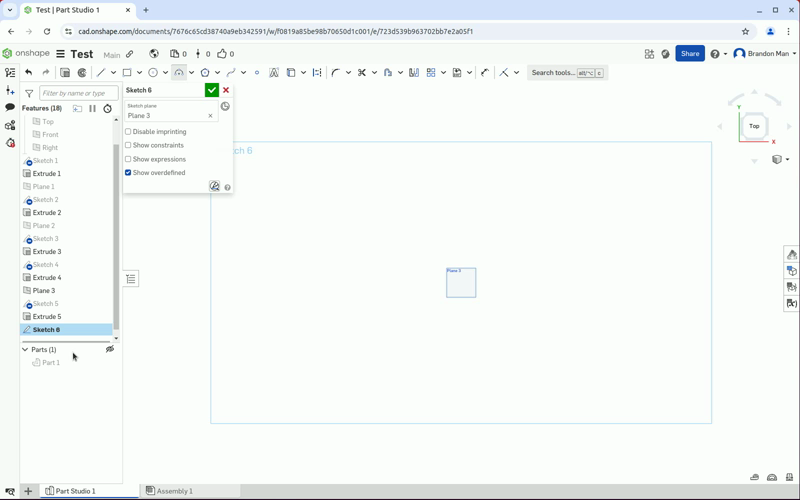
mouse_move(494, 282)
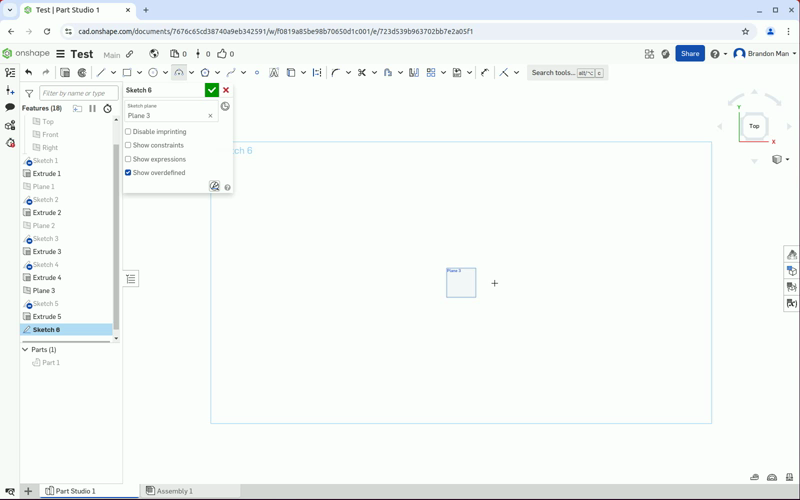
click(494, 282)
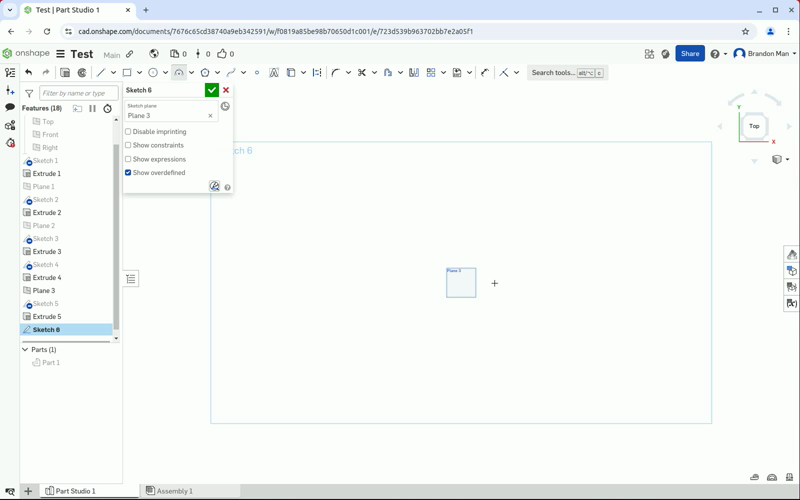
key_up(shift)
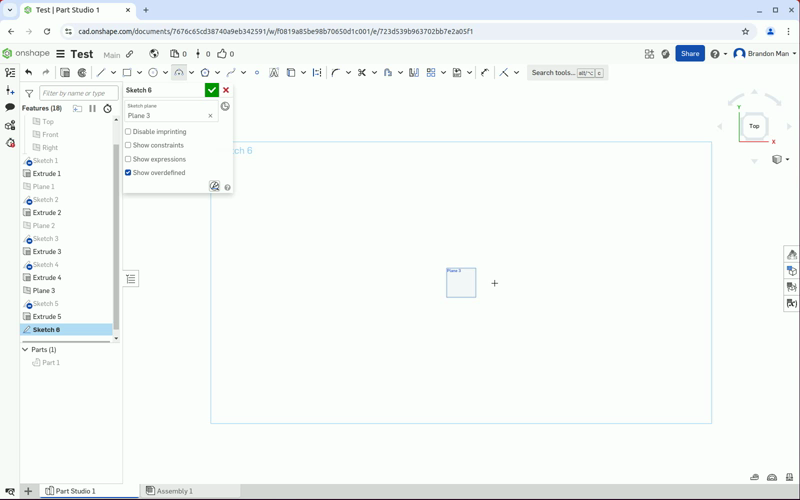
key_down(shift)
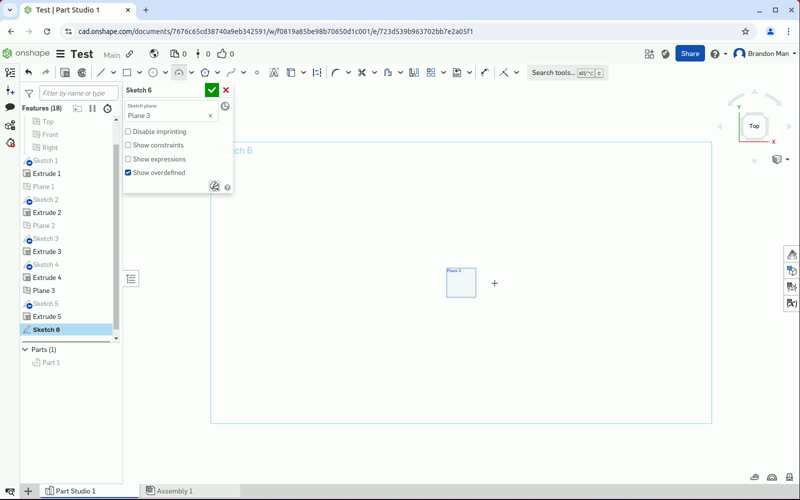
mouse_move(515, 282)
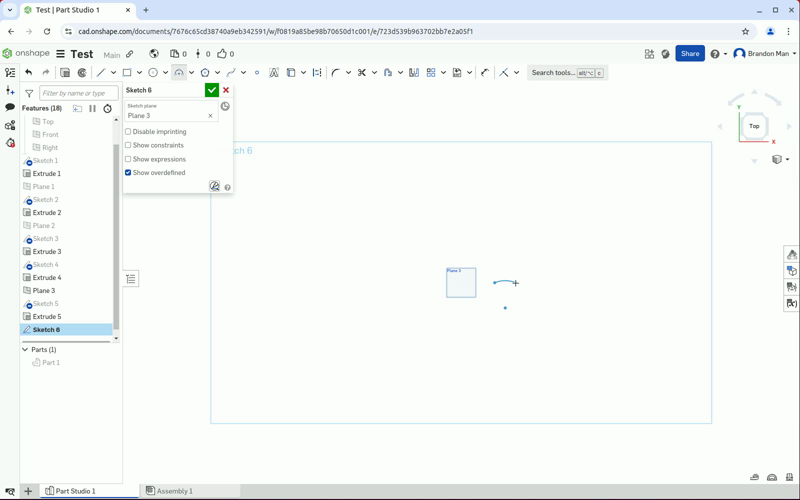
click(515, 282)
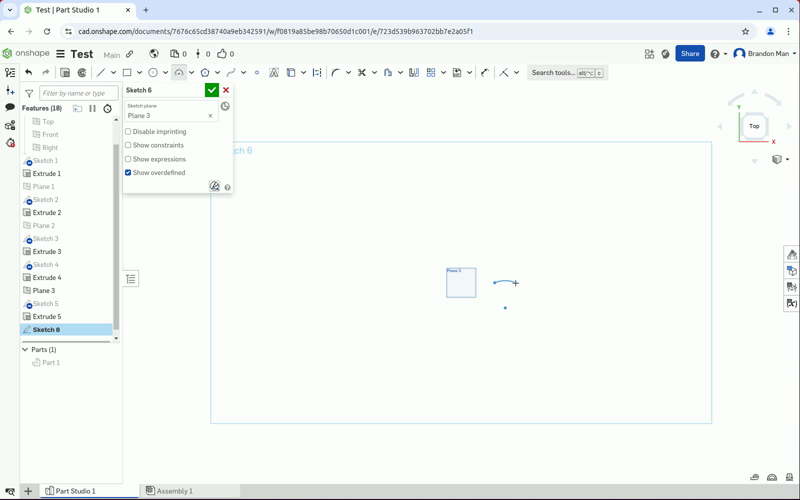
mouse_move(505, 293)
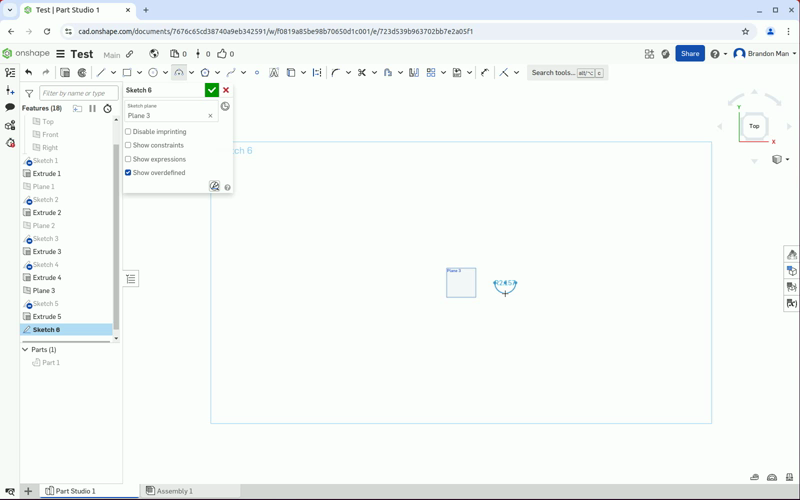
click(505, 293)
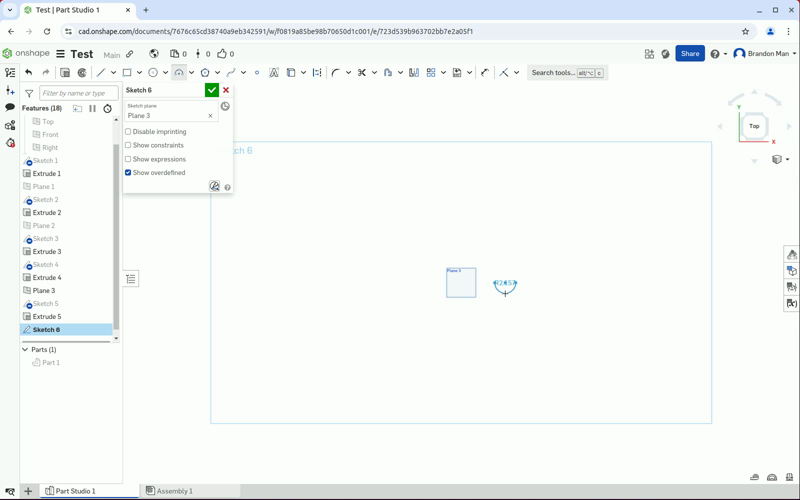
key_up(shift)
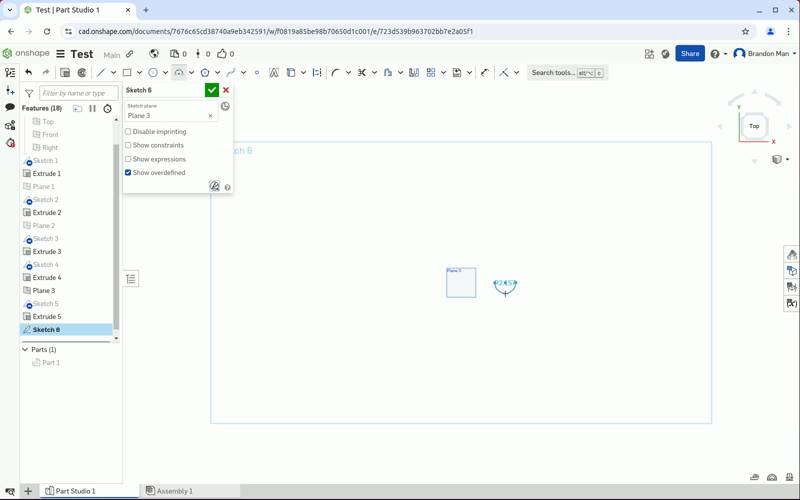
key(esc)
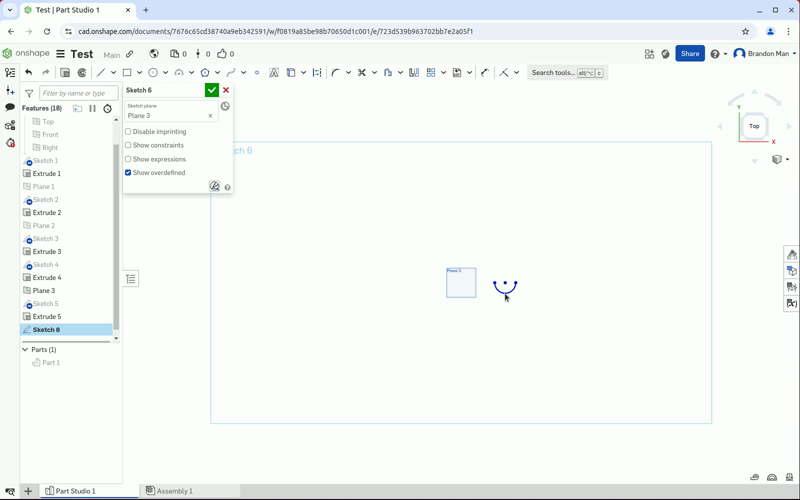
key(l)
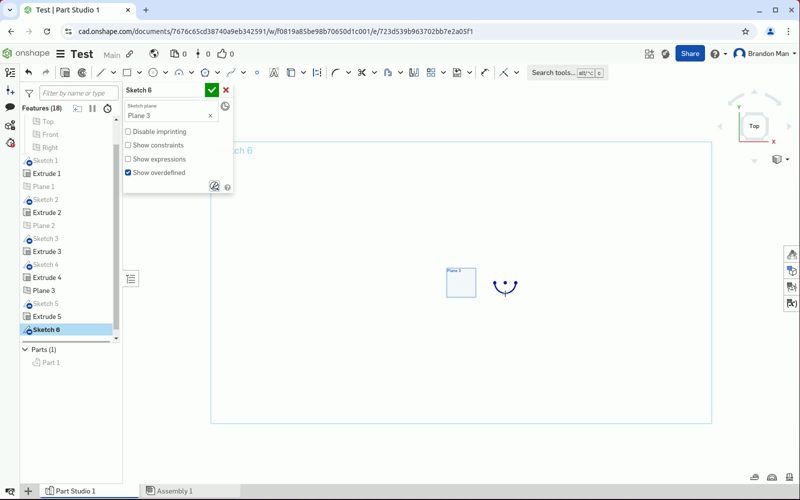
mouse_move(515, 282)
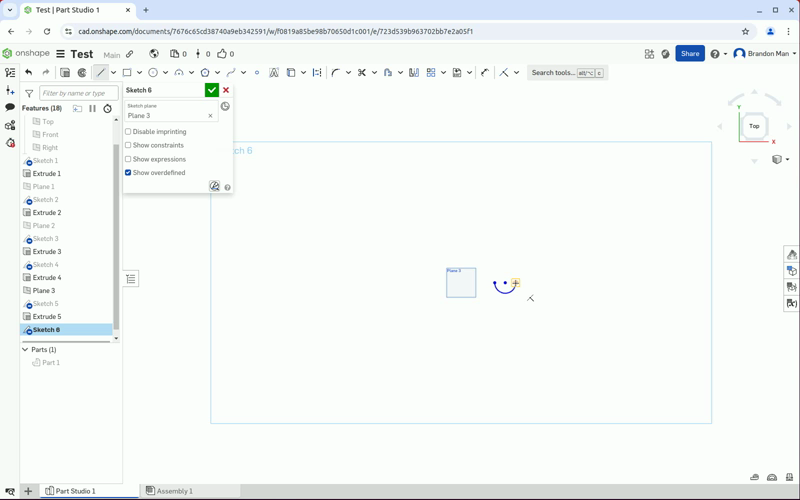
click(515, 282)
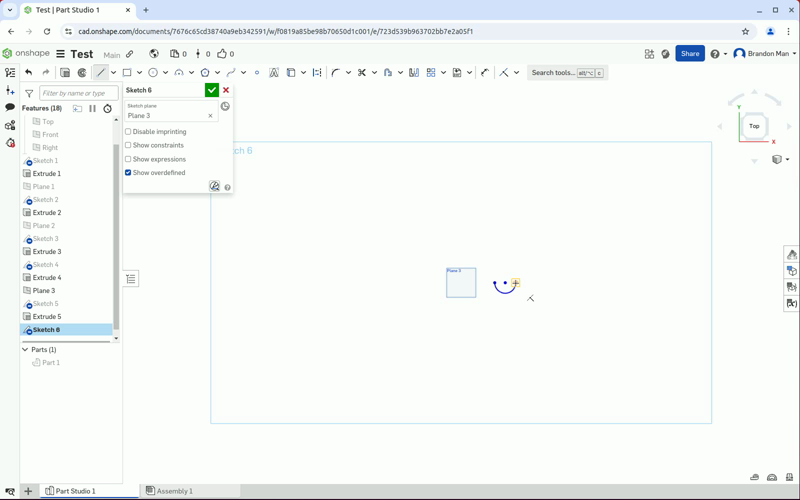
mouse_move(545, 282)
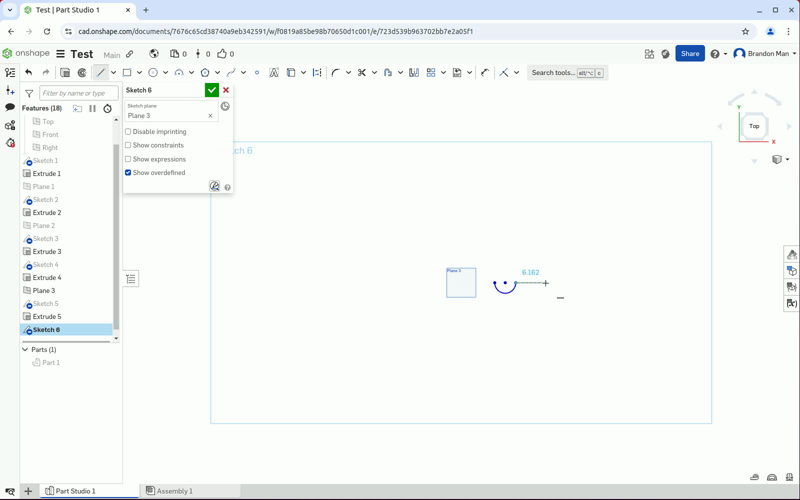
key_down(shift)
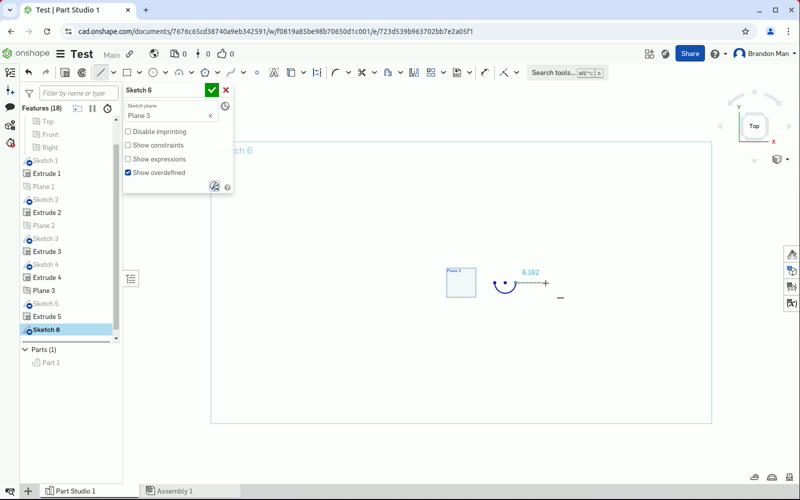
mouse_move(494, 282)
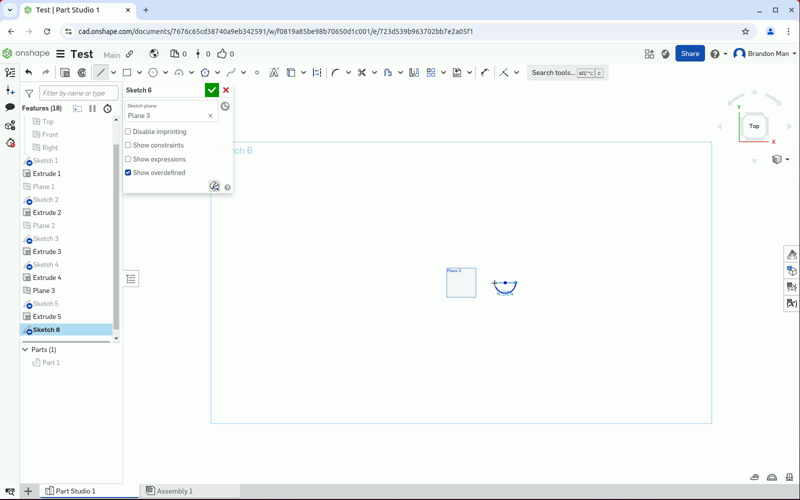
key_up(shift)
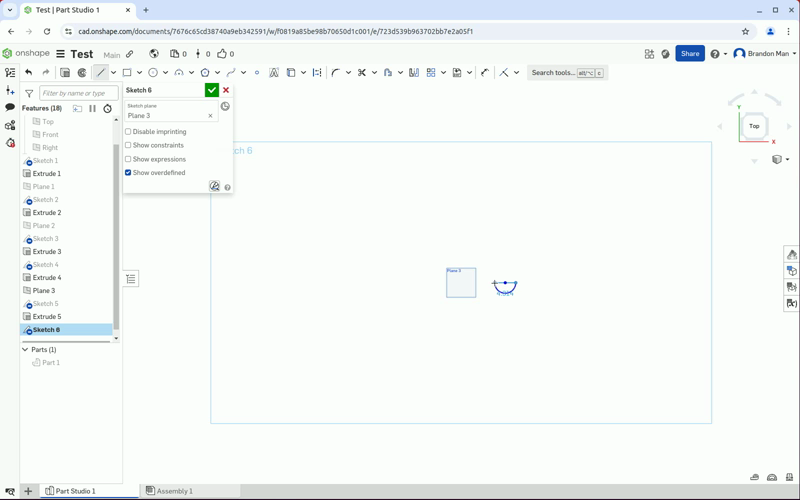
click(494, 282)
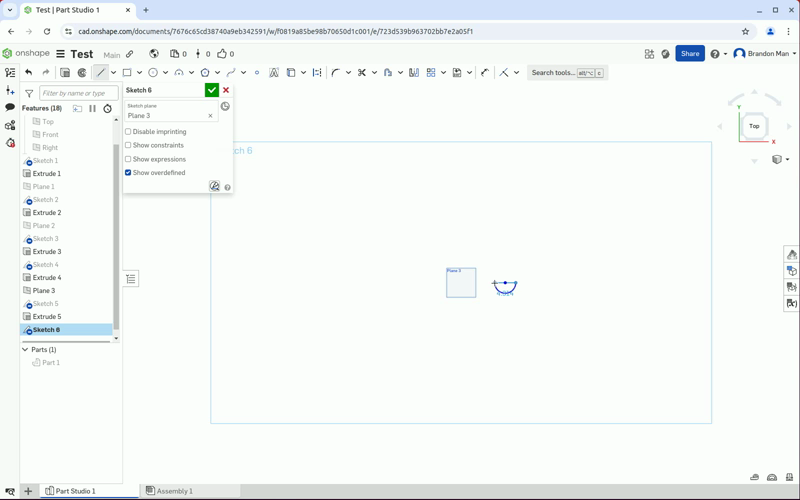
key(esc)
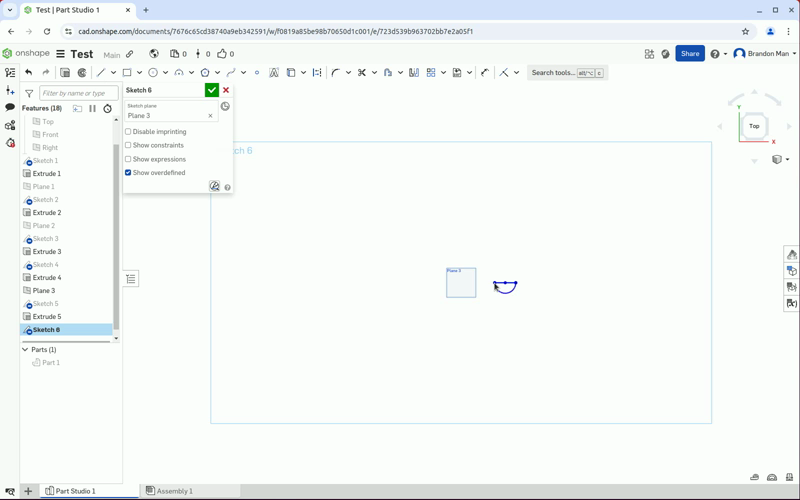
mouse_move(507, 283)
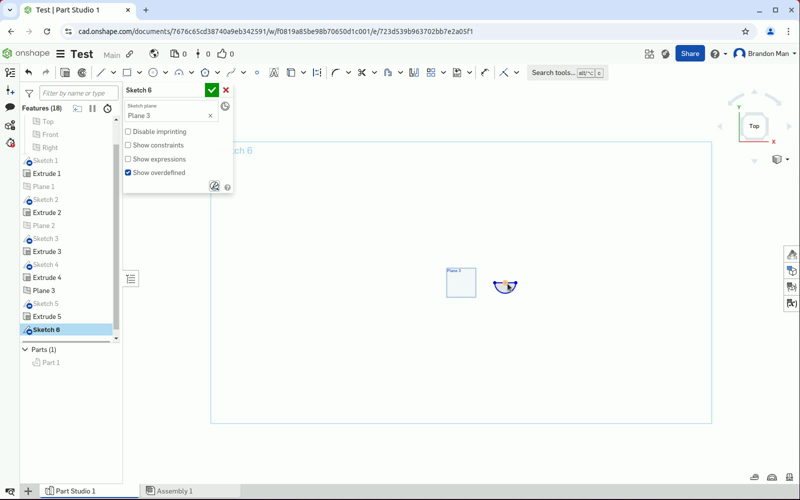
scroll(6)
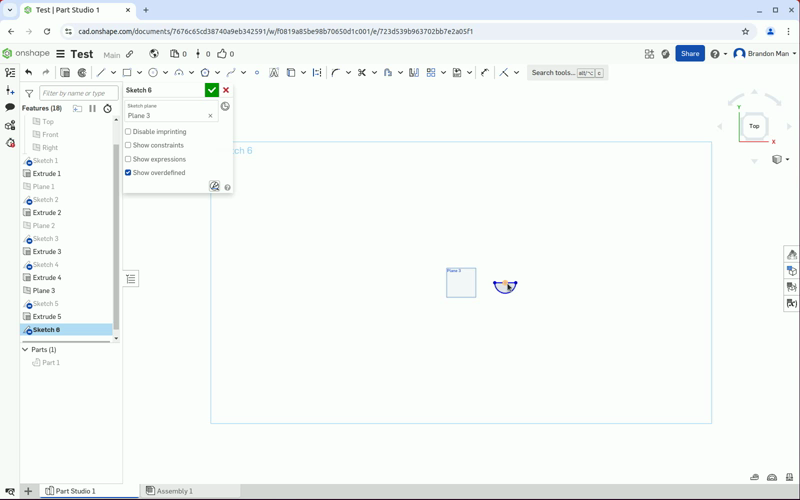
scroll(6)
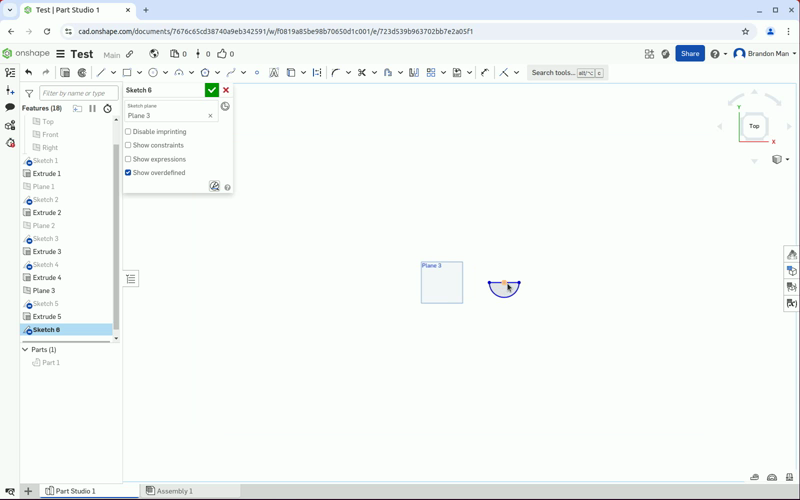
scroll(6)
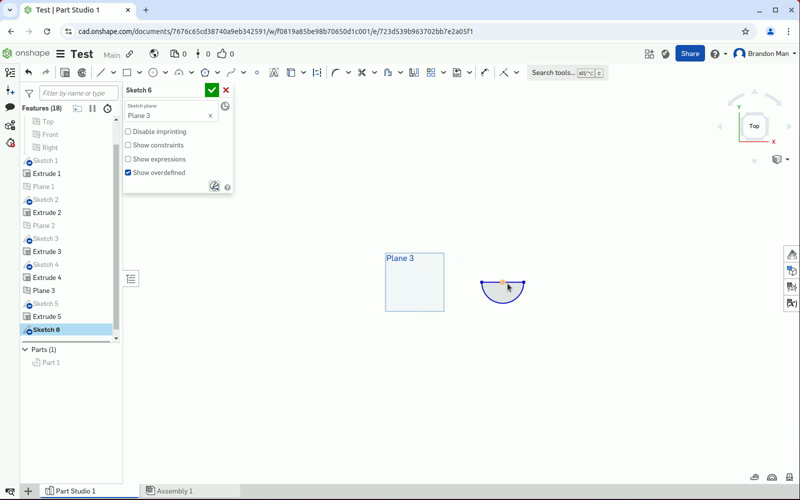
scroll(6)
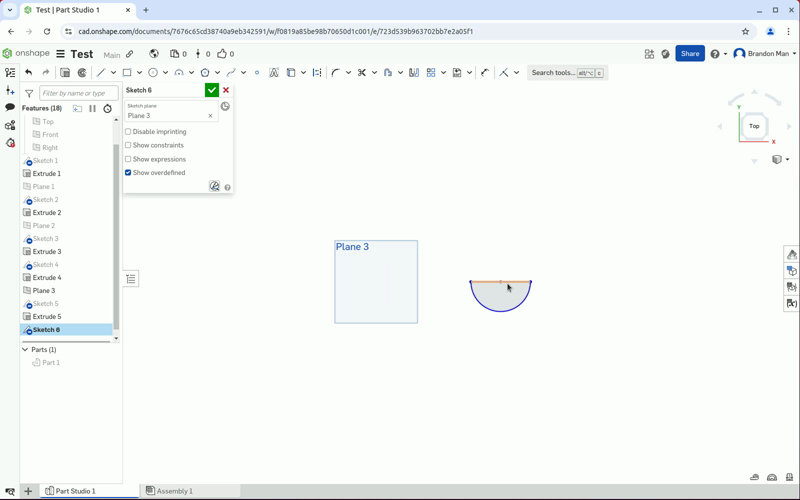
scroll(6)
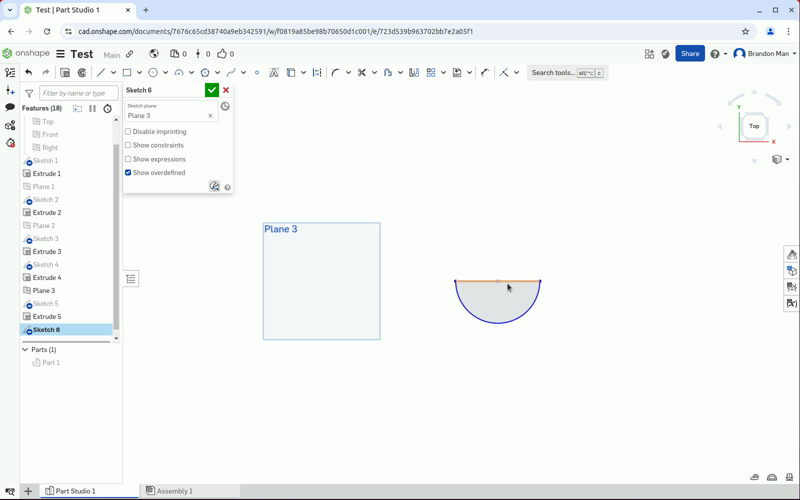
scroll(6)
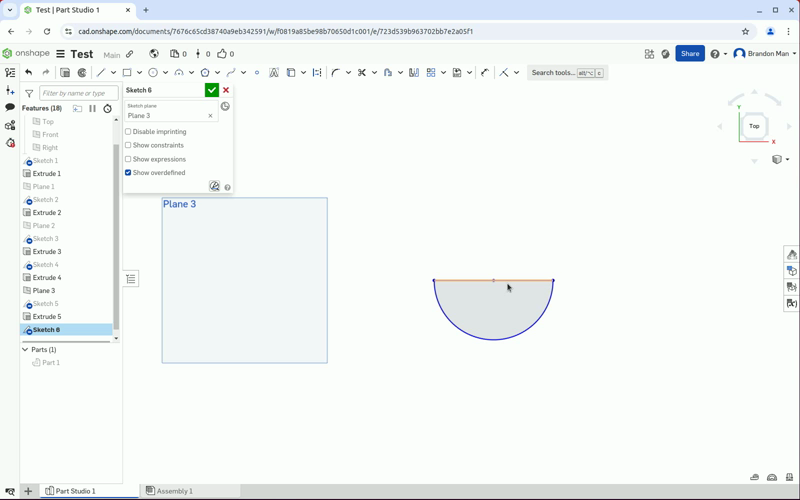
scroll(6)
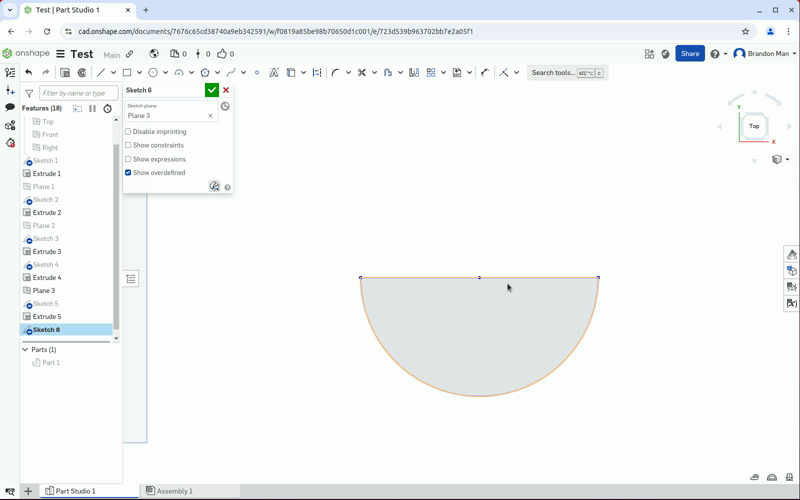
click(507, 283)
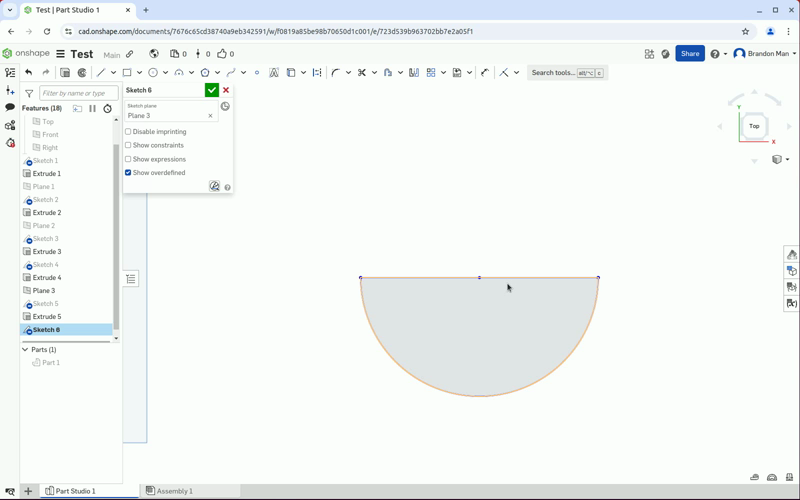
scroll(-6)
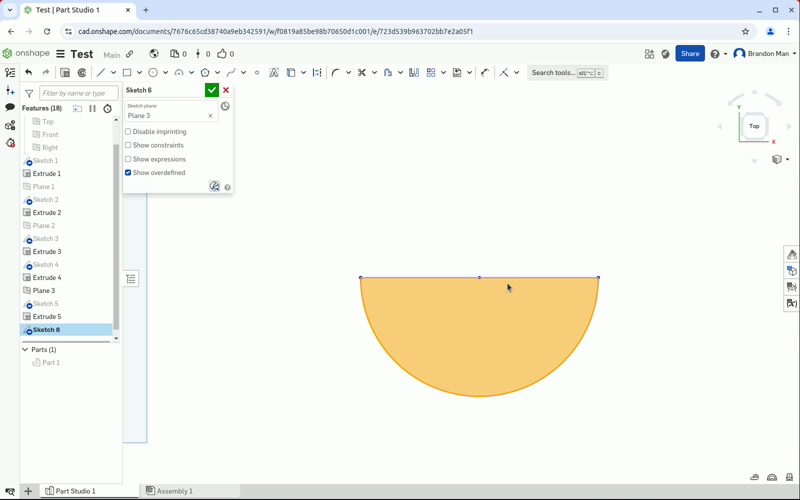
scroll(-6)
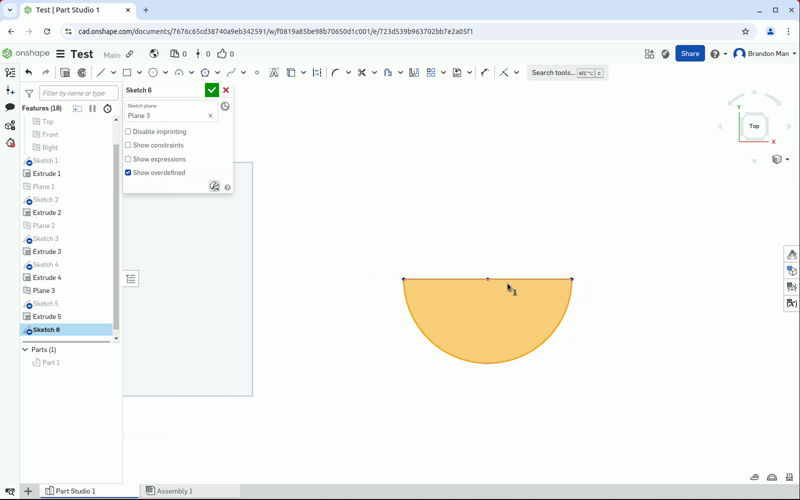
scroll(-6)
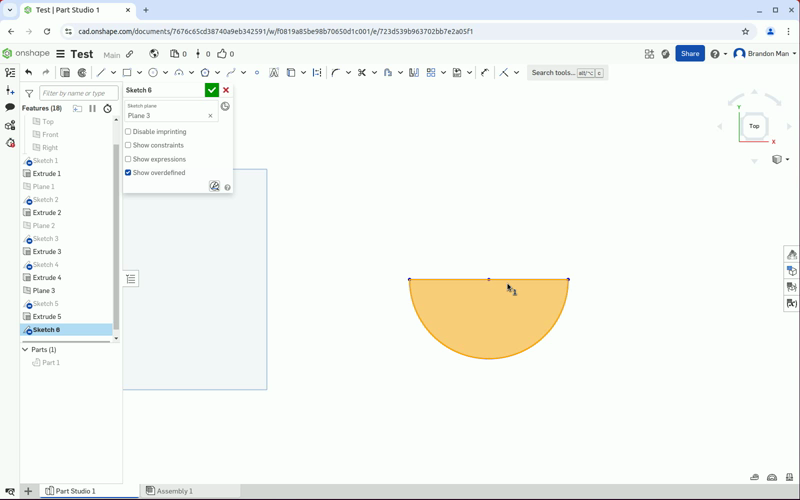
scroll(-6)
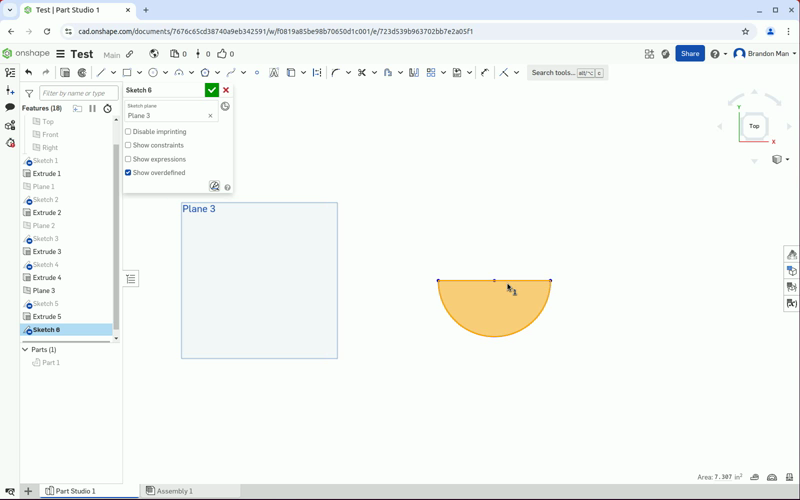
scroll(-6)
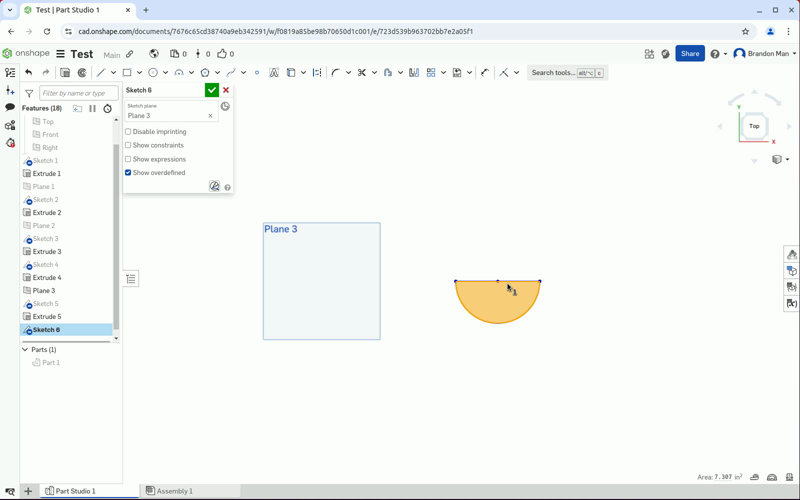
scroll(-6)
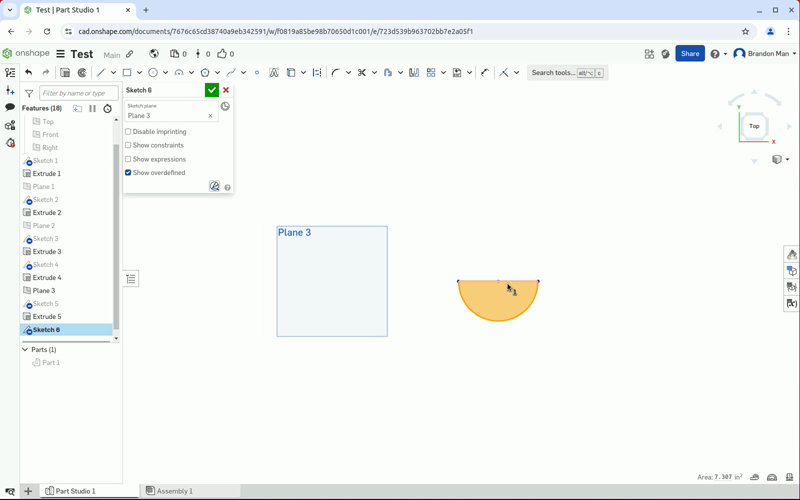
scroll(-6)
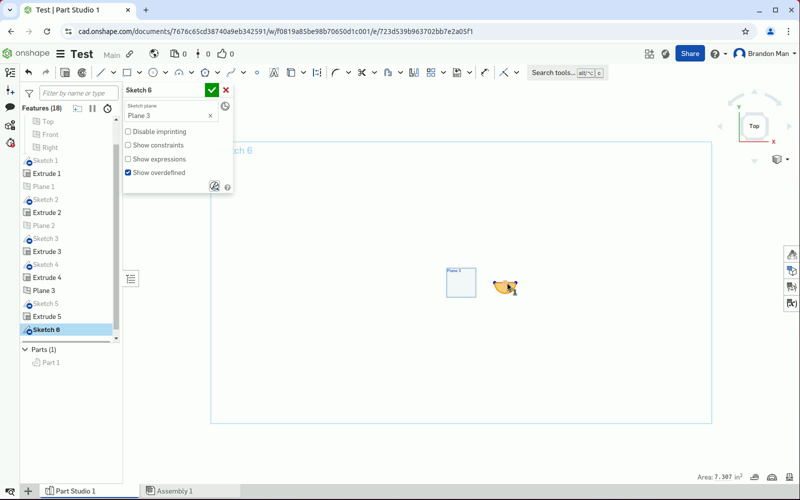
mouse_move(73, 352)
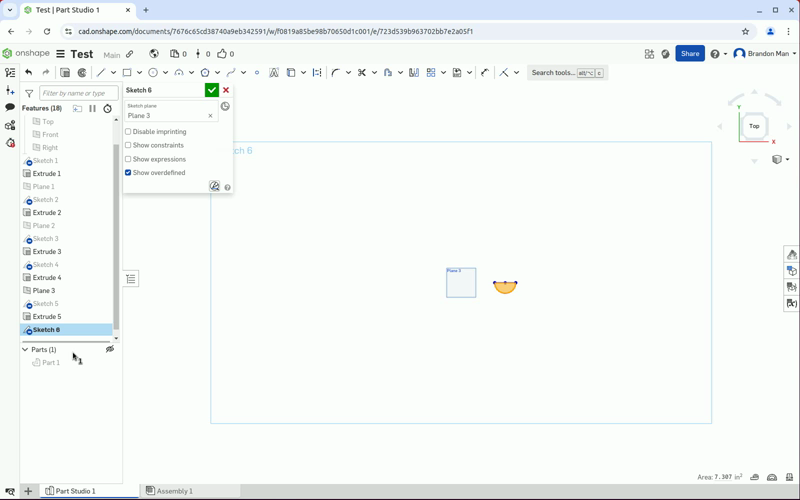
key(shift+y)
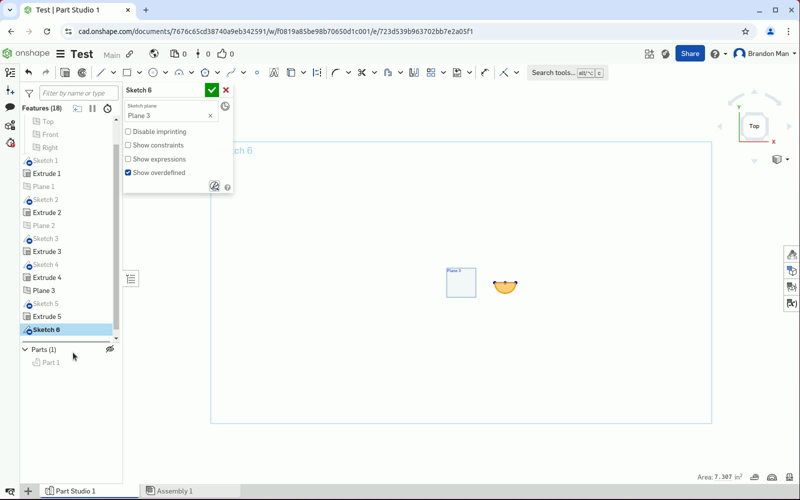
key(shift+e)
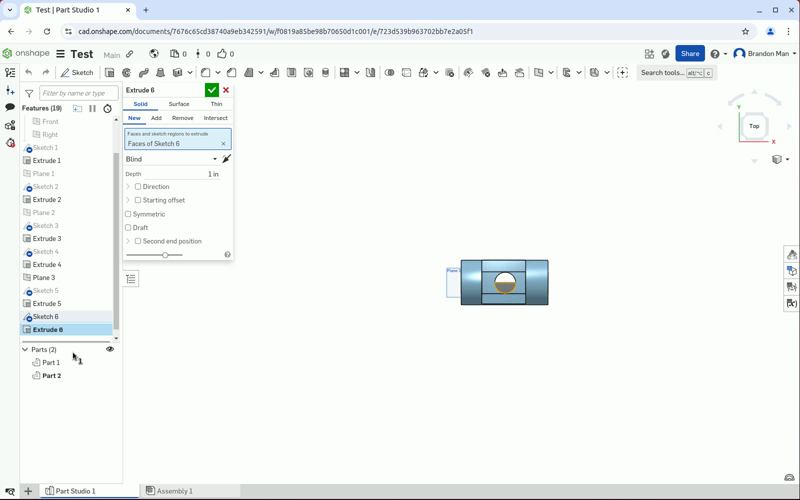
mouse_move(143, 106)
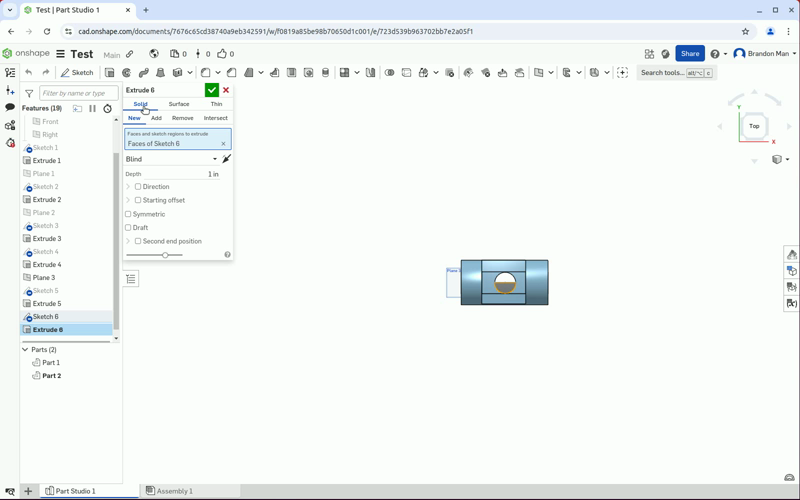
click(143, 106)
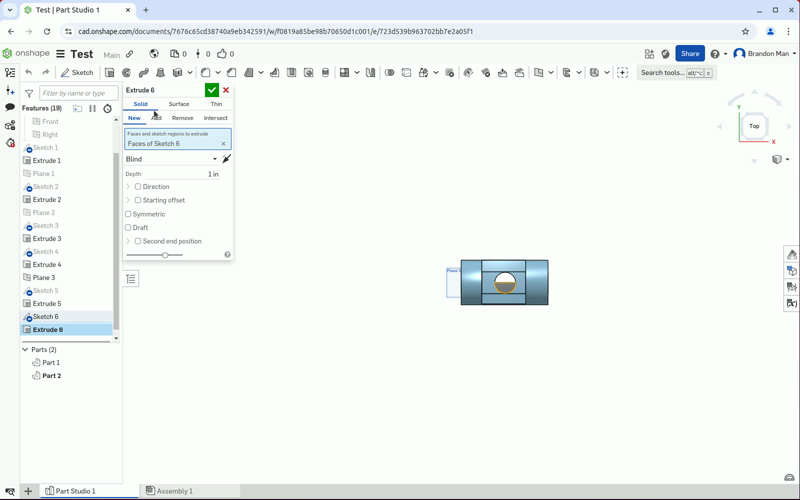
mouse_move(186, 120)
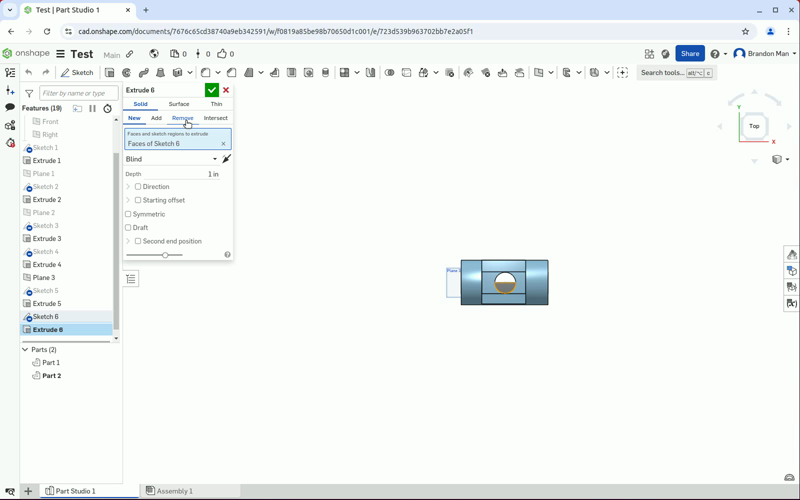
click(186, 120)
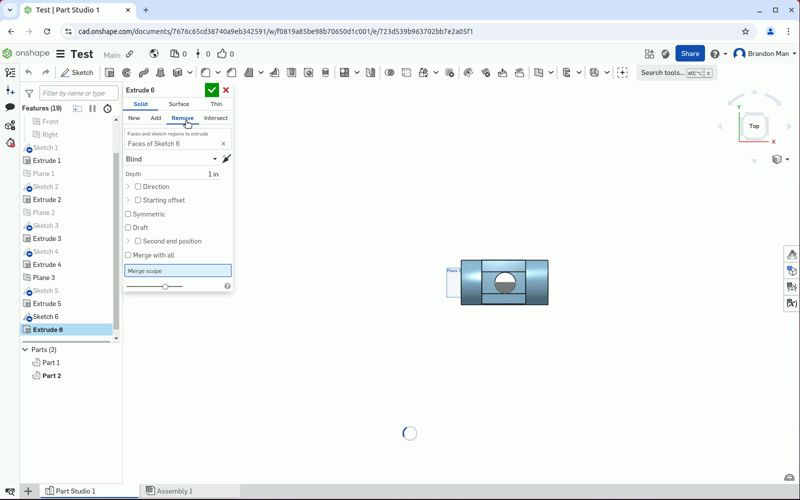
key(tab, 4)
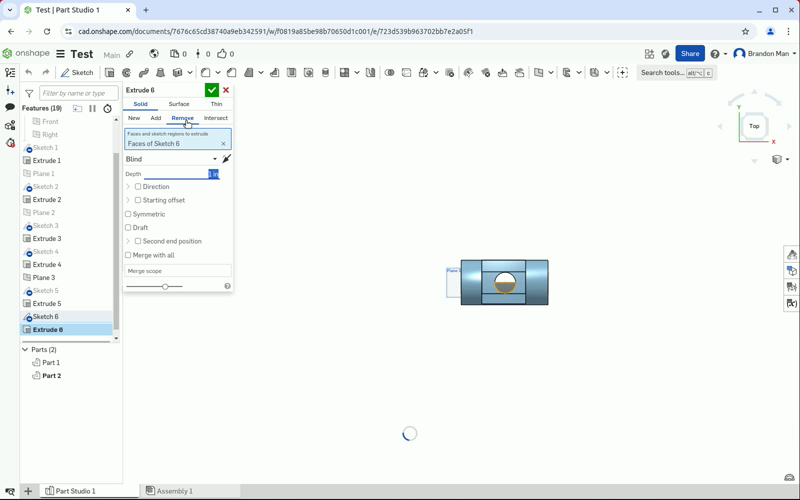
text(30.811)
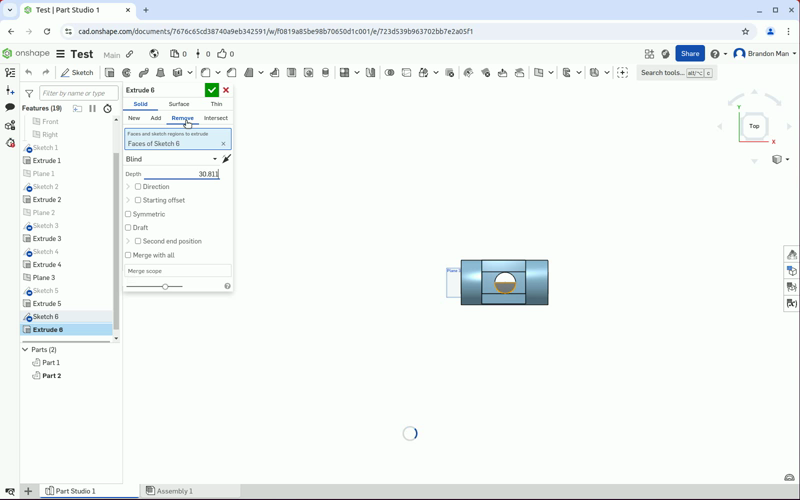
key(tab, 6)
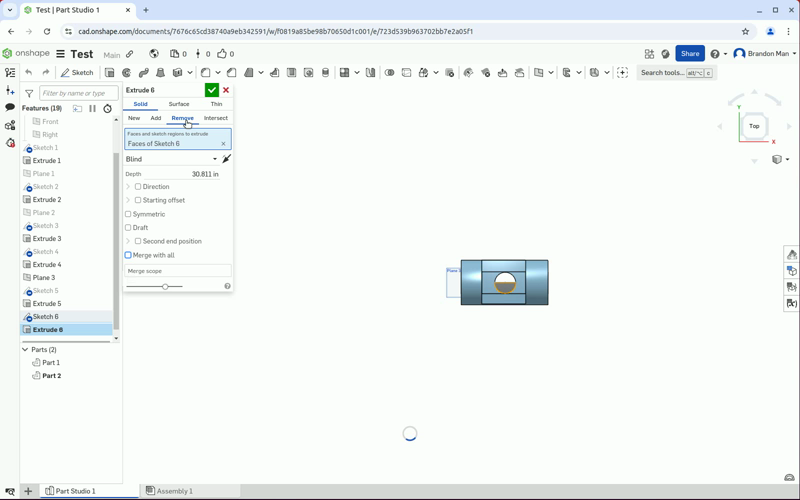
key(space)
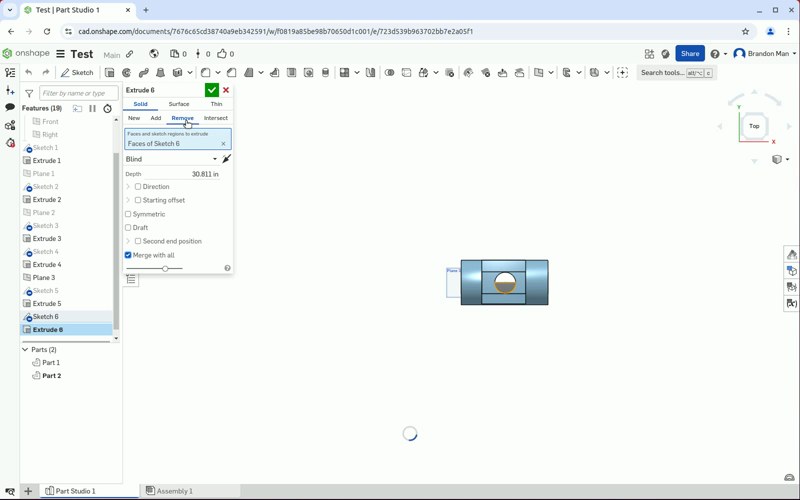
key(enter)
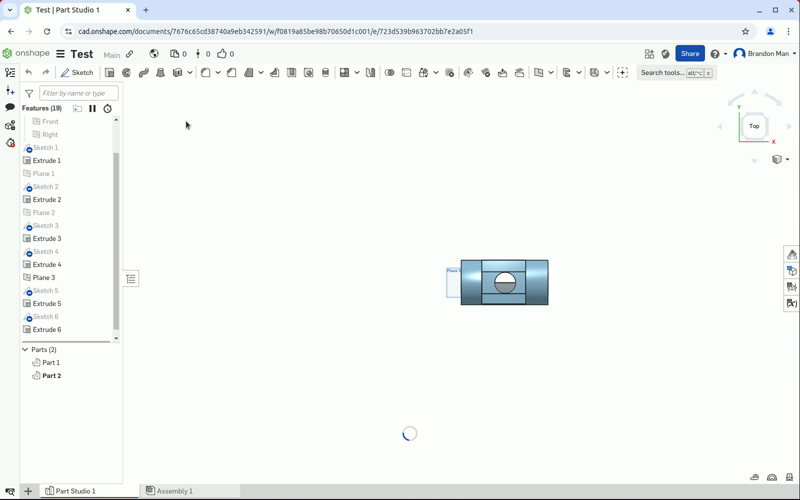
key(shift+h)
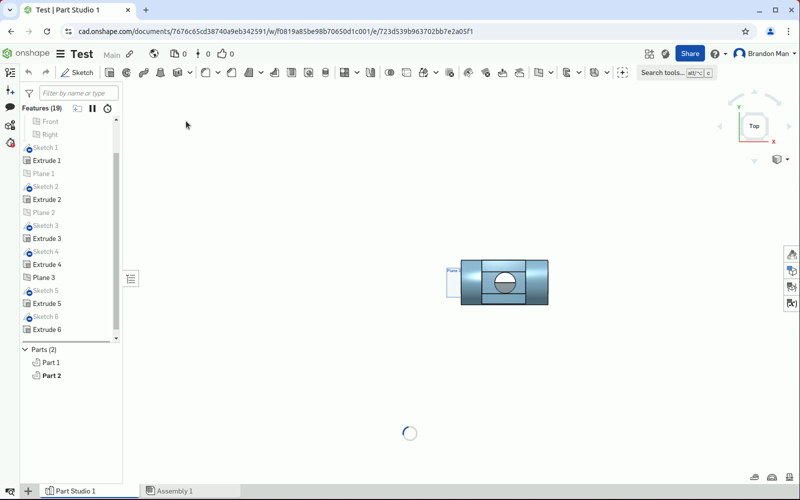
key(shift+h)
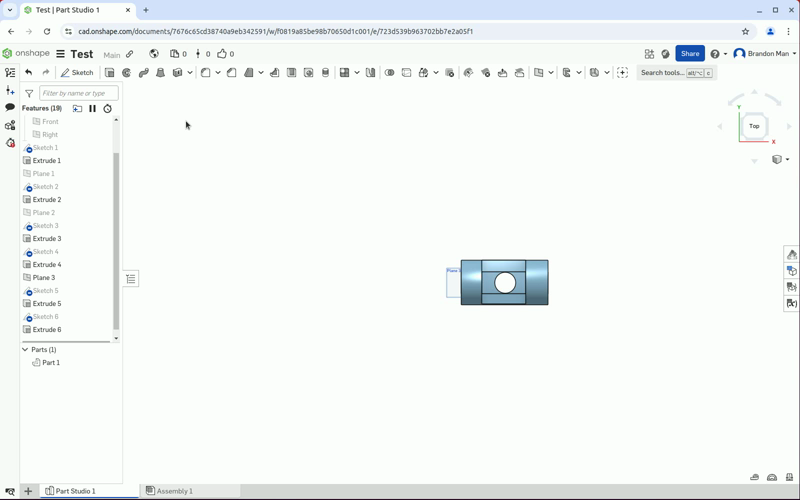
mouse_move(69, 150)
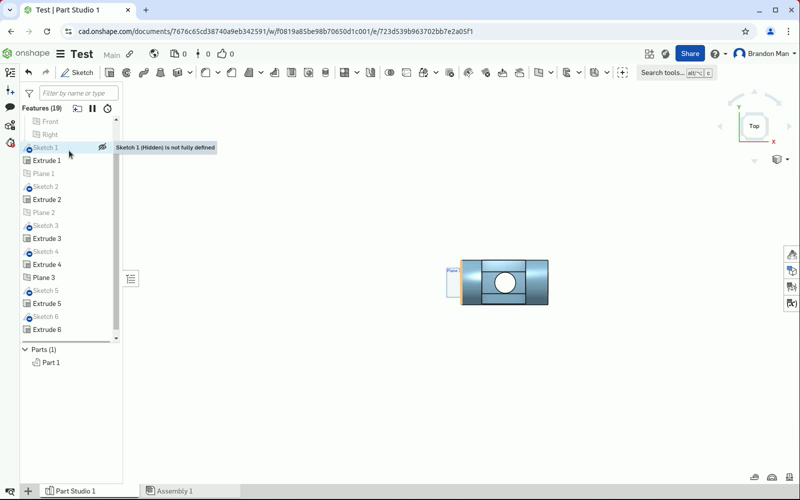
click(69, 150)
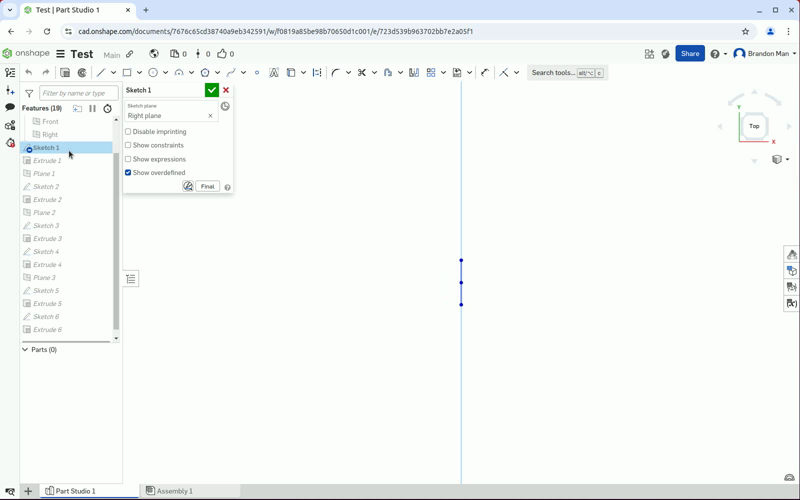
mouse_move(229, 92)
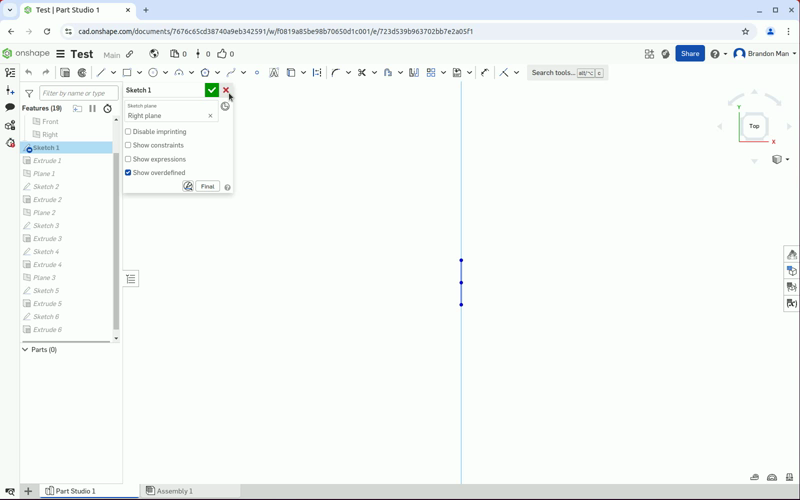
click(229, 92)
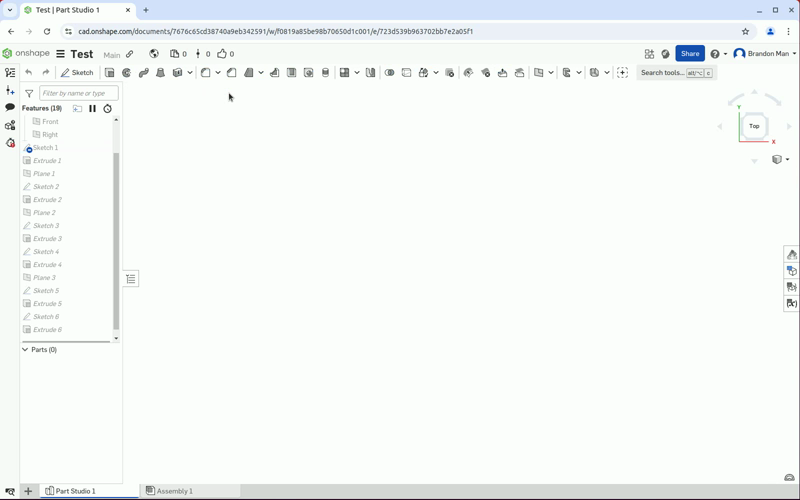
key(shift+s)
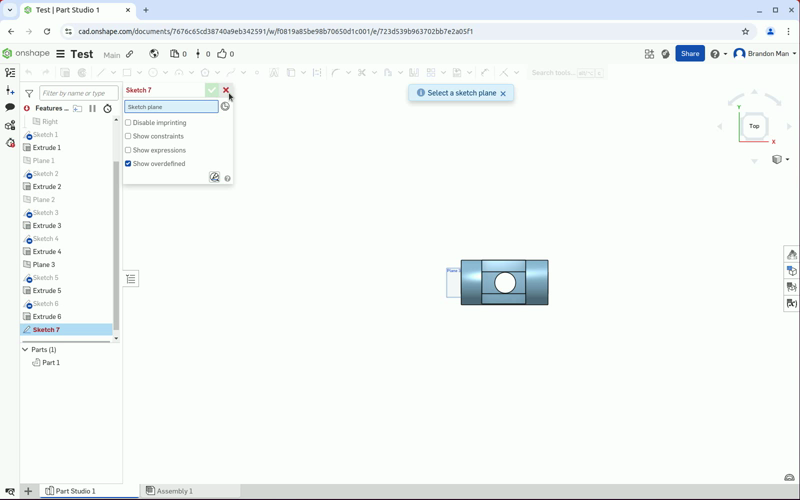
mouse_move(69, 267)
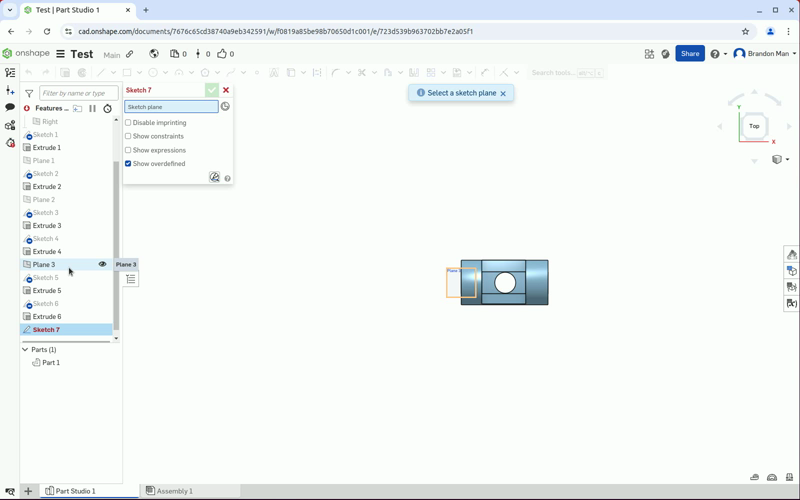
click(69, 267)
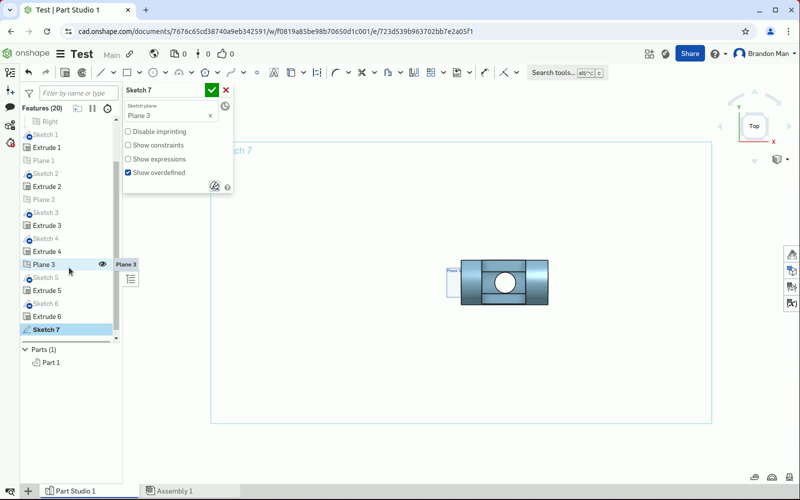
mouse_move(73, 352)
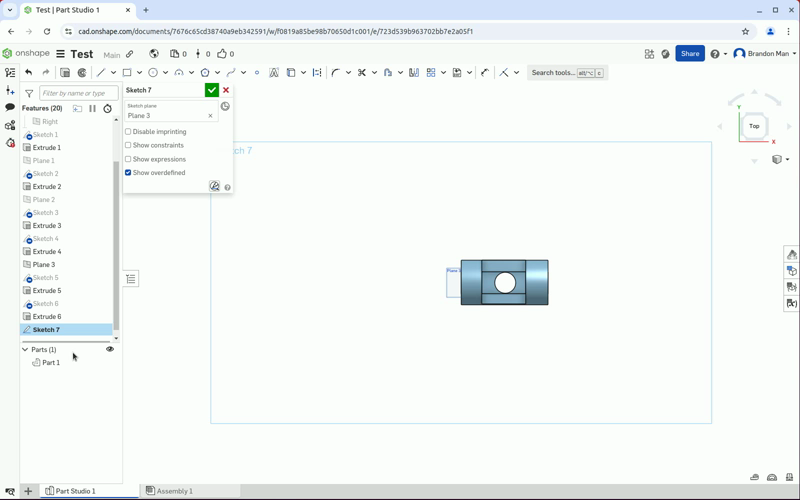
key(y)
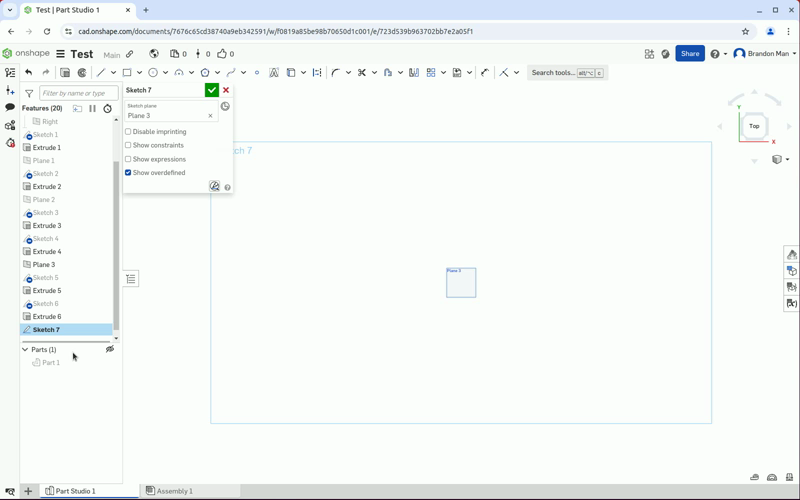
key(c)
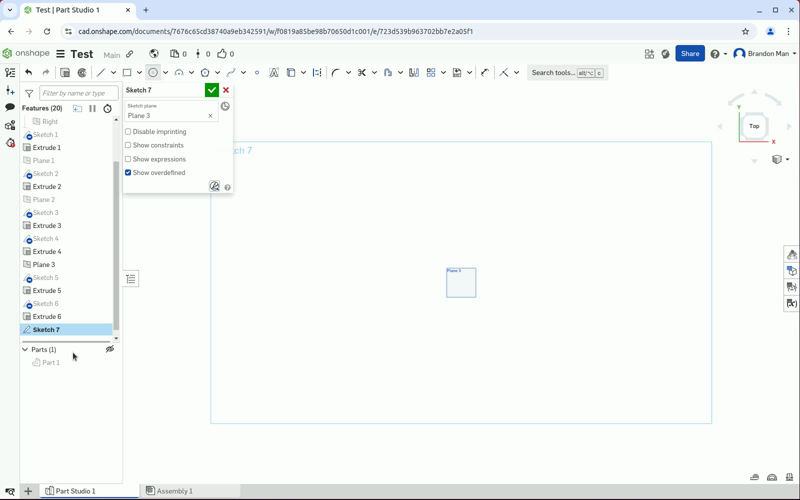
key_down(shift)
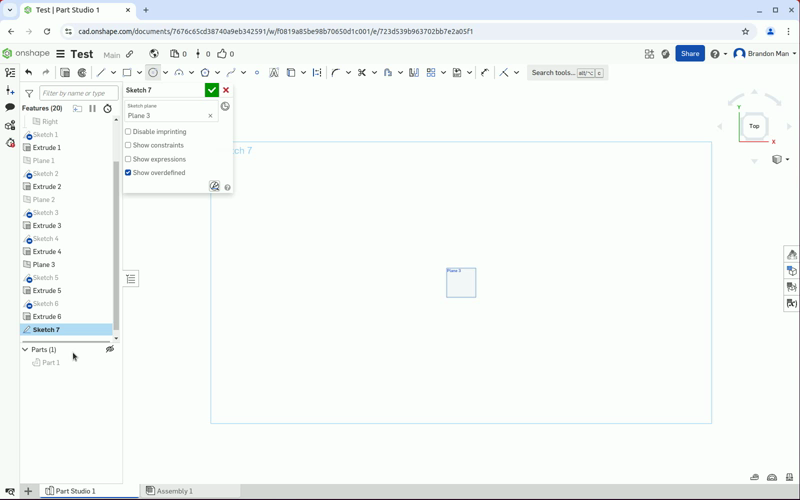
mouse_move(505, 282)
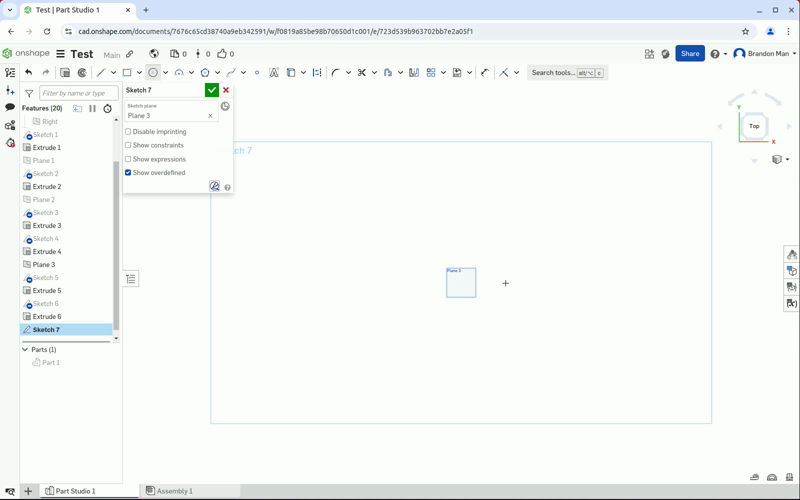
click(505, 282)
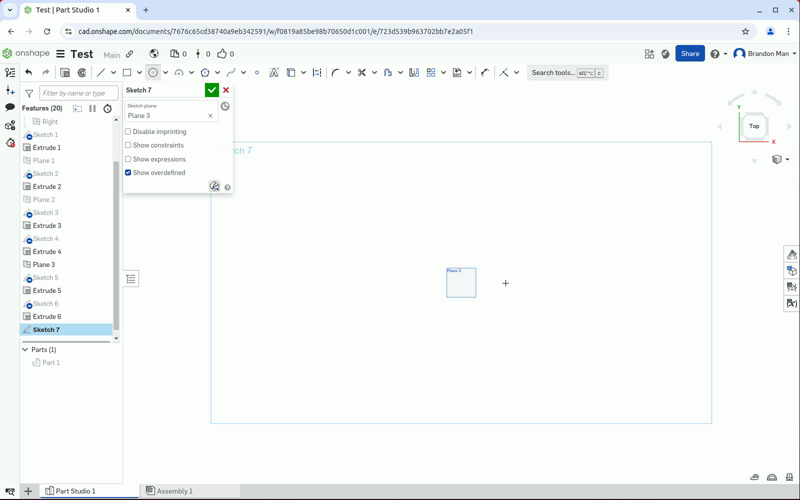
key_up(shift)
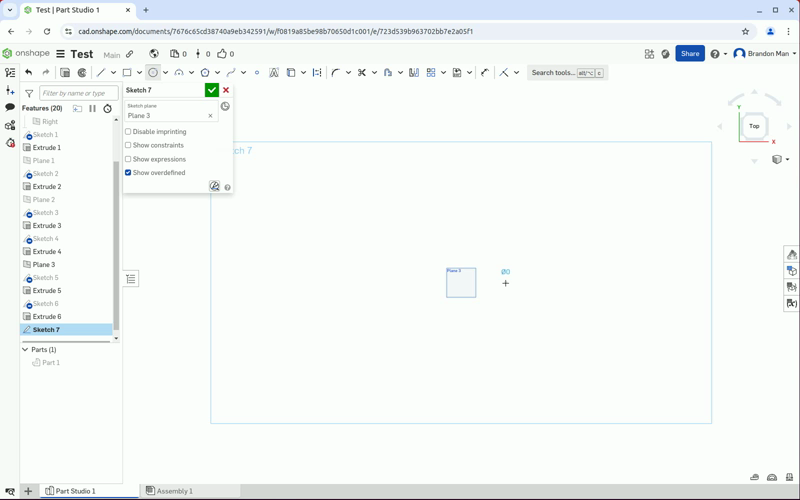
mouse_move(516, 282)
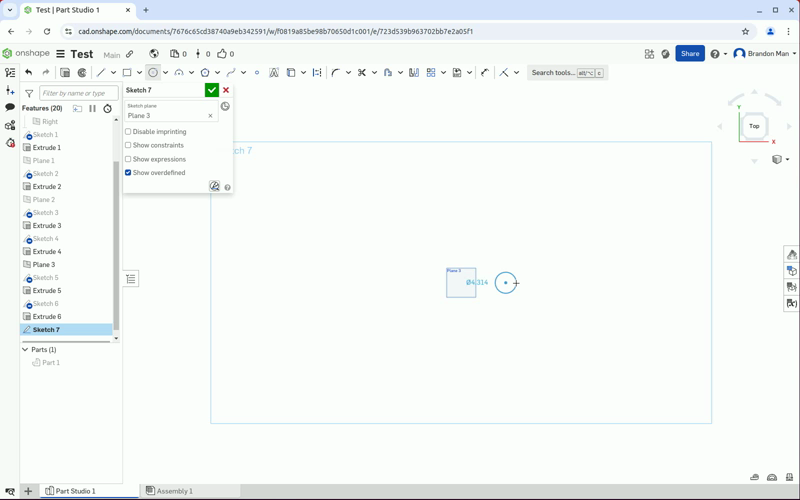
click(516, 282)
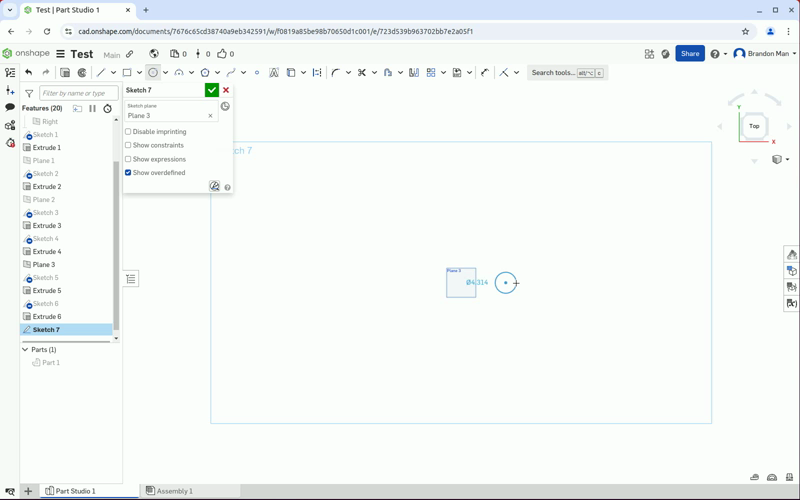
key(esc)
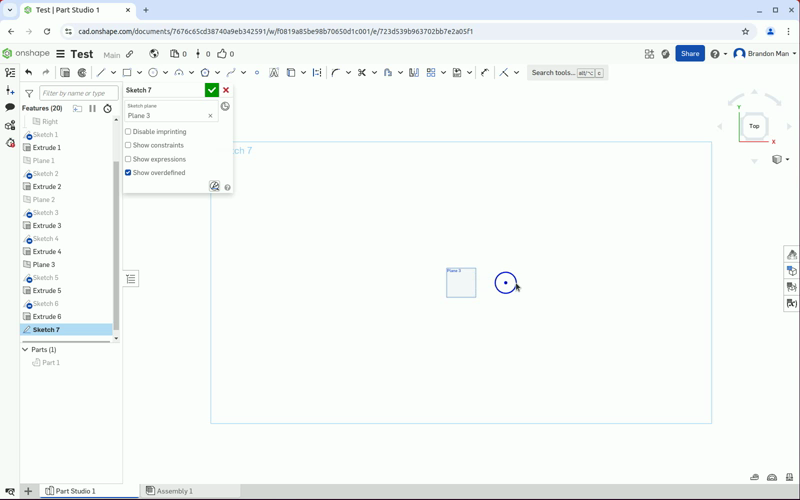
mouse_move(497, 278)
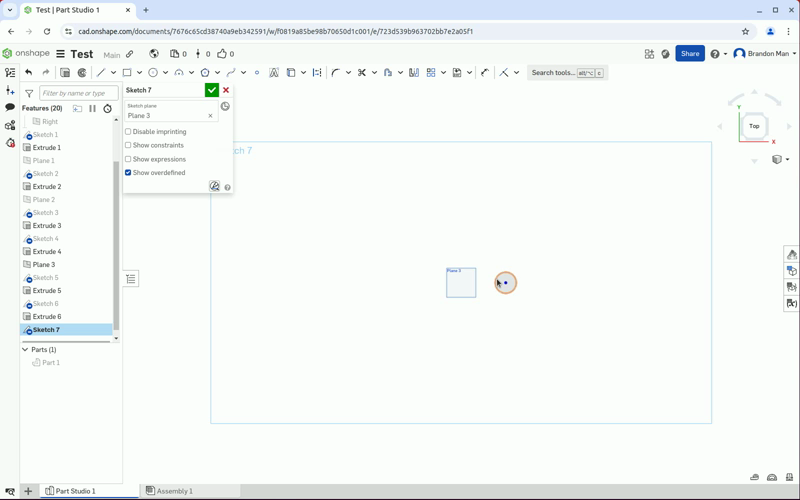
scroll(6)
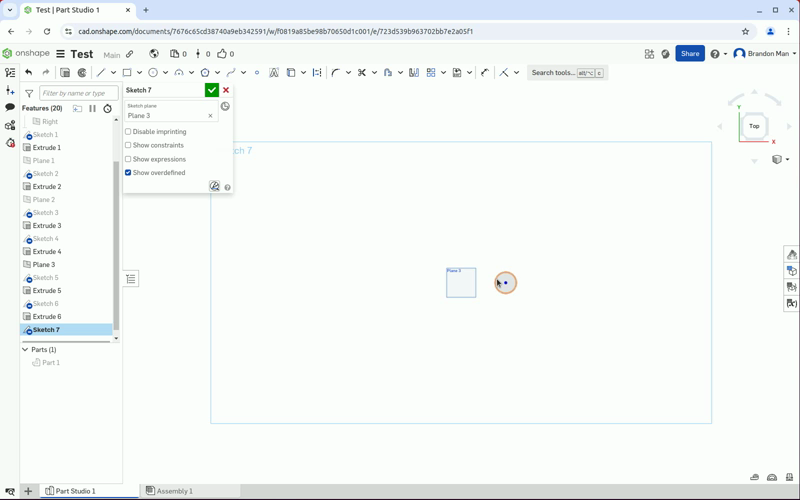
scroll(6)
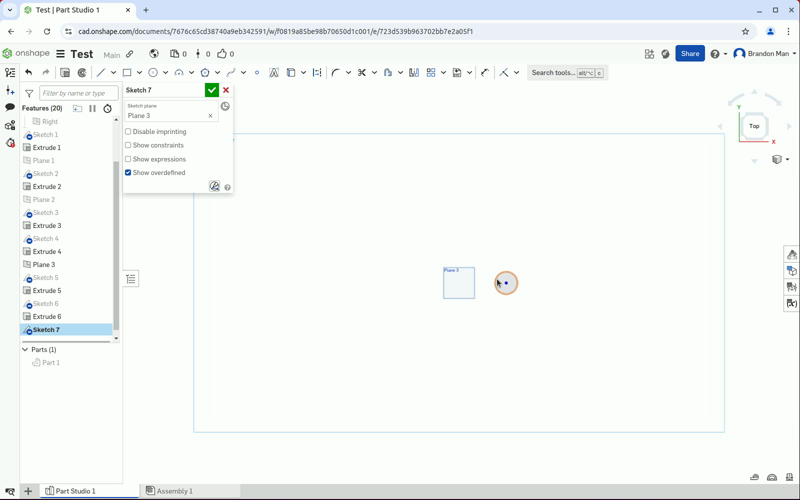
scroll(6)
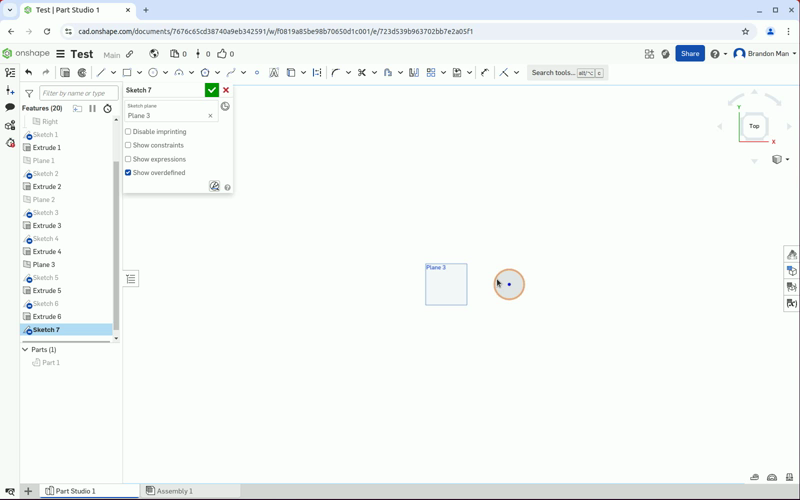
scroll(6)
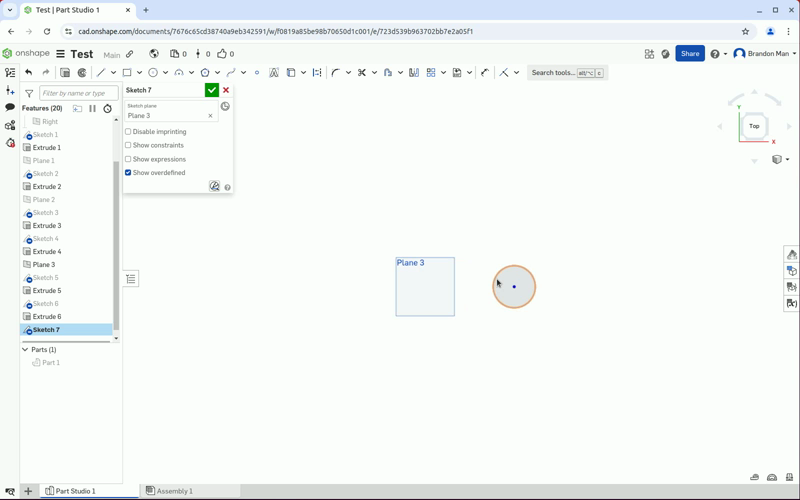
scroll(6)
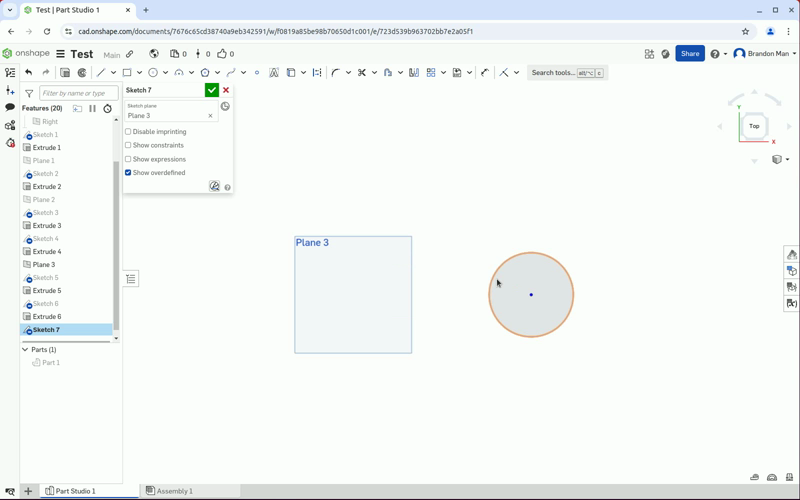
scroll(6)
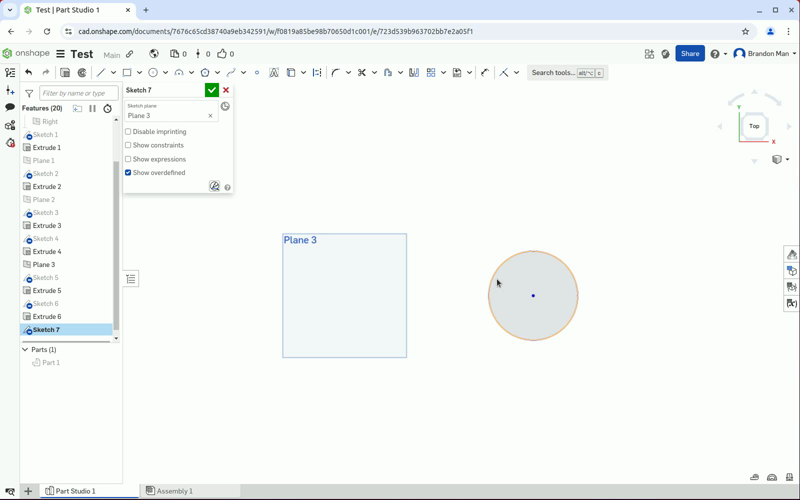
scroll(6)
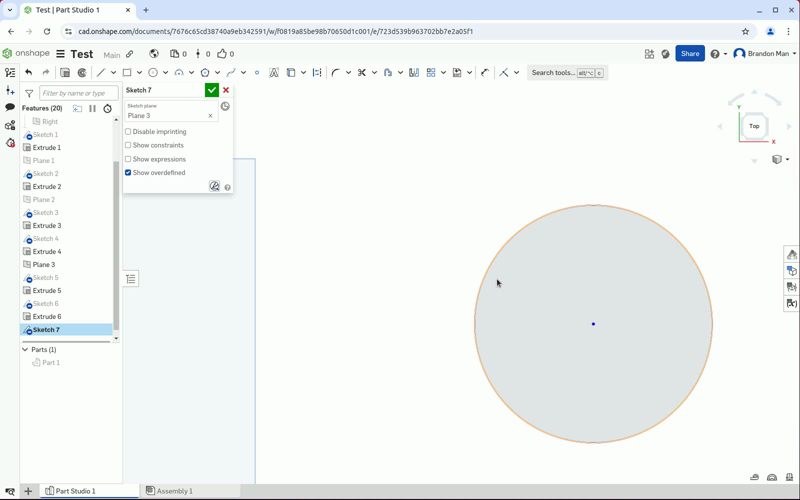
click(497, 278)
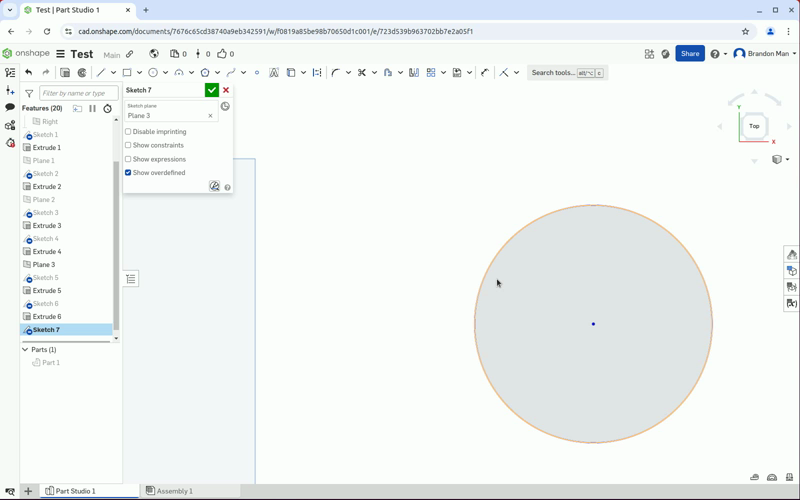
scroll(-6)
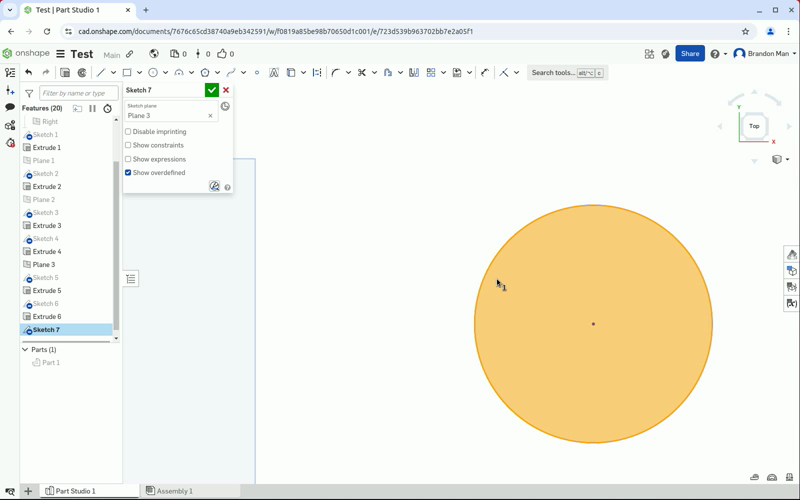
scroll(-6)
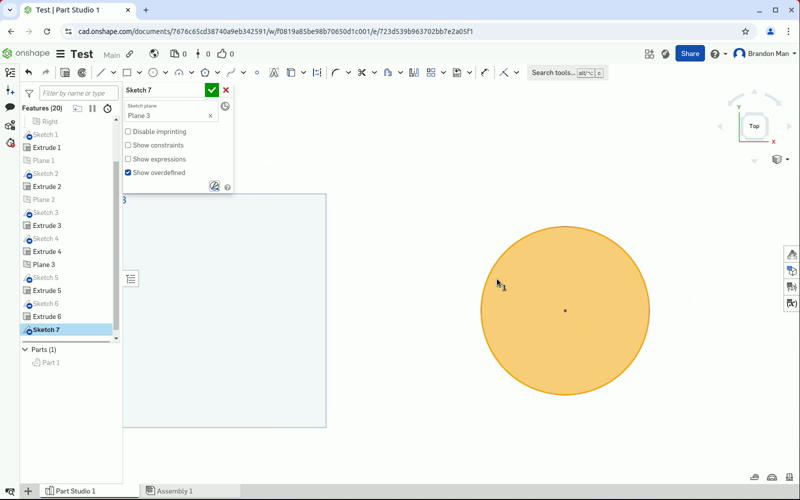
scroll(-6)
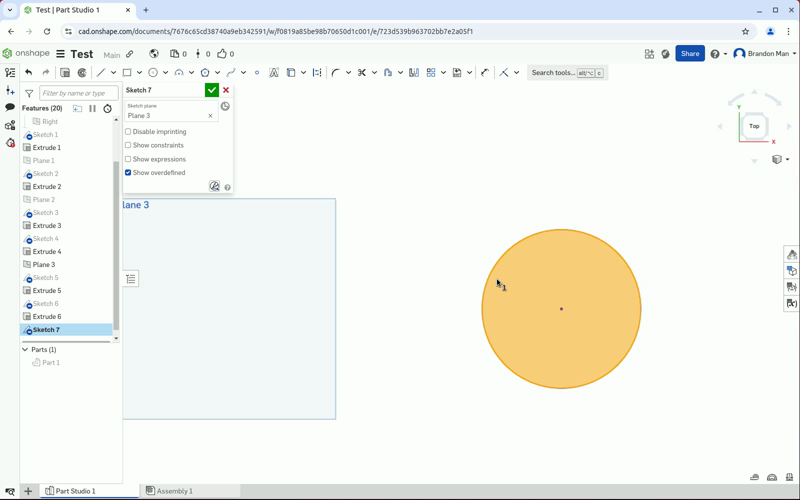
scroll(-6)
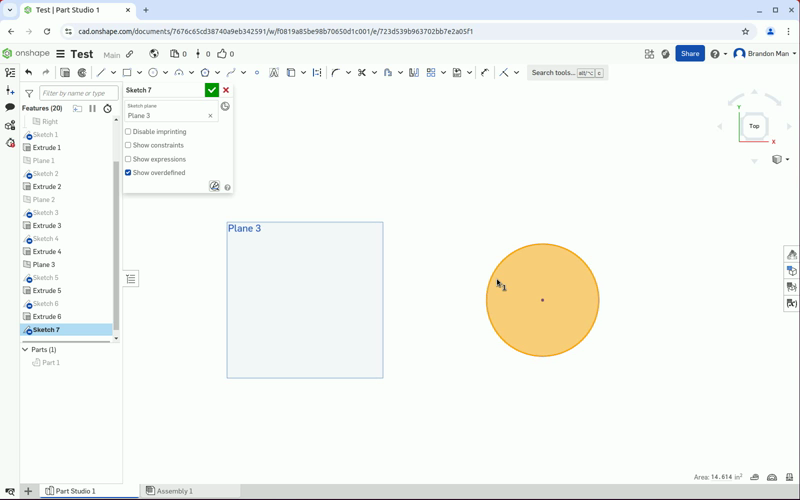
scroll(-6)
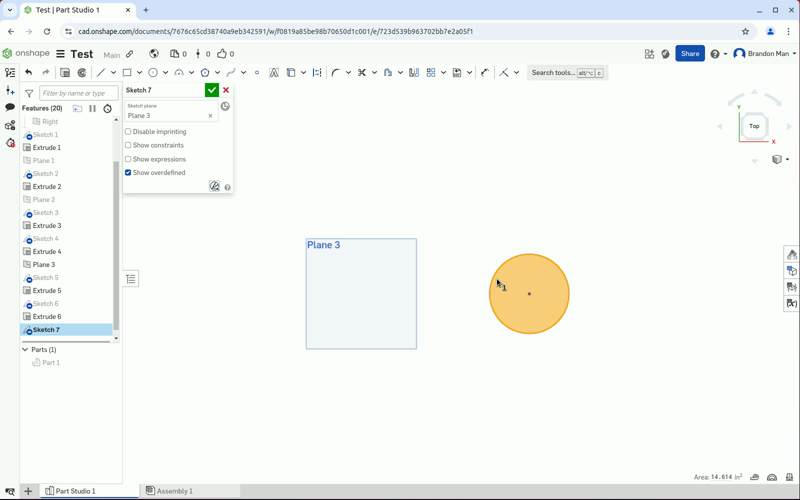
scroll(-6)
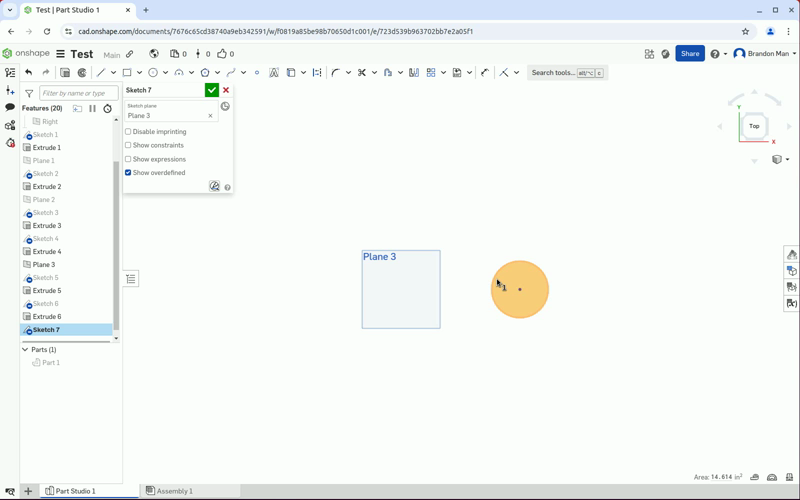
scroll(-6)
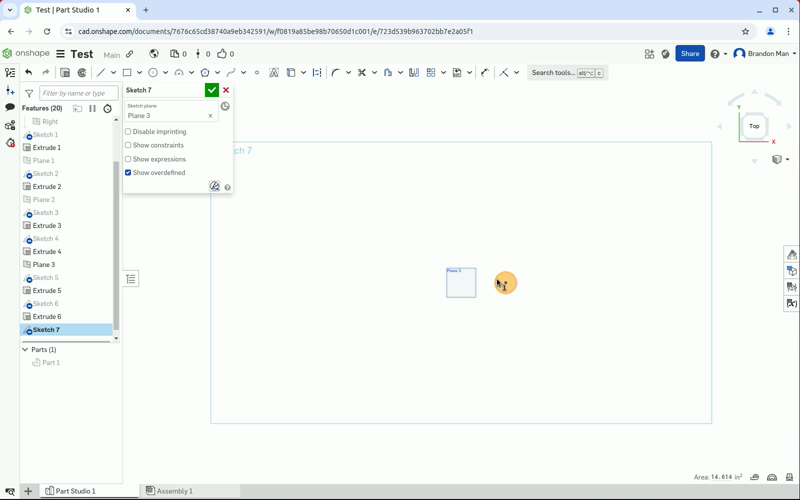
mouse_move(73, 352)
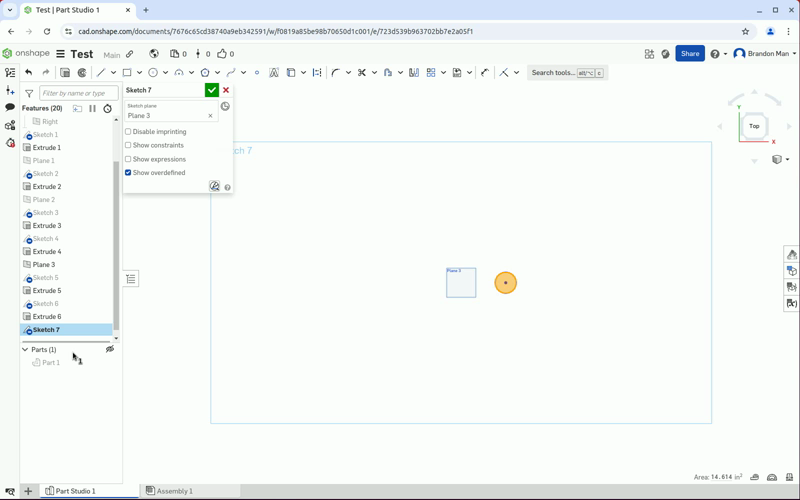
key(shift+y)
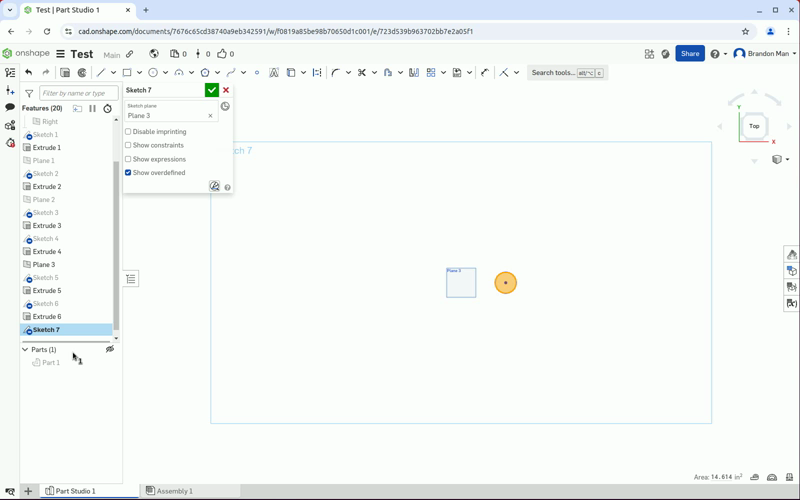
key(shift+e)
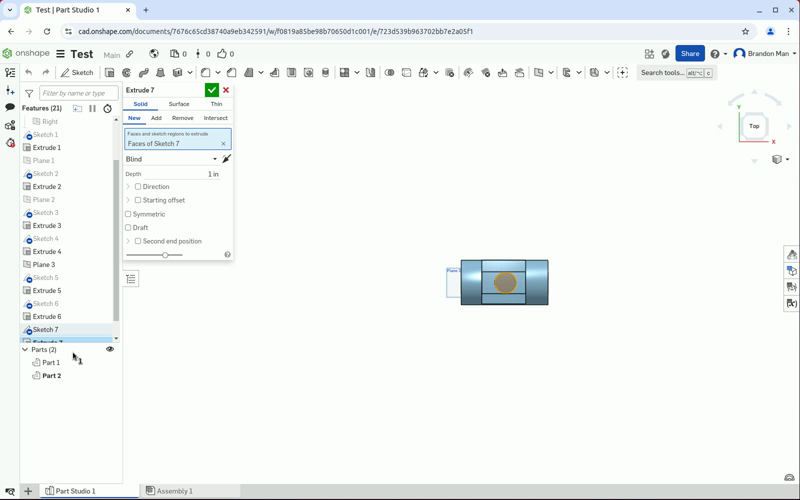
mouse_move(143, 106)
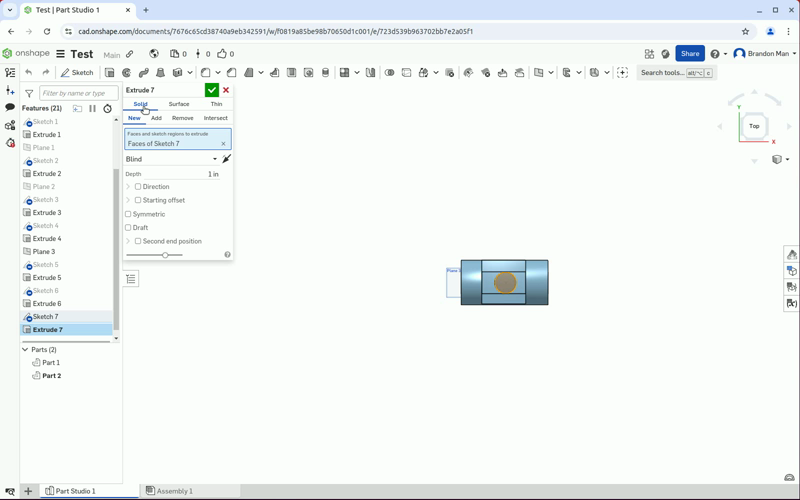
click(143, 106)
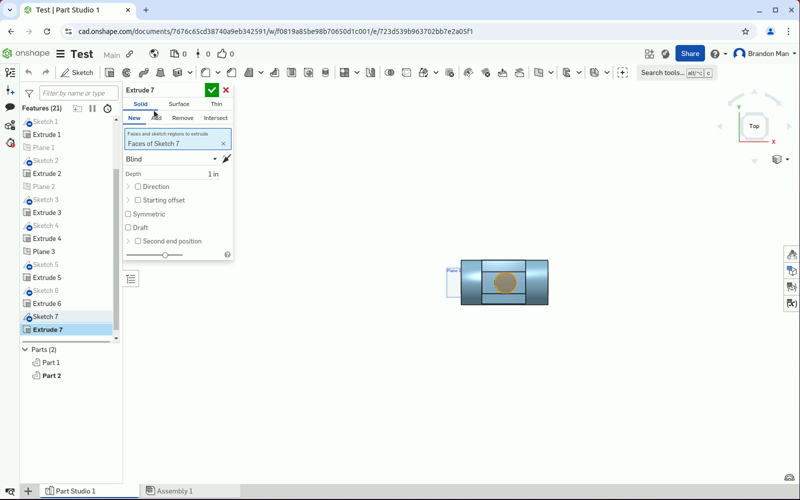
mouse_move(186, 120)
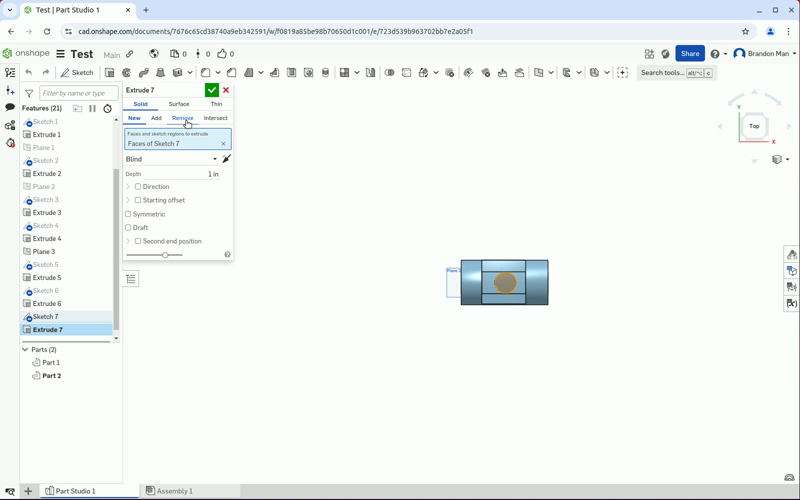
click(186, 120)
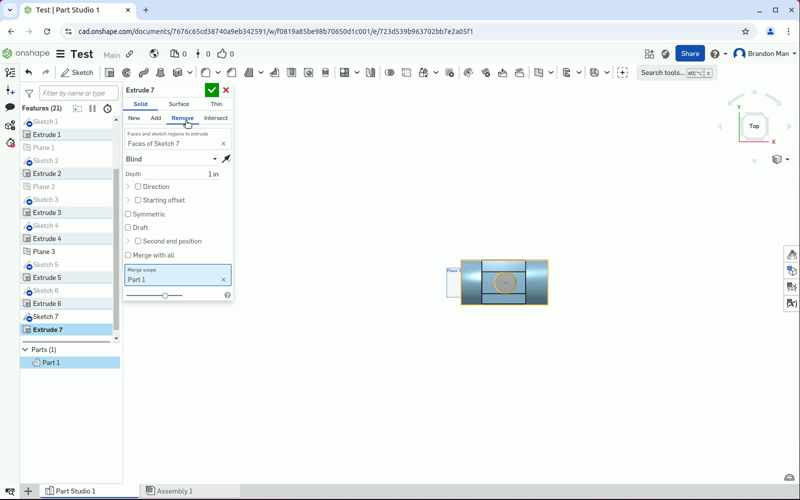
key(tab, 4)
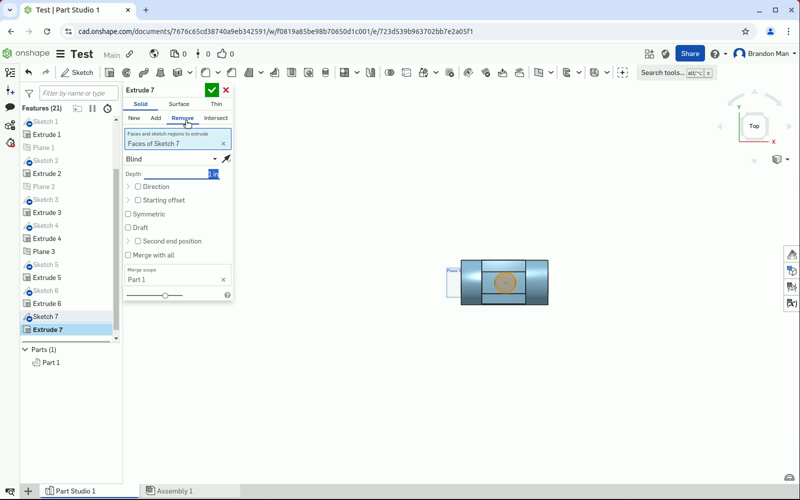
text(7.221)
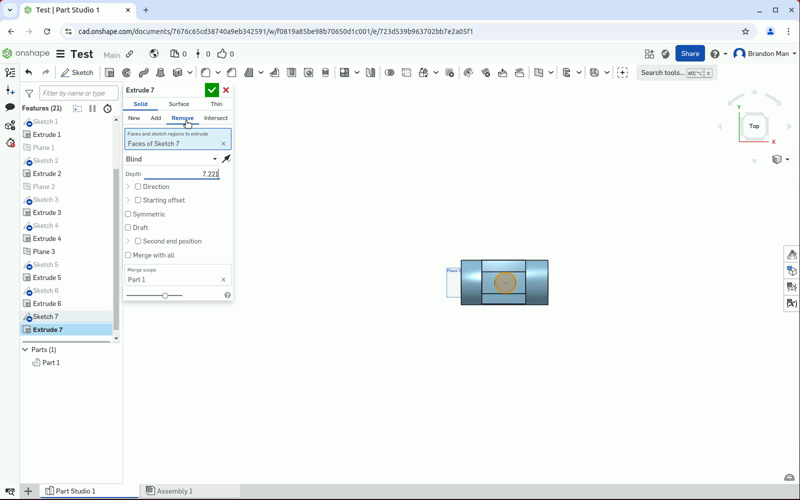
key(tab, 6)
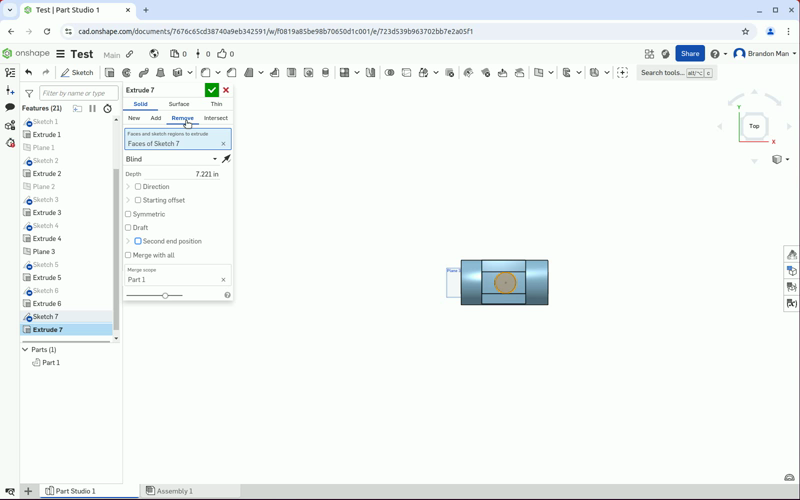
key(space)
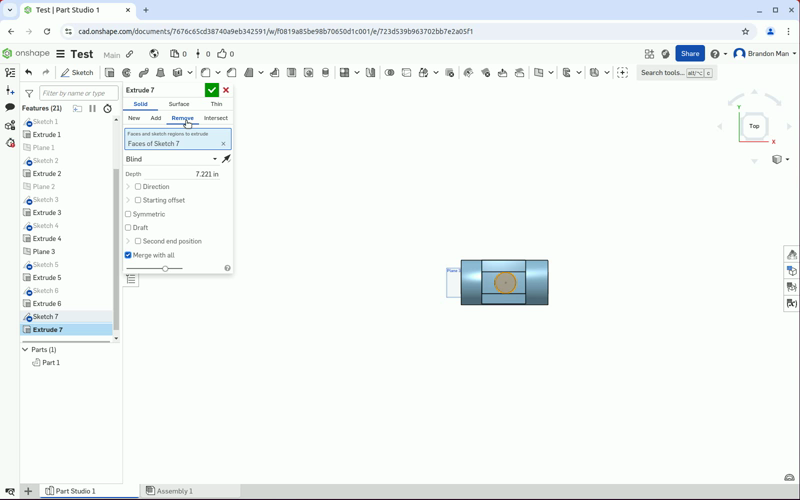
key(enter)
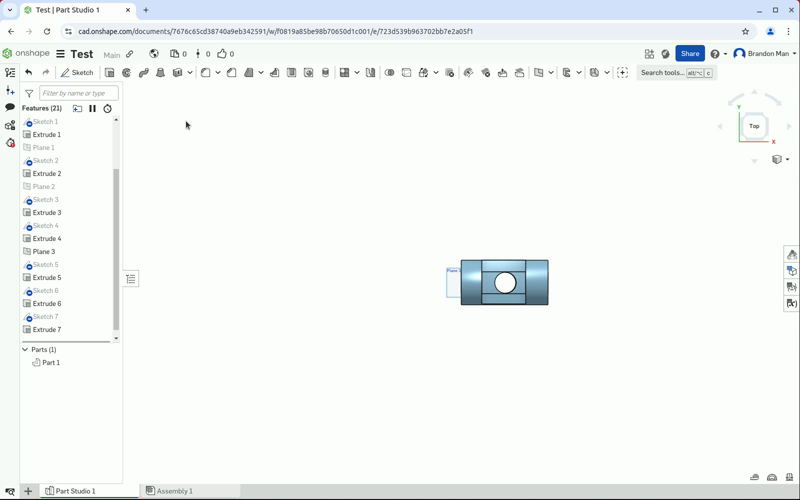
key(shift+h)
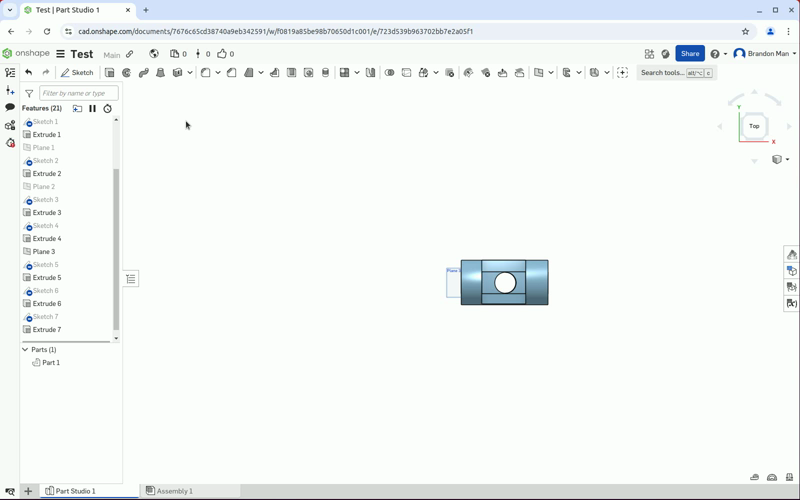
key(shift+h)
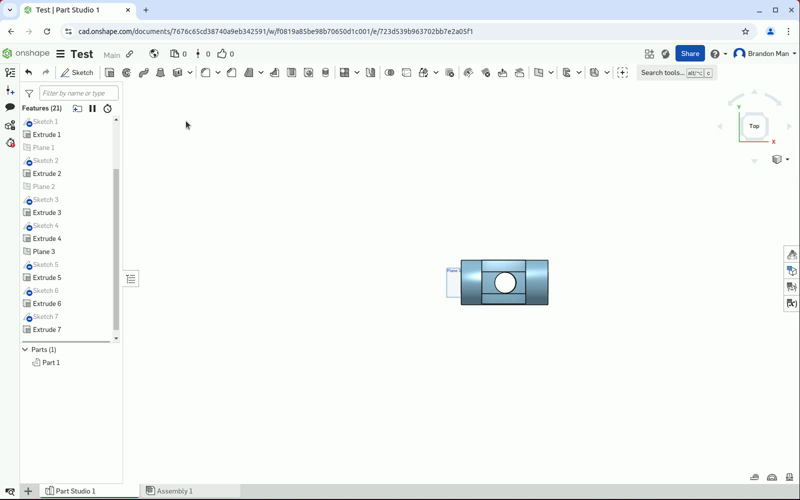
mouse_move(69, 124)
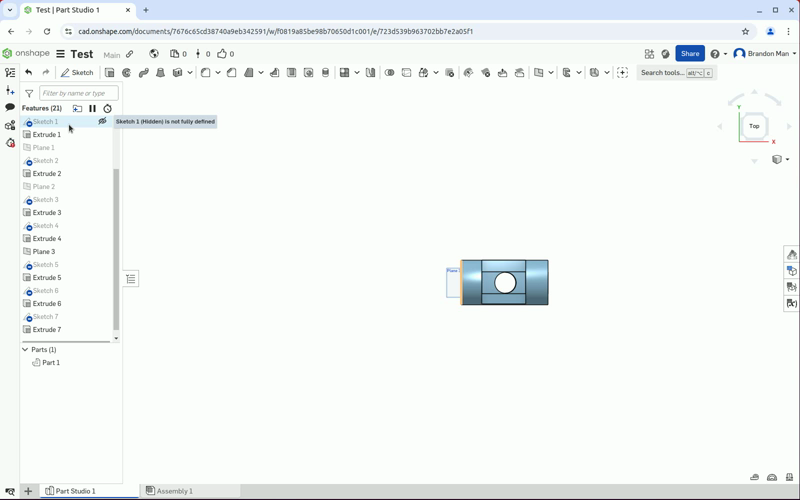
click(69, 124)
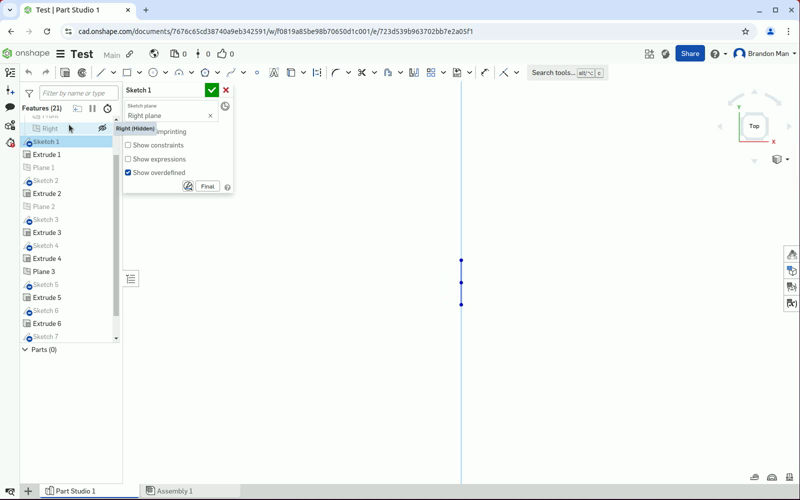
mouse_move(229, 92)
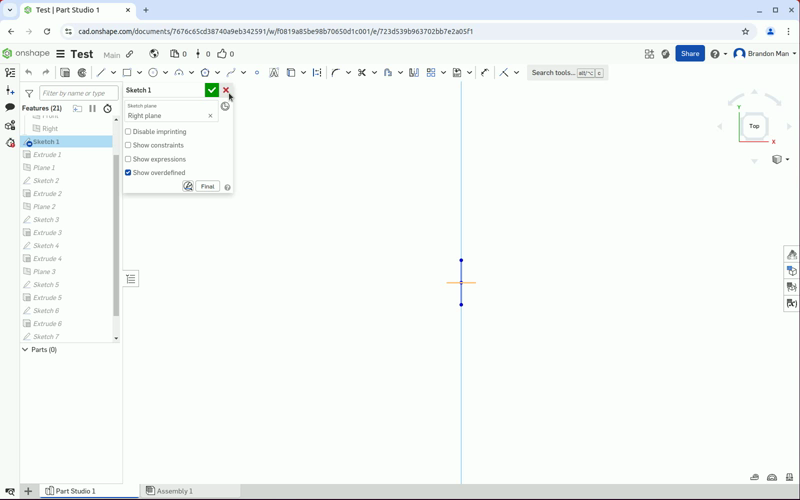
click(229, 92)
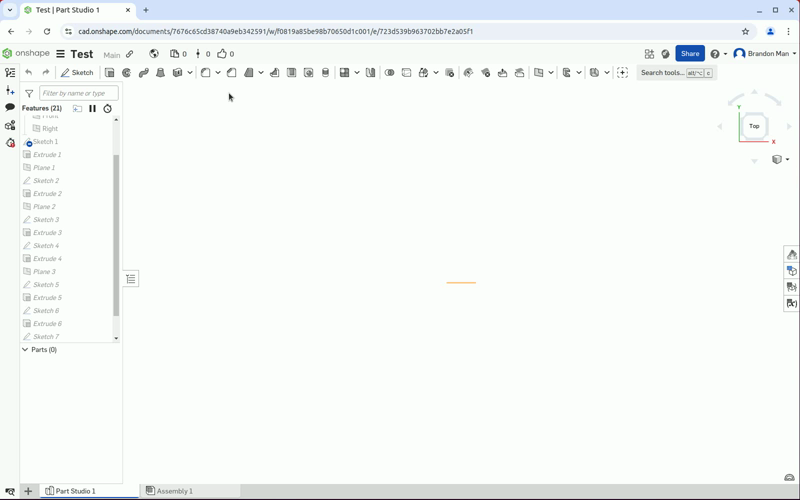
key(shift+s)
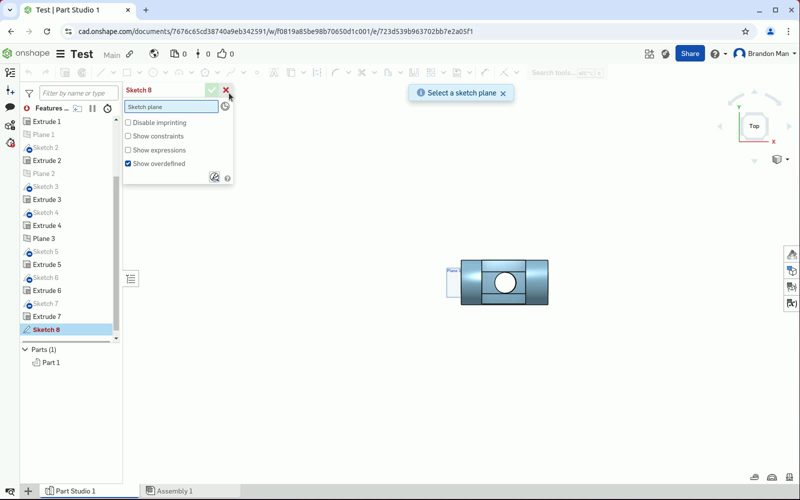
mouse_move(69, 241)
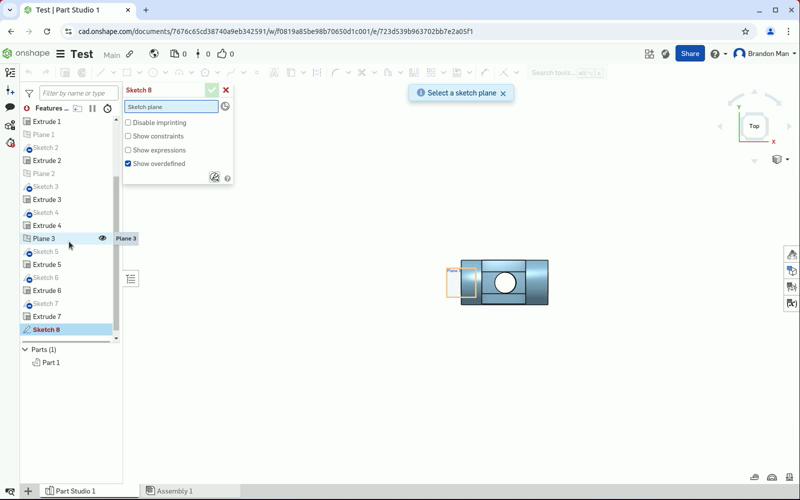
click(69, 241)
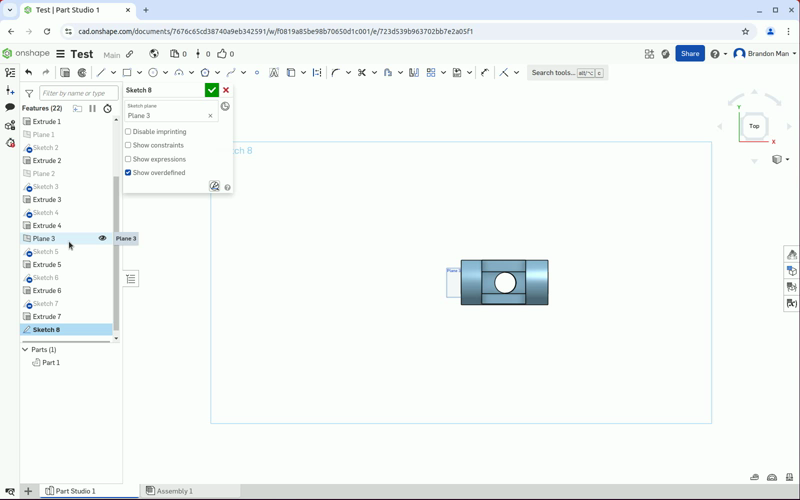
mouse_move(73, 352)
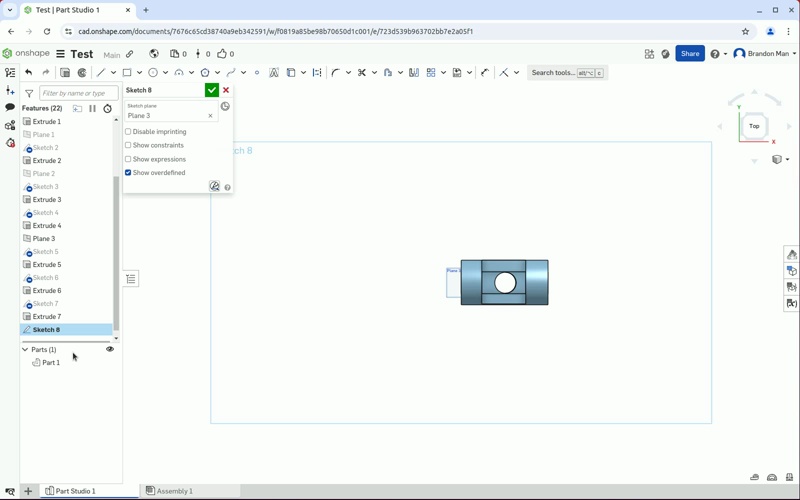
key(y)
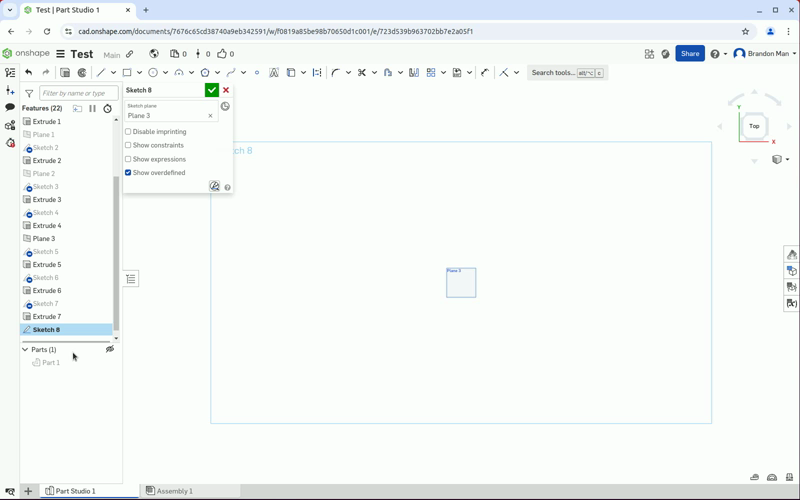
key(c)
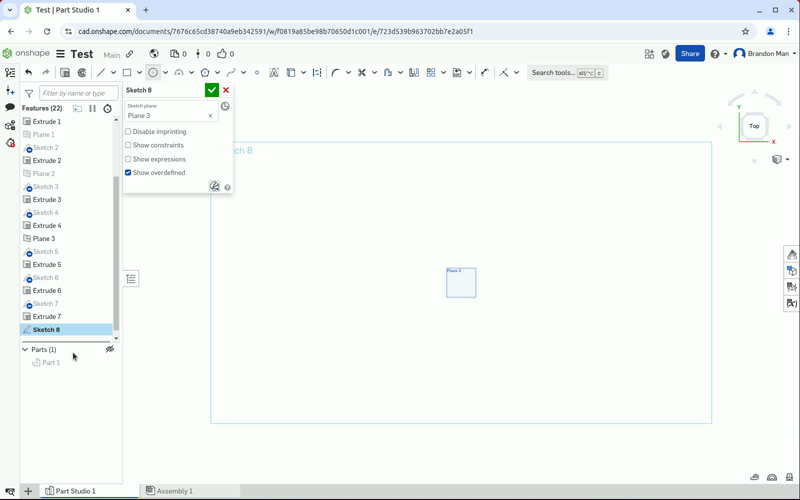
key_down(shift)
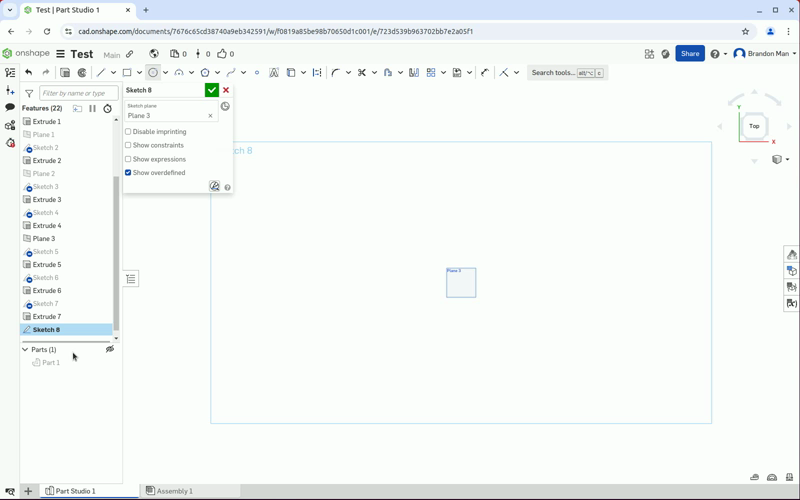
mouse_move(504, 282)
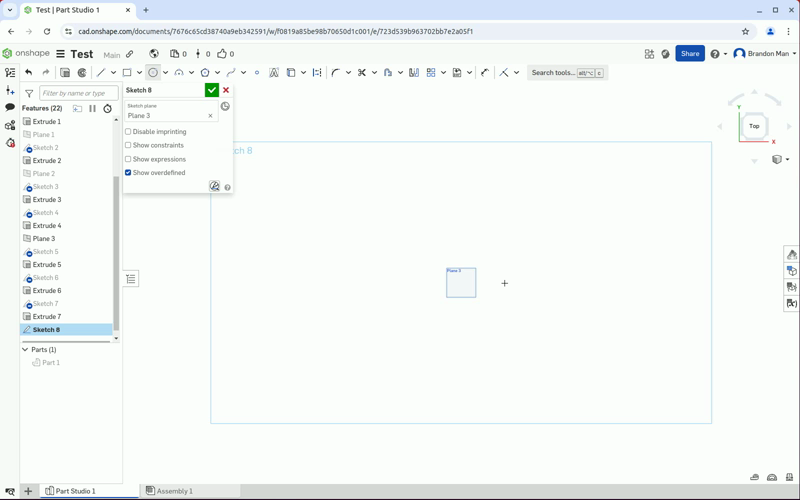
click(504, 282)
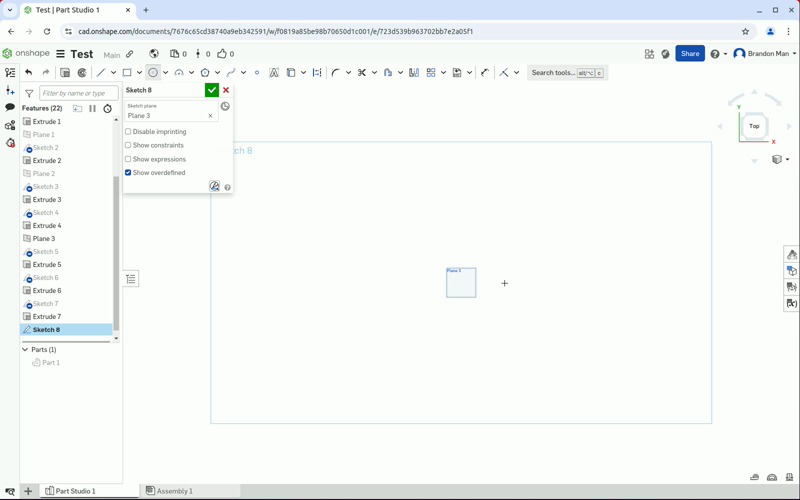
key_up(shift)
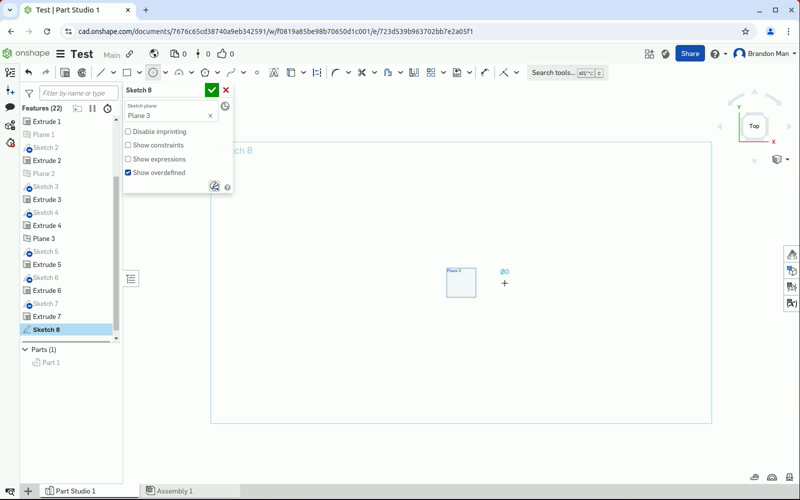
mouse_move(522, 282)
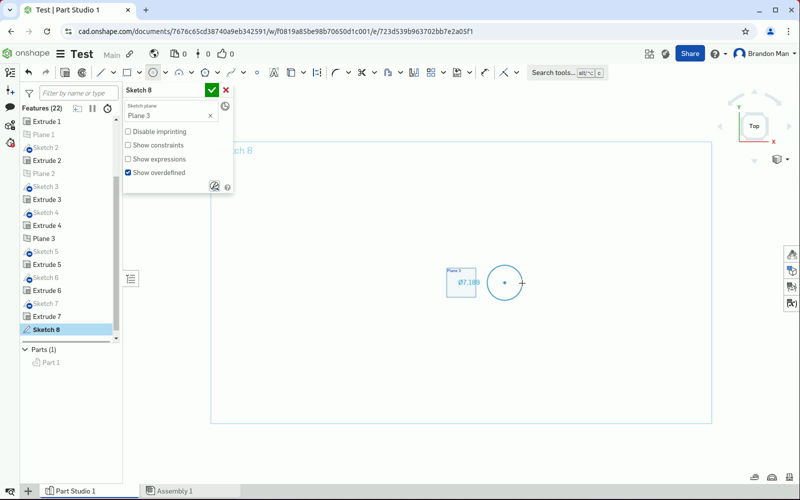
click(522, 282)
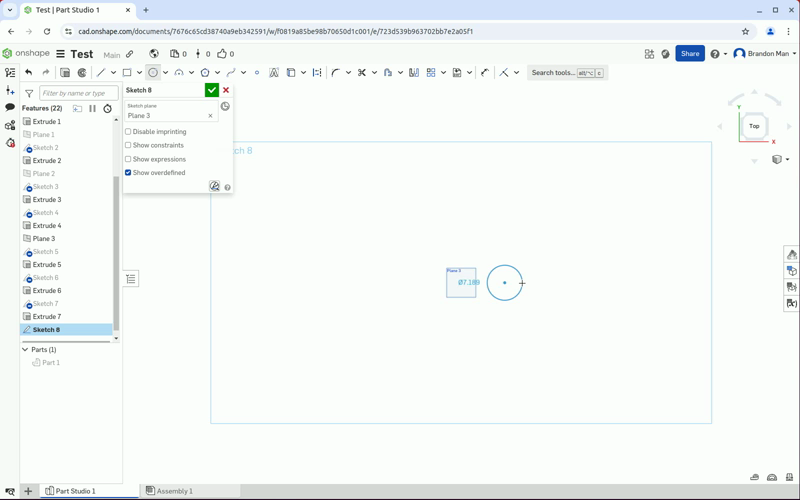
key(esc)
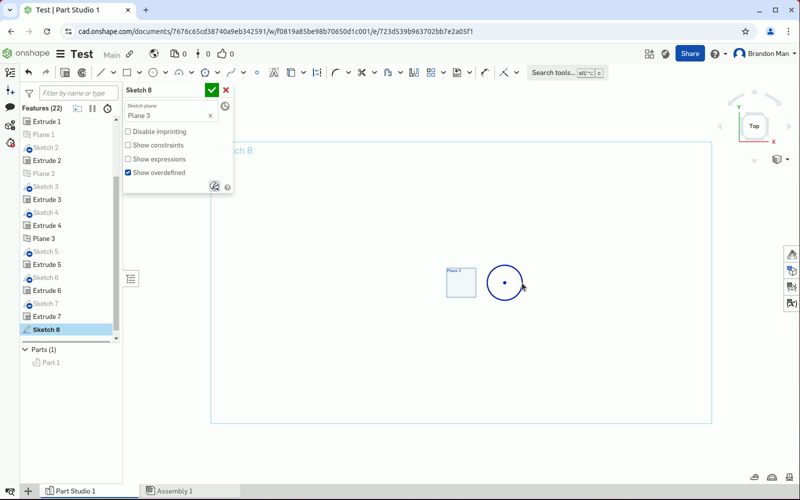
key(c)
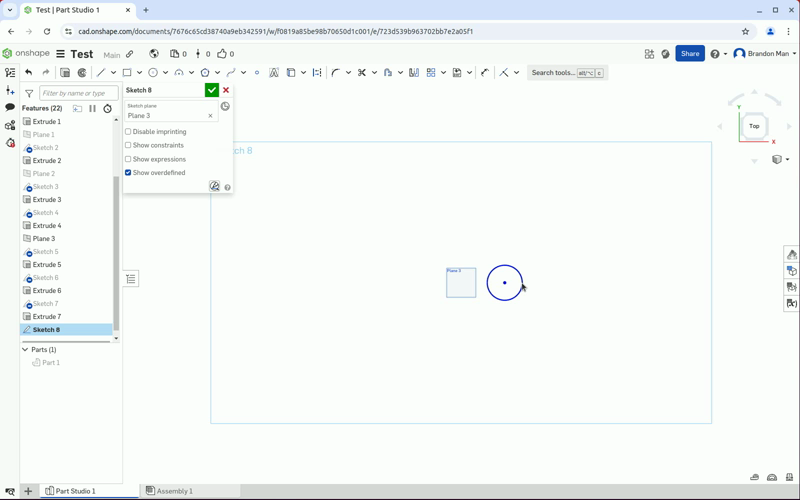
key_down(shift)
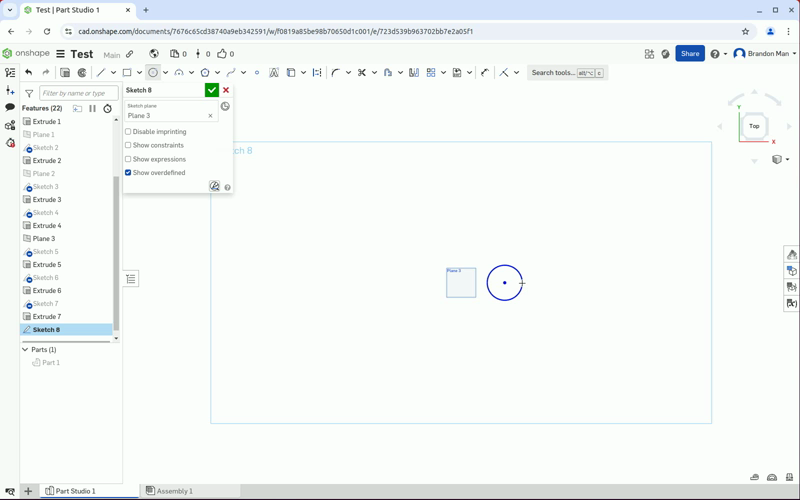
mouse_move(504, 282)
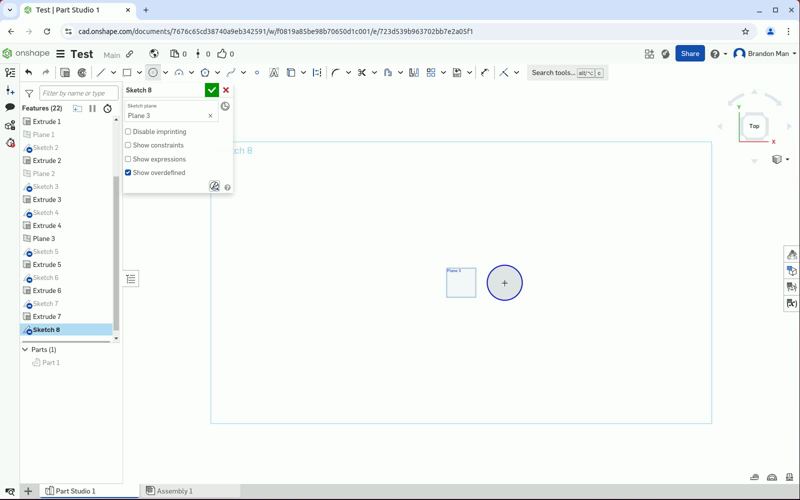
click(504, 282)
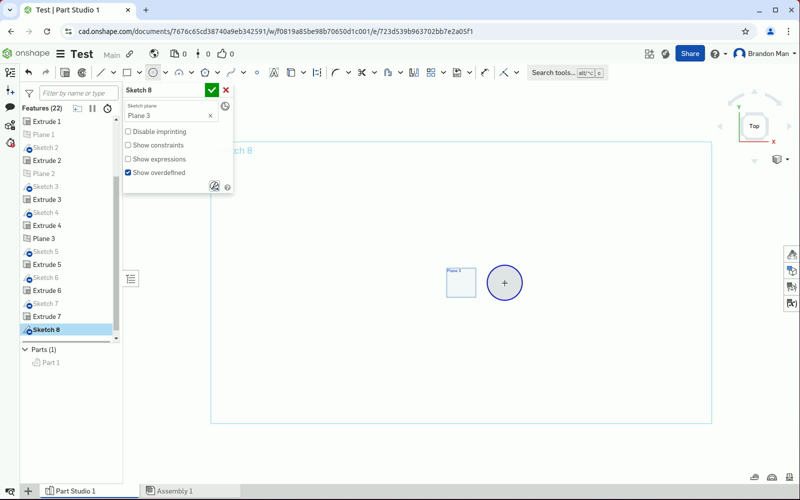
key_up(shift)
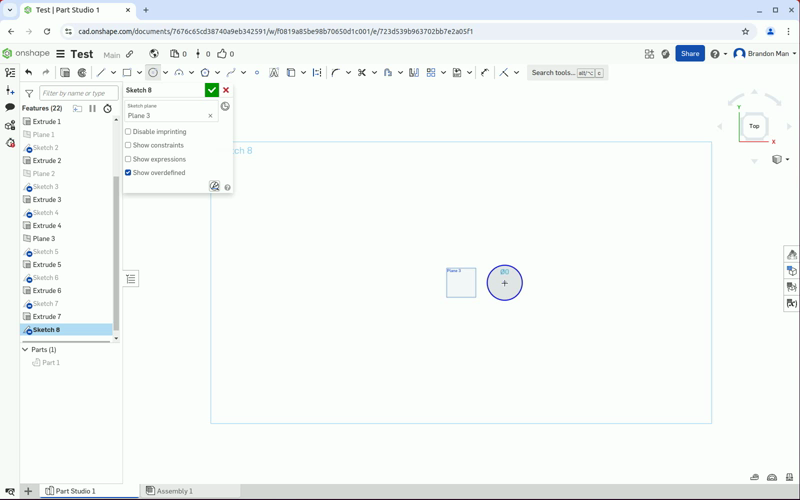
mouse_move(515, 282)
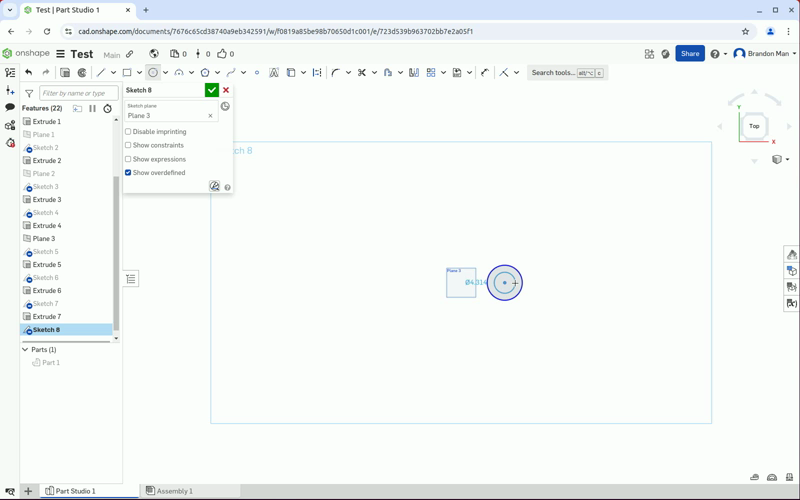
click(515, 282)
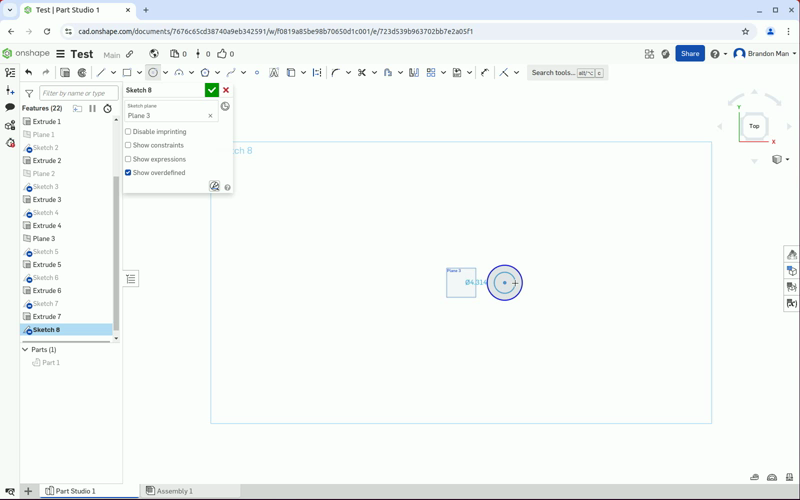
key(esc)
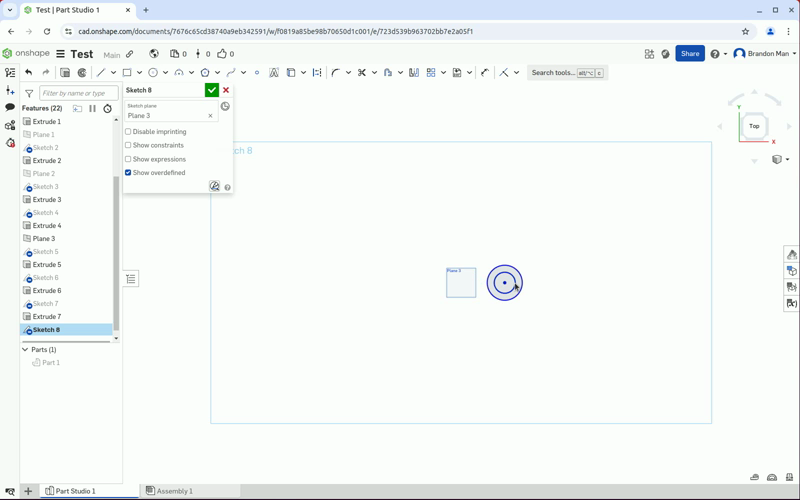
mouse_move(500, 267)
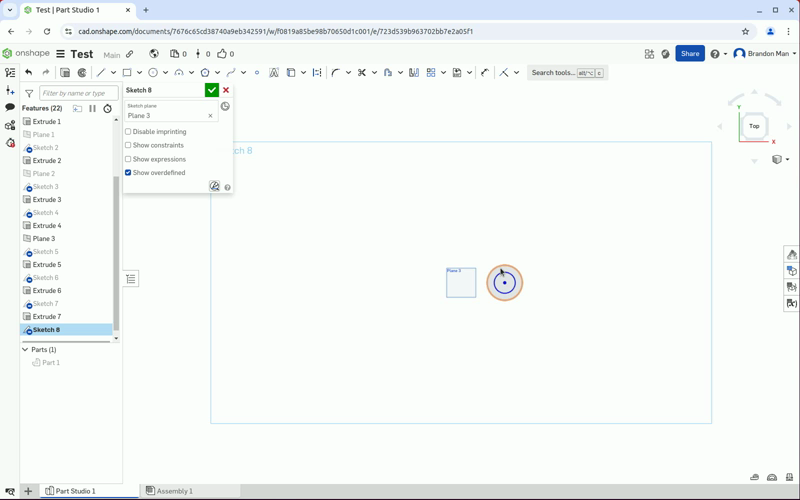
scroll(6)
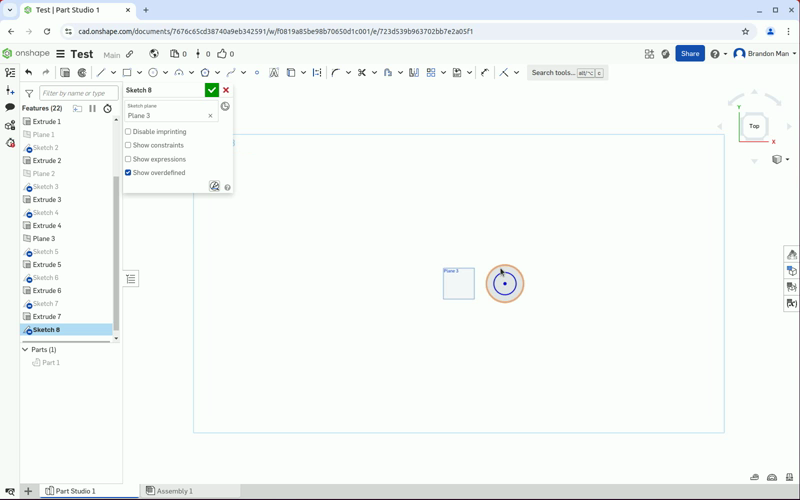
scroll(6)
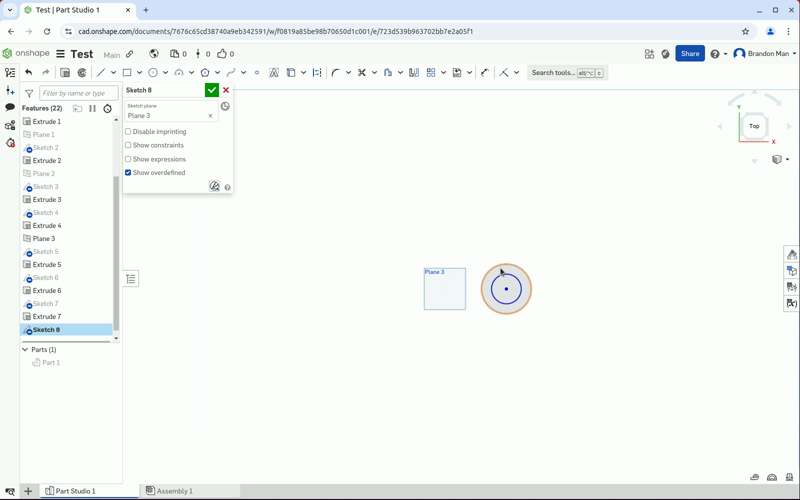
scroll(6)
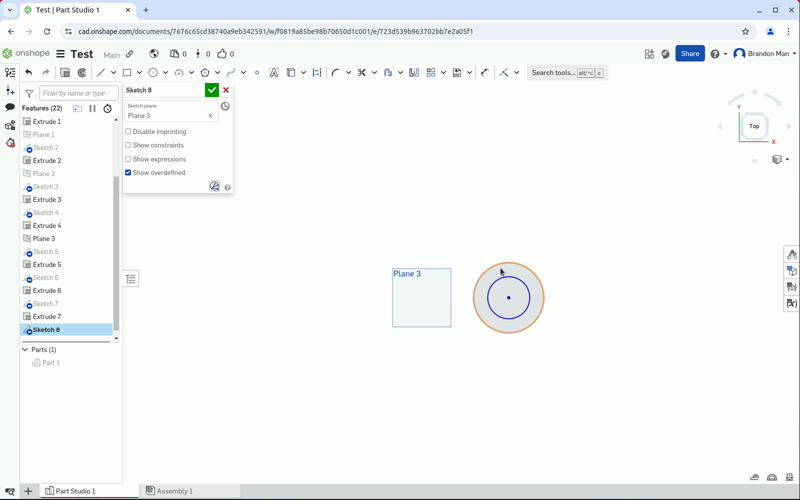
scroll(6)
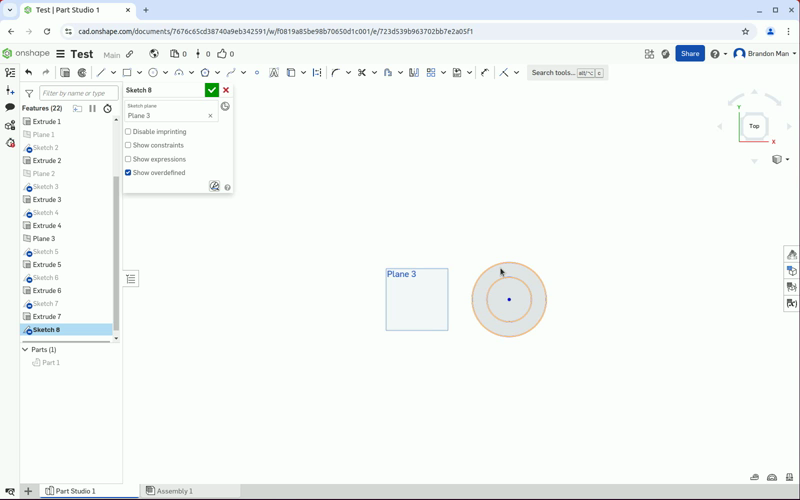
scroll(6)
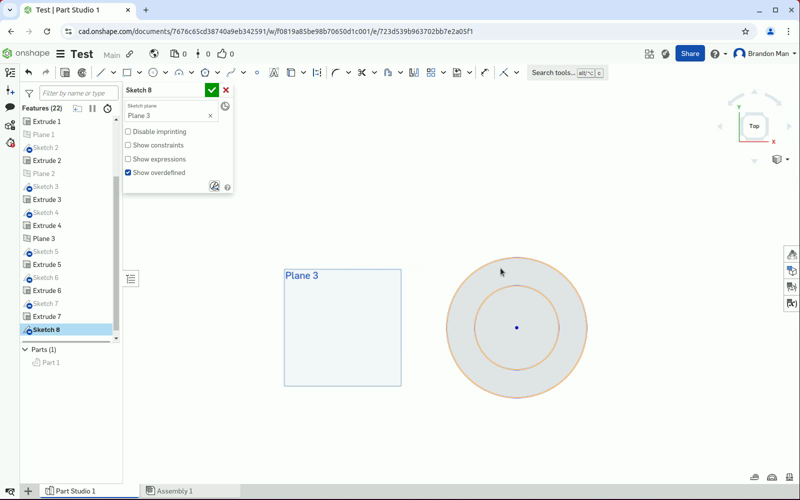
scroll(6)
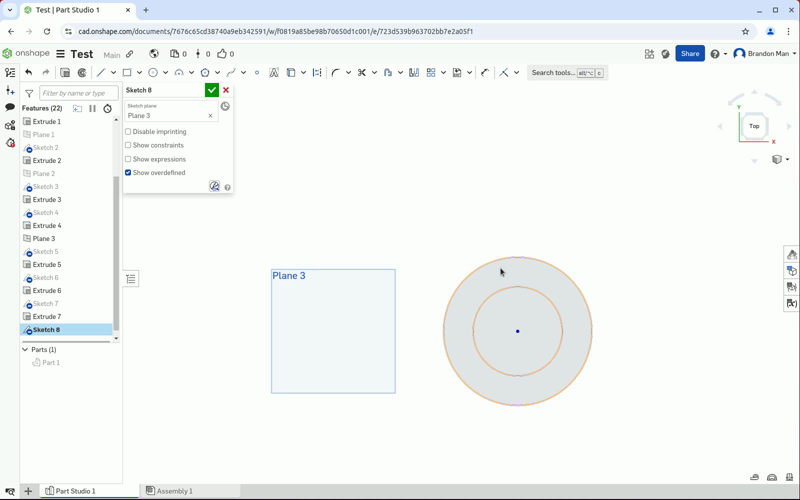
scroll(6)
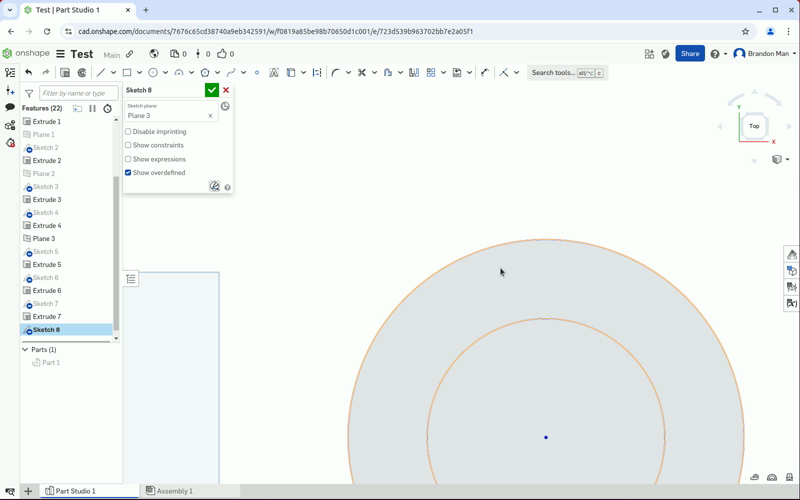
click(500, 267)
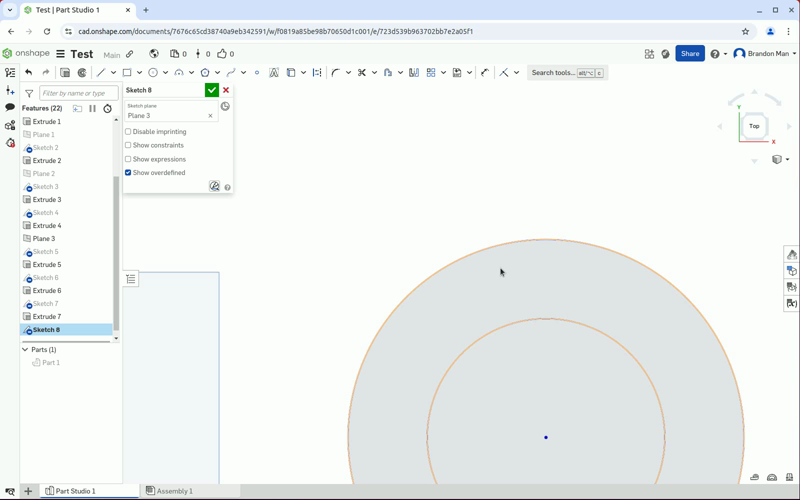
scroll(-6)
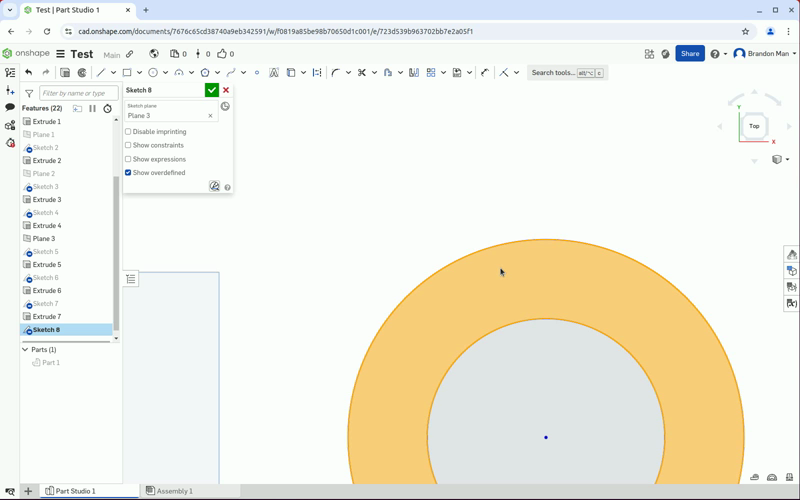
scroll(-6)
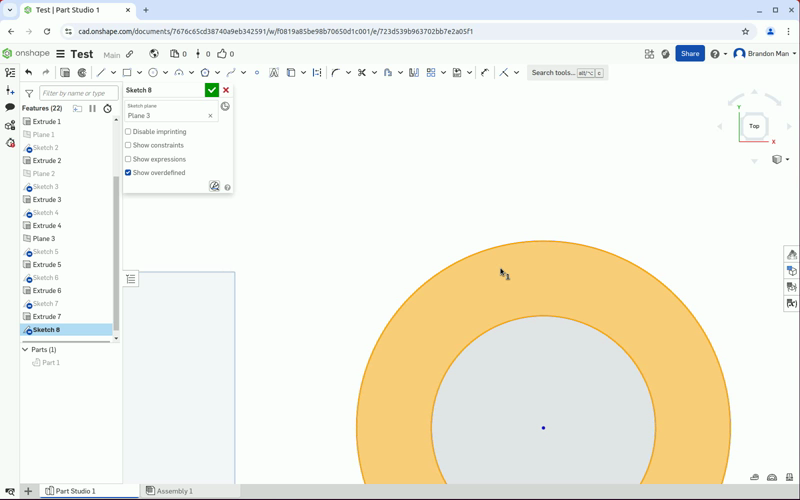
scroll(-6)
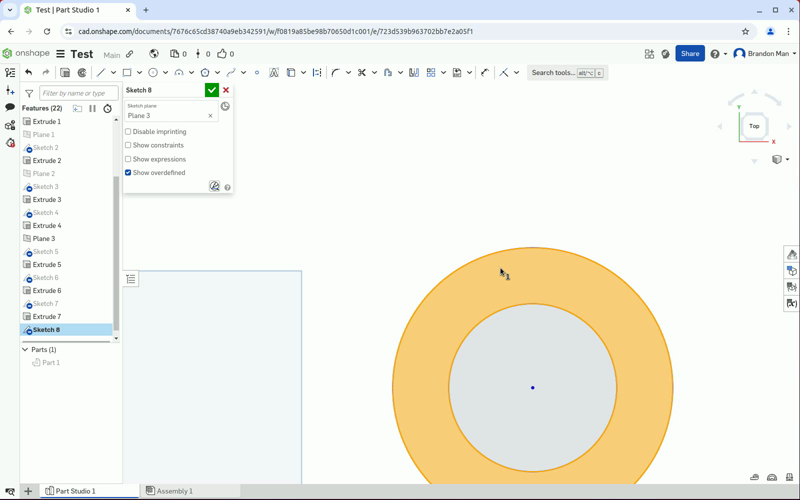
scroll(-6)
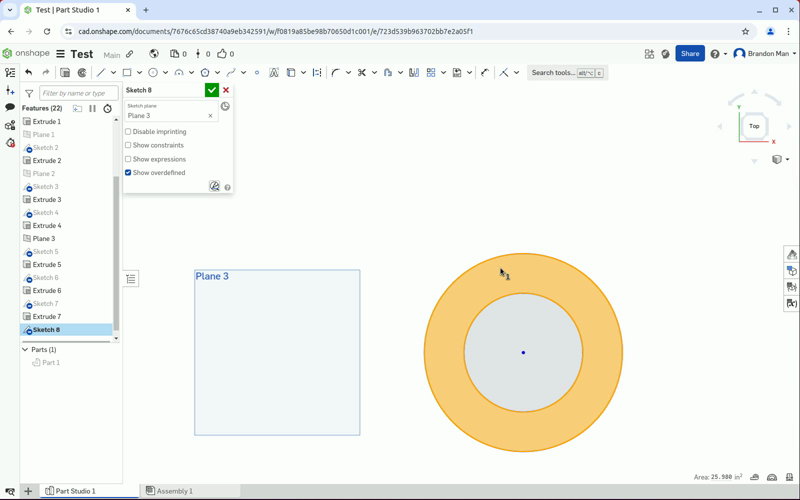
scroll(-6)
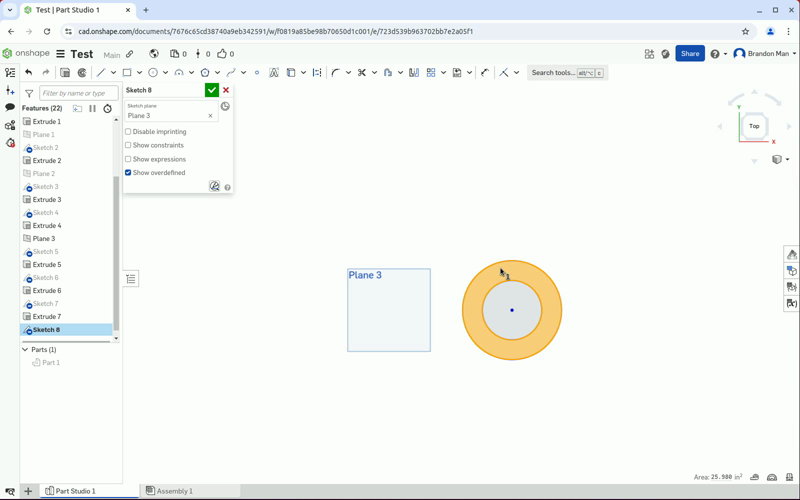
scroll(-6)
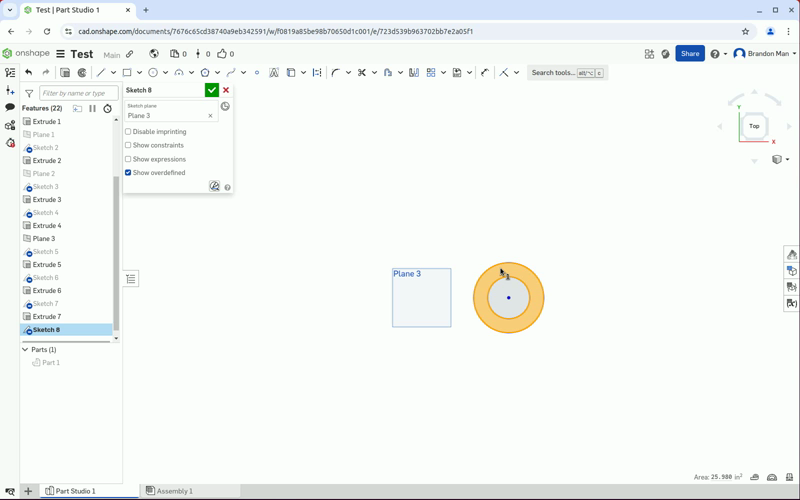
scroll(-6)
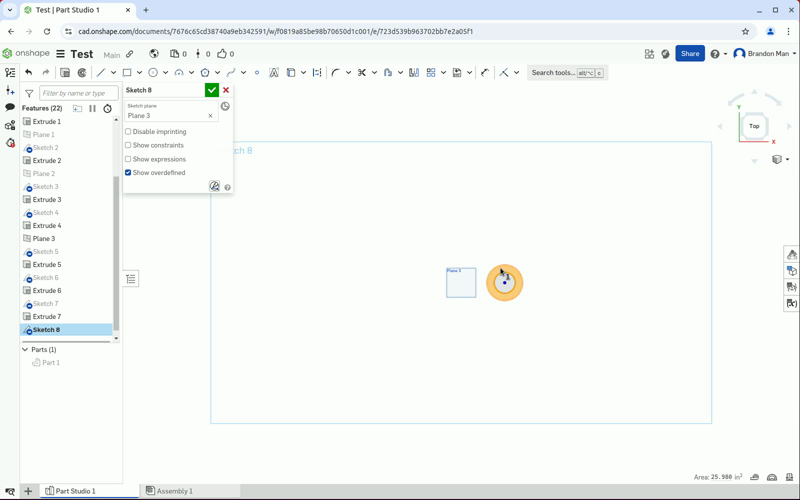
mouse_move(73, 352)
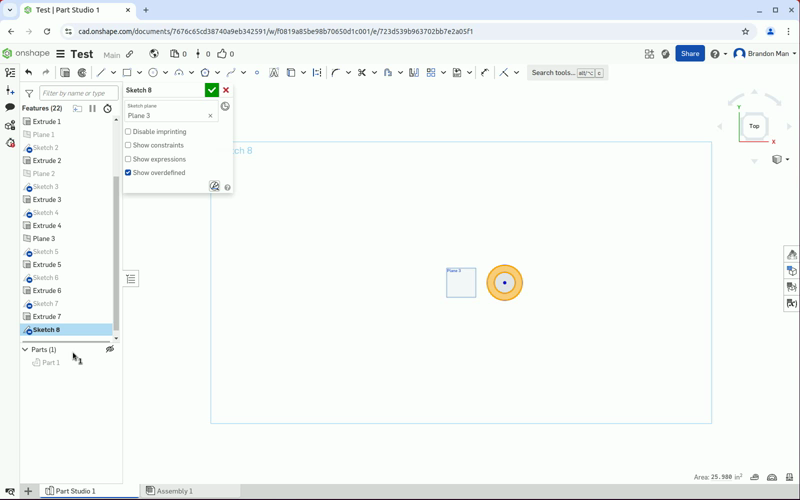
key(shift+y)
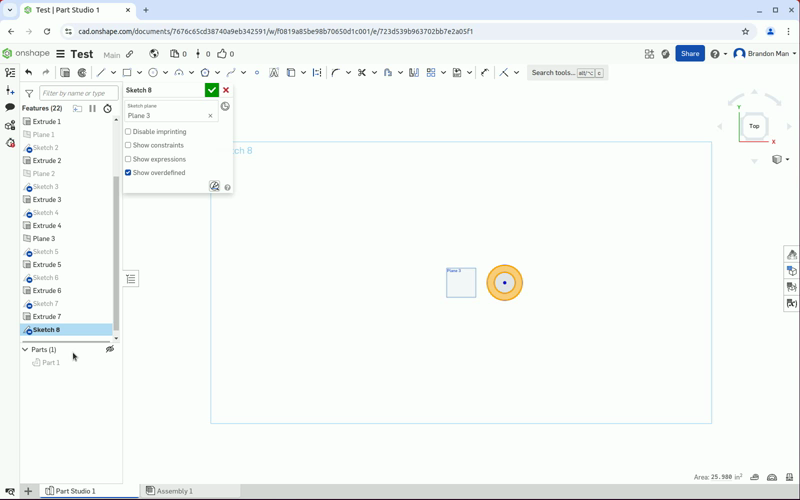
key(shift+e)
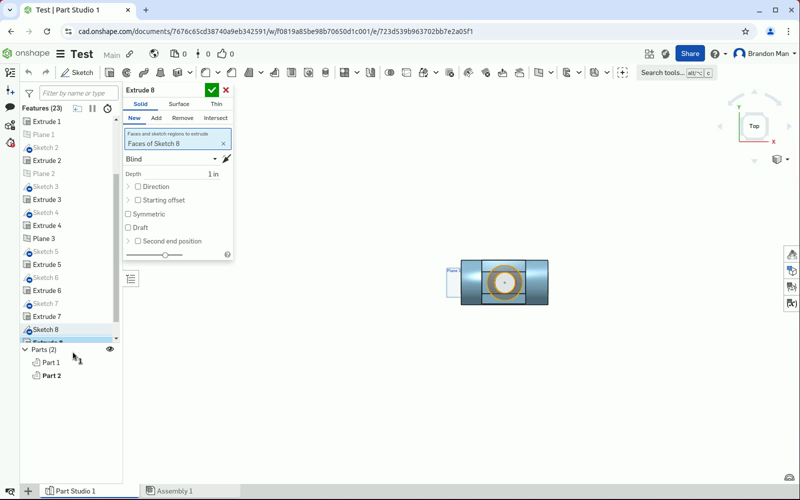
mouse_move(143, 106)
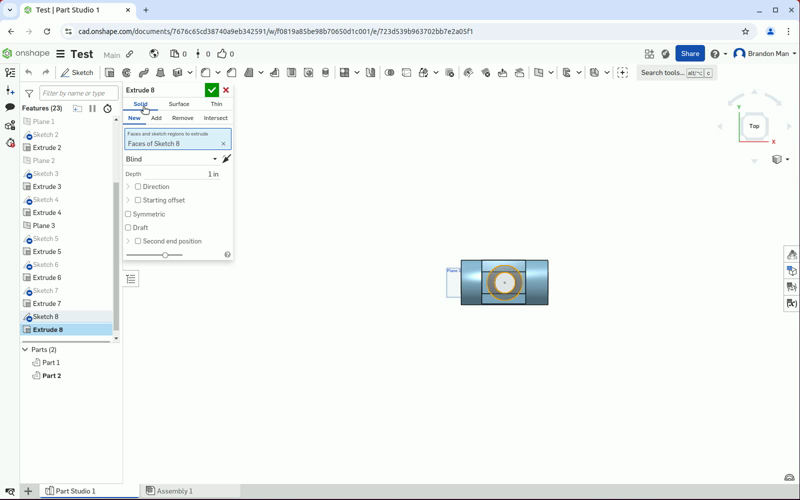
click(143, 106)
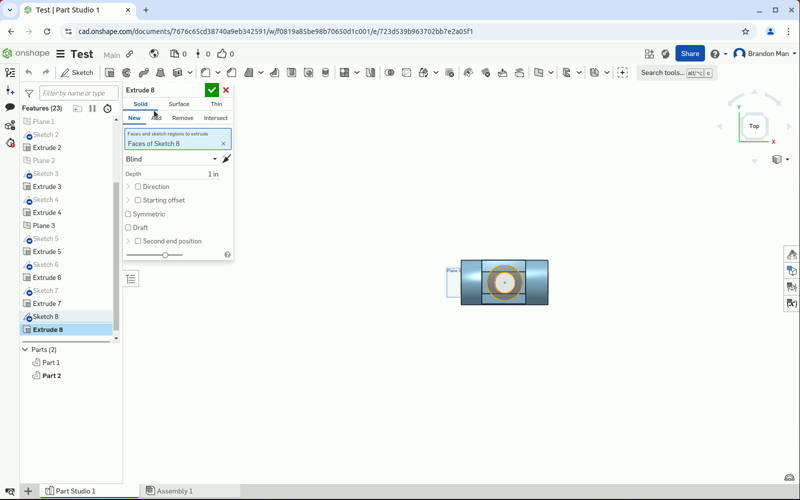
mouse_move(186, 120)
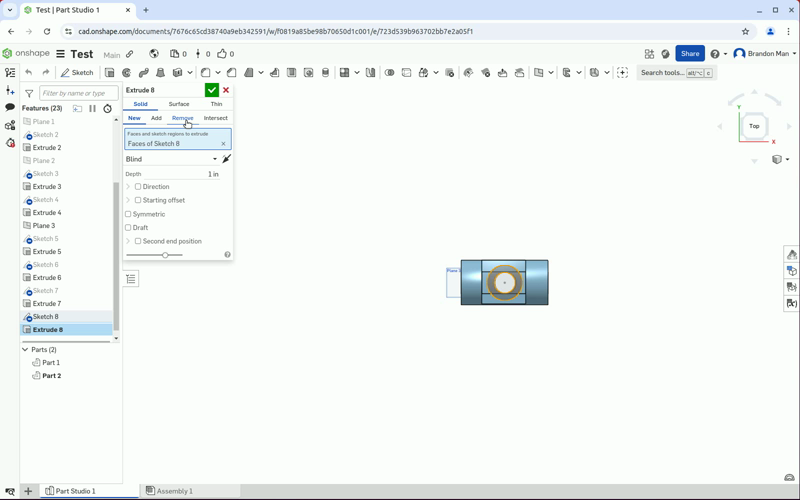
click(186, 120)
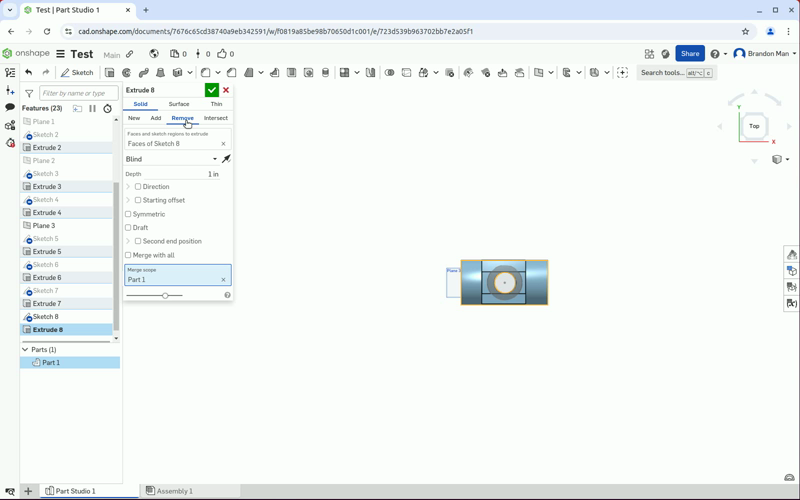
key(tab, 4)
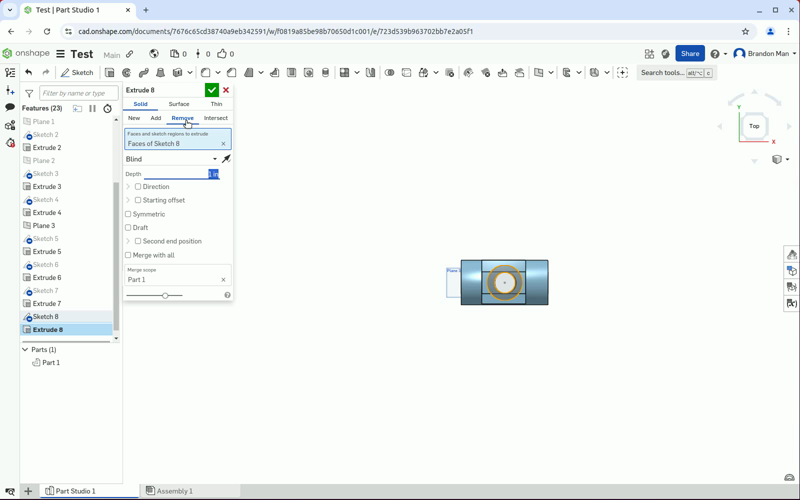
text(7.221)
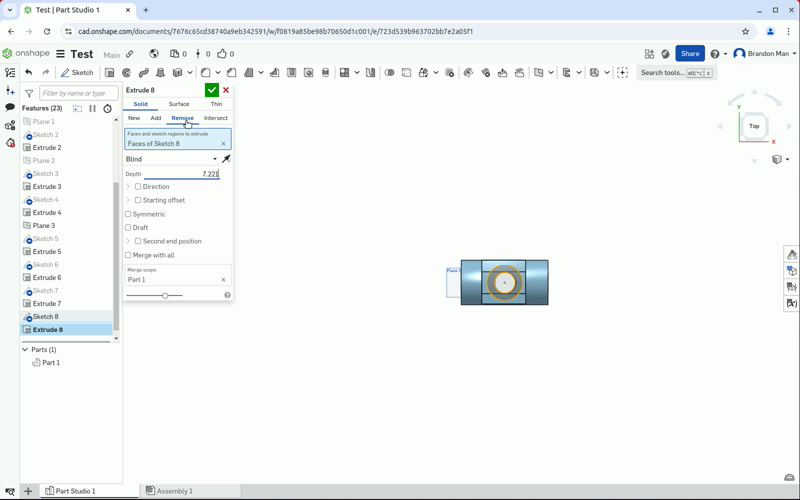
key(tab, 6)
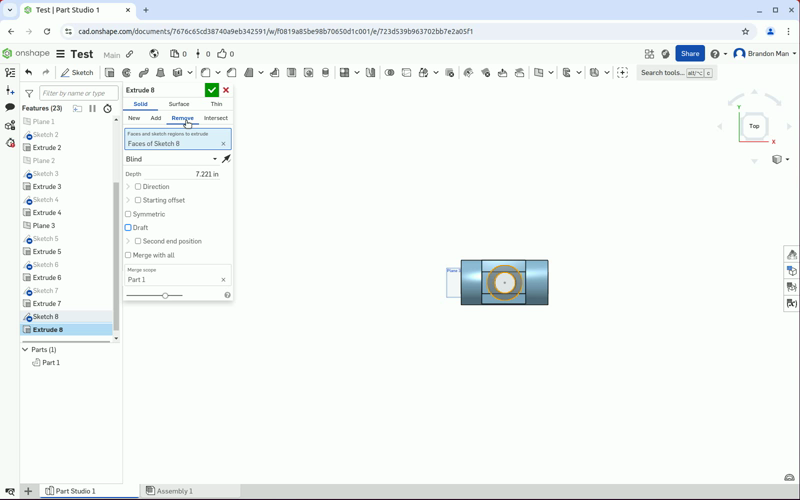
key(space)
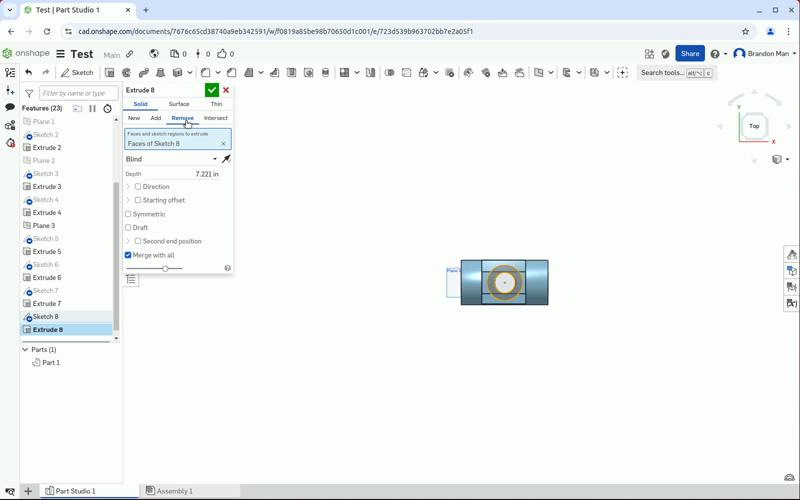
key(enter)
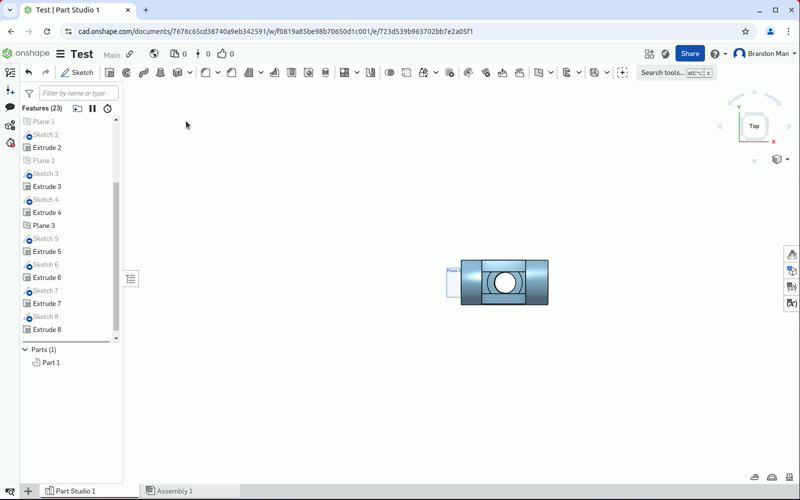
key(shift+h)
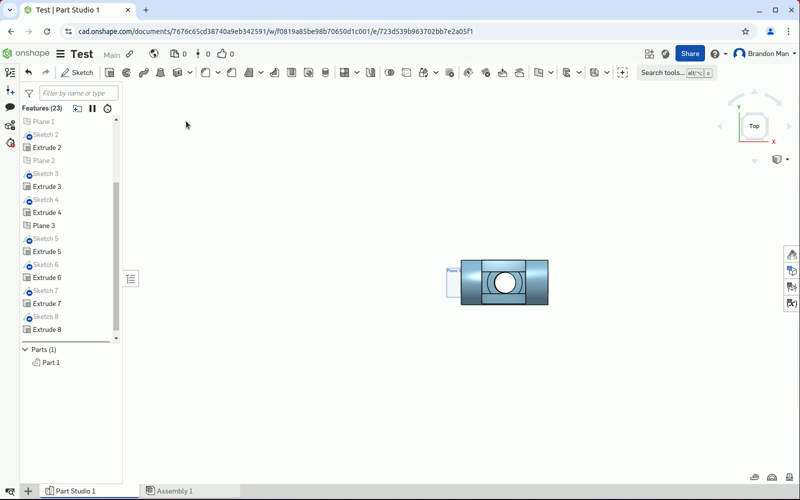
key(shift+h)
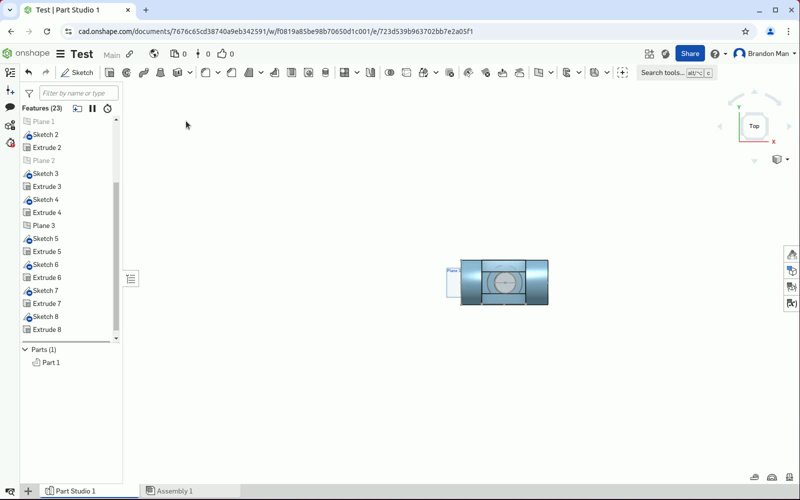
key(shift+7)
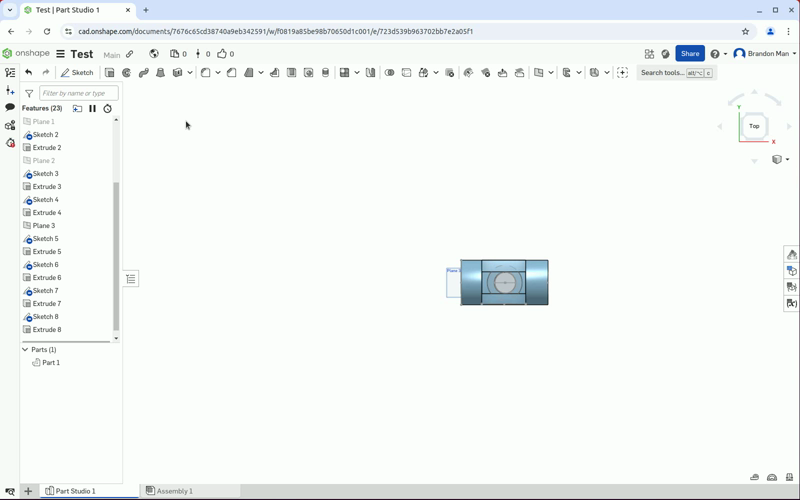
key(up, 3)
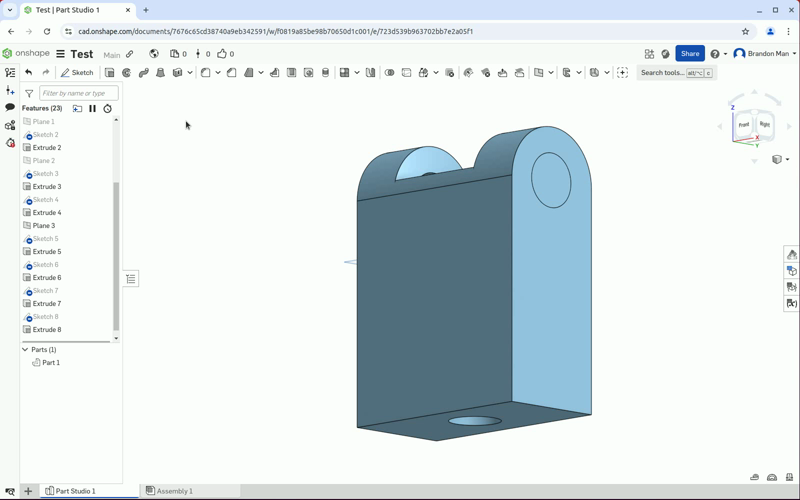
key(left, 3)
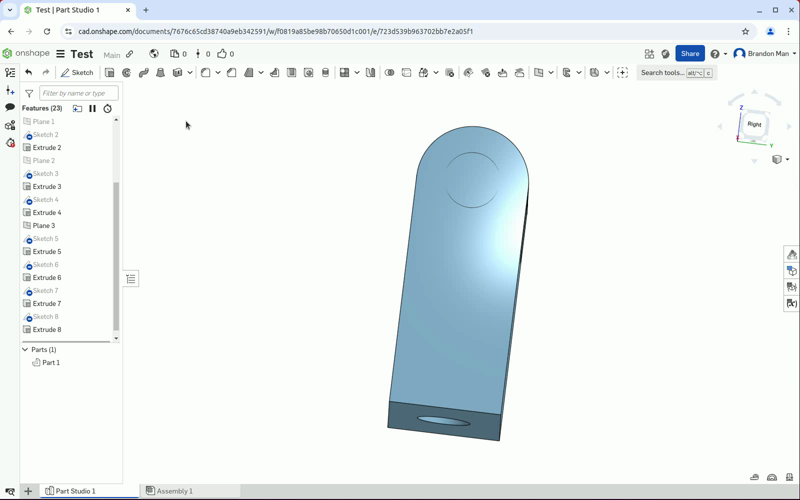
key(right, 3)
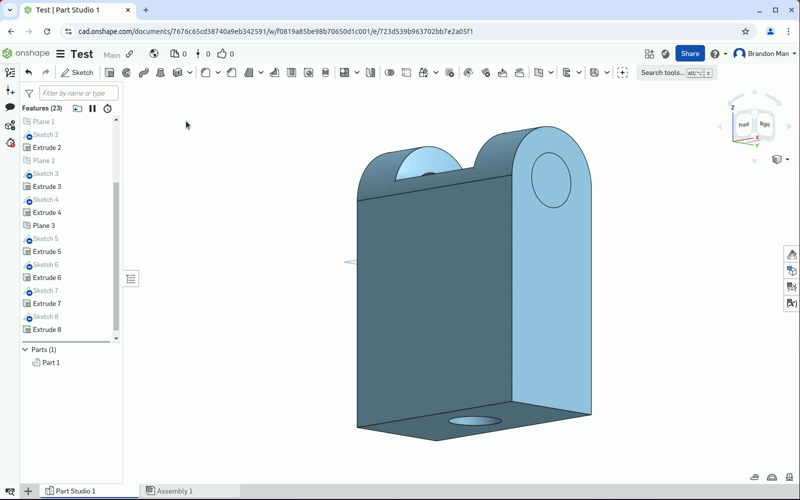
key(down, 3)
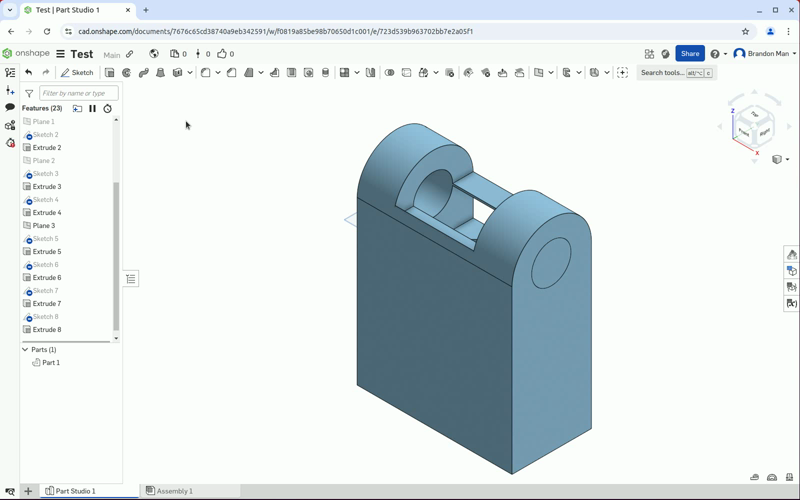
mouse_move(69, 98)
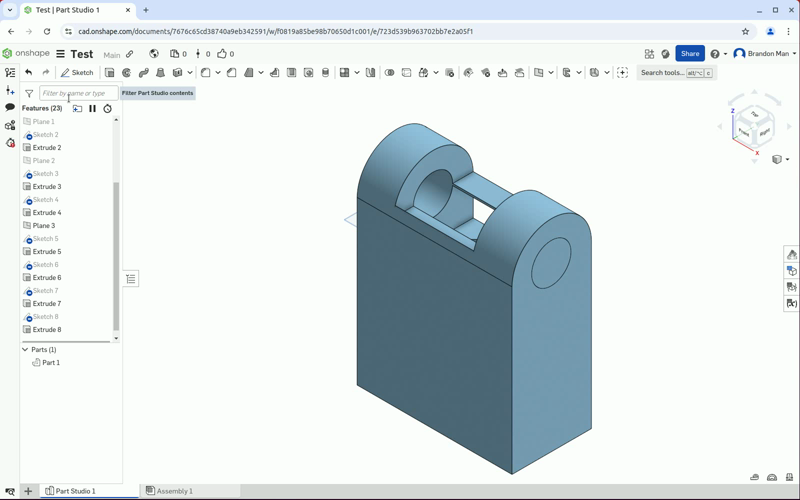
click(69, 98)